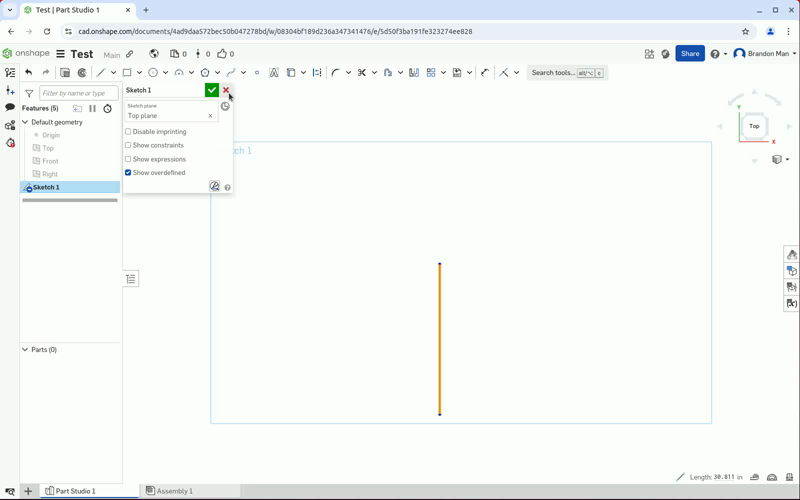
key(shift+h)
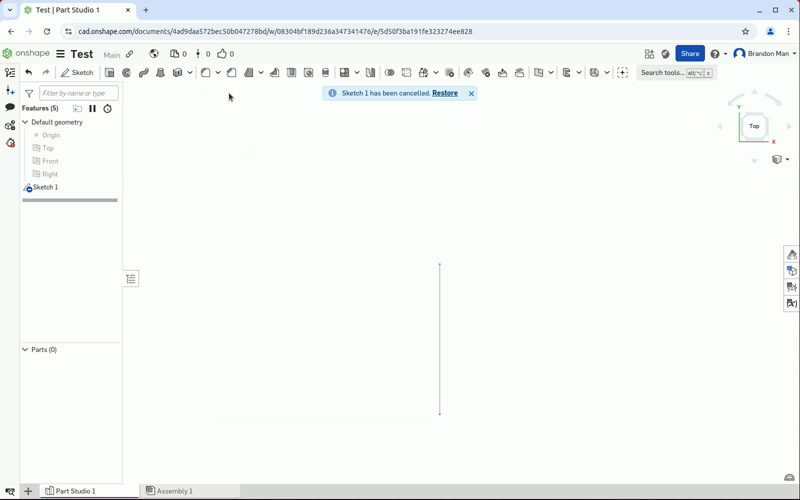
key(shift+s)
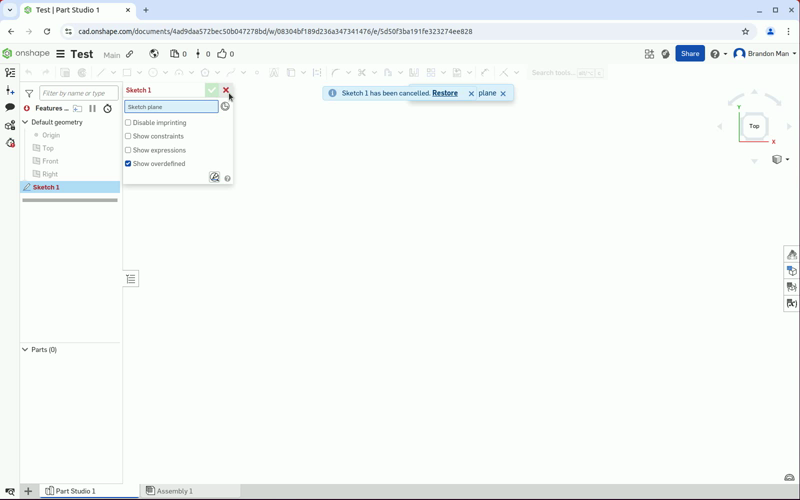
mouse_move(73, 150)
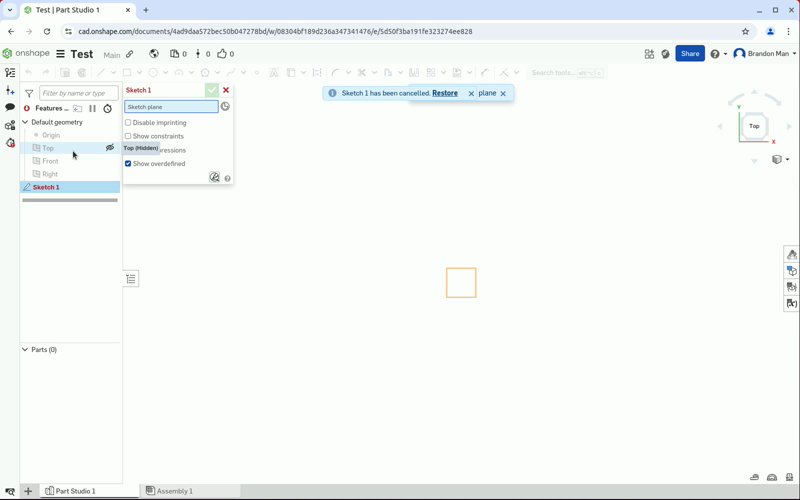
click(73, 150)
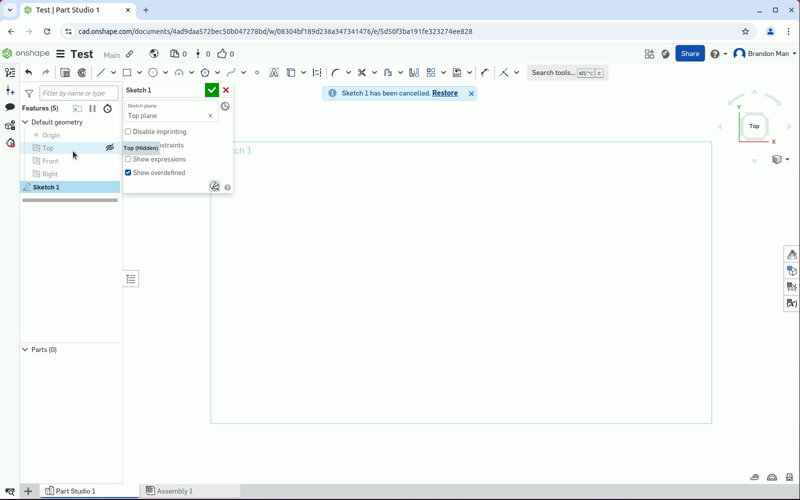
mouse_move(73, 352)
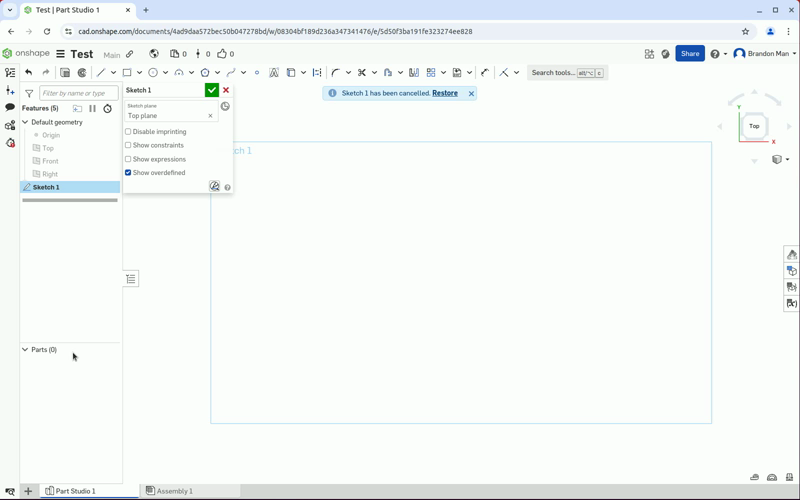
key(y)
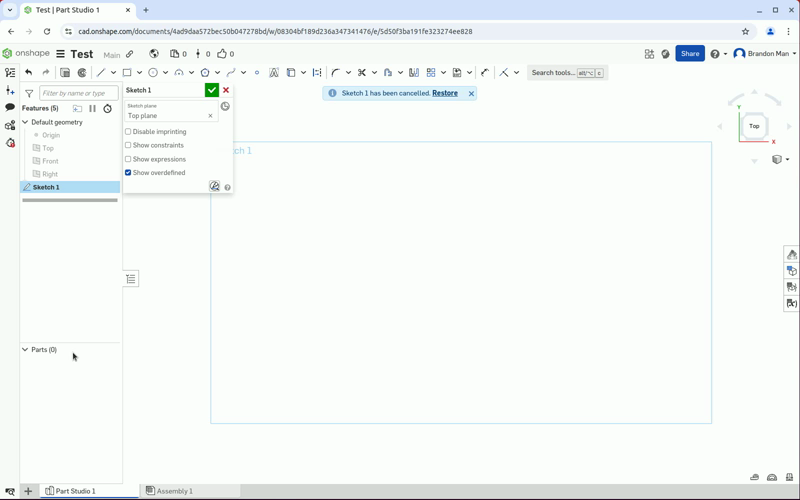
key(l)
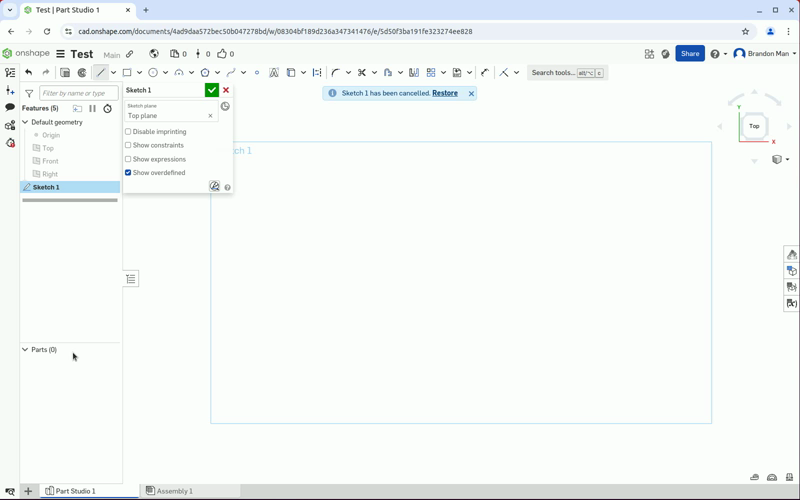
key_down(shift)
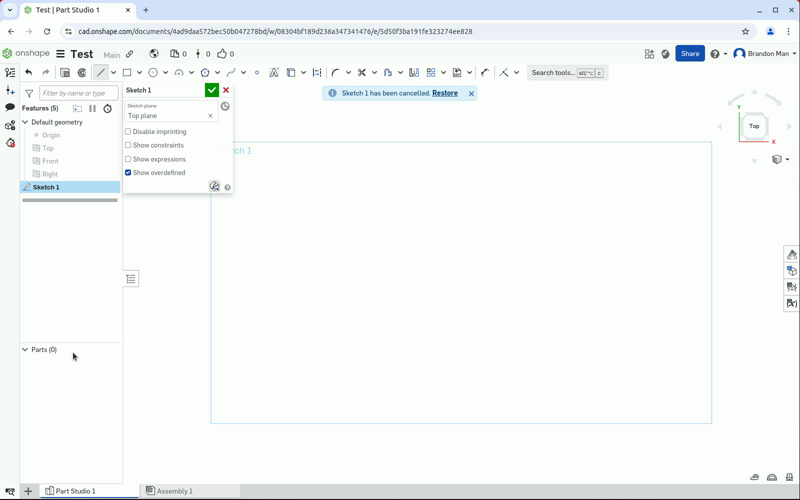
mouse_move(348, 346)
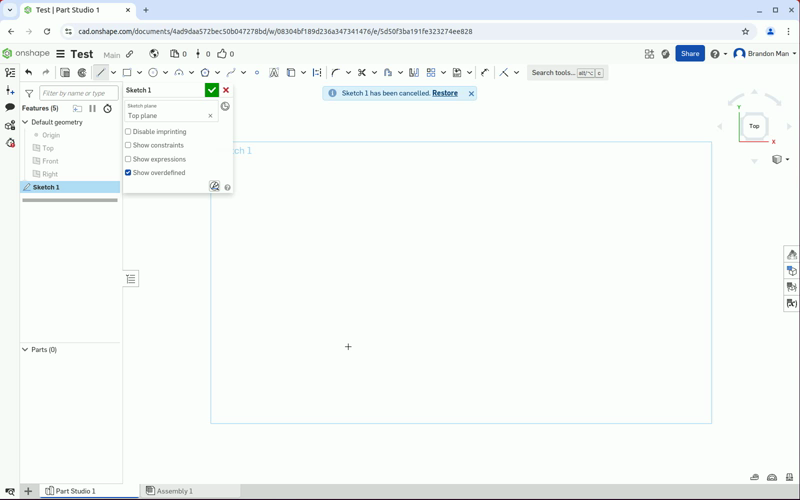
click(348, 346)
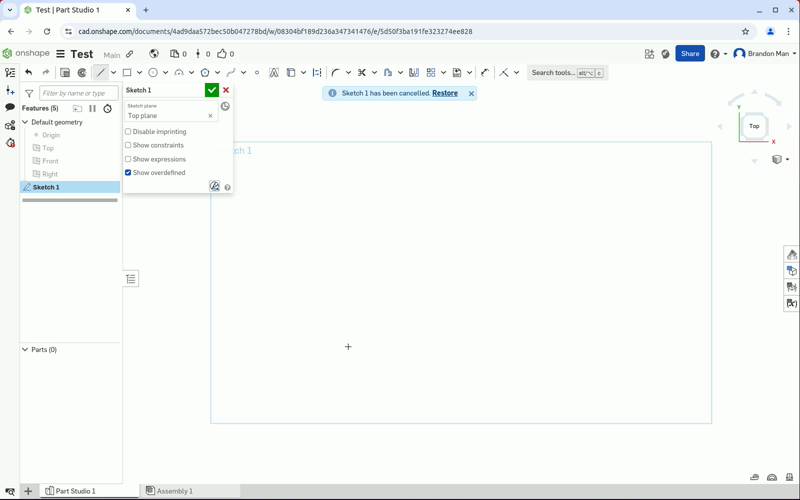
key_up(shift)
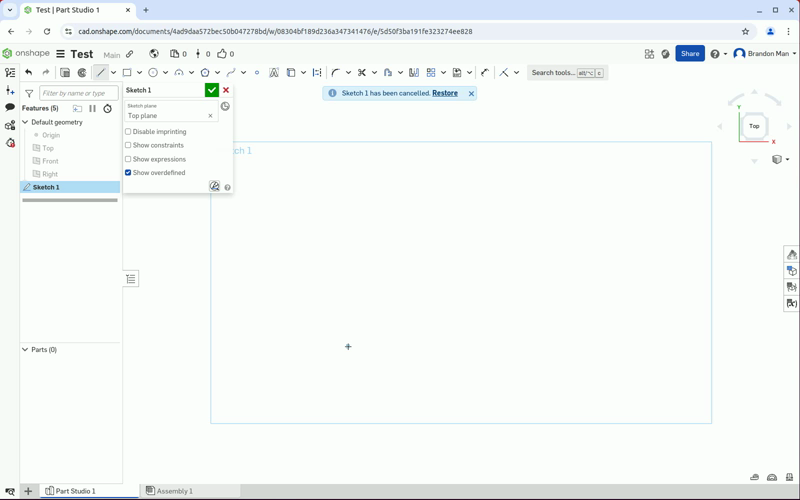
key_down(shift)
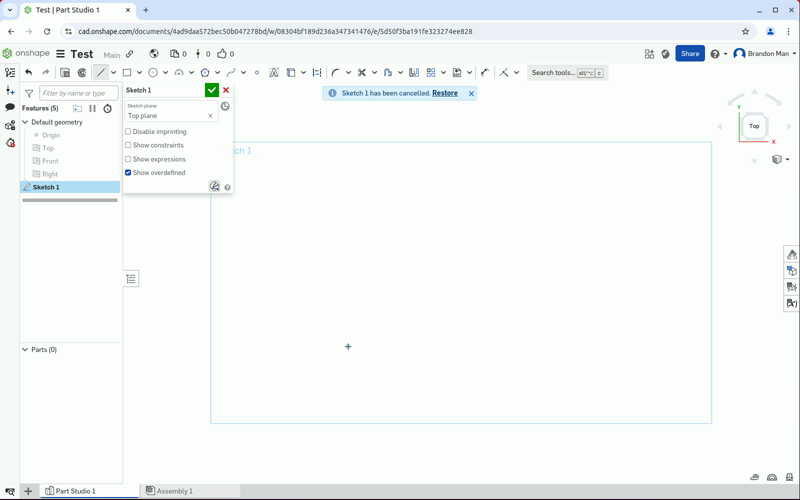
mouse_move(572, 346)
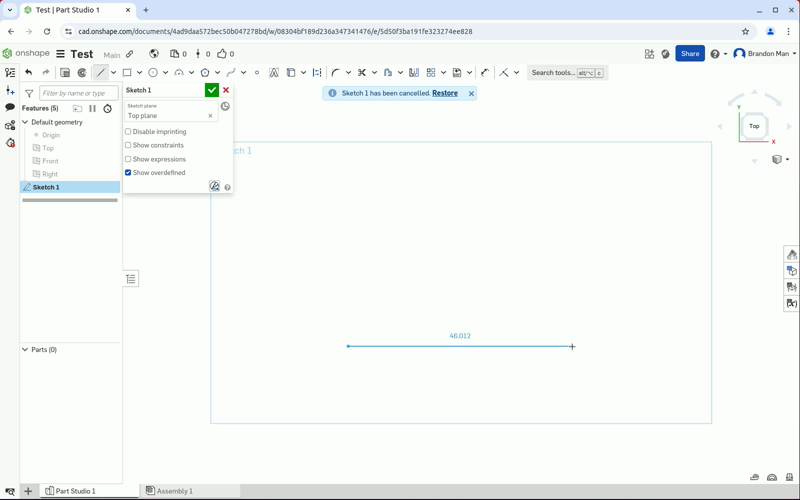
click(572, 346)
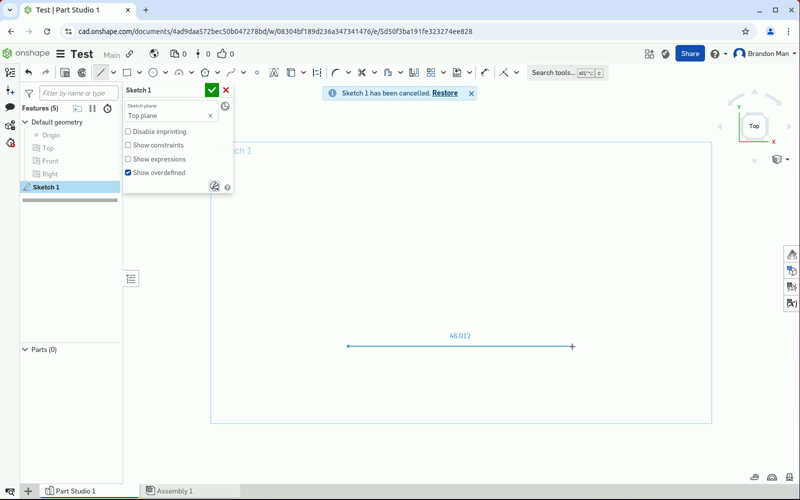
key_up(shift)
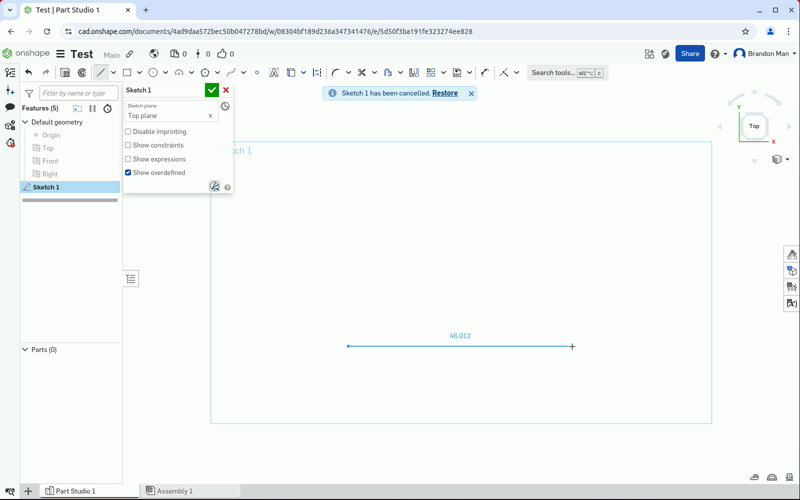
key_down(shift)
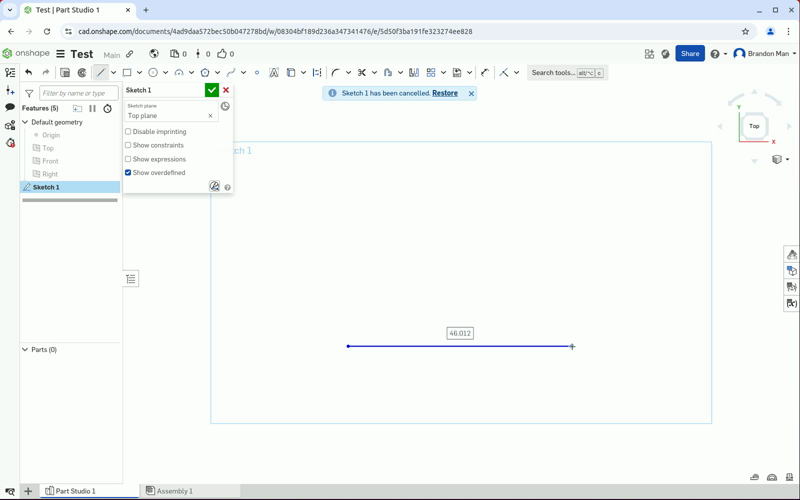
mouse_move(572, 221)
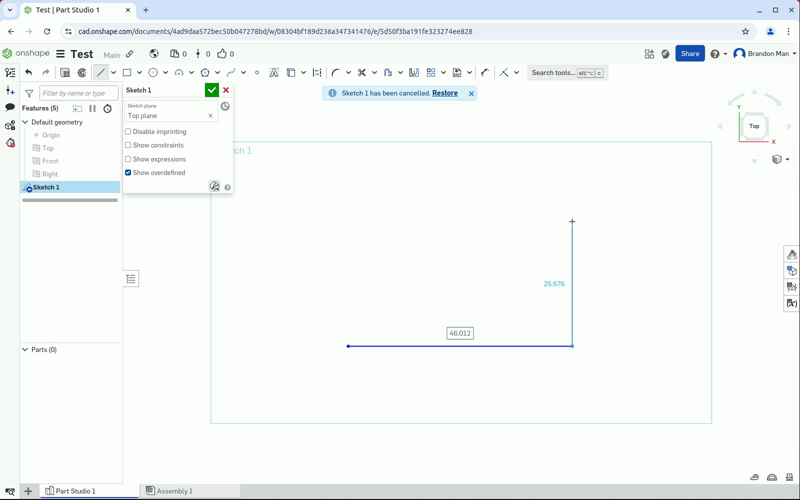
click(572, 221)
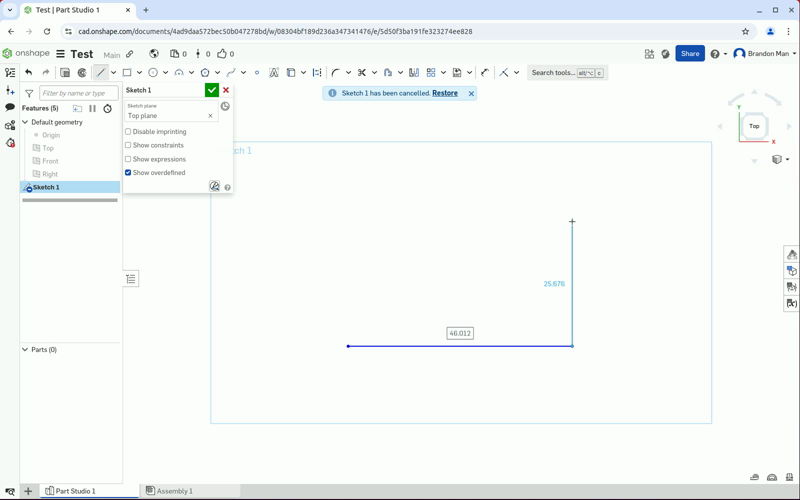
key_up(shift)
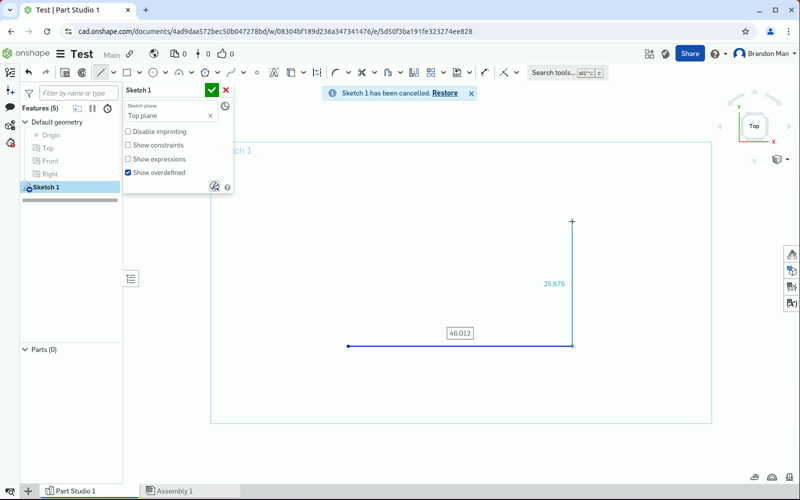
key_down(shift)
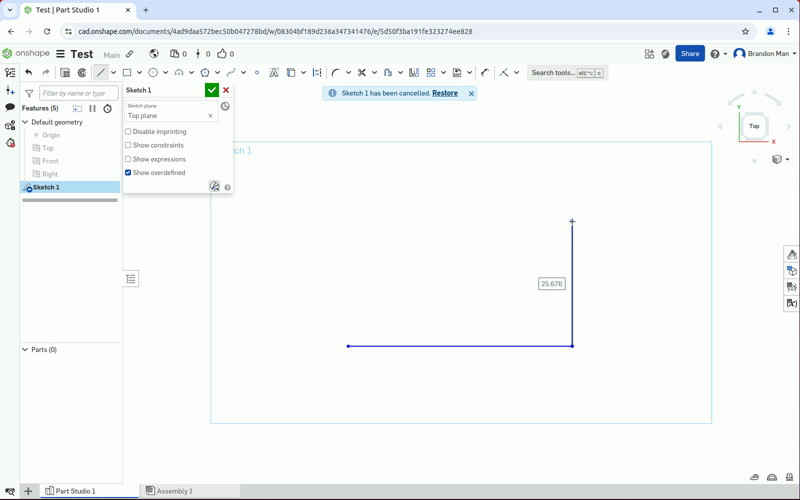
mouse_move(348, 221)
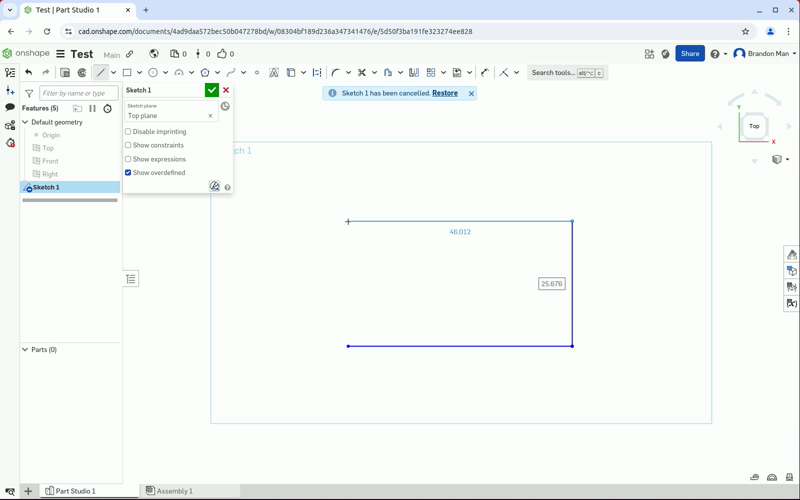
click(348, 221)
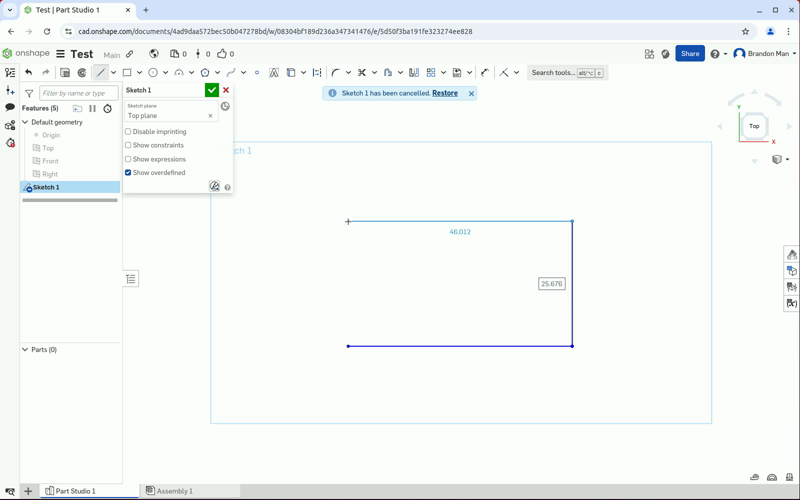
key_up(shift)
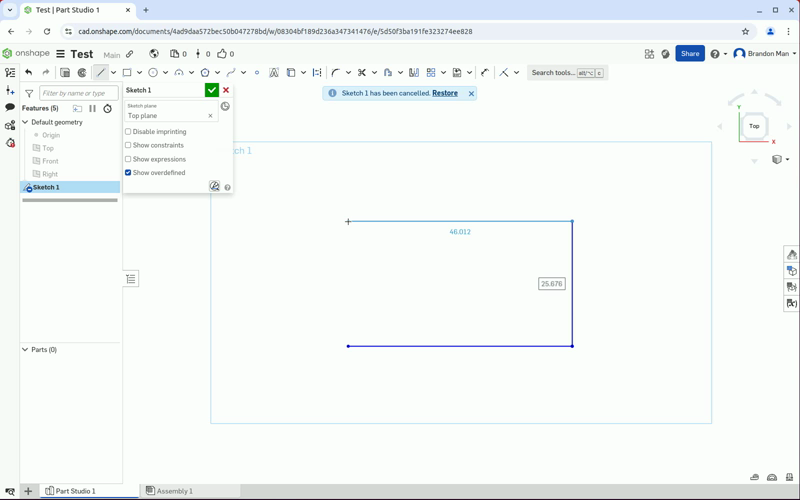
key_down(shift)
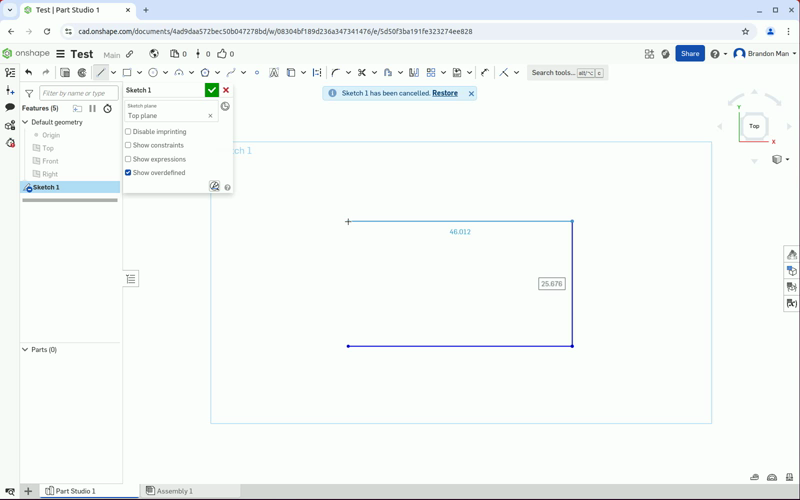
mouse_move(348, 346)
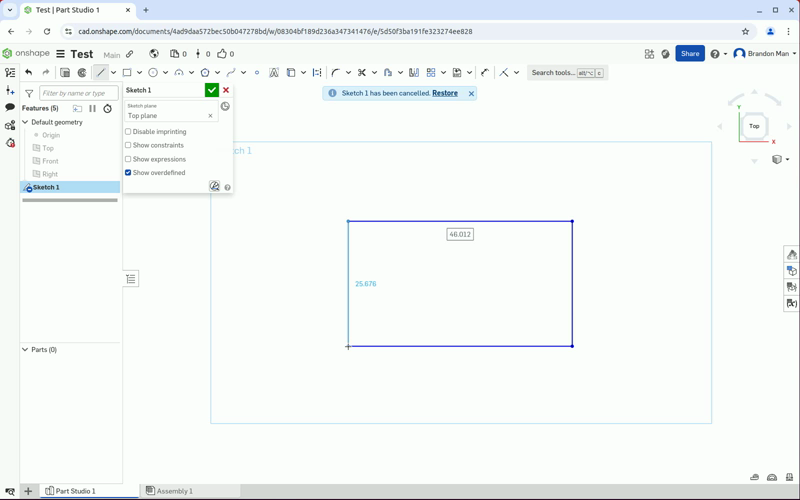
key_up(shift)
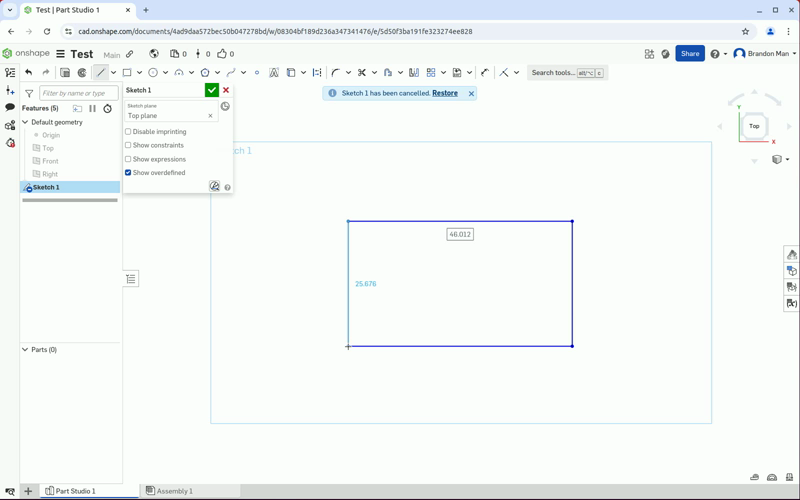
click(348, 346)
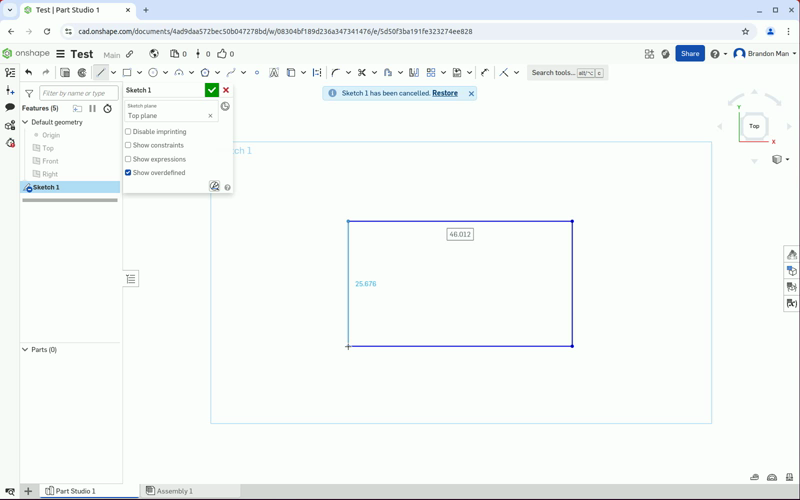
key(esc)
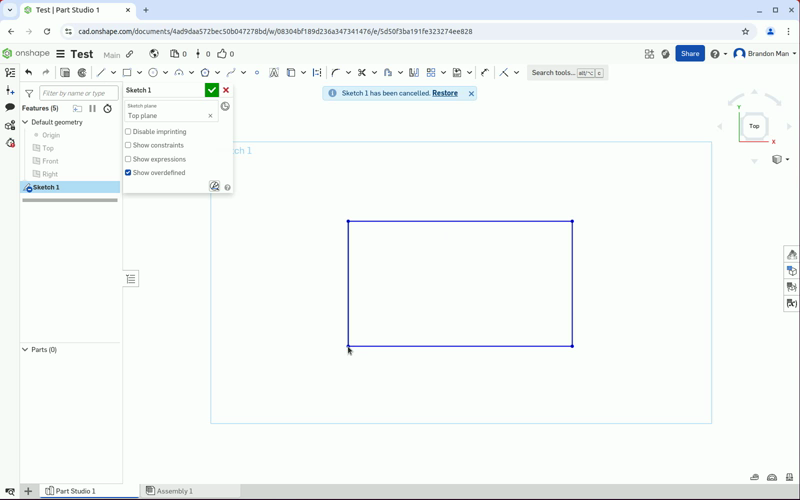
mouse_move(500, 286)
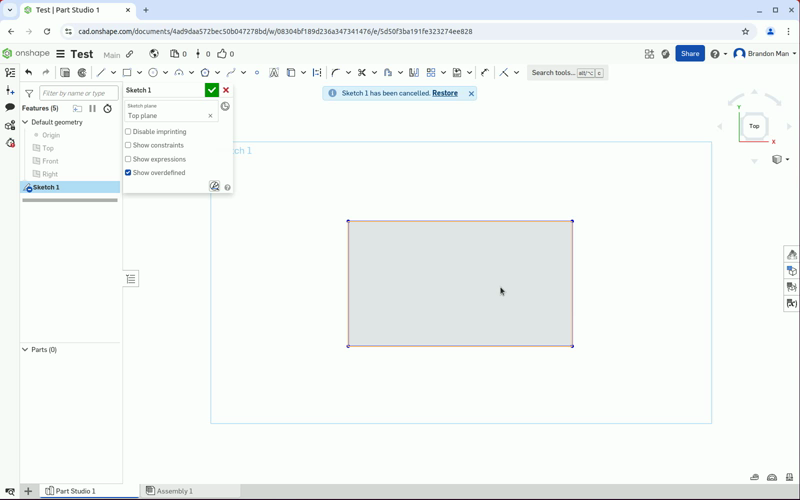
click(500, 286)
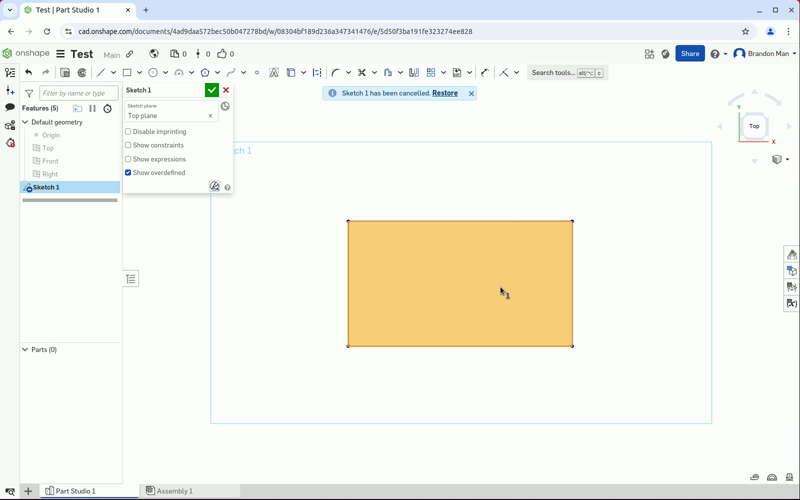
mouse_move(73, 352)
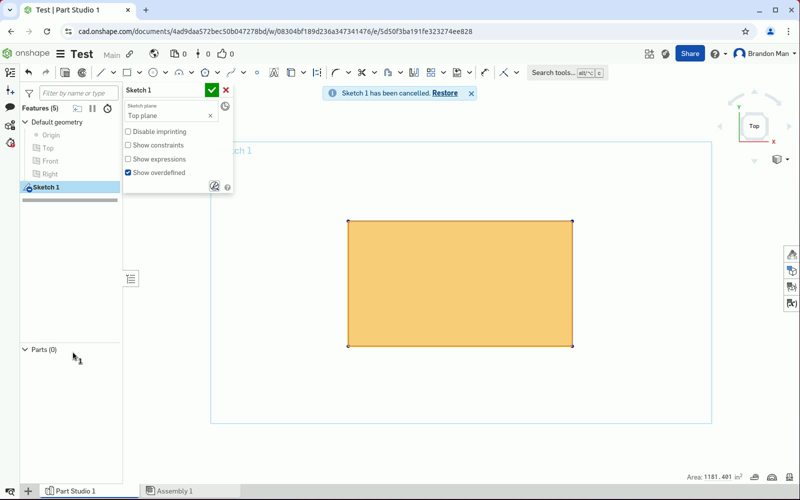
key(shift+y)
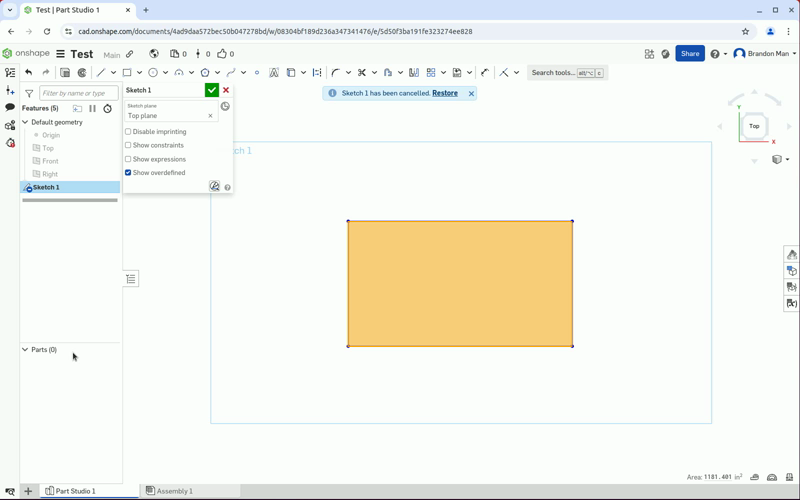
key(shift+e)
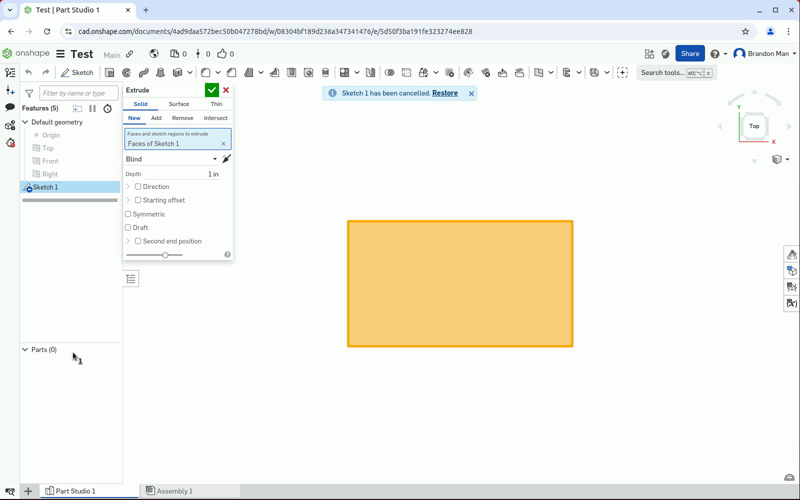
mouse_move(143, 106)
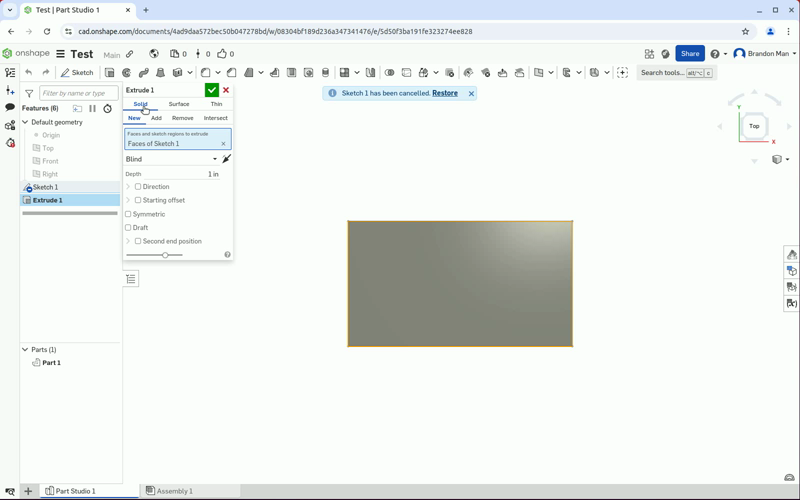
click(143, 106)
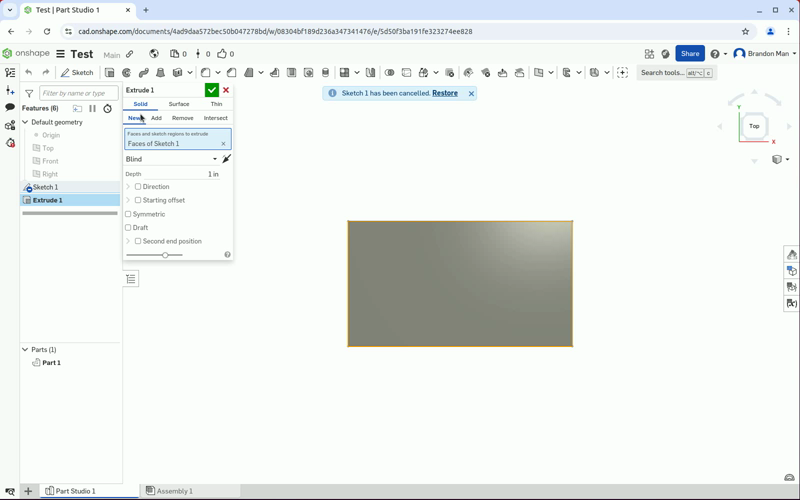
mouse_move(137, 120)
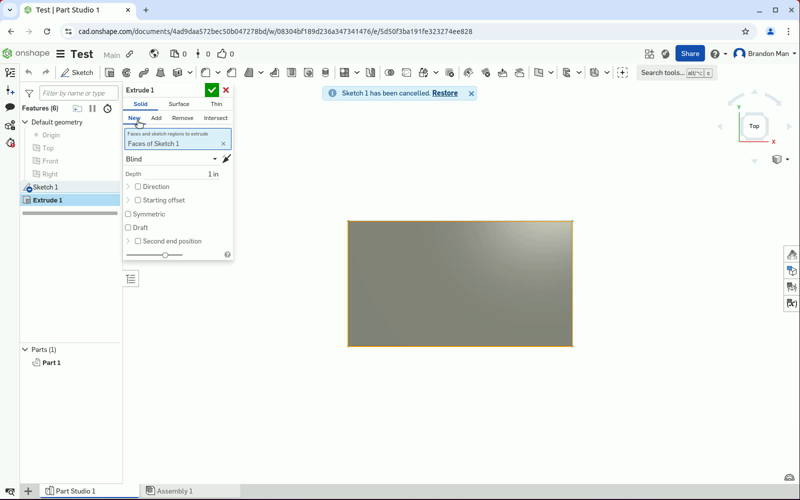
click(137, 120)
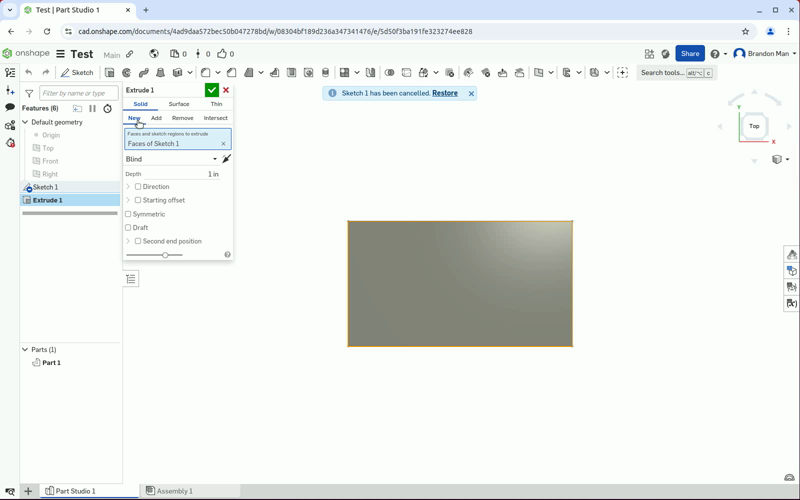
key(tab, 4)
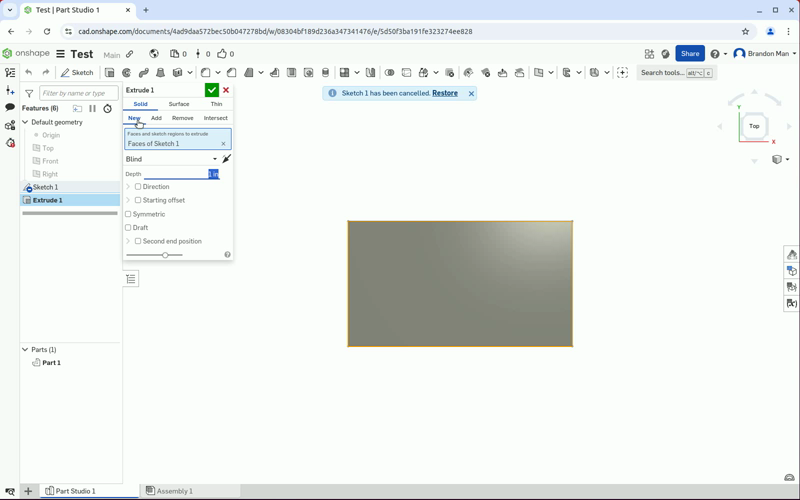
text(0.722)
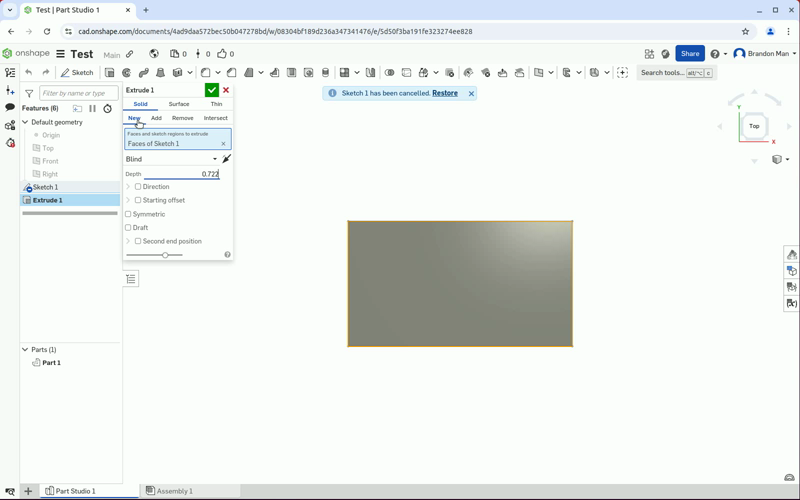
key(enter)
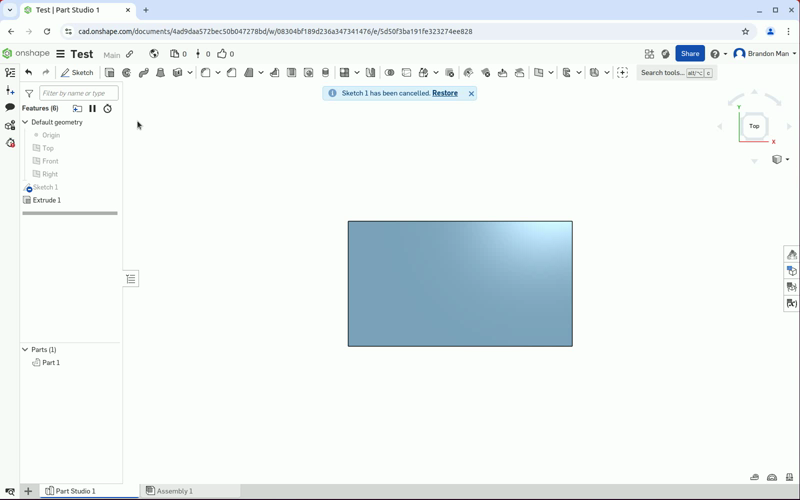
key(shift+h)
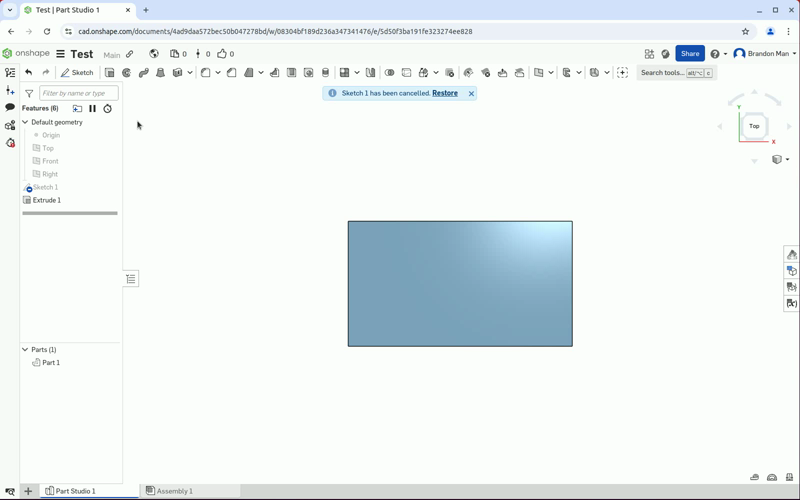
key(shift+h)
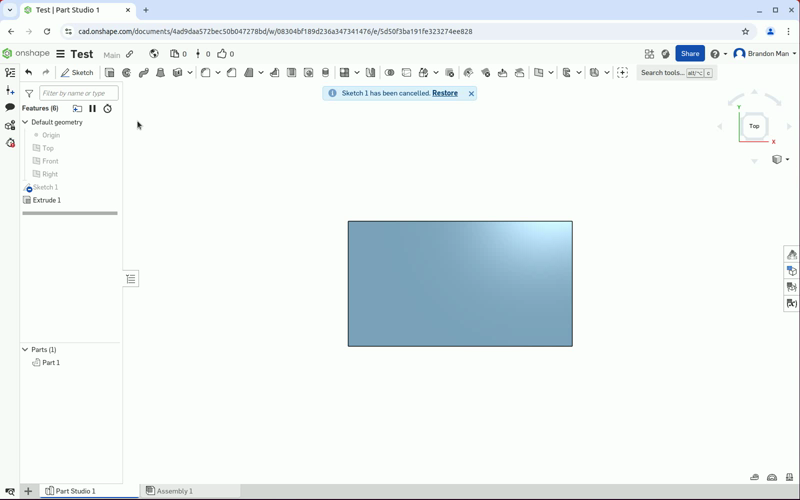
mouse_move(73, 189)
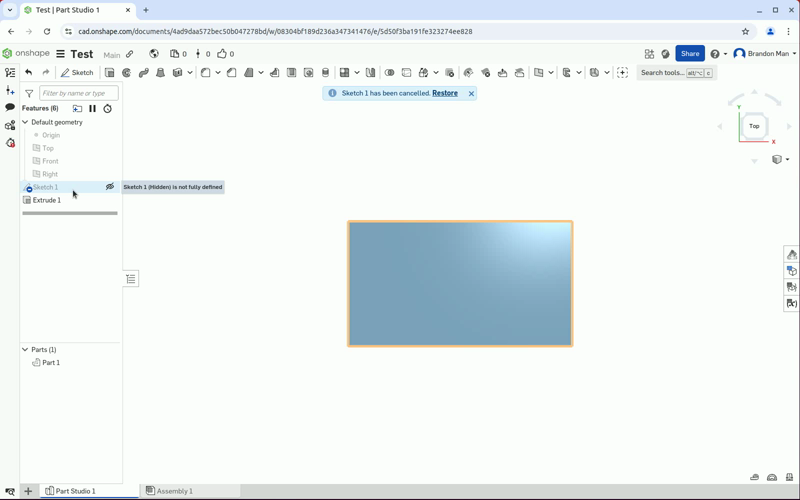
click(73, 189)
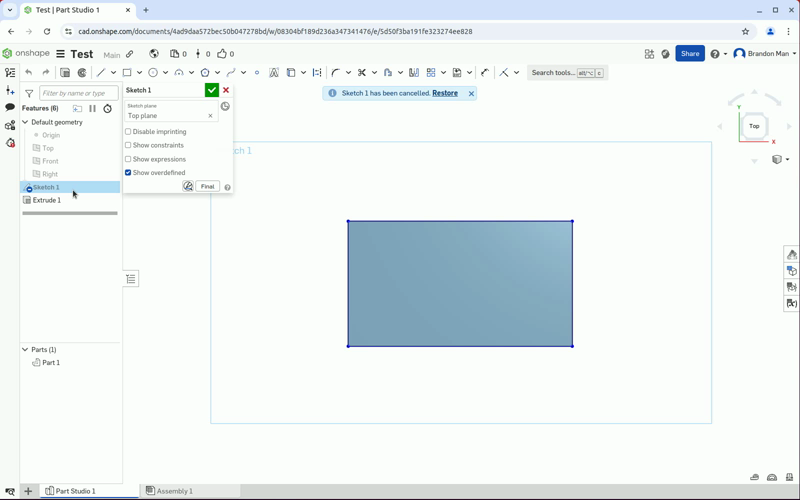
mouse_move(229, 92)
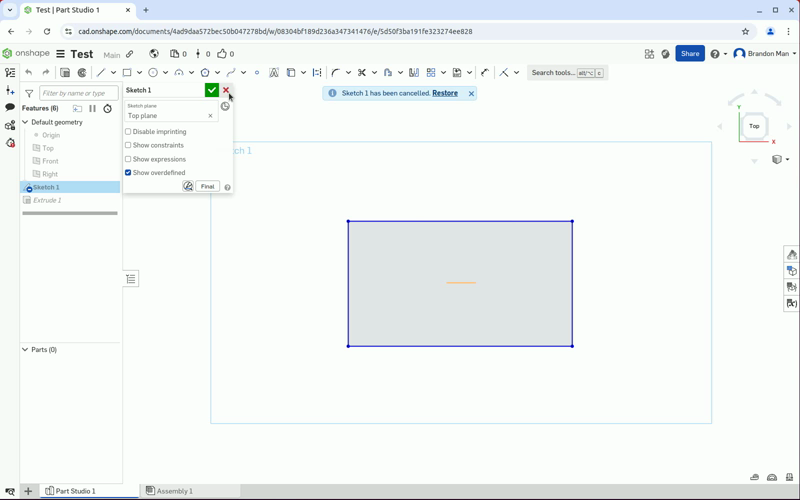
click(229, 92)
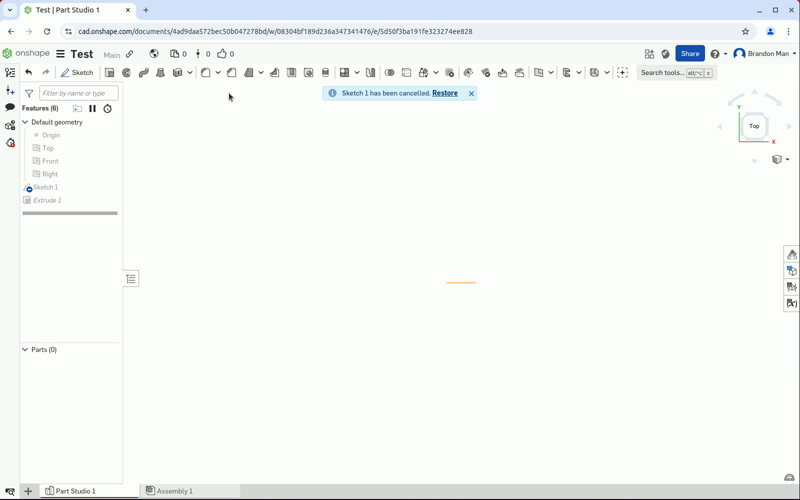
mouse_move(541, 75)
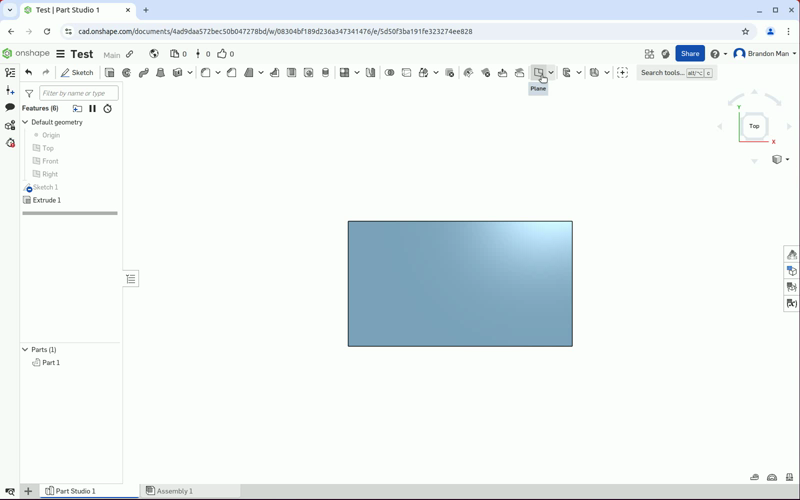
click(541, 75)
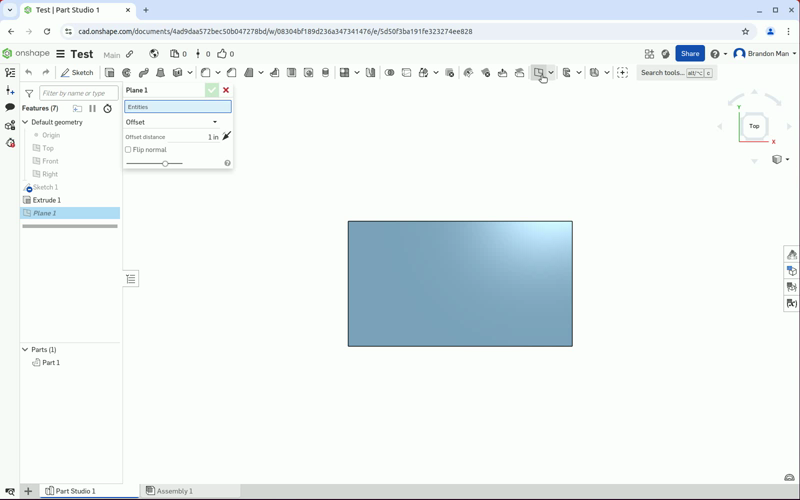
mouse_move(73, 150)
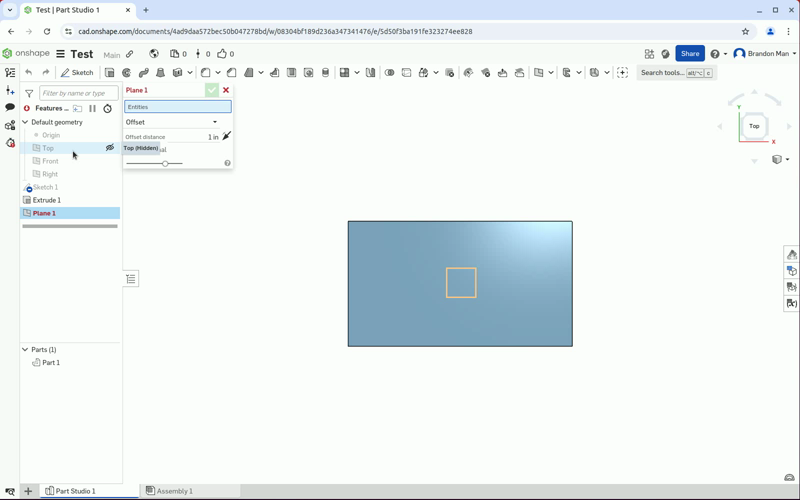
click(73, 150)
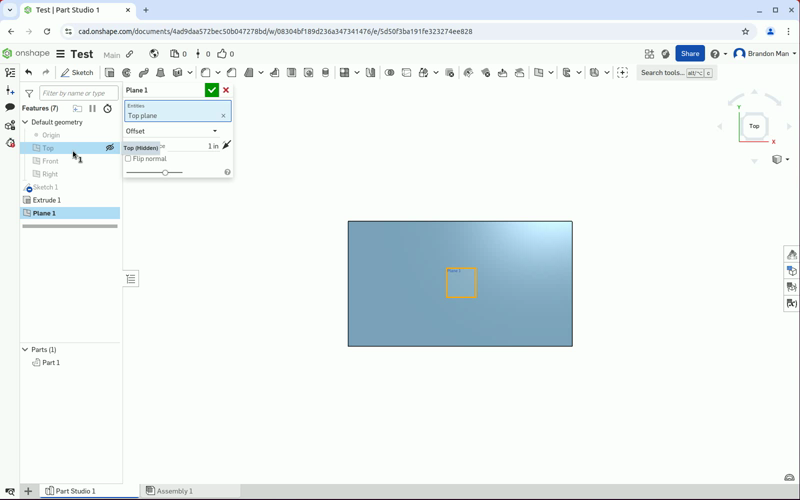
key(tab, 2)
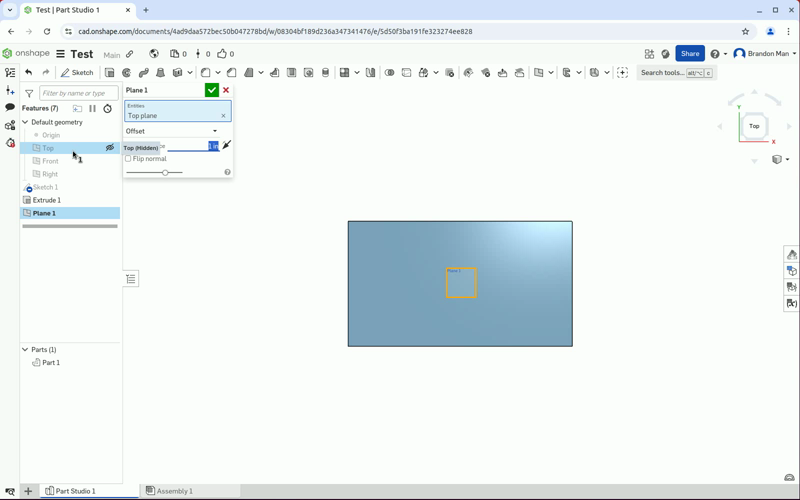
text(0.709)
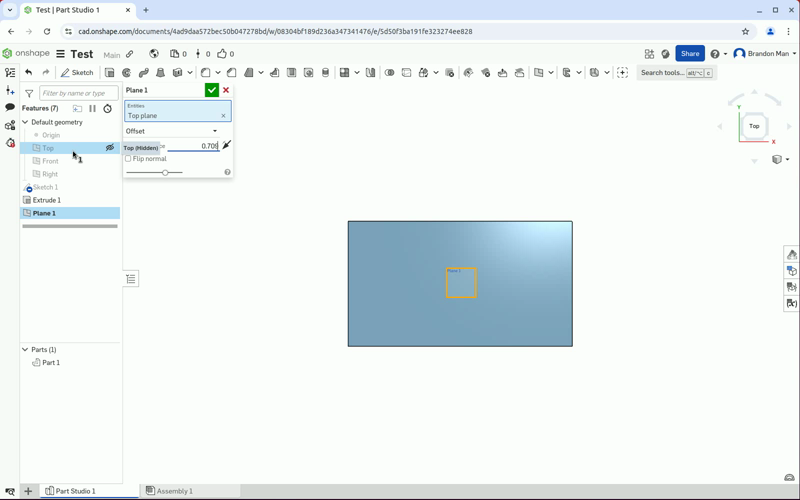
key(enter, 2)
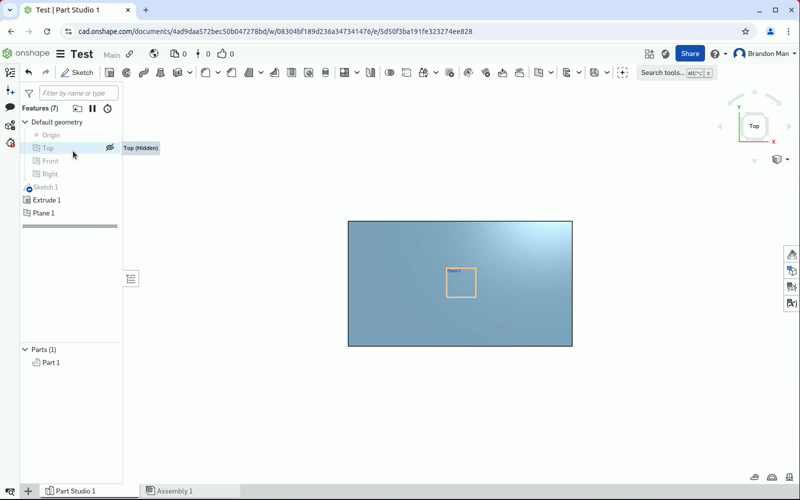
key(shift+s)
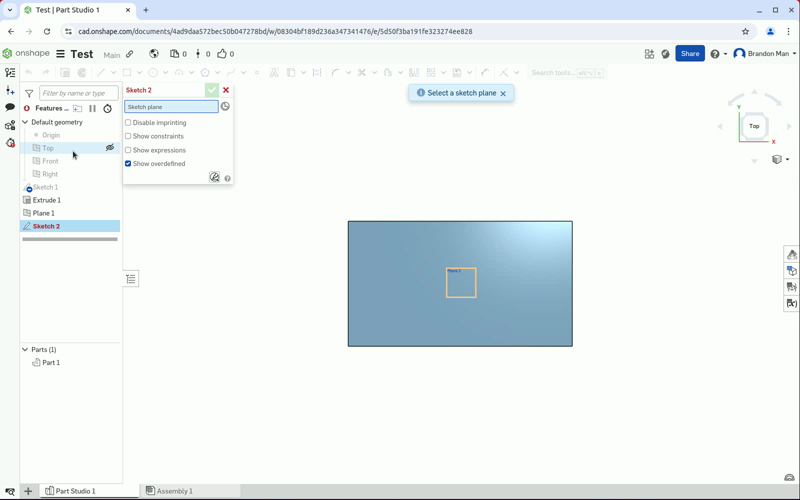
mouse_move(73, 215)
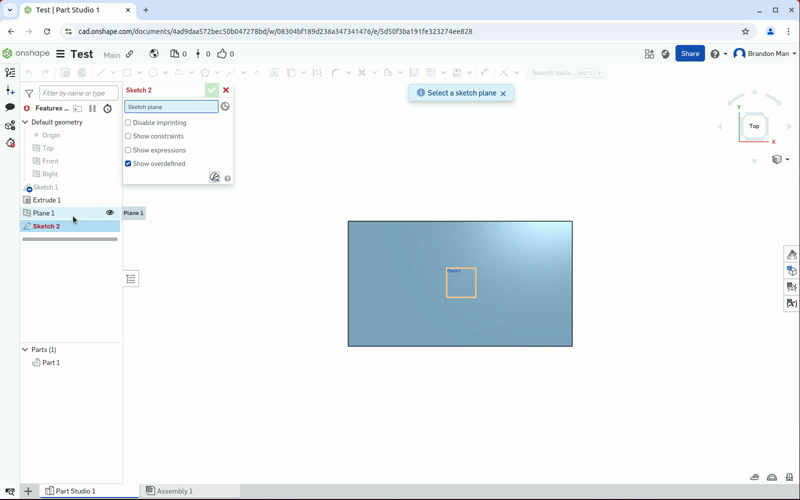
click(73, 215)
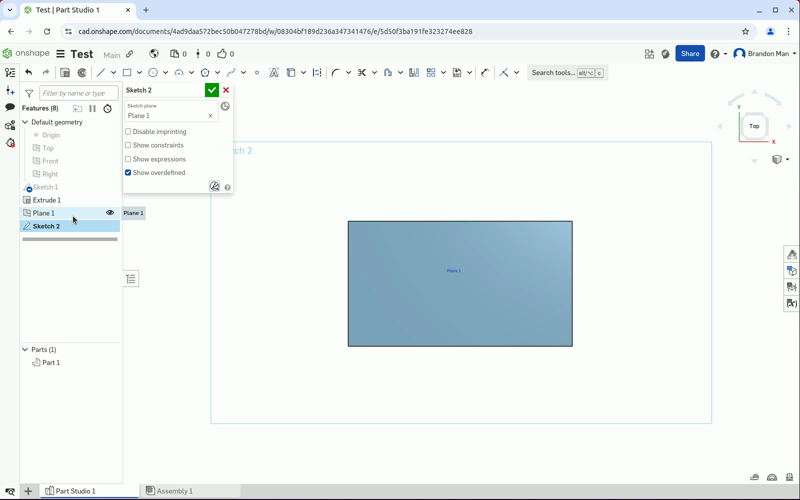
mouse_move(73, 352)
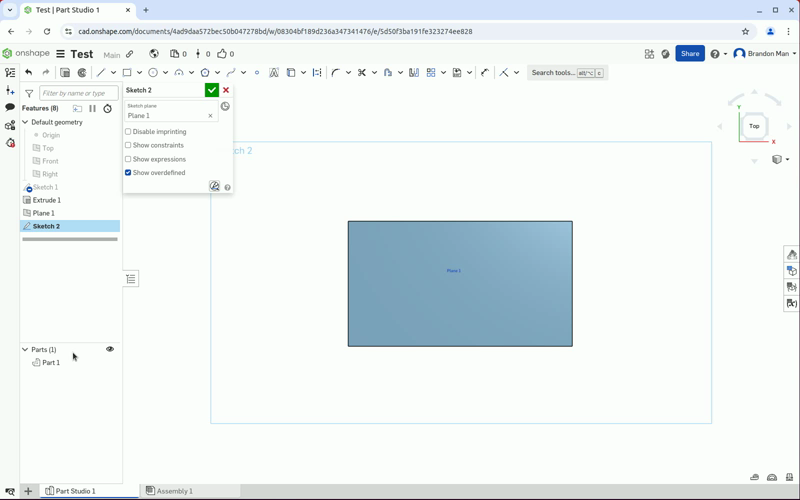
key(y)
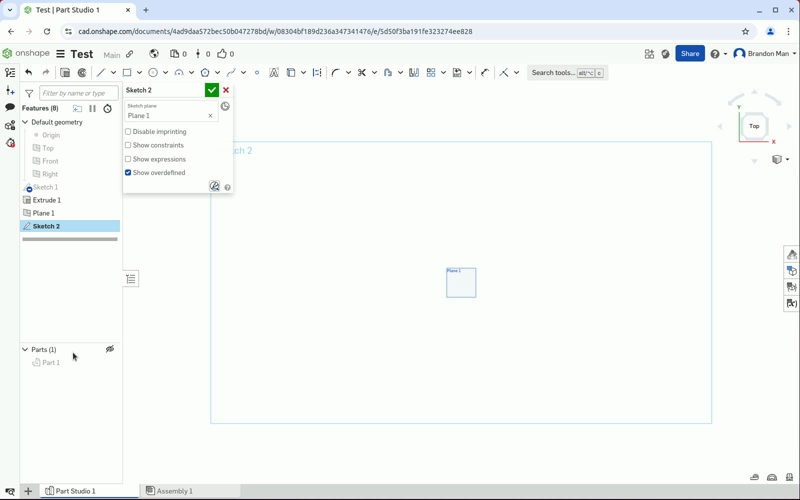
key(l)
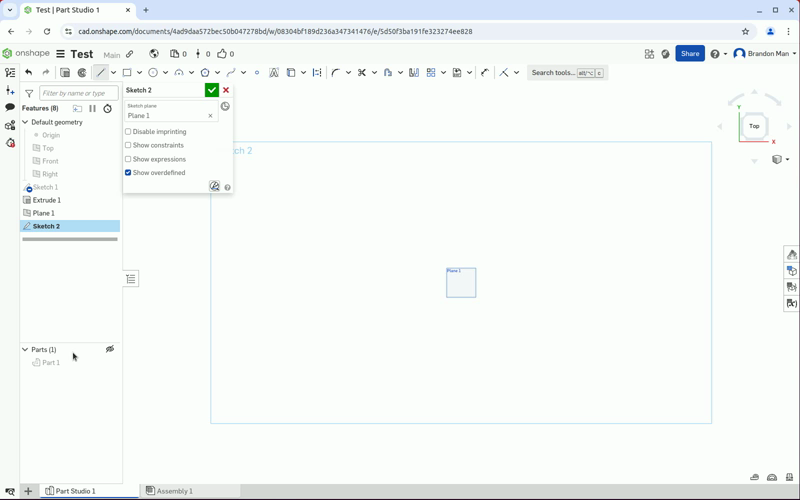
key_down(shift)
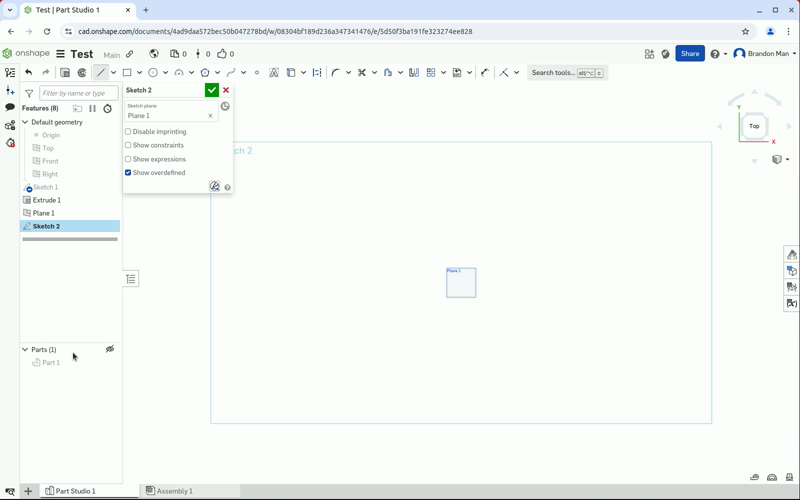
mouse_move(348, 346)
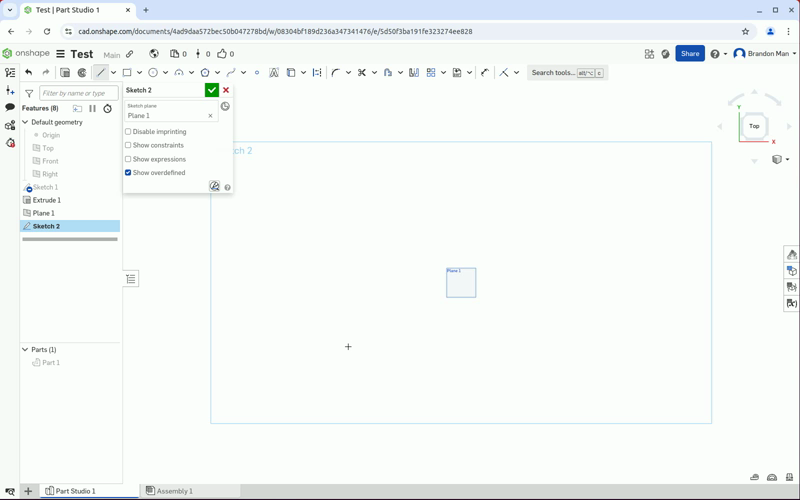
click(348, 346)
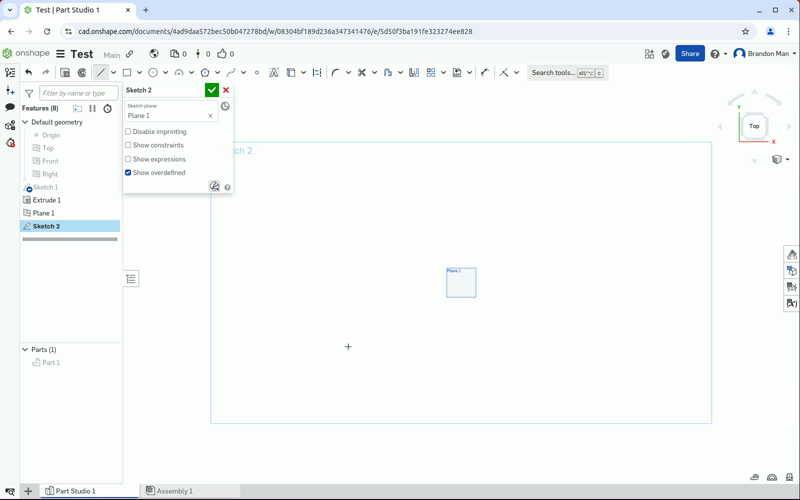
key_up(shift)
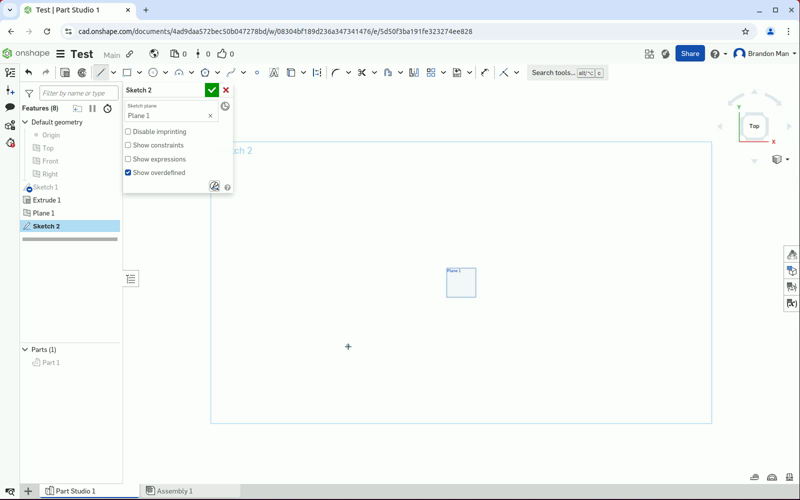
key_down(shift)
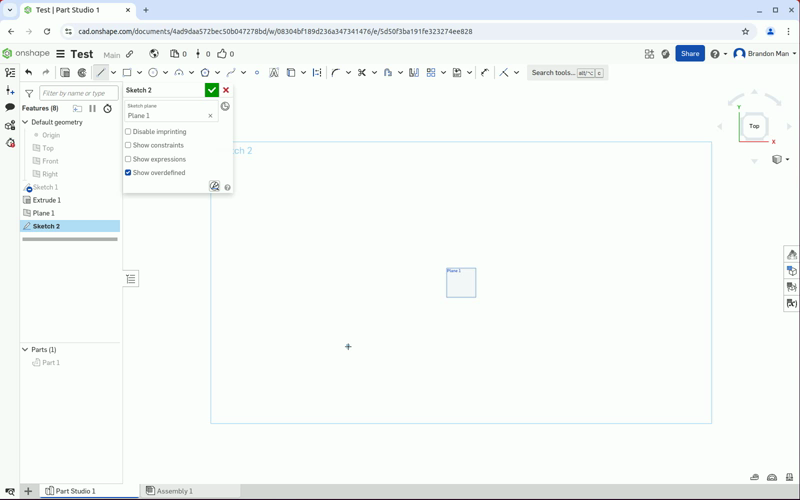
mouse_move(572, 346)
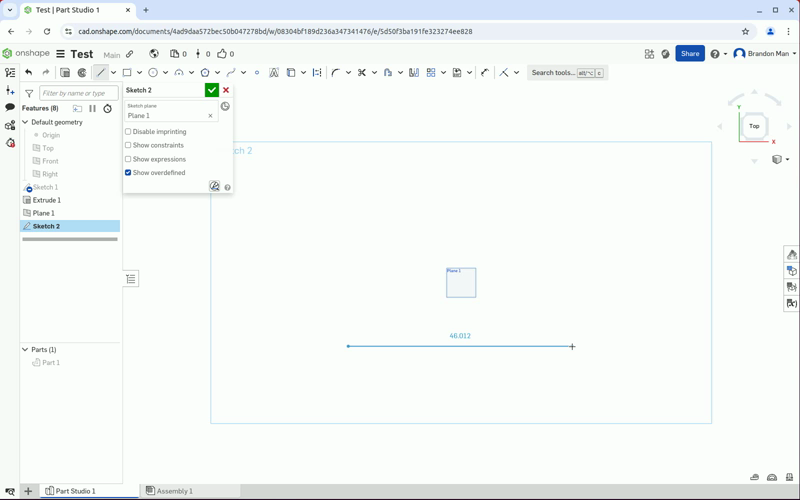
click(572, 346)
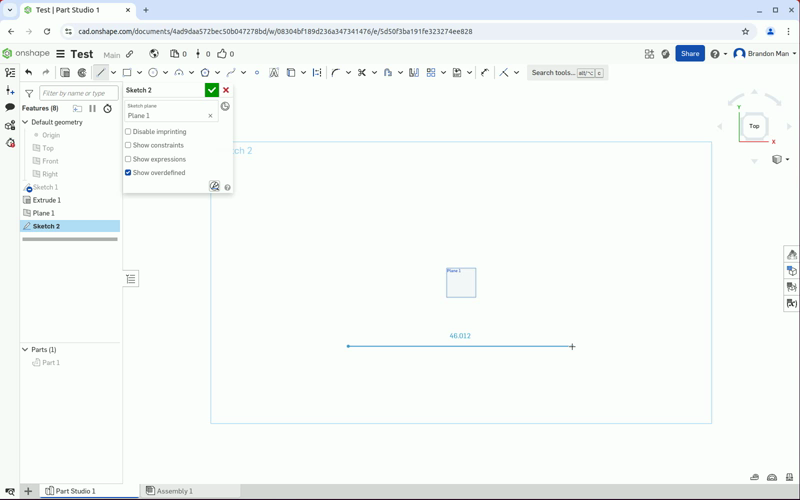
key_up(shift)
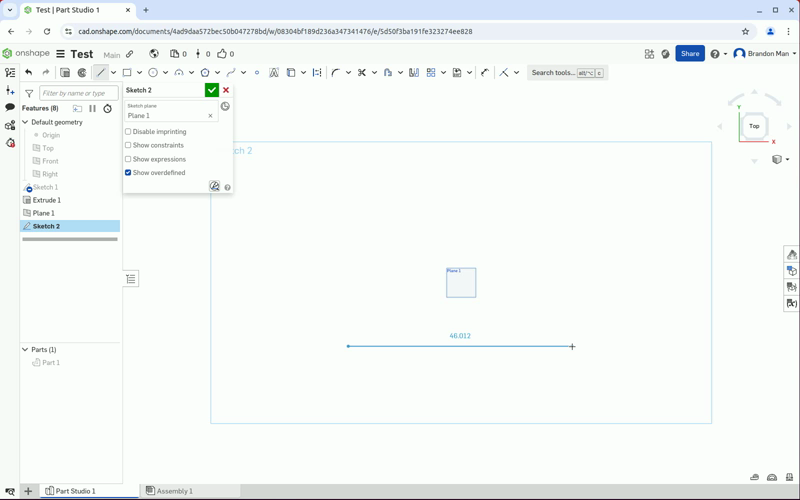
key_down(shift)
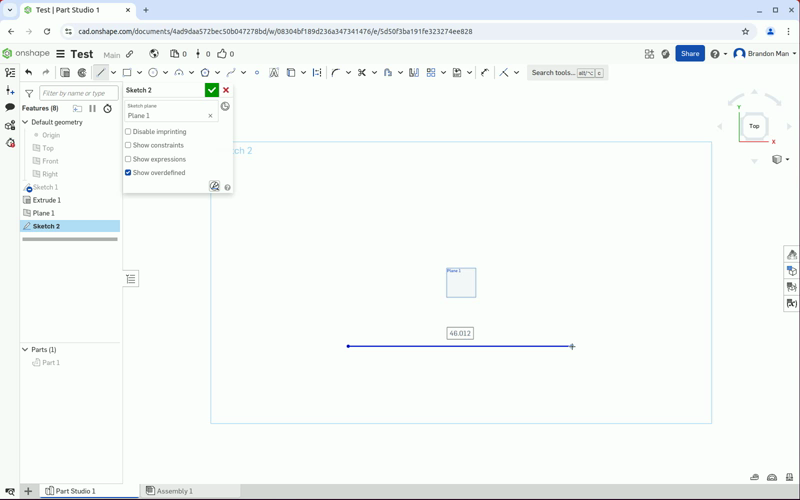
mouse_move(572, 221)
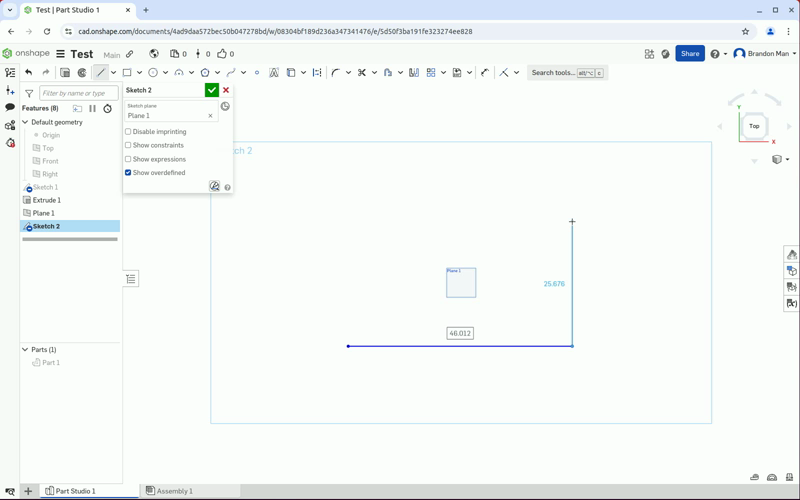
click(572, 221)
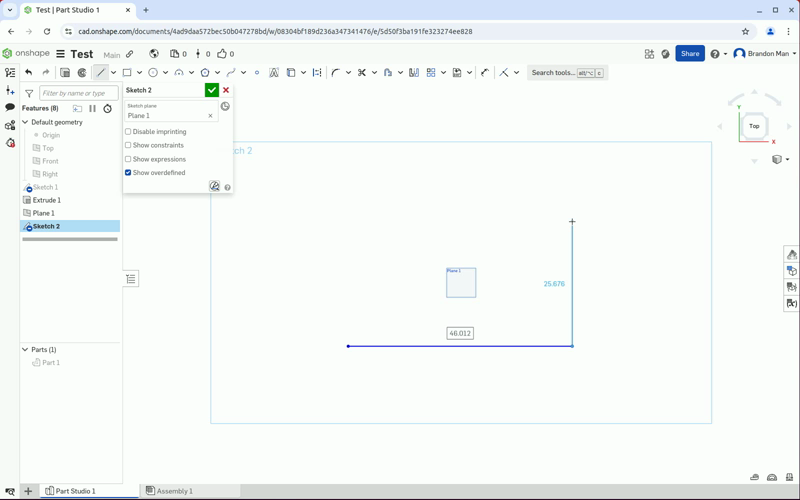
key_up(shift)
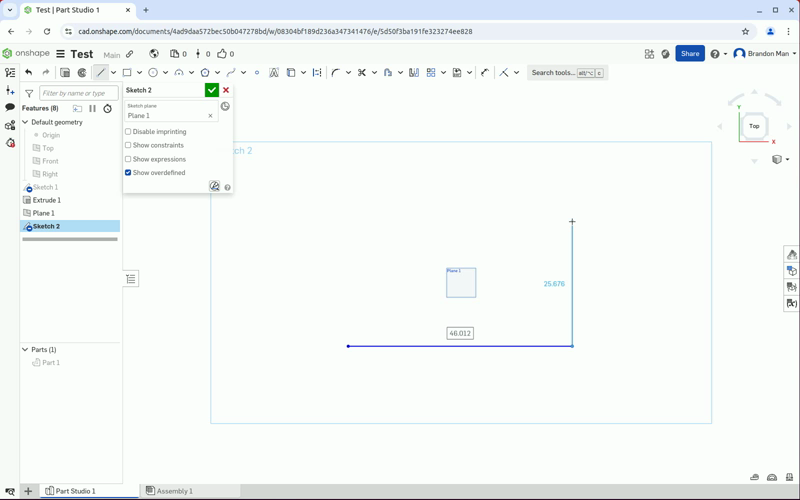
key_down(shift)
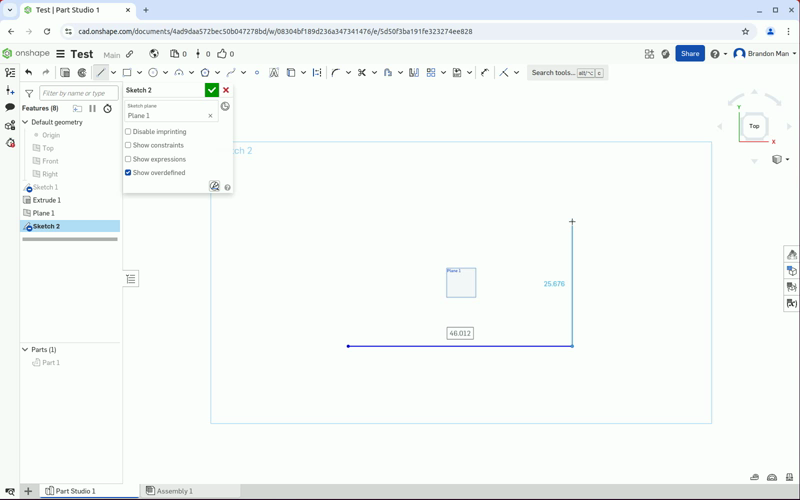
mouse_move(348, 221)
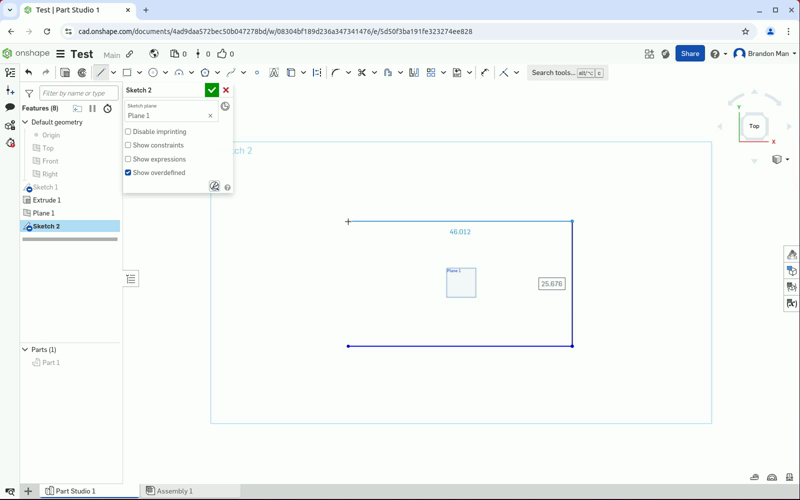
click(348, 221)
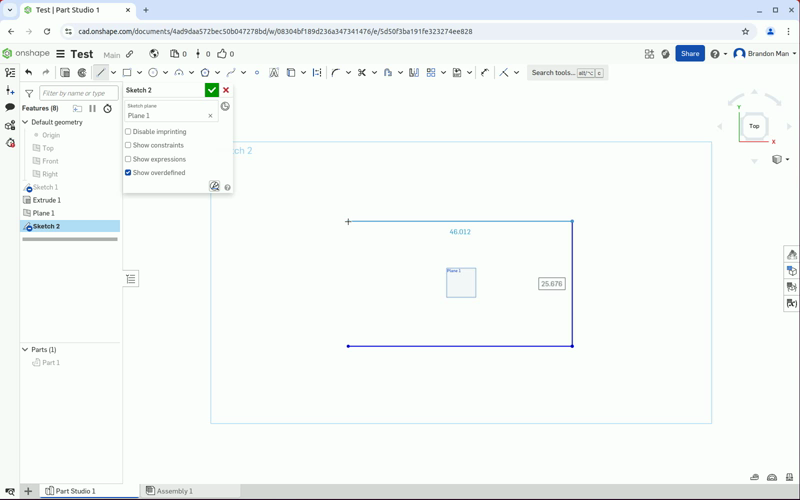
key_up(shift)
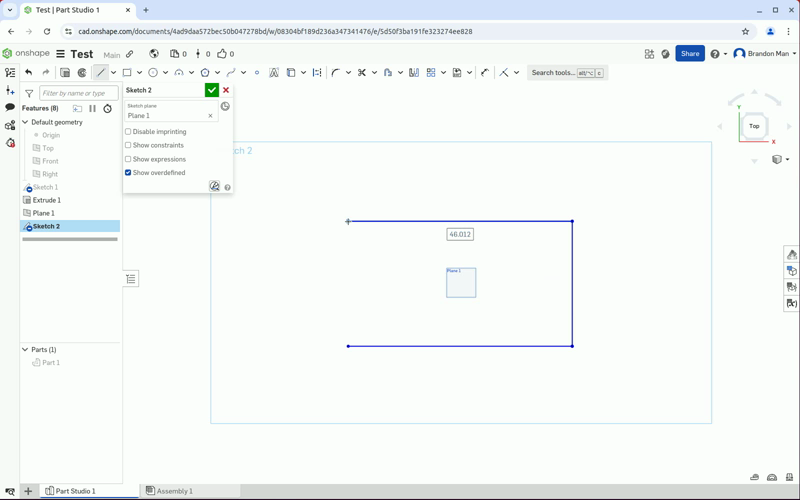
key_down(shift)
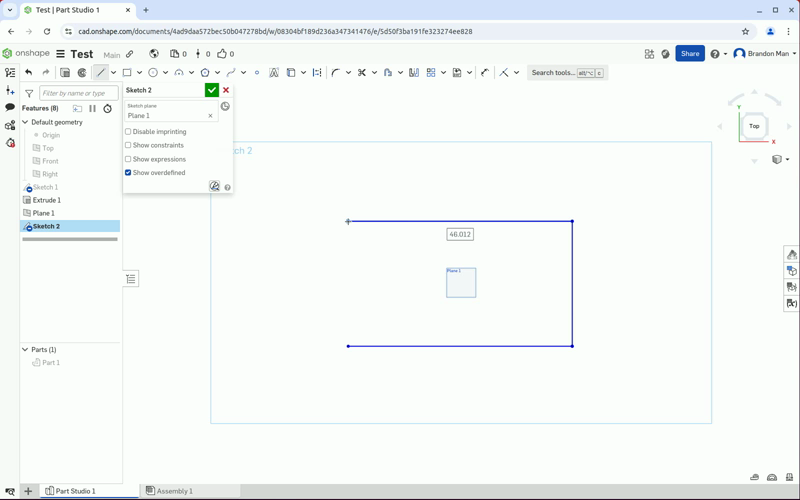
mouse_move(348, 346)
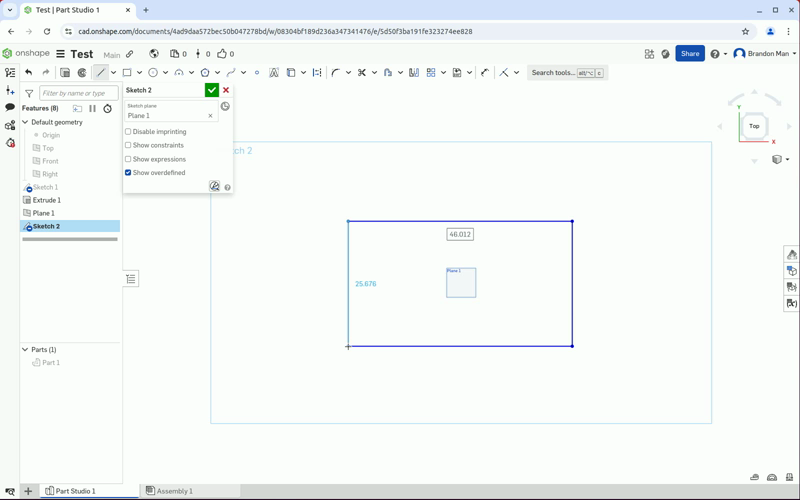
key_up(shift)
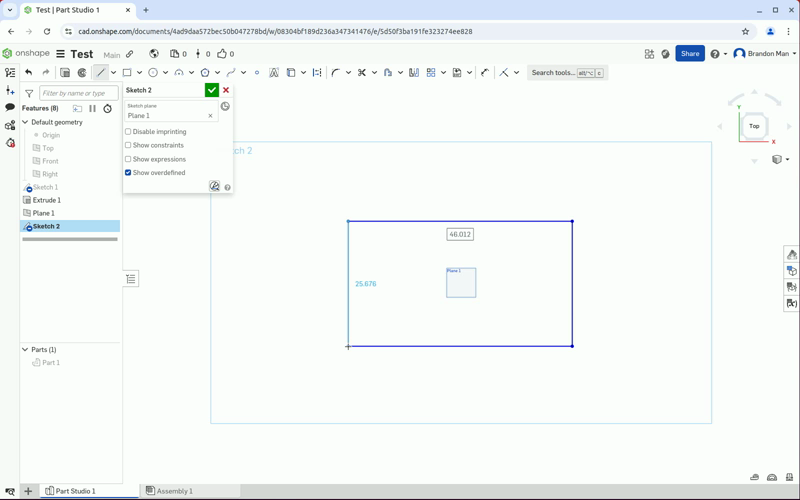
click(348, 346)
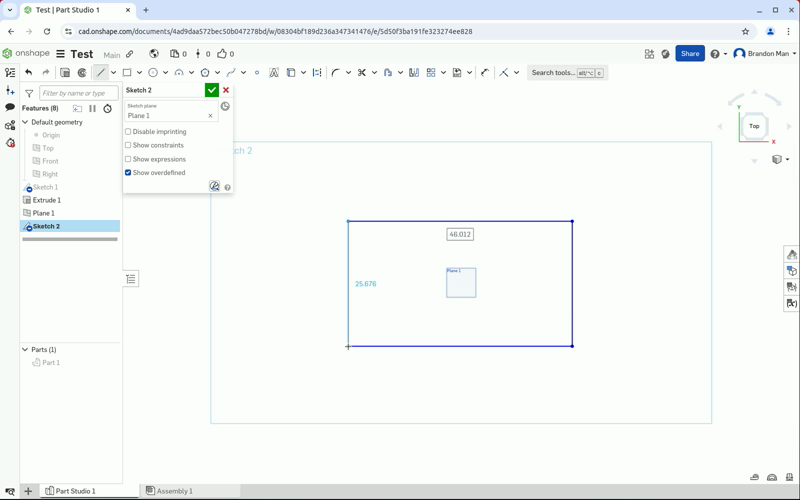
key(esc)
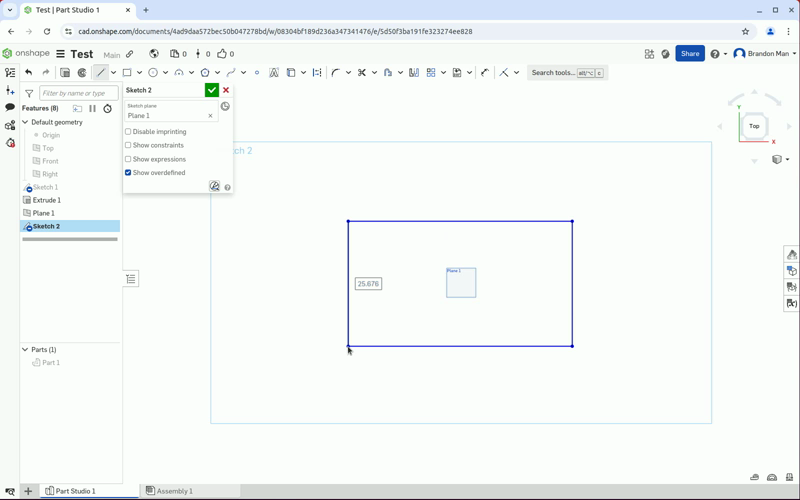
key(l)
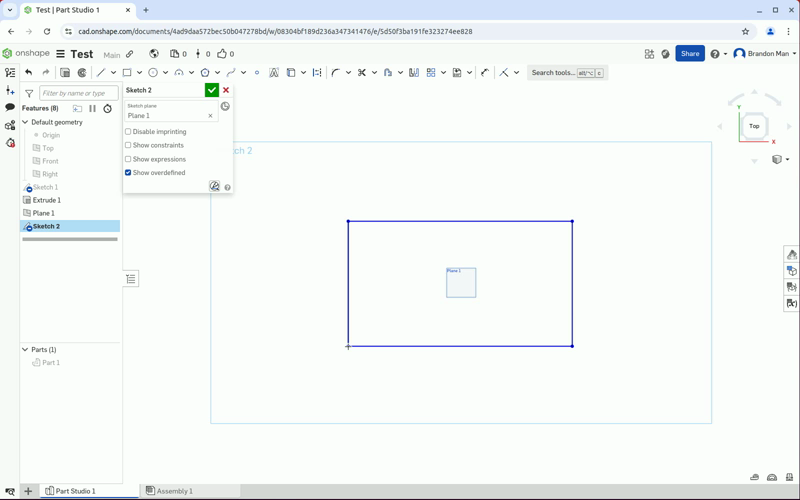
key_down(shift)
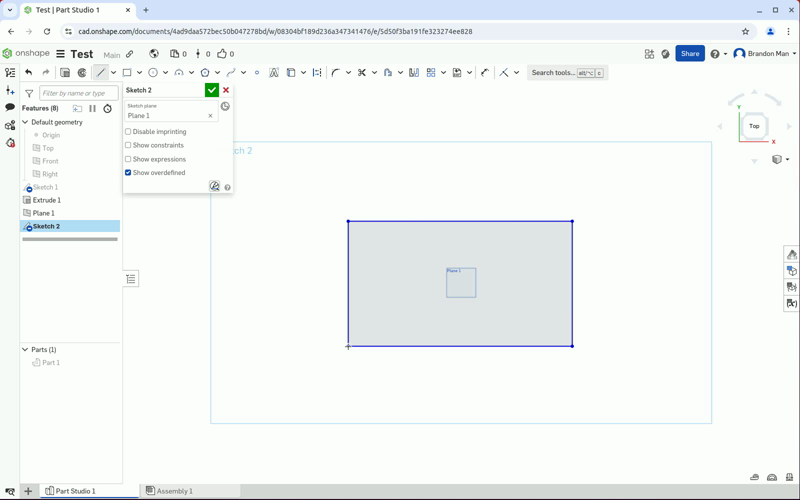
mouse_move(350, 343)
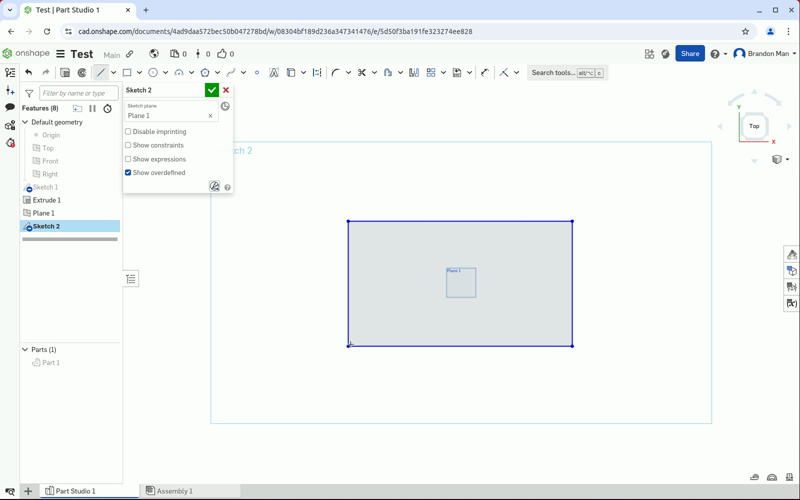
scroll(6)
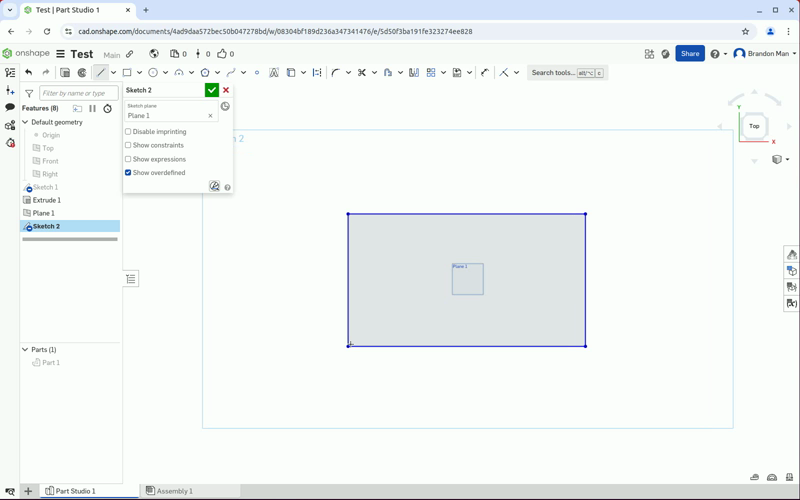
scroll(6)
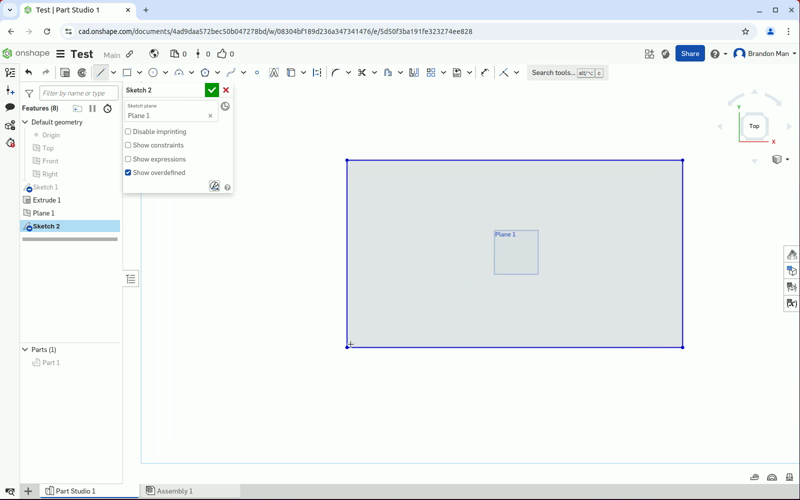
scroll(6)
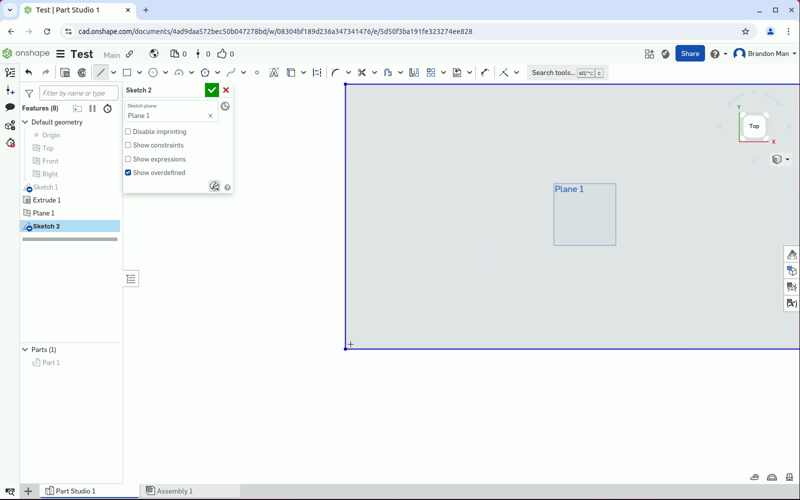
scroll(6)
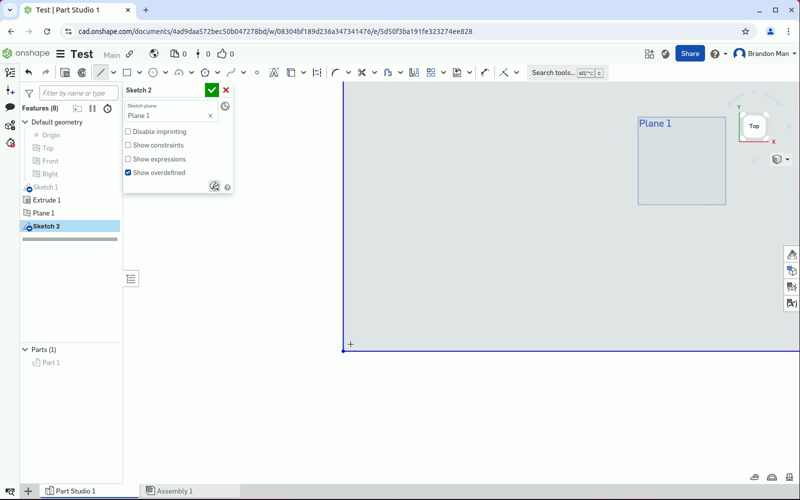
scroll(6)
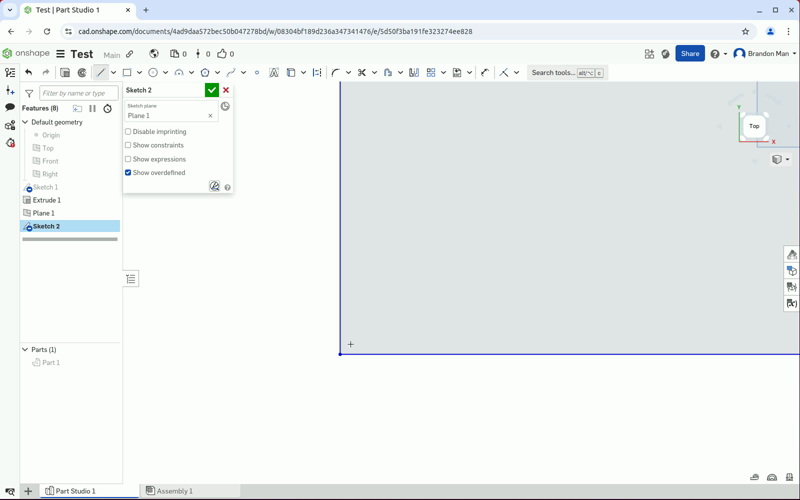
scroll(6)
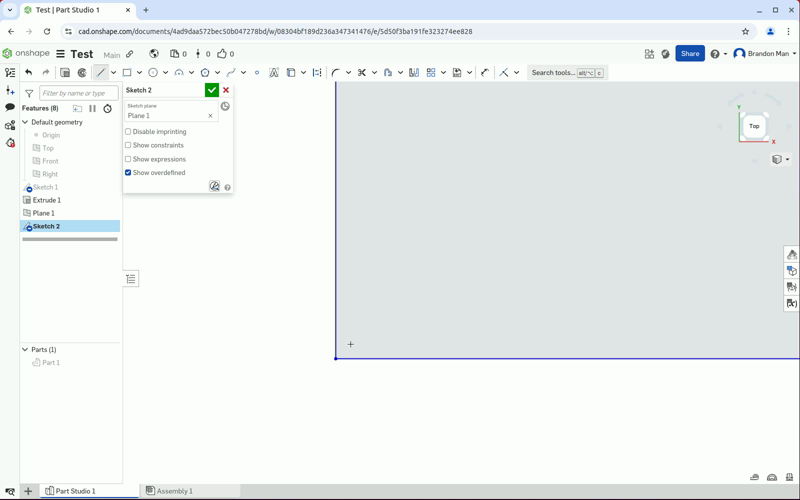
scroll(6)
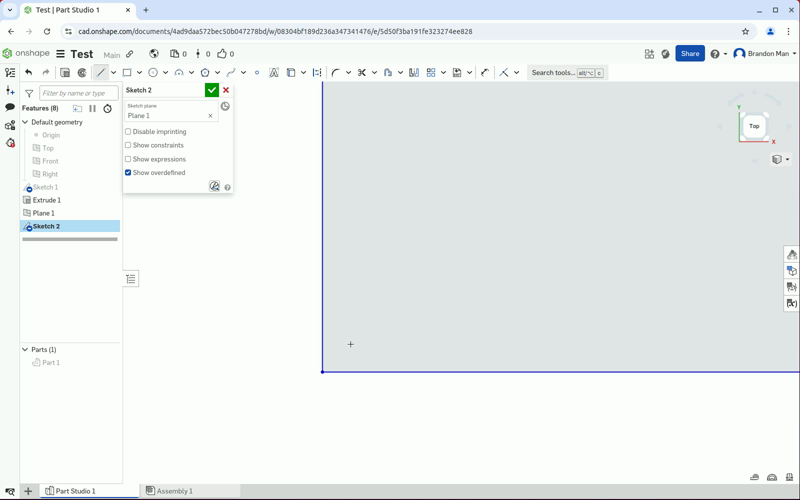
click(350, 343)
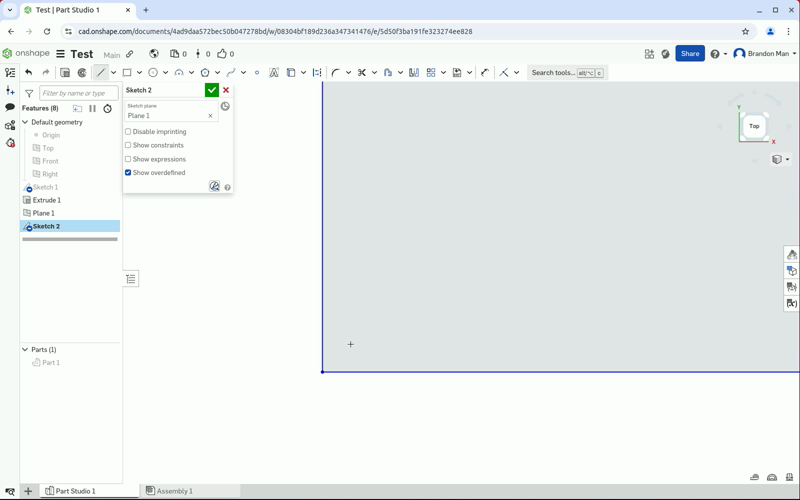
scroll(-6)
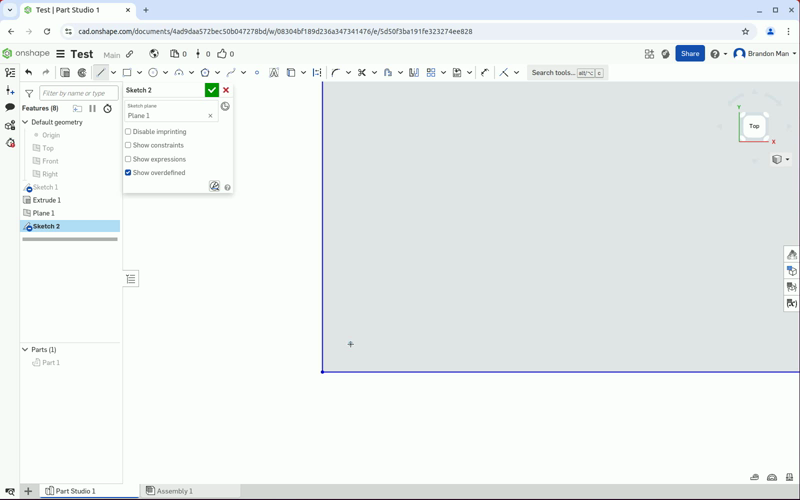
scroll(-6)
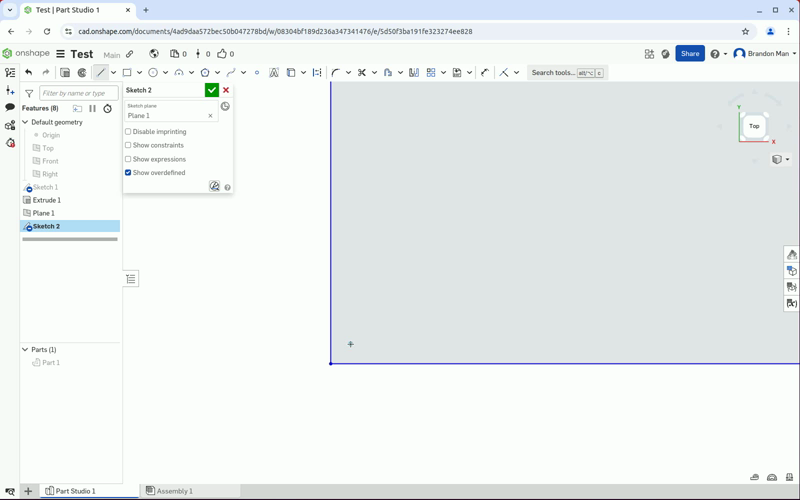
scroll(-6)
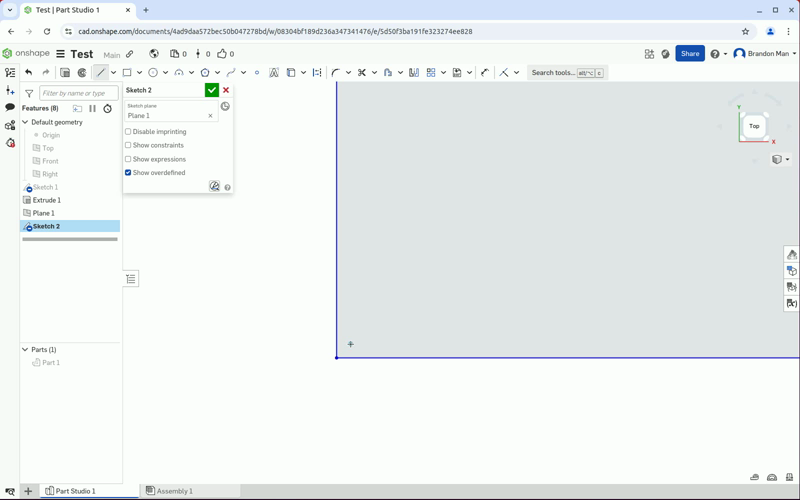
scroll(-6)
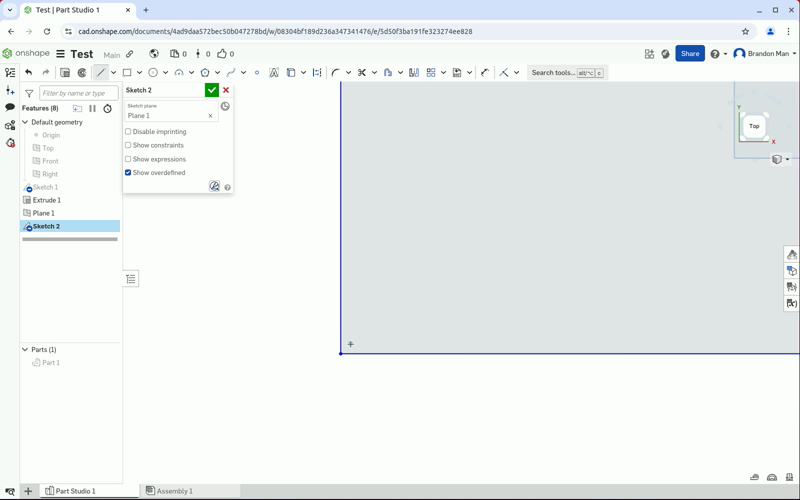
scroll(-6)
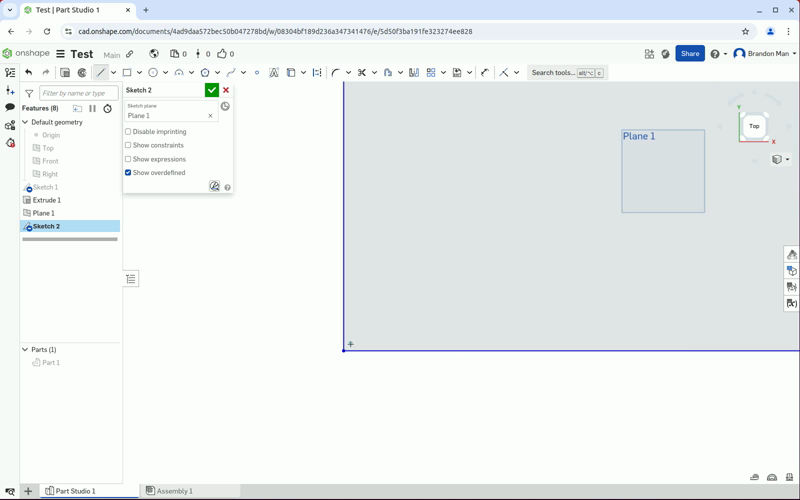
scroll(-6)
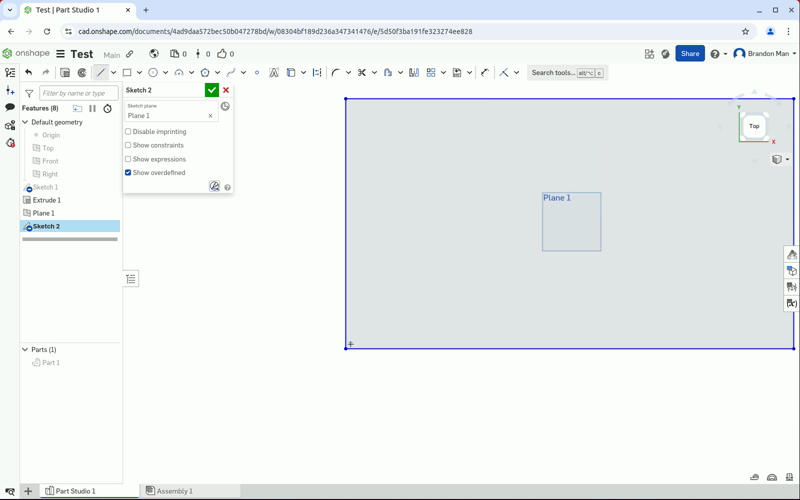
scroll(-6)
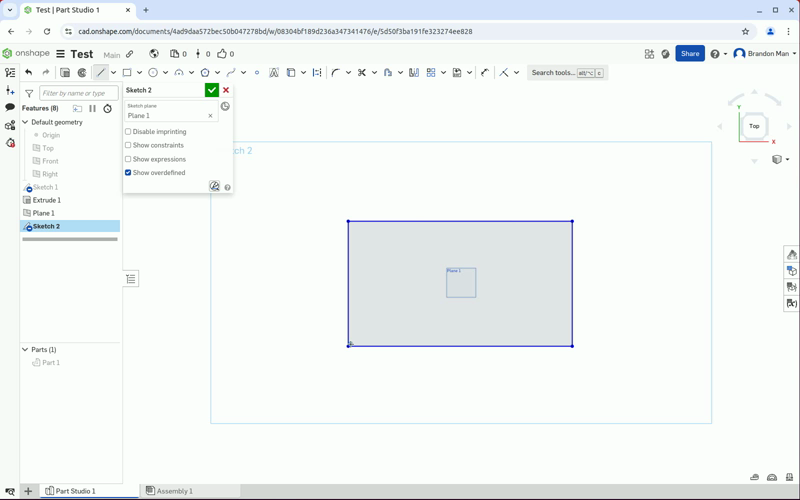
key_up(shift)
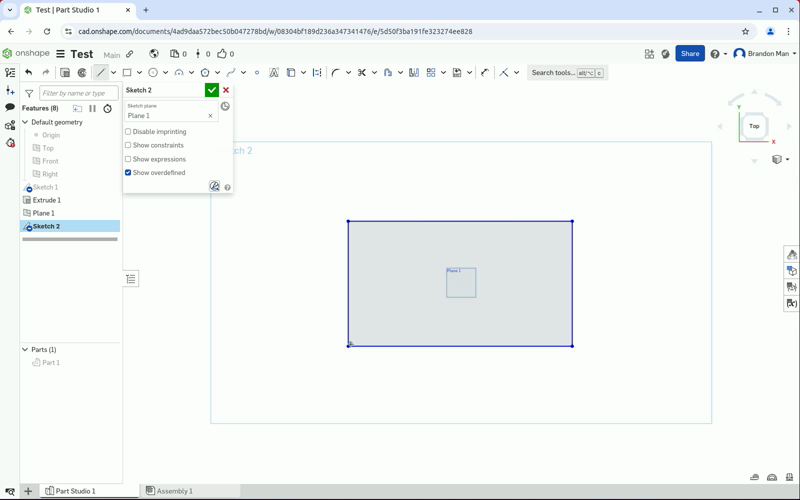
key_down(shift)
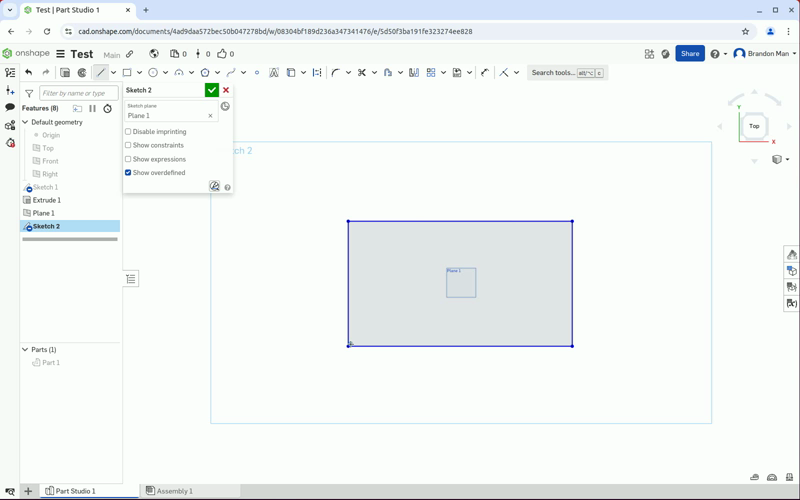
mouse_move(569, 343)
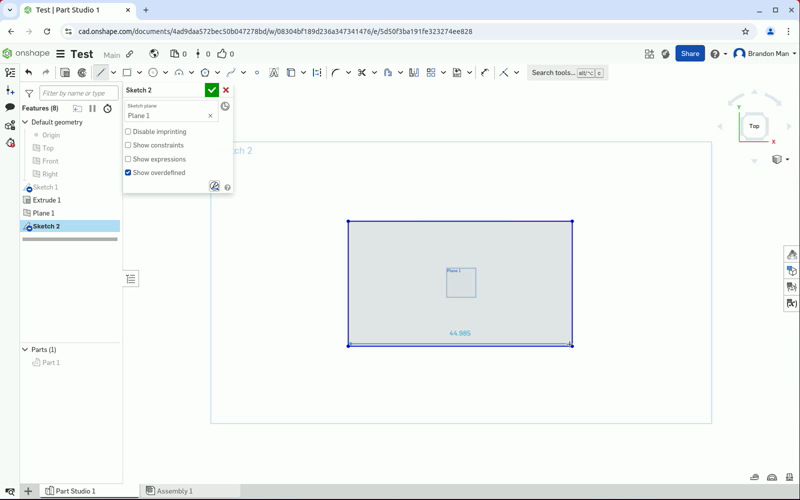
scroll(6)
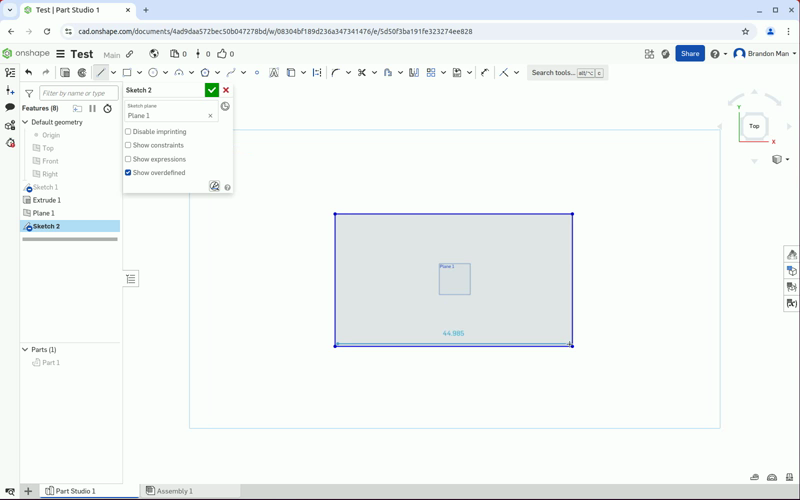
scroll(6)
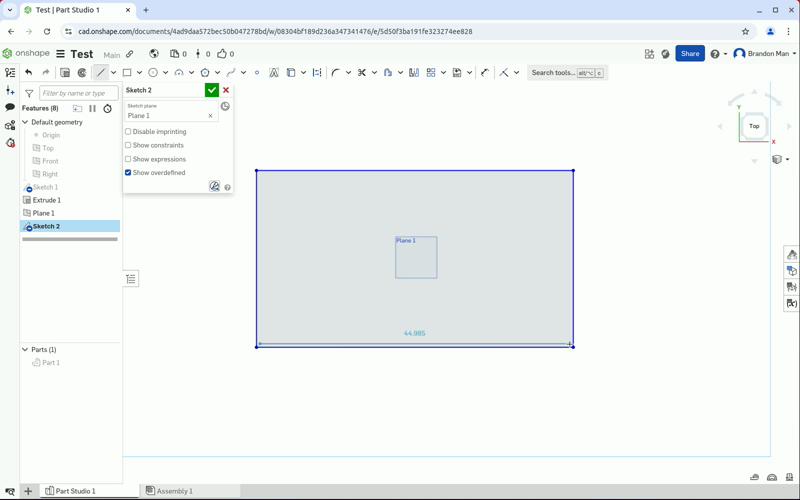
scroll(6)
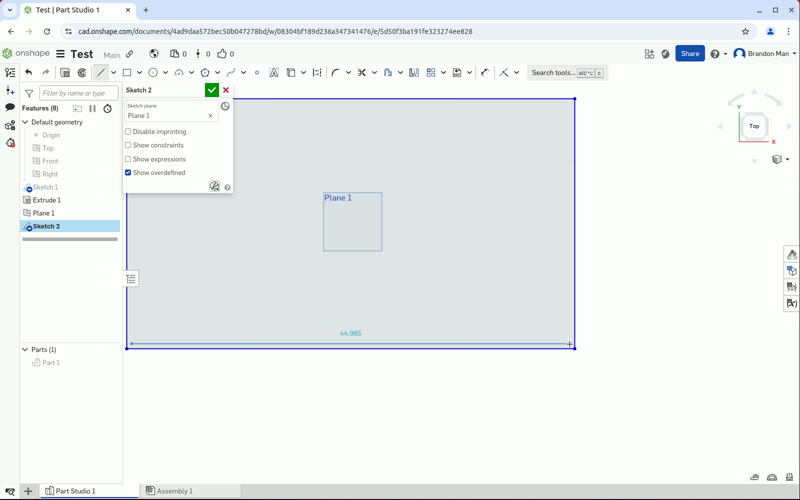
scroll(6)
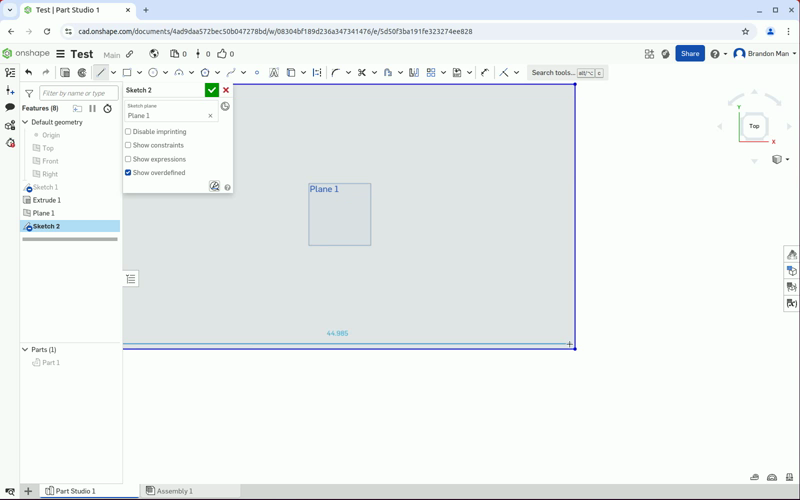
scroll(6)
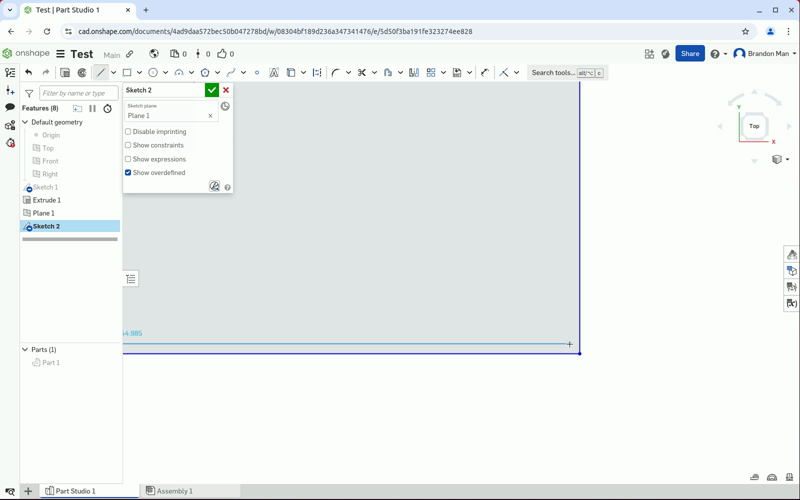
scroll(6)
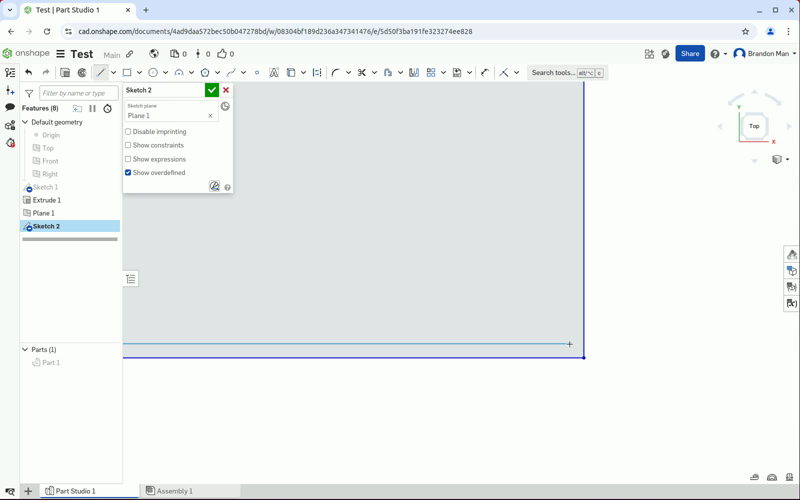
scroll(6)
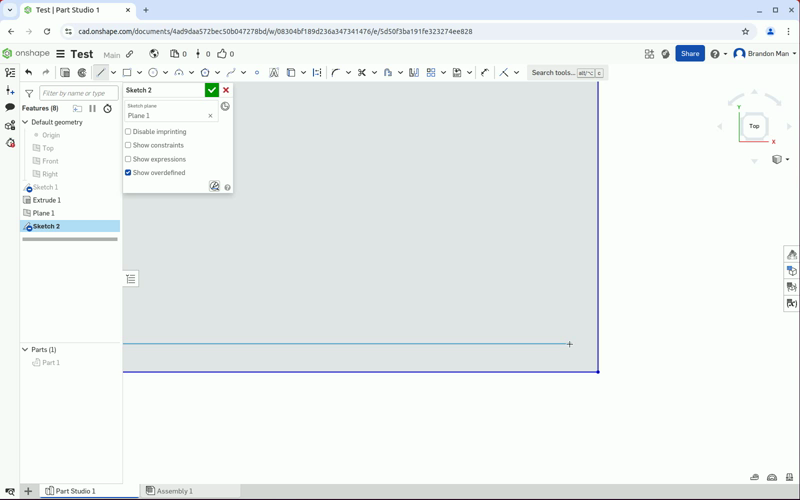
click(569, 343)
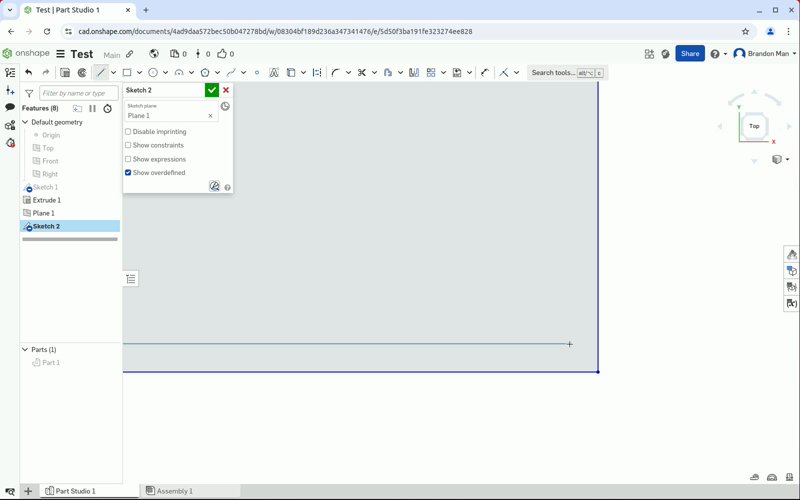
scroll(-6)
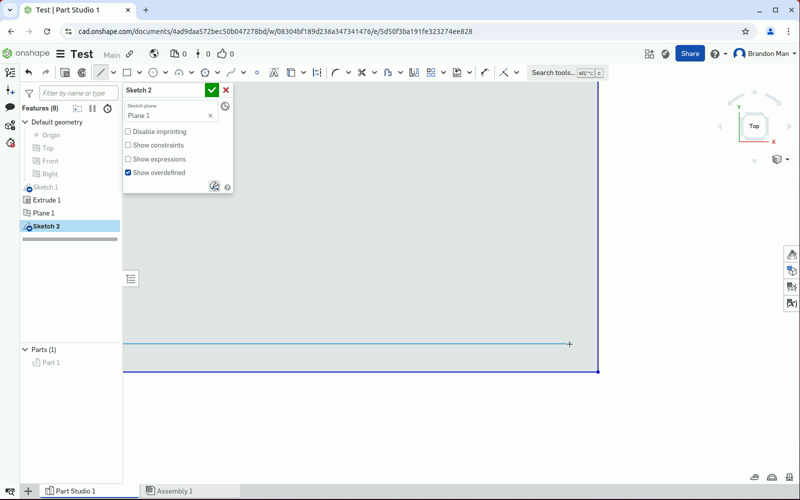
scroll(-6)
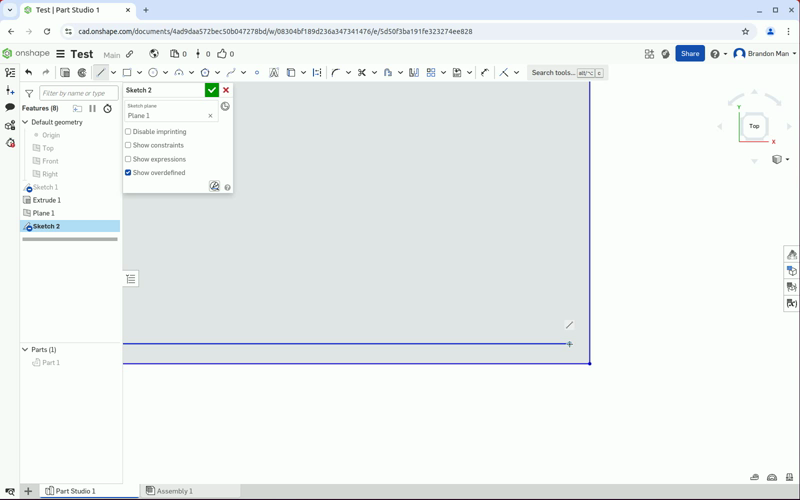
scroll(-6)
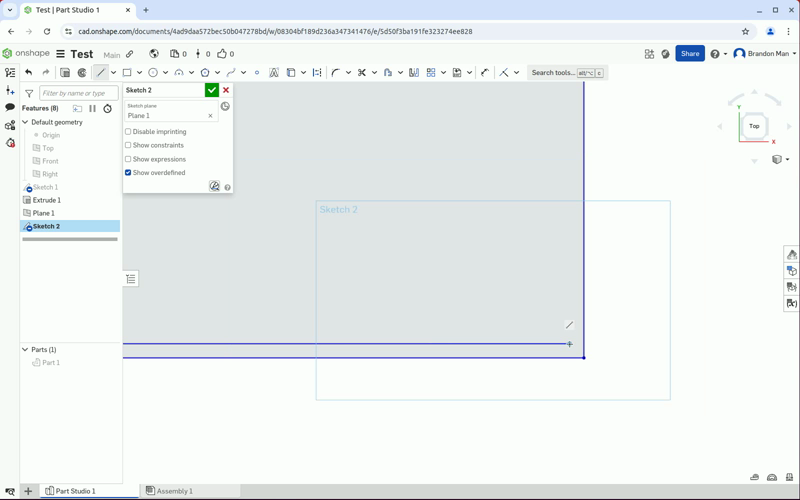
scroll(-6)
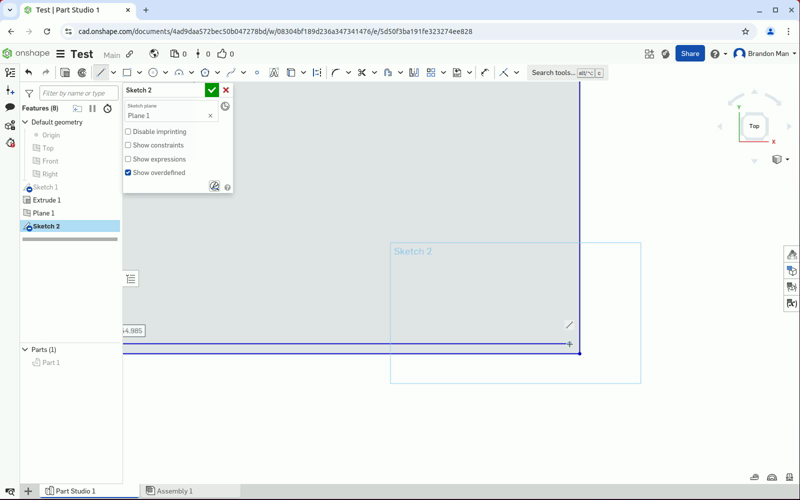
scroll(-6)
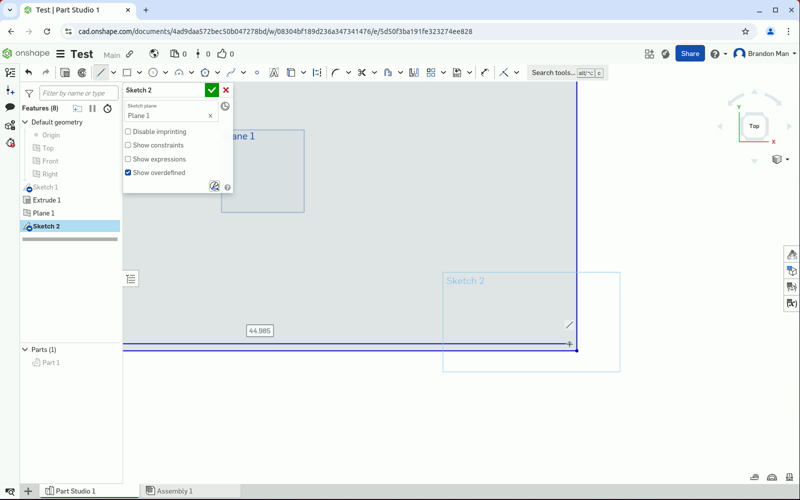
scroll(-6)
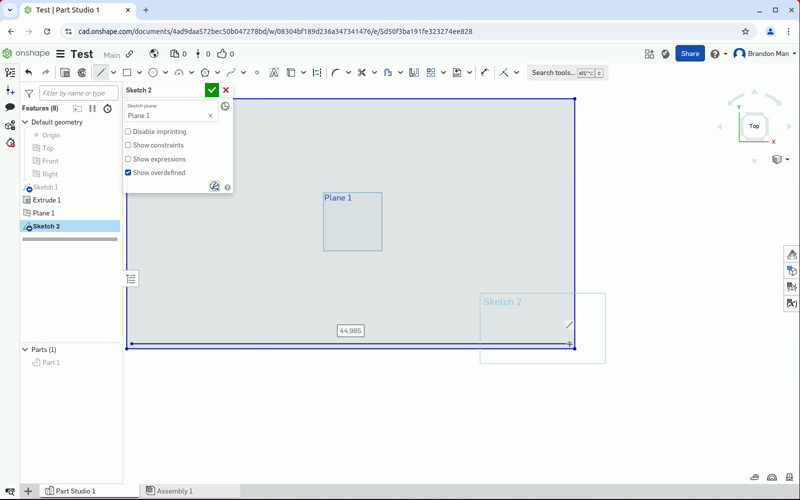
scroll(-6)
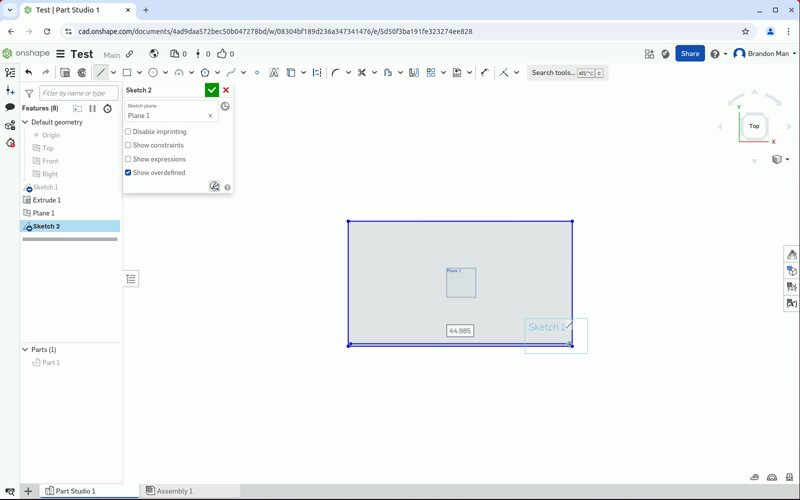
key_up(shift)
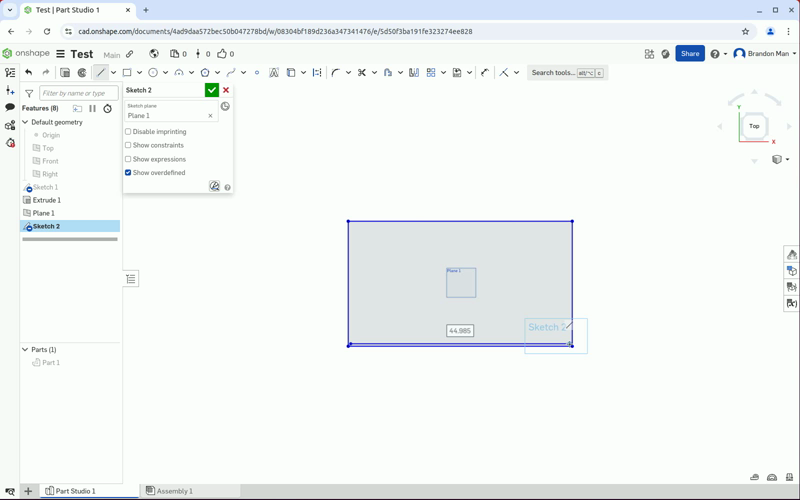
key_down(shift)
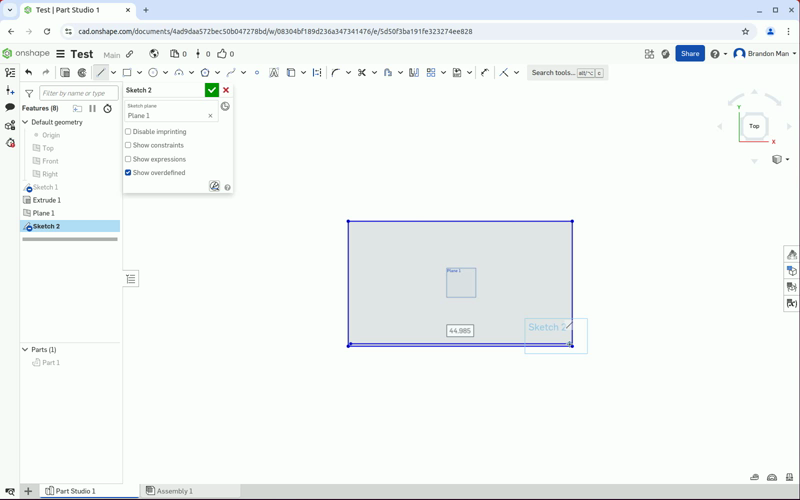
mouse_move(569, 223)
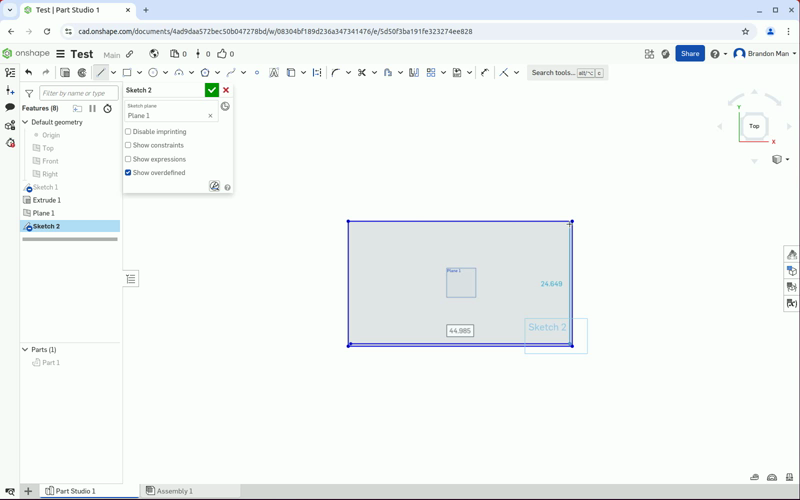
scroll(6)
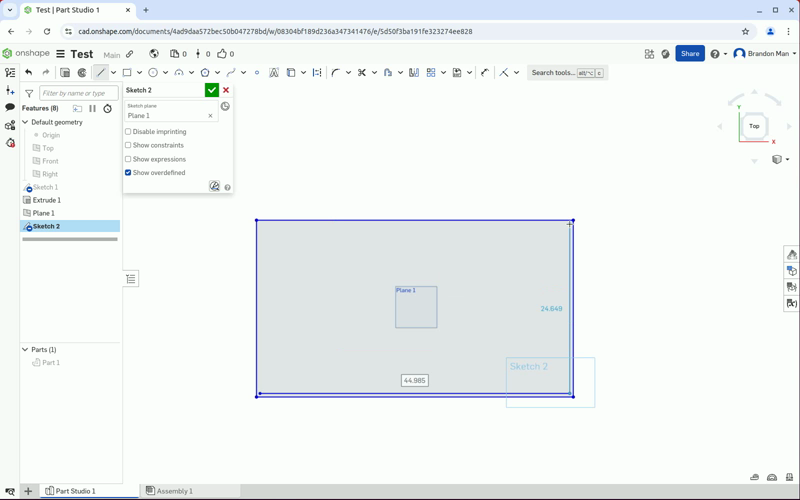
scroll(6)
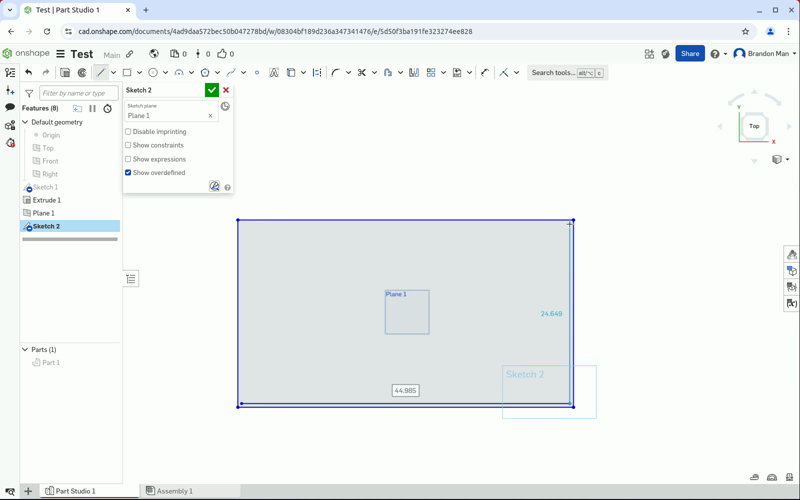
scroll(6)
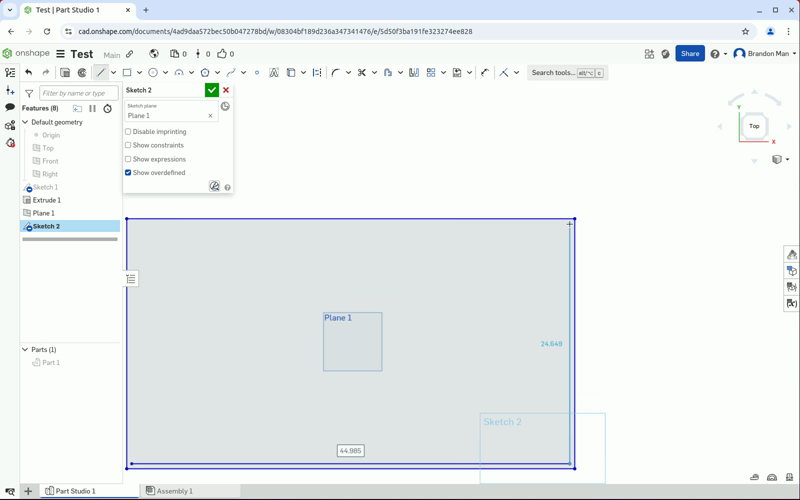
scroll(6)
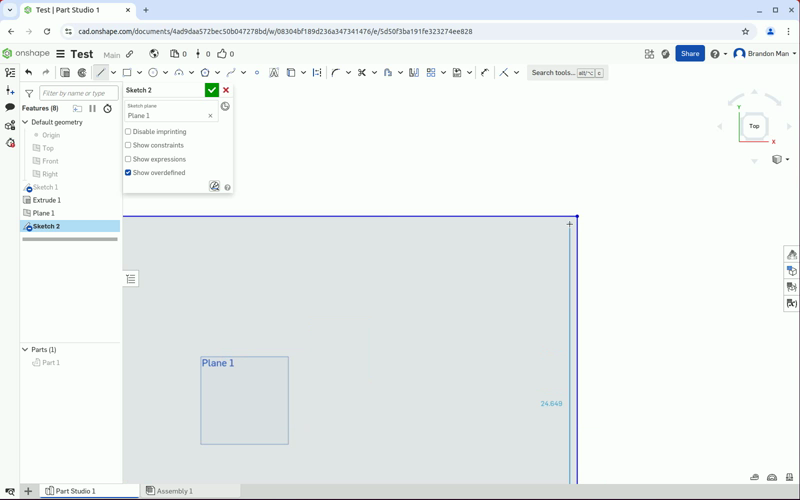
scroll(6)
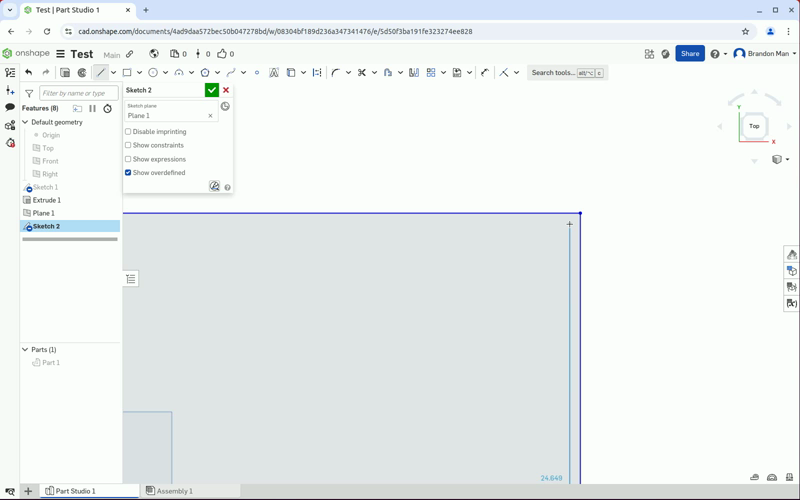
scroll(6)
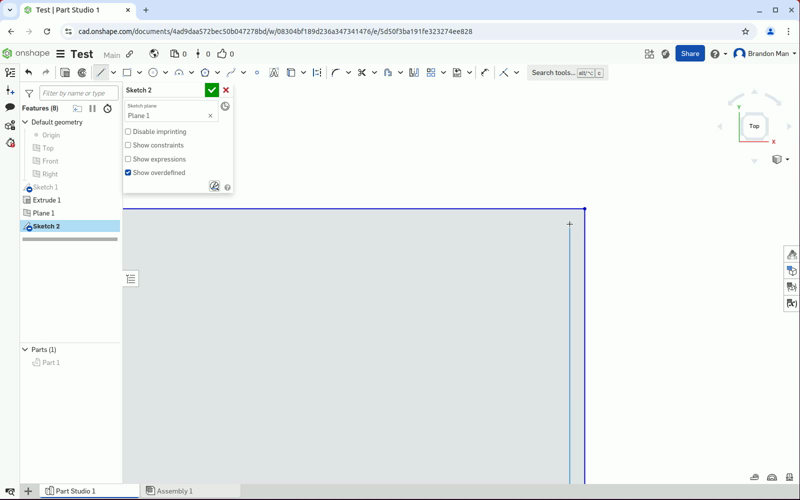
scroll(6)
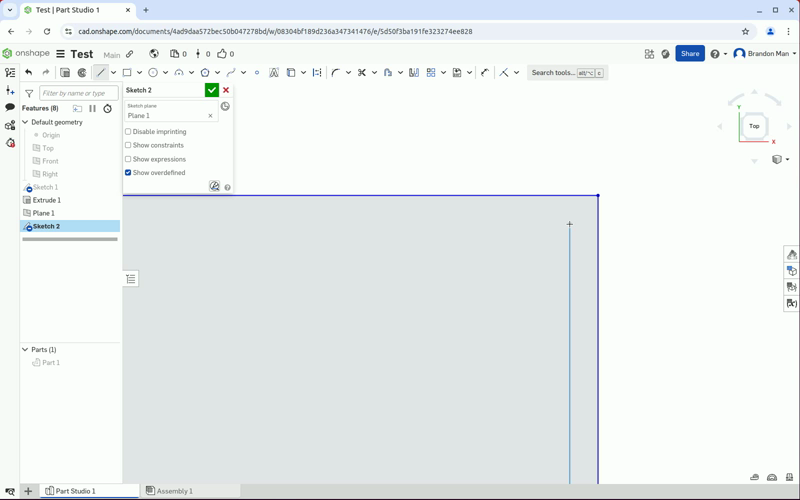
click(569, 223)
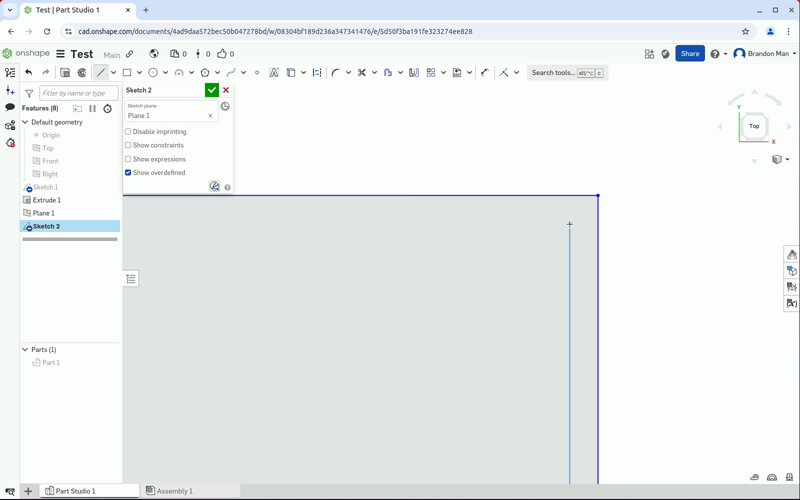
scroll(-6)
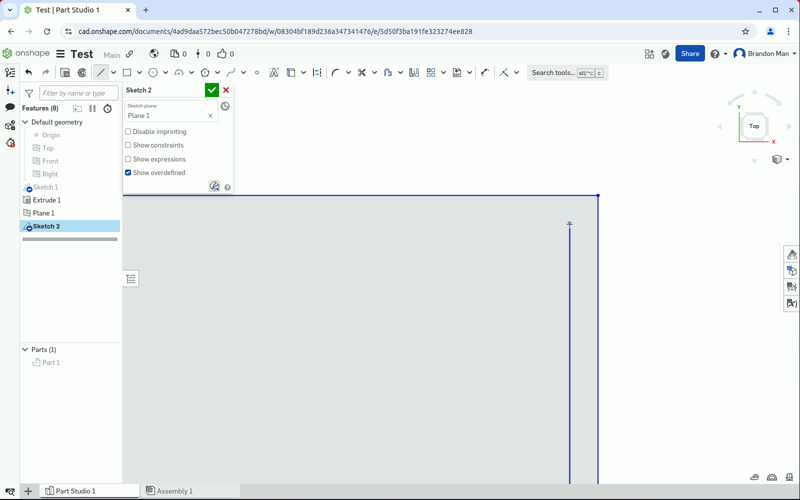
scroll(-6)
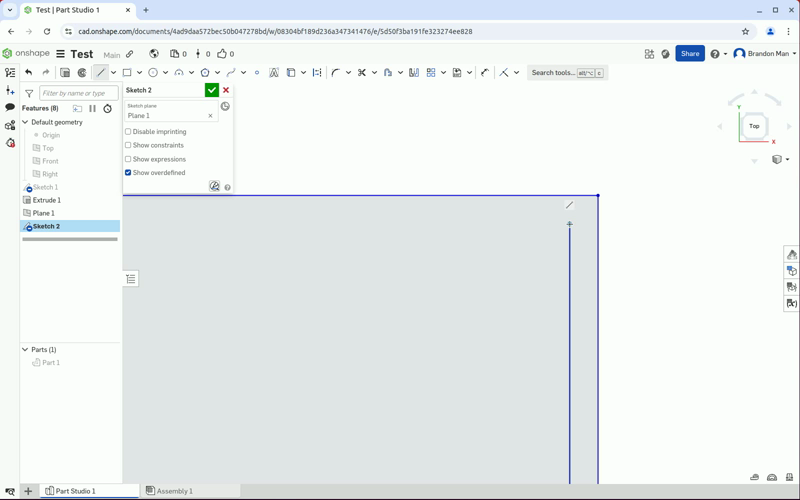
scroll(-6)
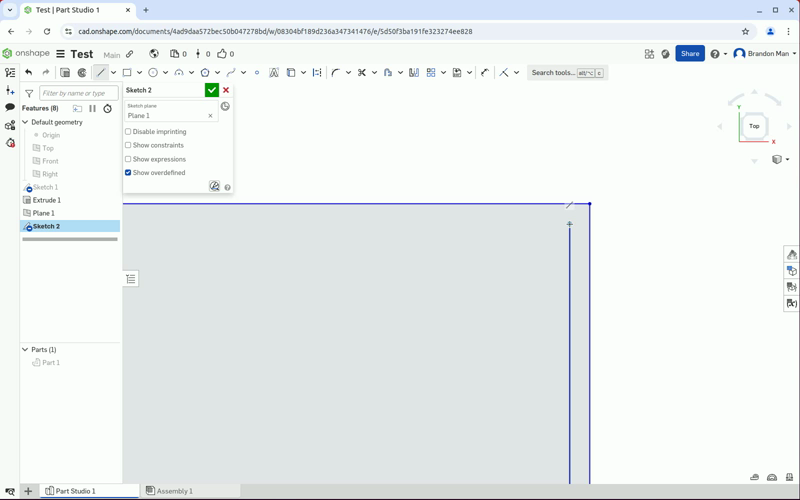
scroll(-6)
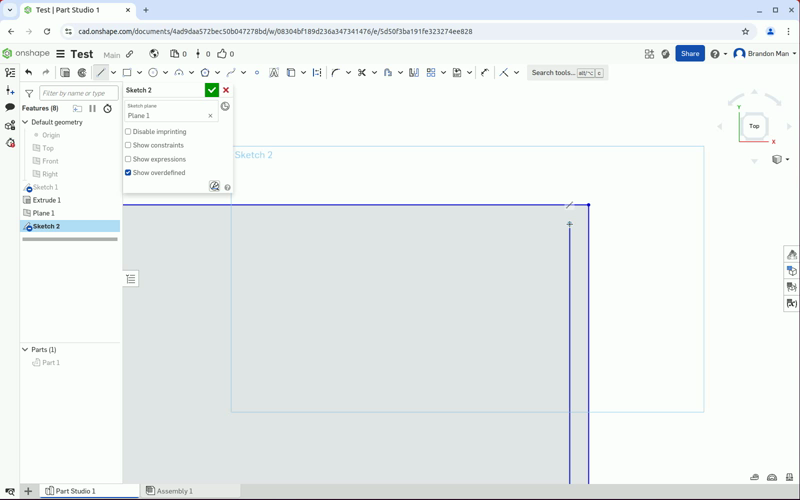
scroll(-6)
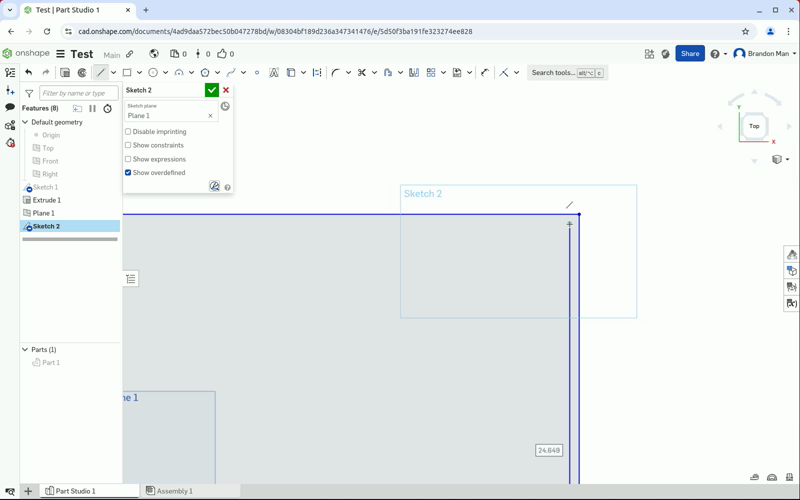
scroll(-6)
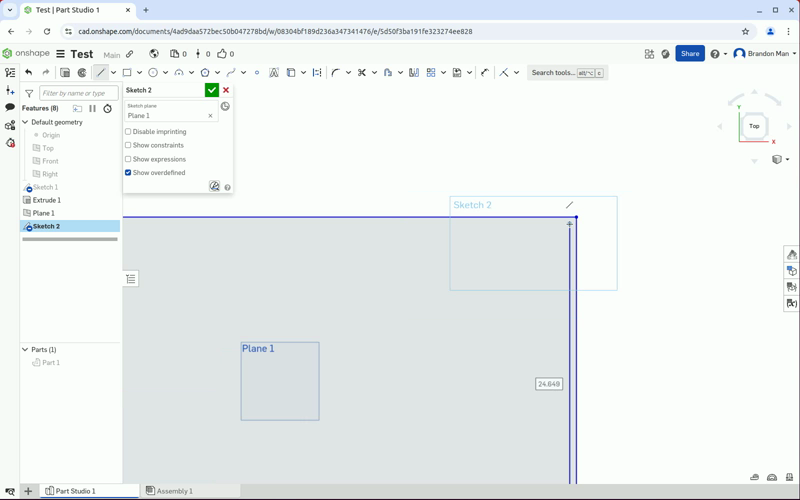
scroll(-6)
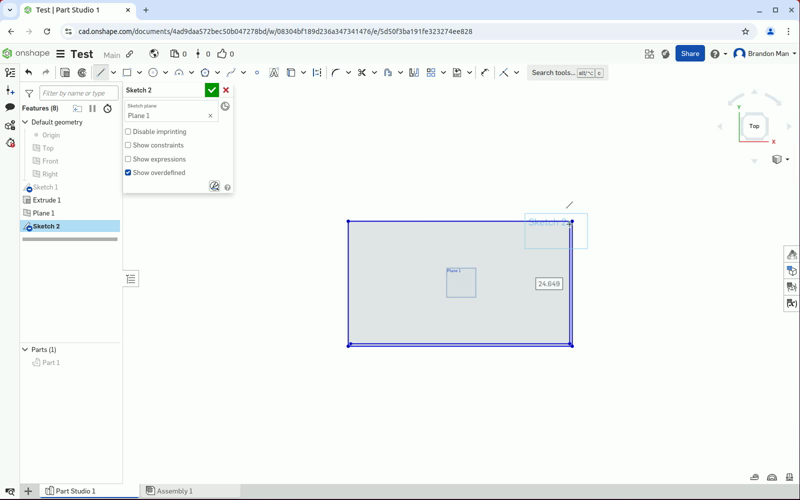
key_up(shift)
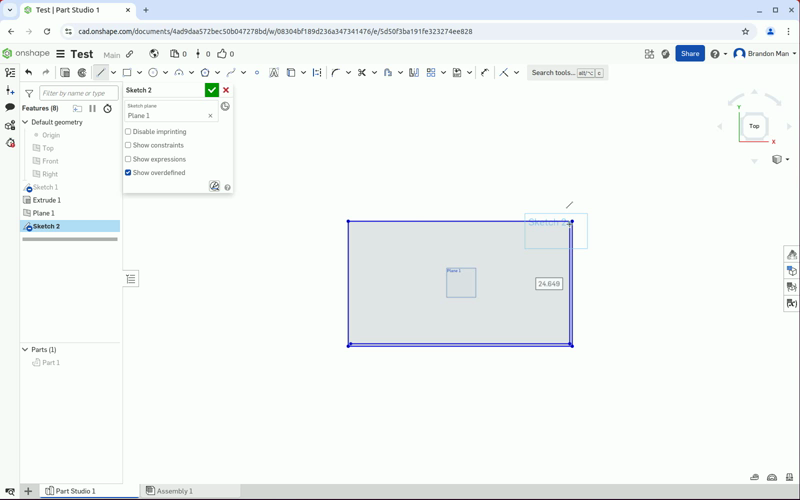
key_down(shift)
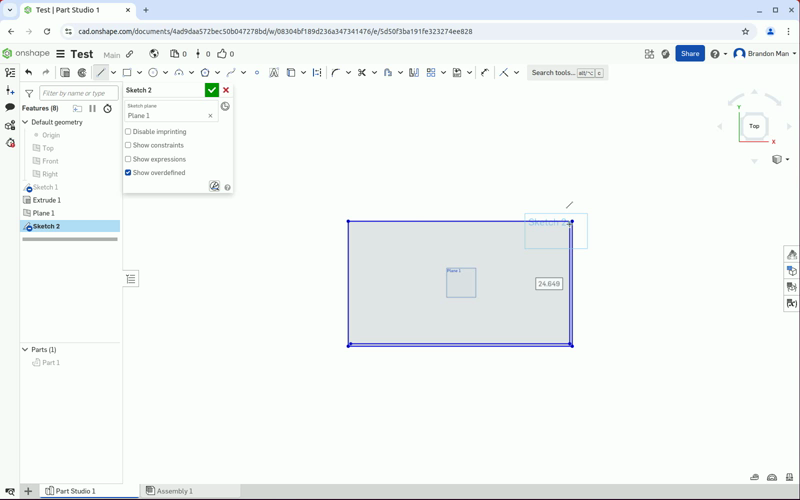
mouse_move(350, 223)
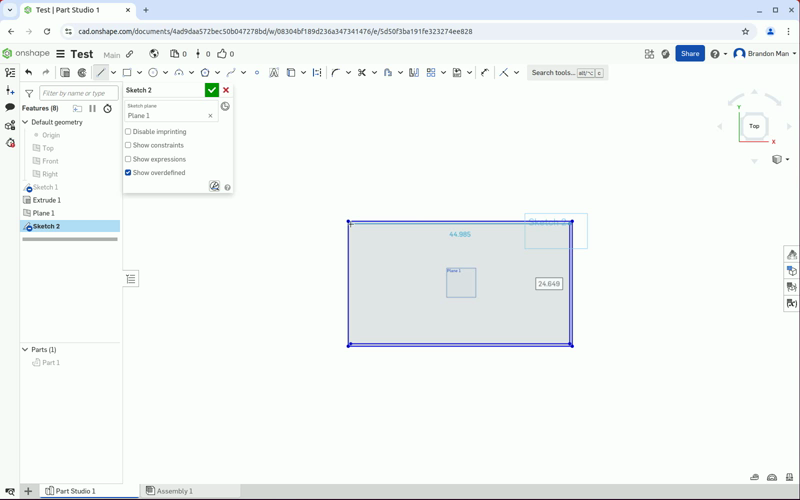
scroll(6)
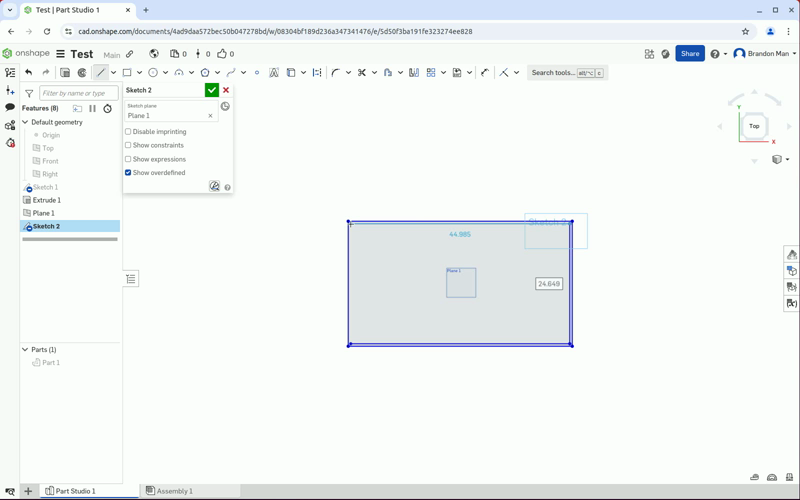
scroll(6)
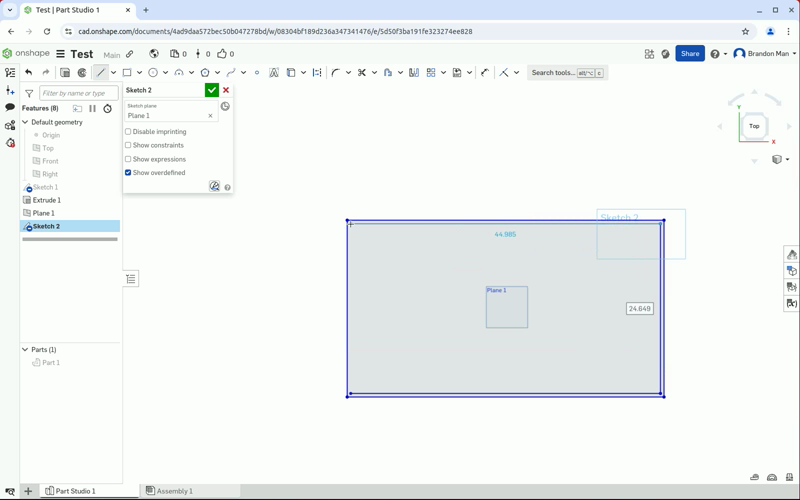
scroll(6)
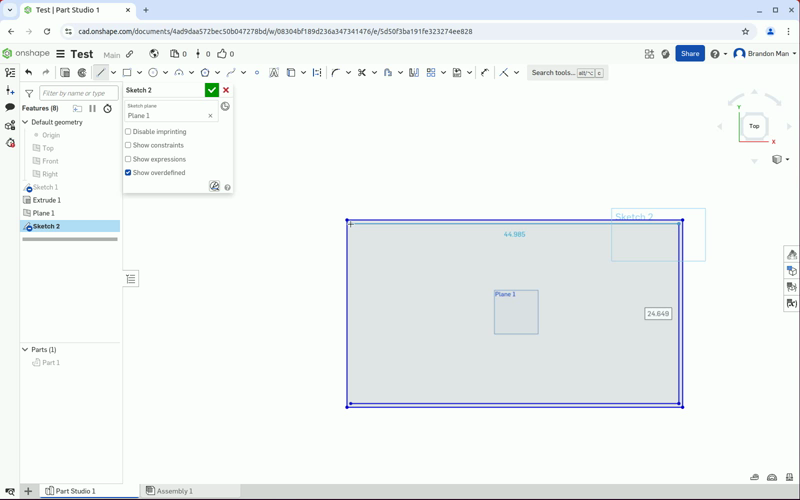
scroll(6)
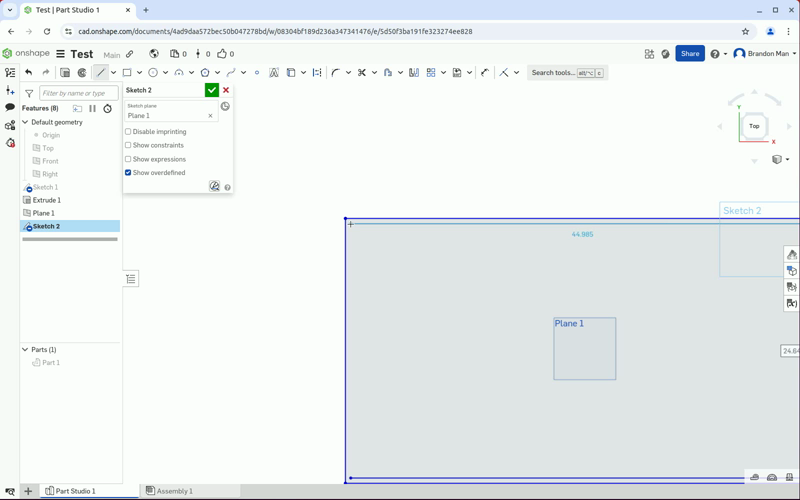
scroll(6)
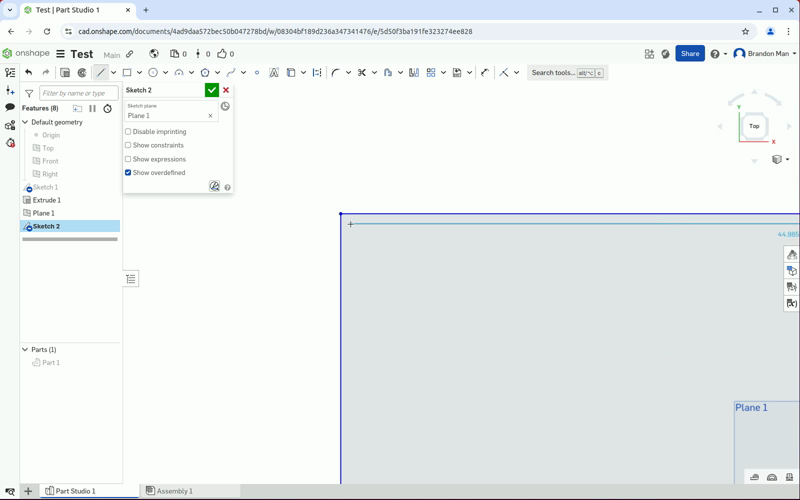
scroll(6)
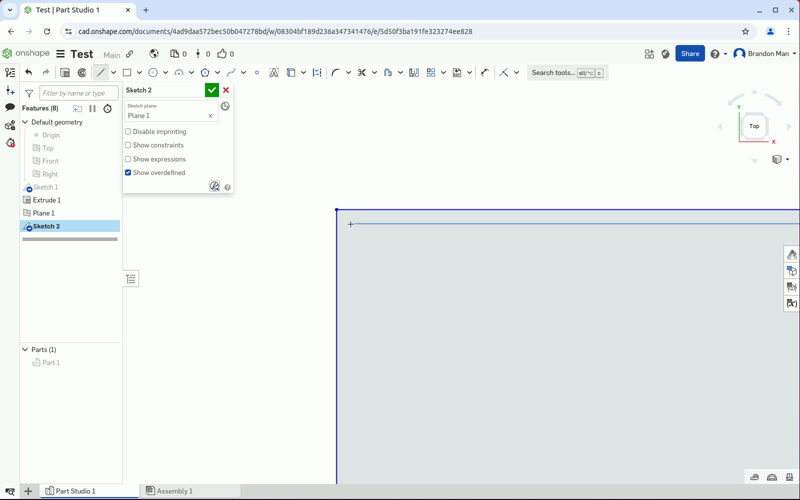
scroll(6)
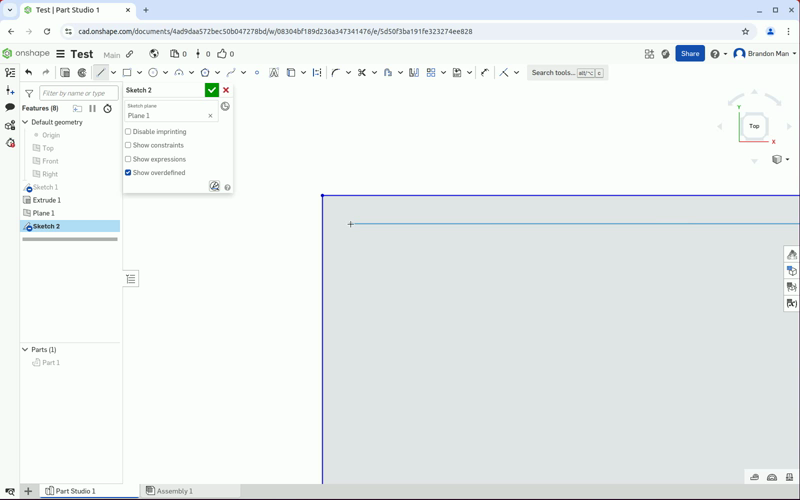
click(350, 223)
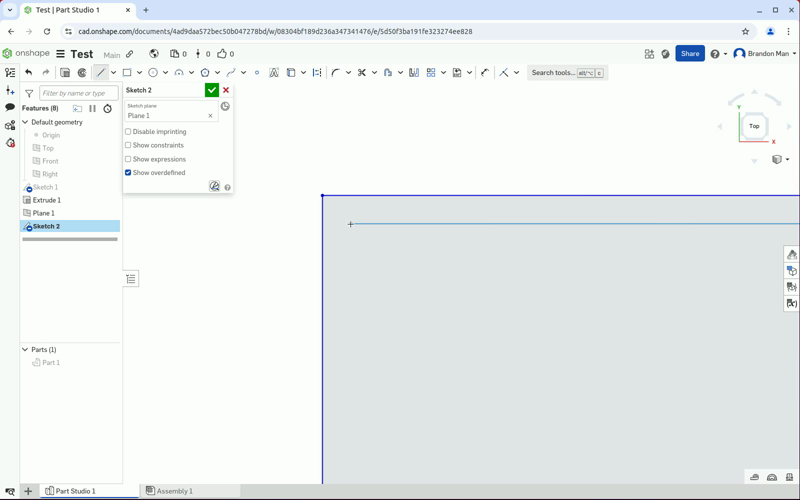
scroll(-6)
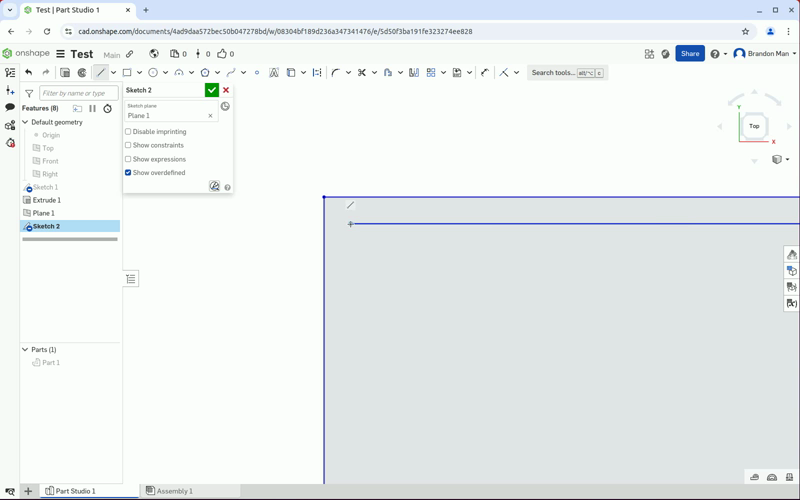
scroll(-6)
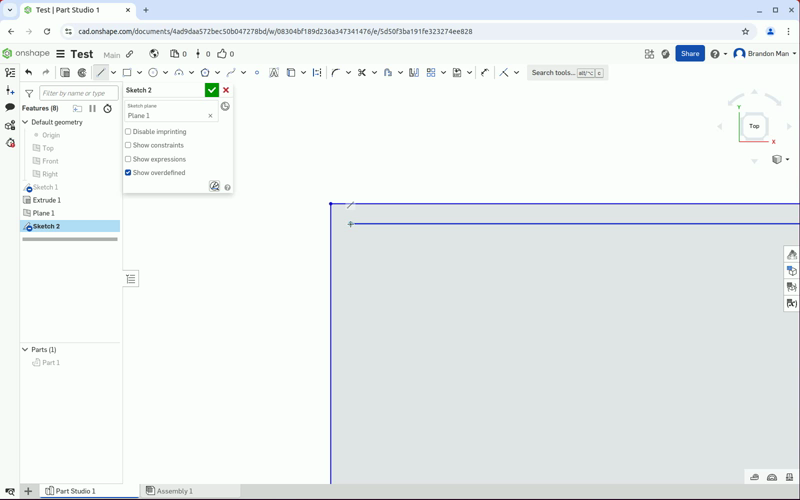
scroll(-6)
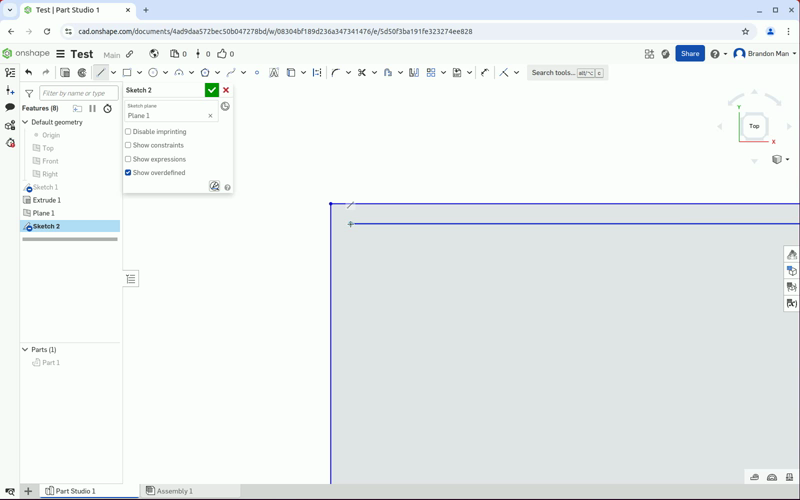
scroll(-6)
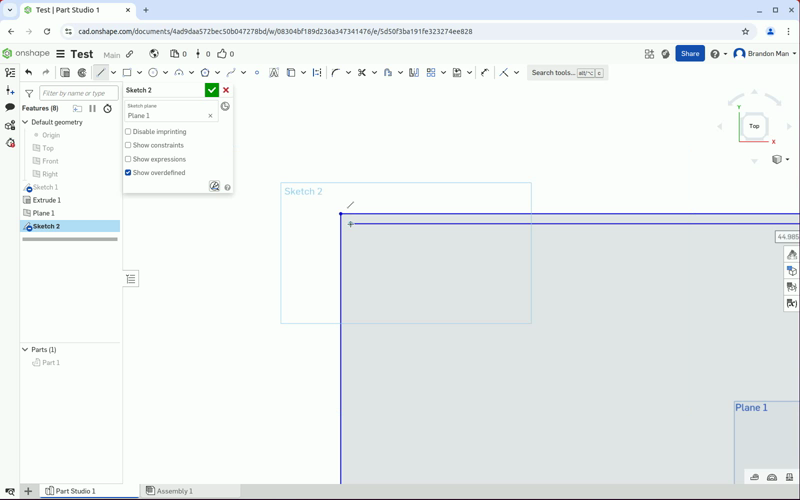
scroll(-6)
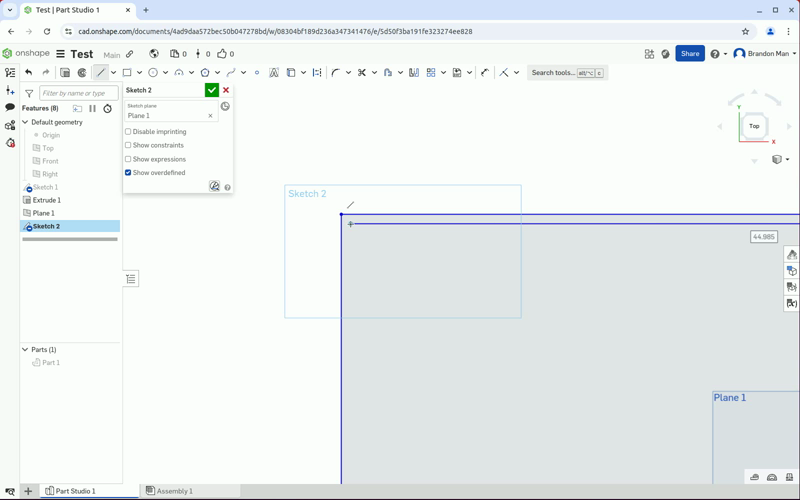
scroll(-6)
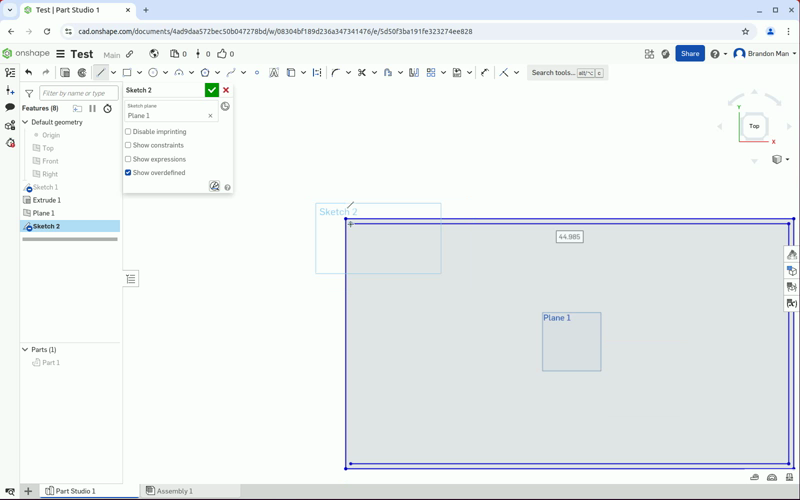
scroll(-6)
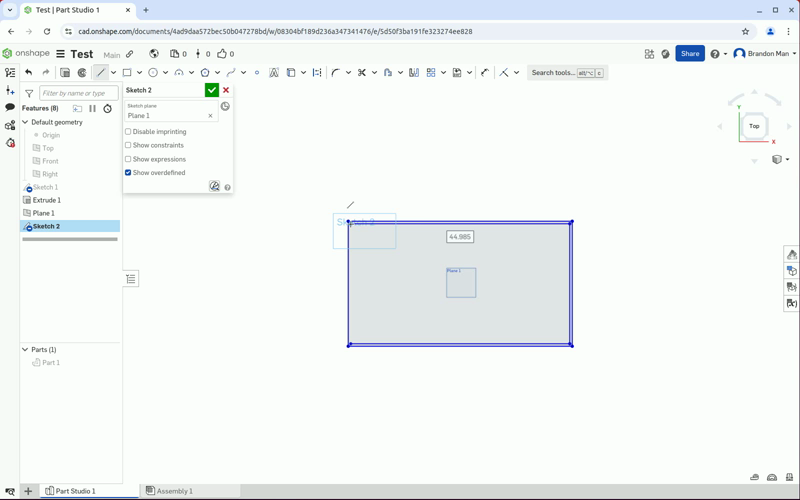
key_up(shift)
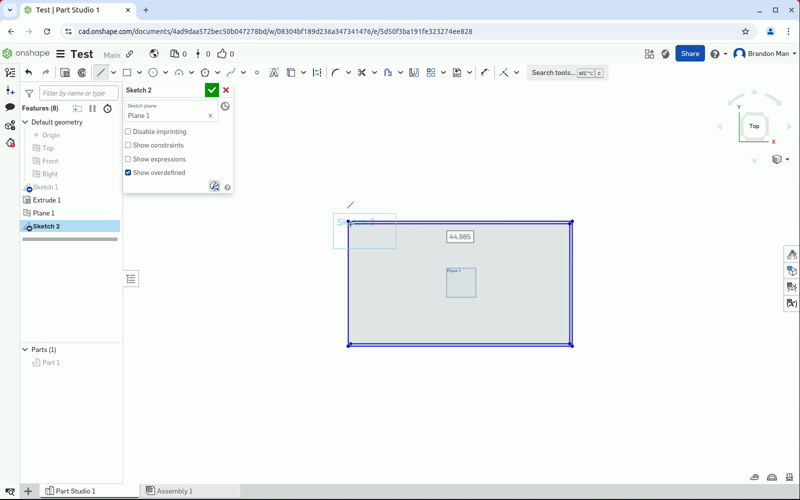
key_down(shift)
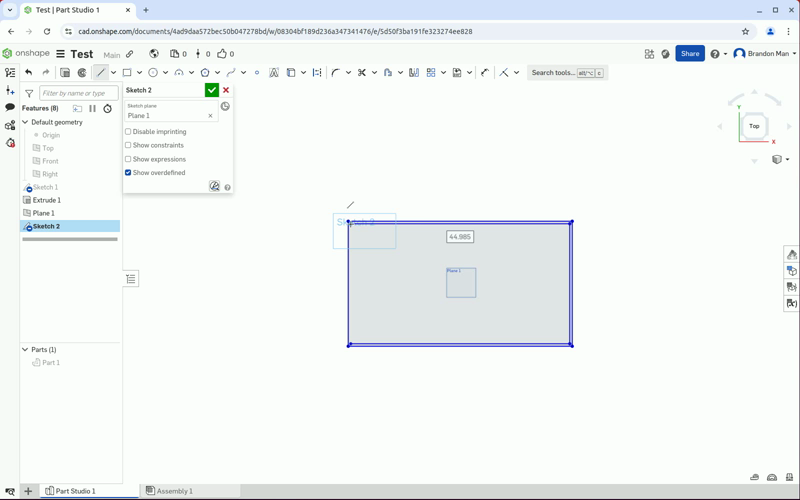
mouse_move(350, 343)
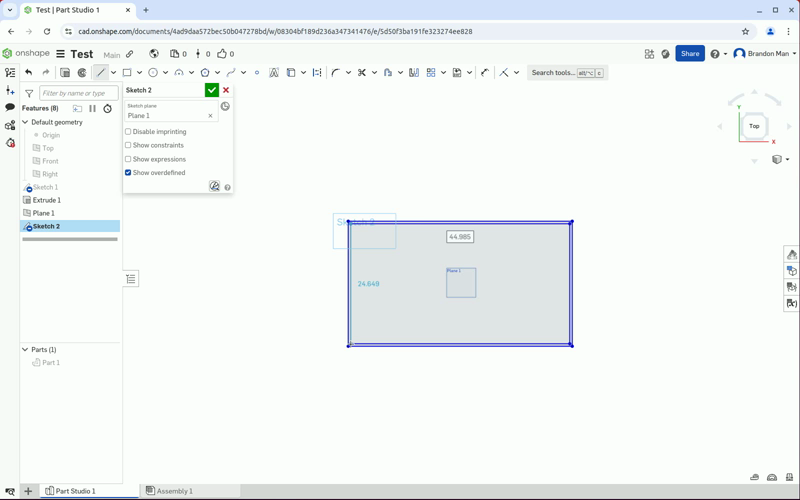
scroll(6)
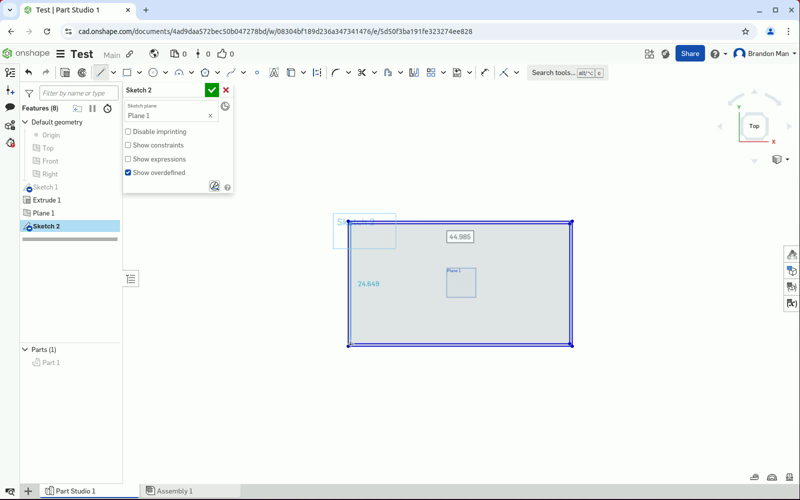
scroll(6)
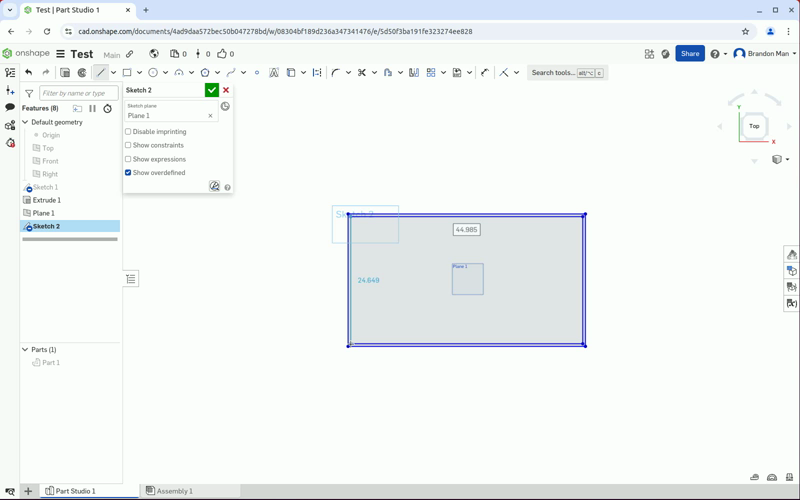
scroll(6)
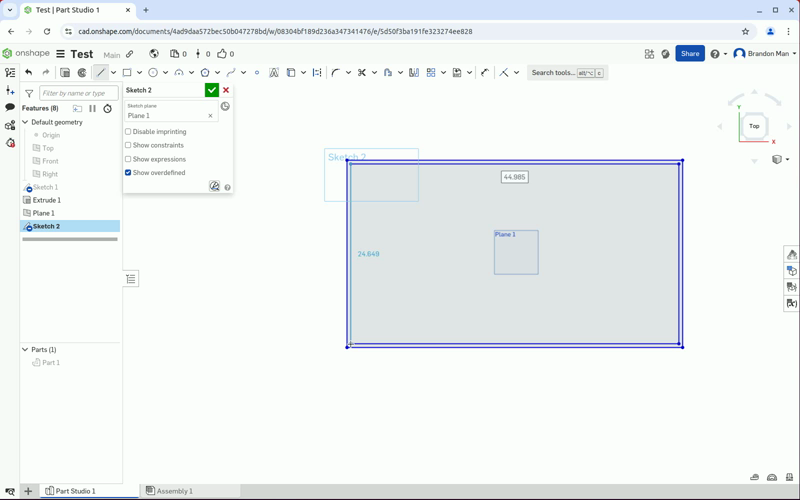
scroll(6)
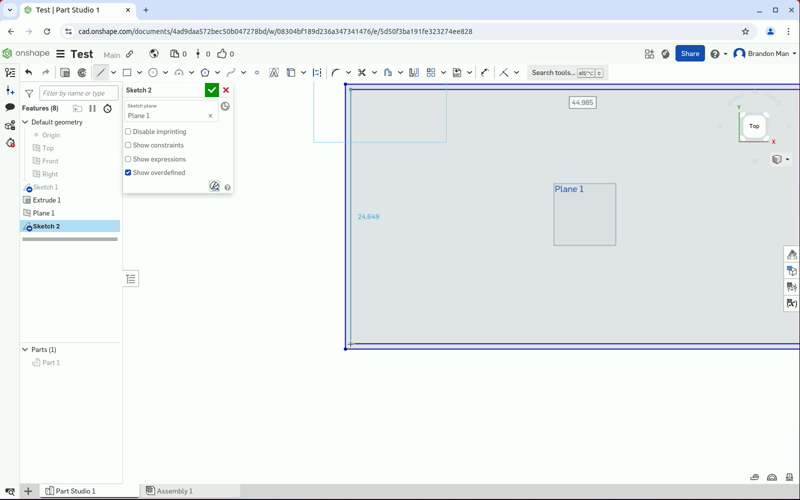
scroll(6)
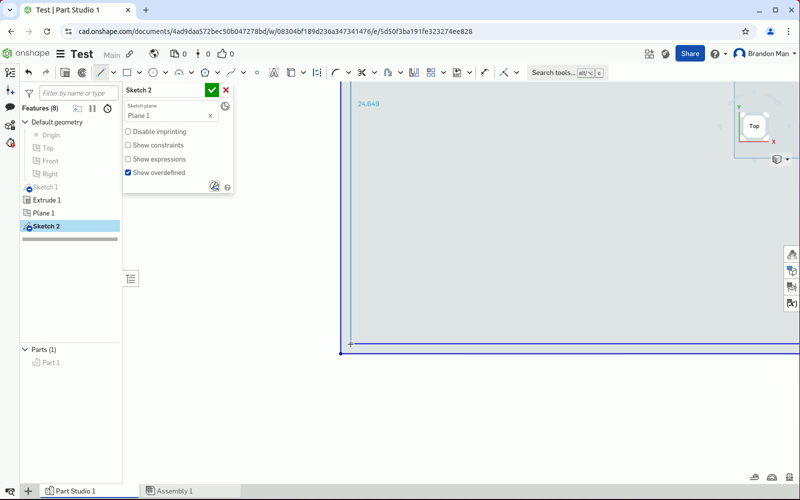
scroll(6)
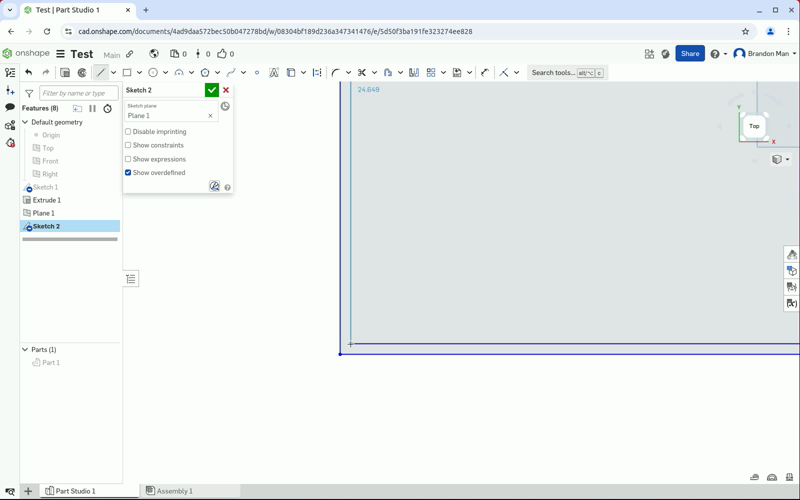
scroll(6)
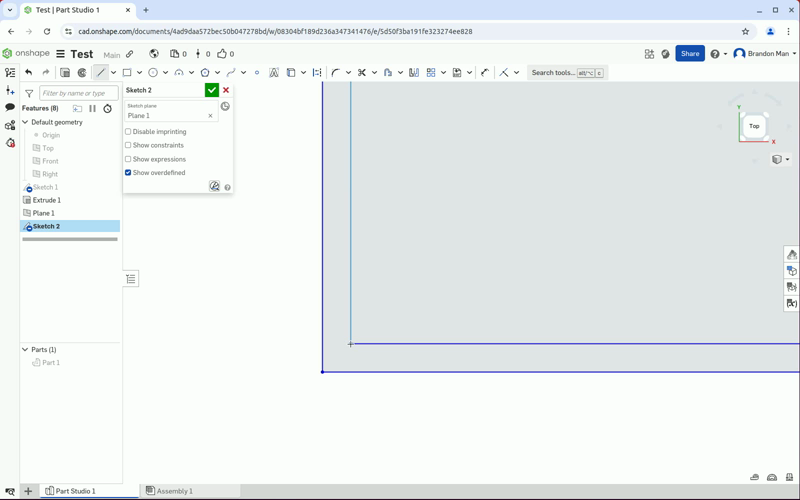
key_up(shift)
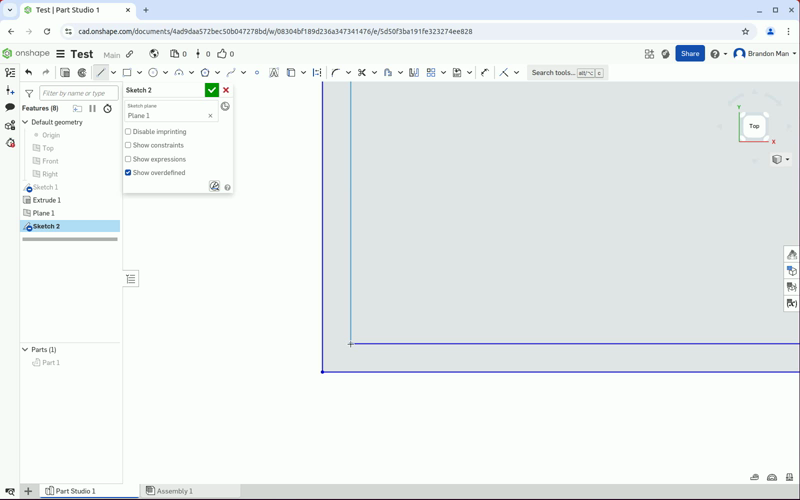
click(350, 343)
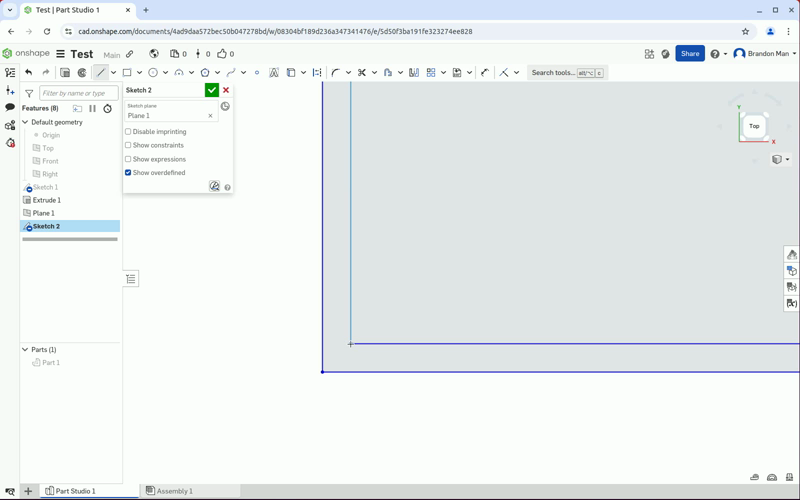
scroll(-6)
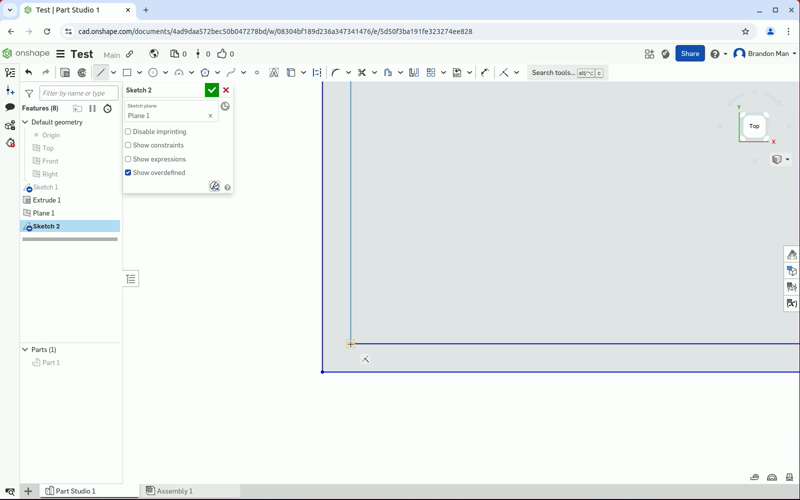
scroll(-6)
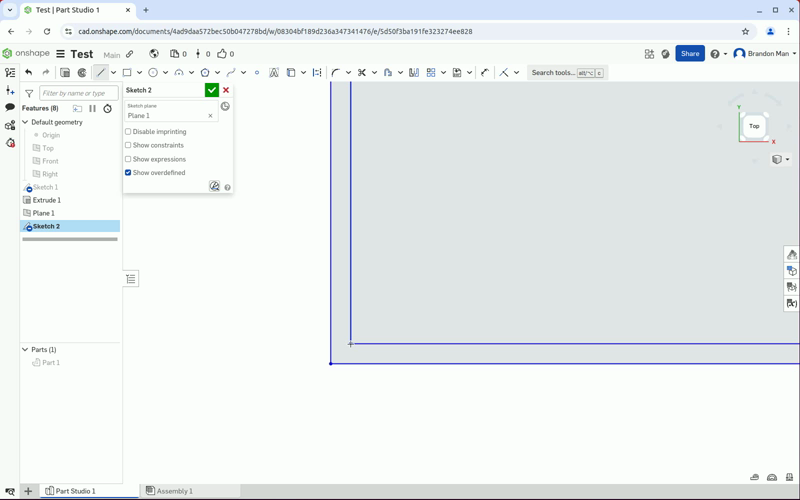
scroll(-6)
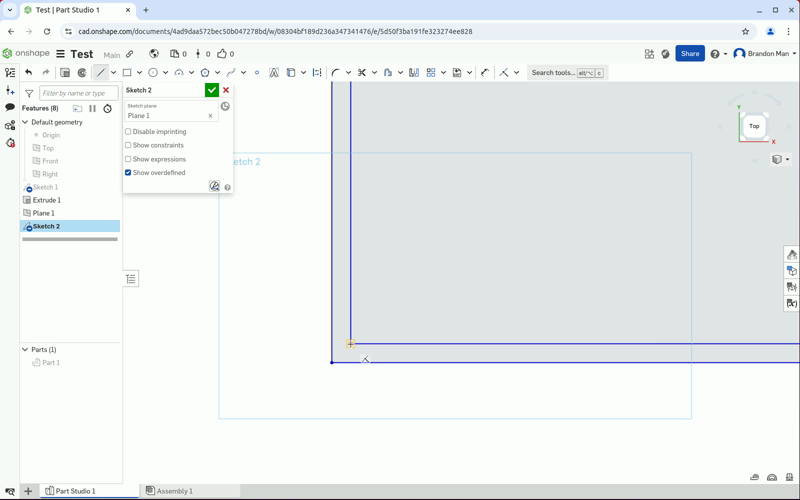
scroll(-6)
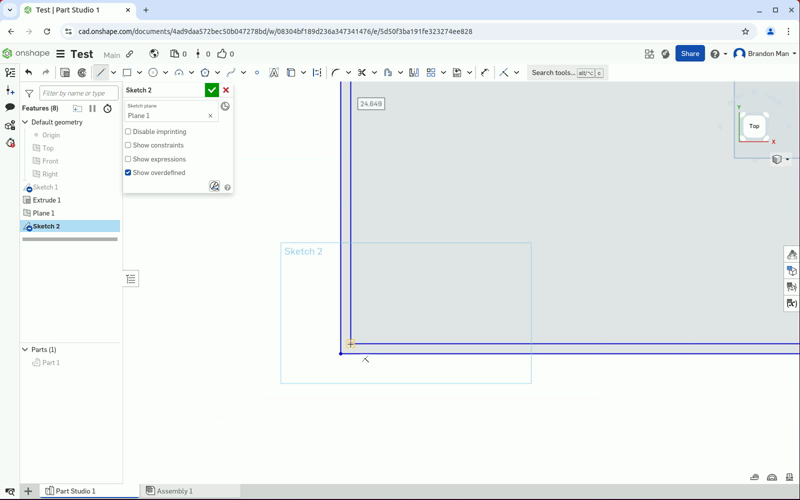
scroll(-6)
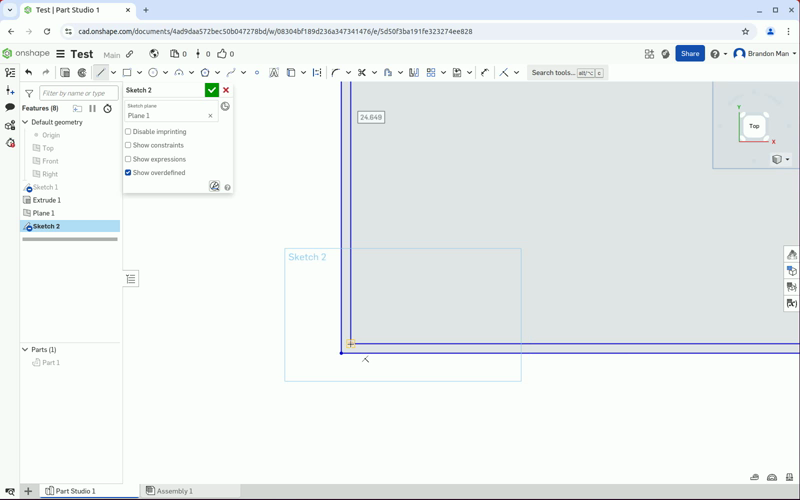
scroll(-6)
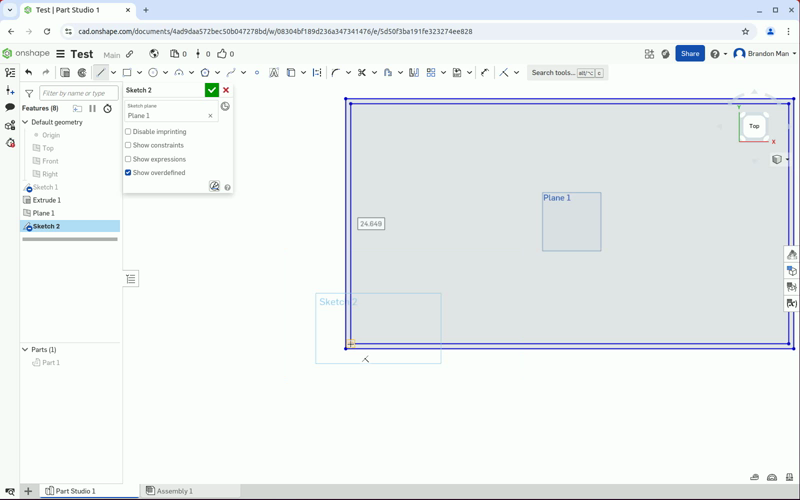
scroll(-6)
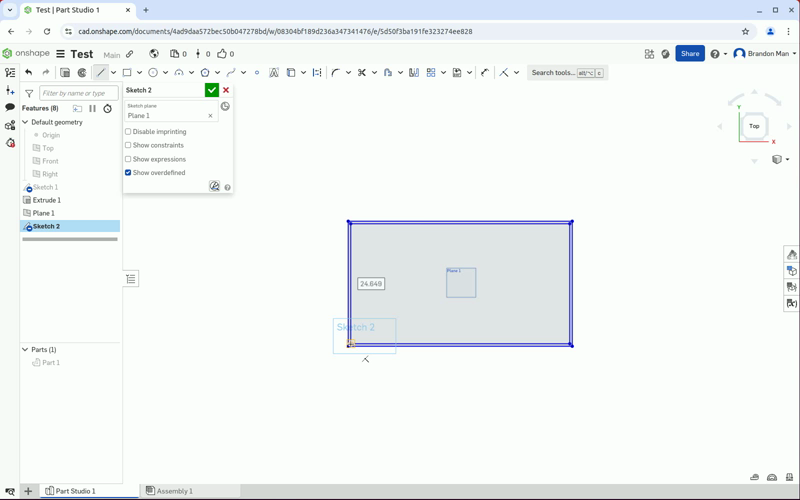
key(esc)
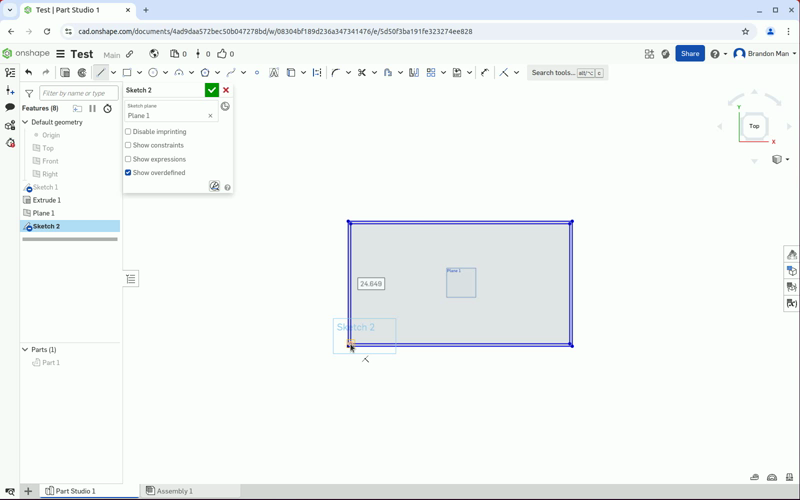
mouse_move(561, 344)
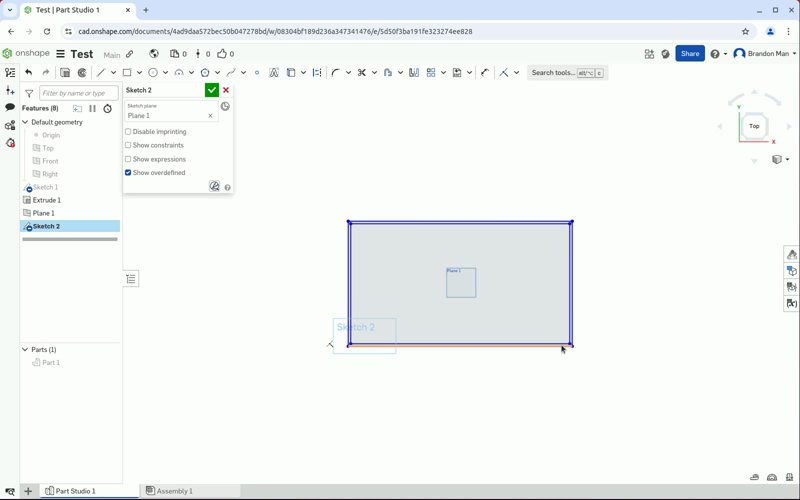
scroll(6)
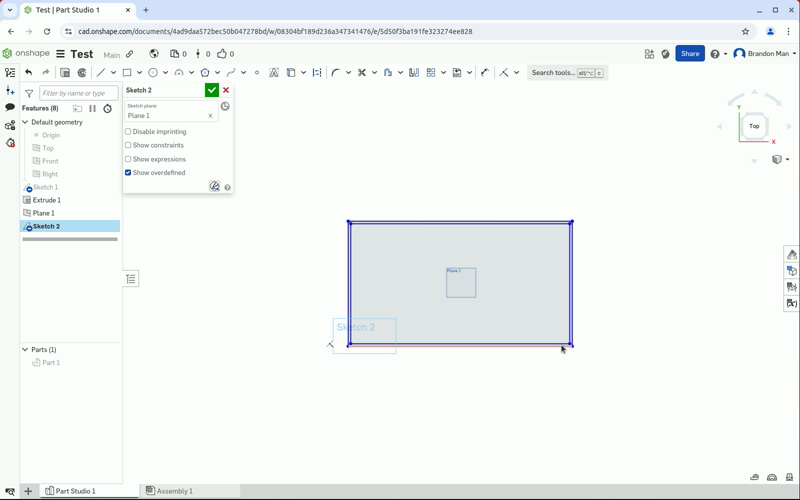
scroll(6)
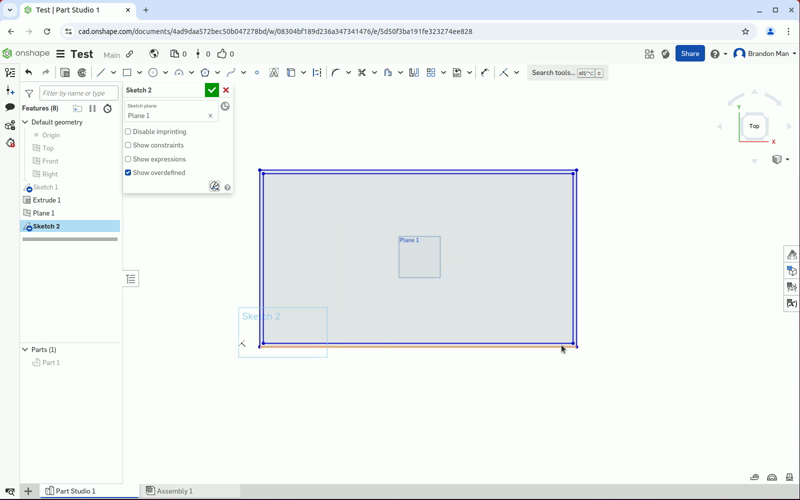
scroll(6)
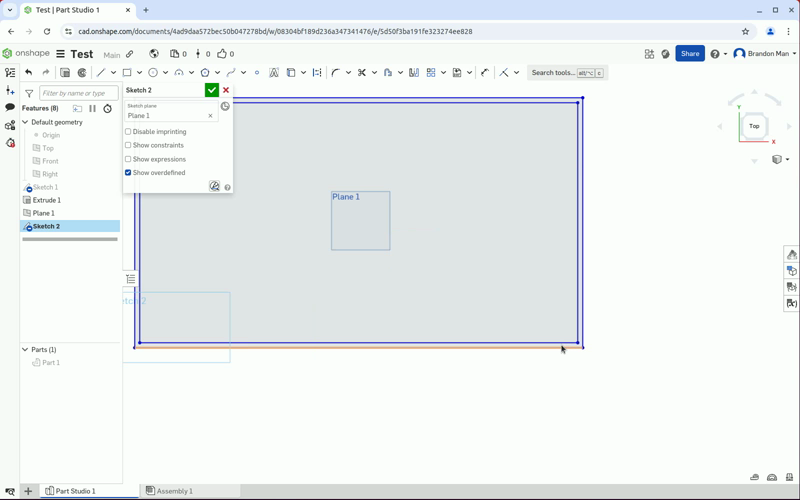
scroll(6)
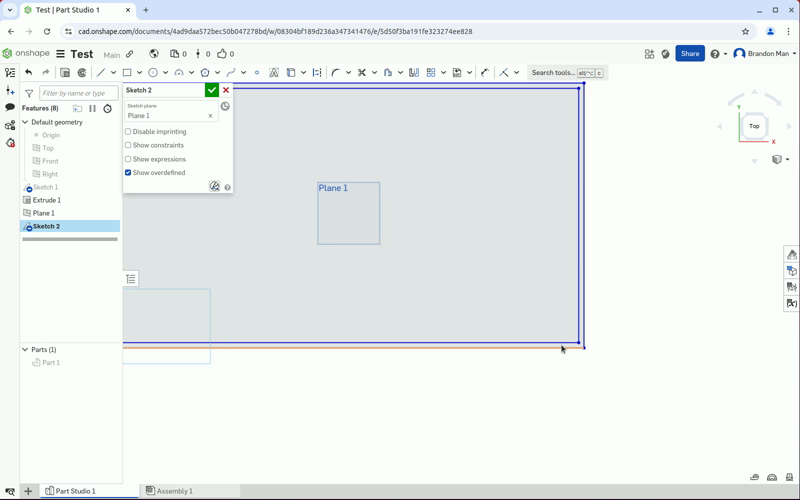
scroll(6)
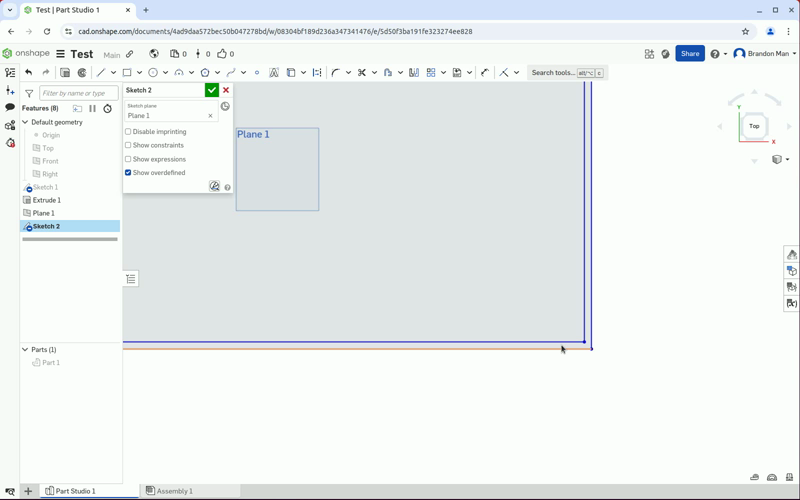
scroll(6)
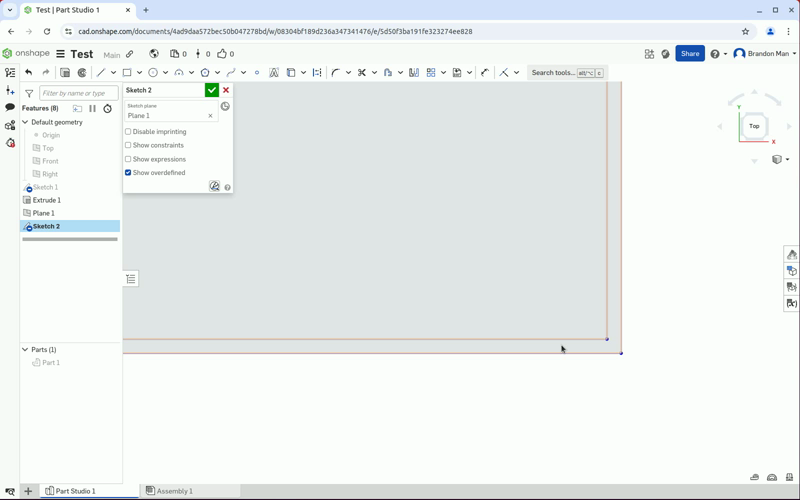
scroll(6)
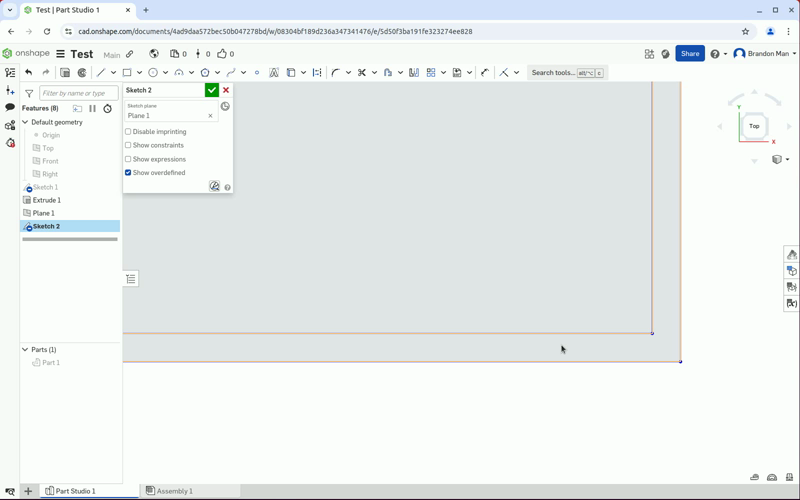
click(561, 344)
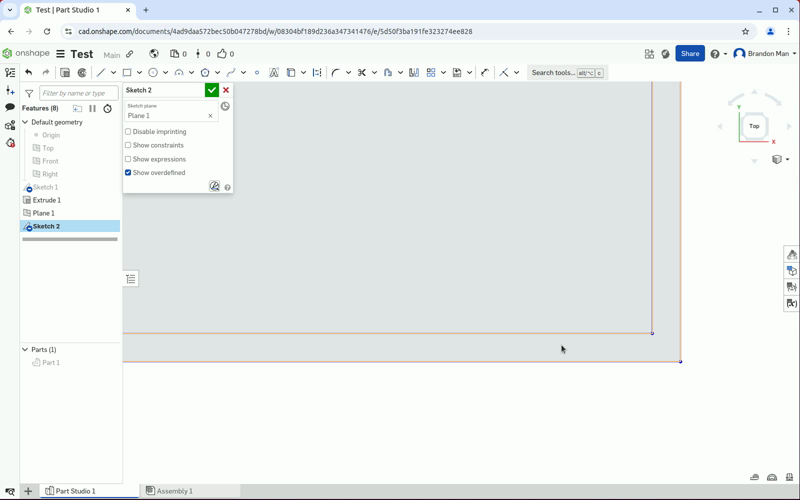
scroll(-6)
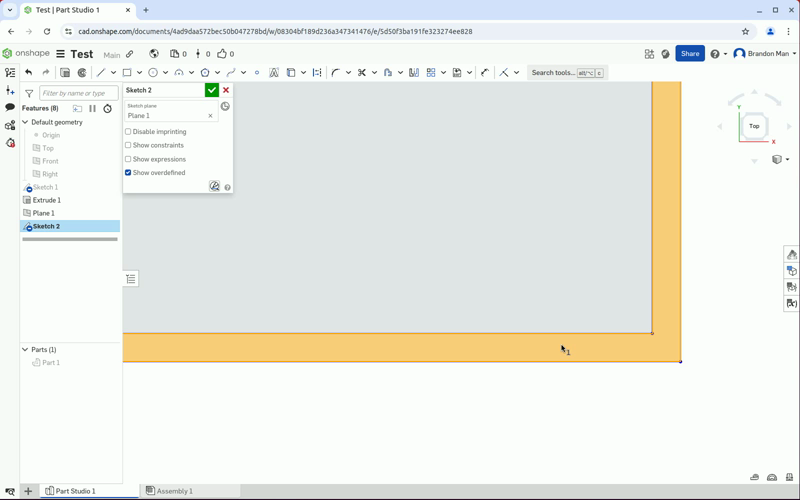
scroll(-6)
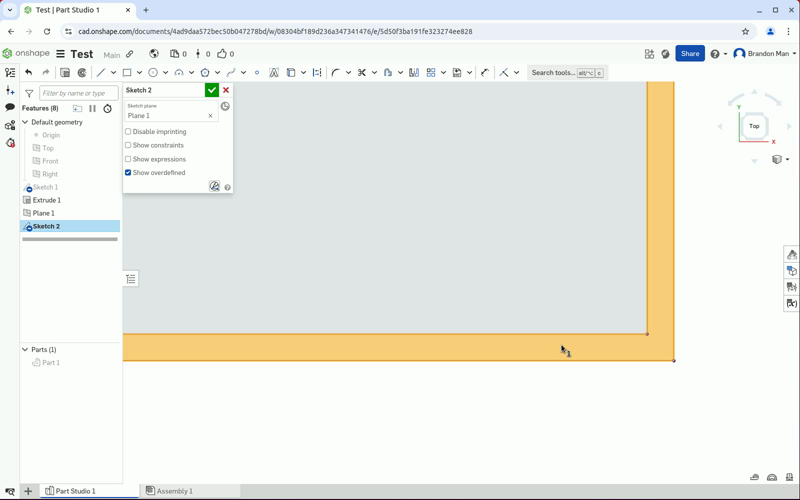
scroll(-6)
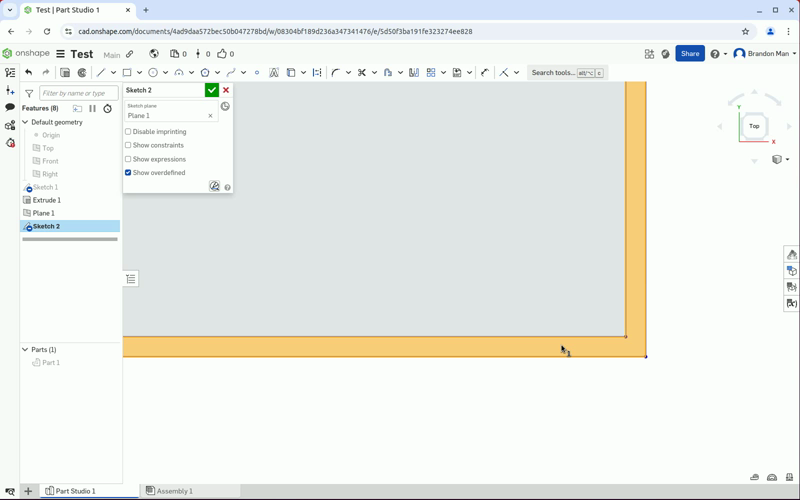
scroll(-6)
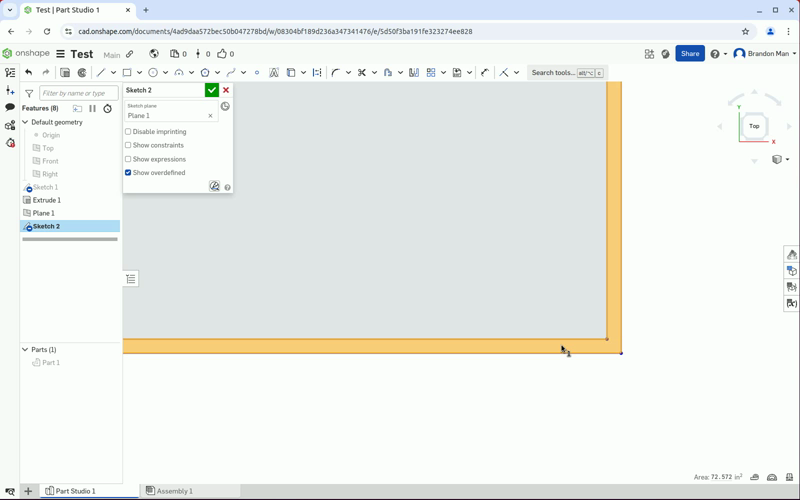
scroll(-6)
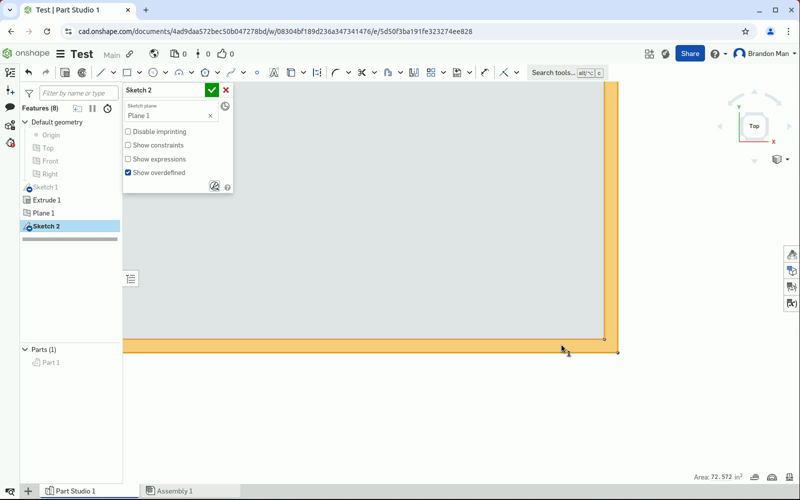
scroll(-6)
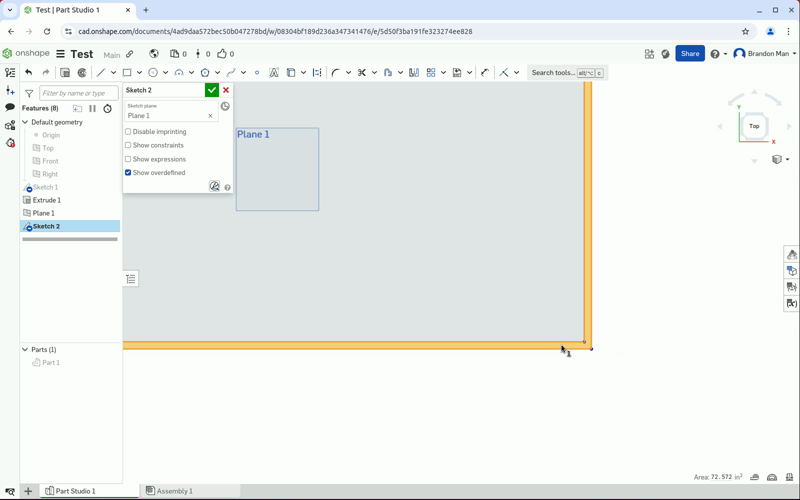
scroll(-6)
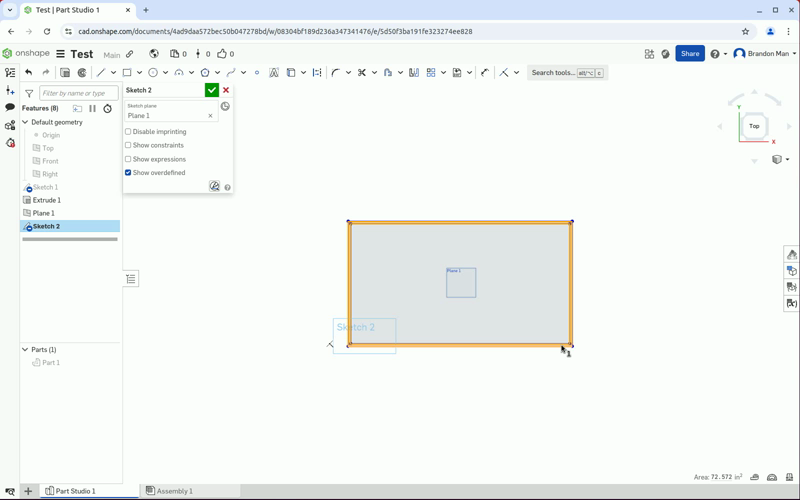
mouse_move(73, 352)
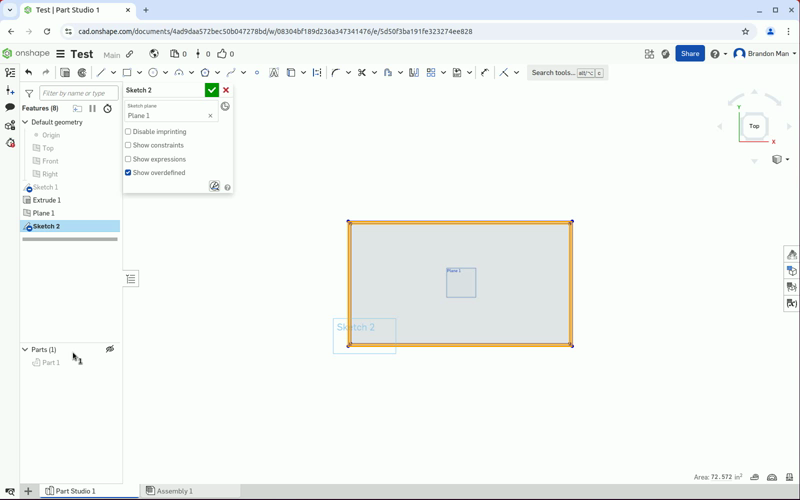
key(shift+y)
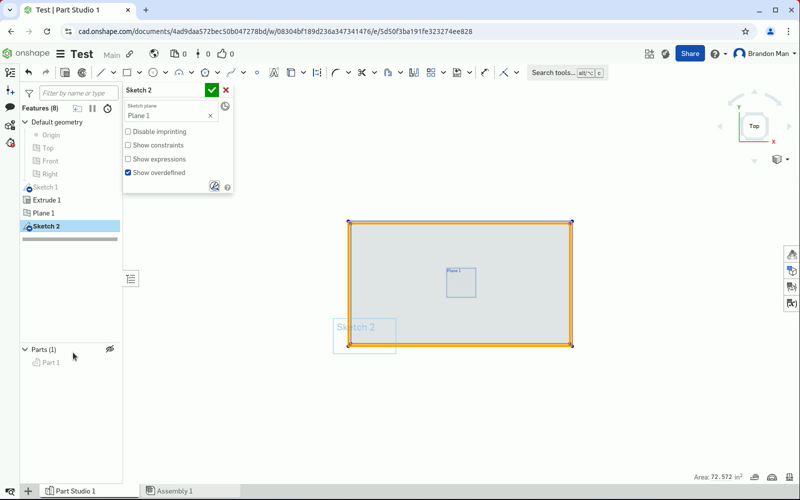
key(shift+e)
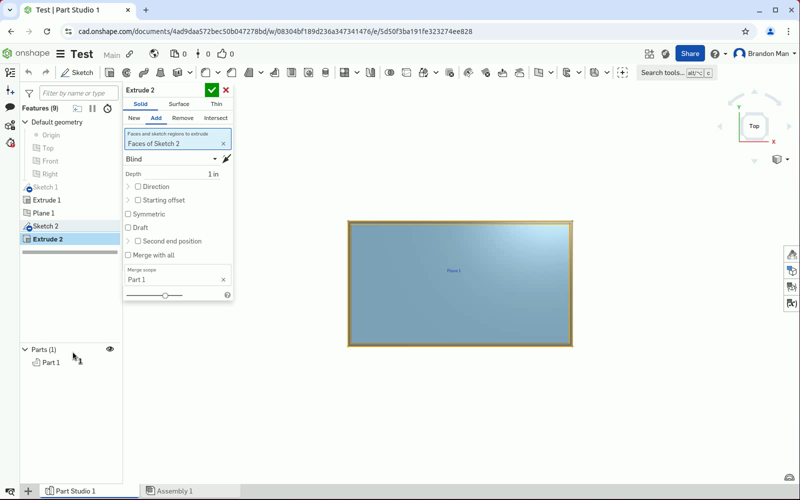
mouse_move(143, 106)
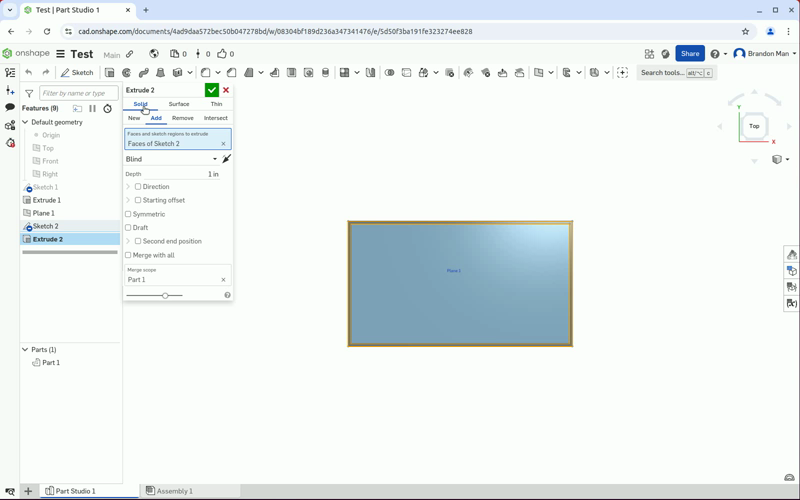
click(143, 106)
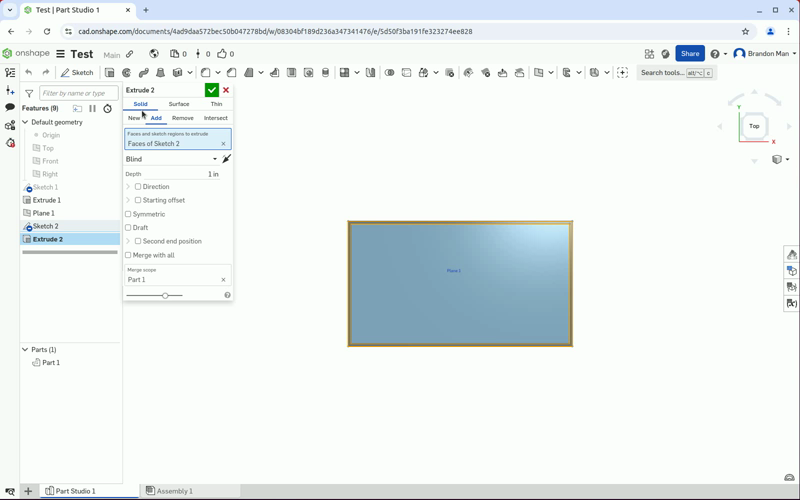
mouse_move(137, 120)
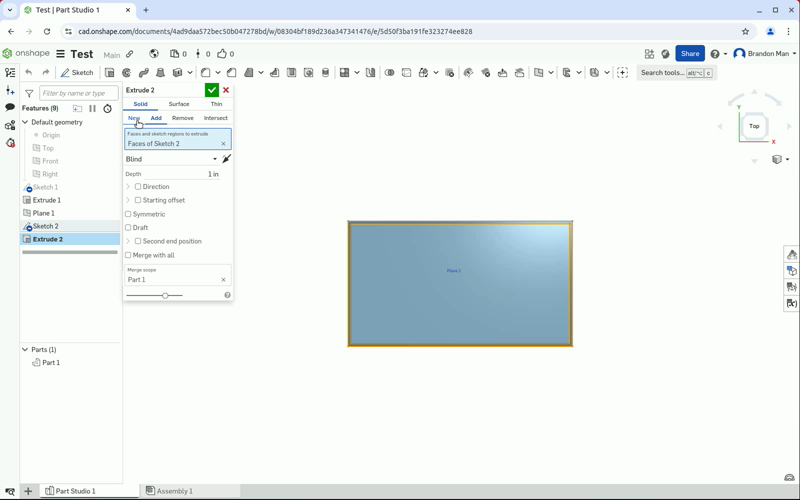
click(137, 120)
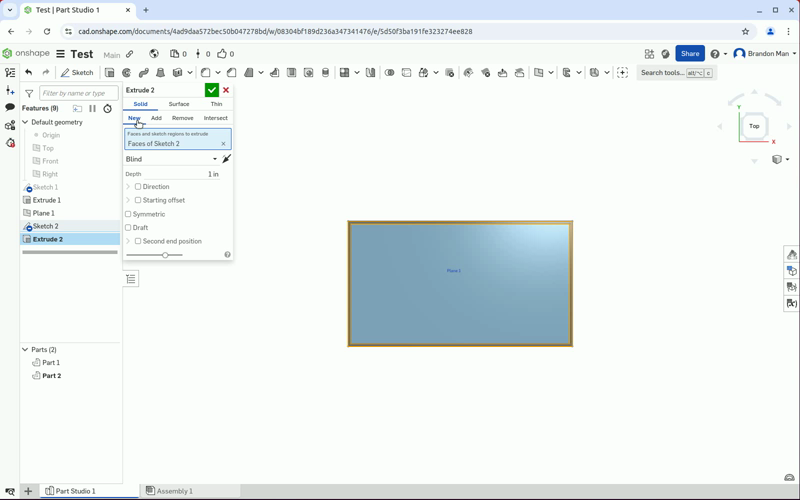
key(tab, 4)
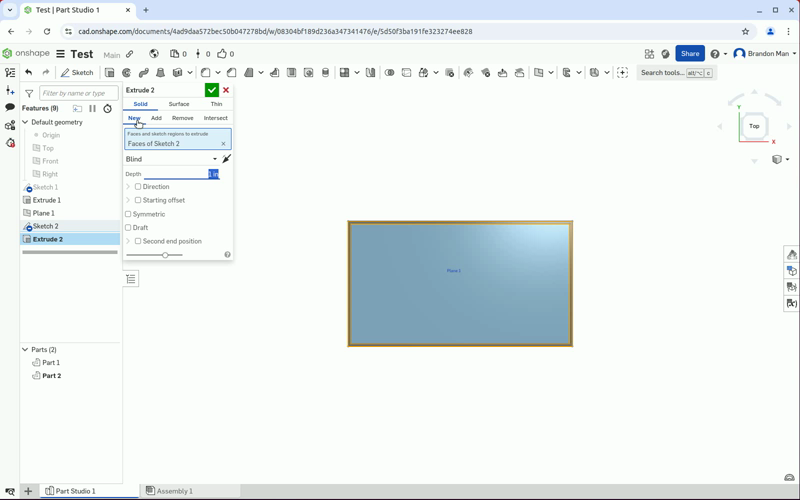
text(0.241)
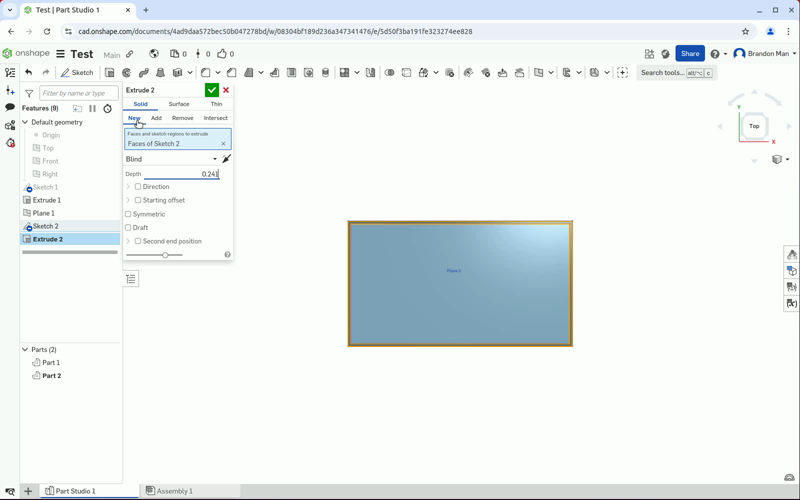
key(enter)
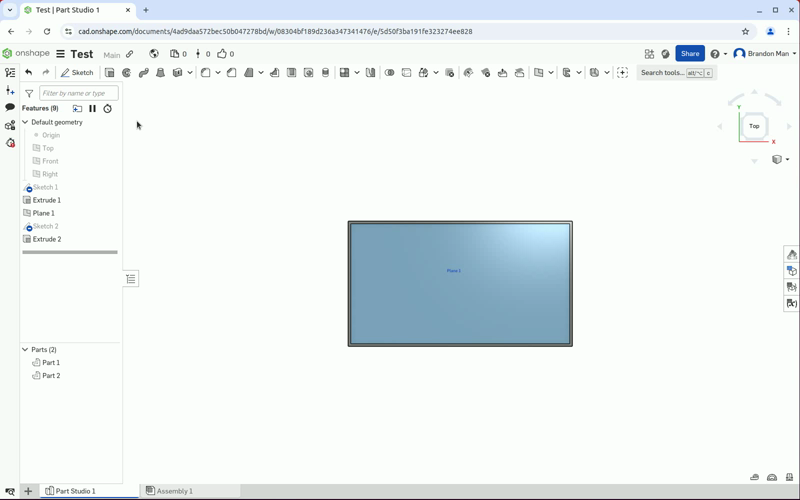
key(shift+h)
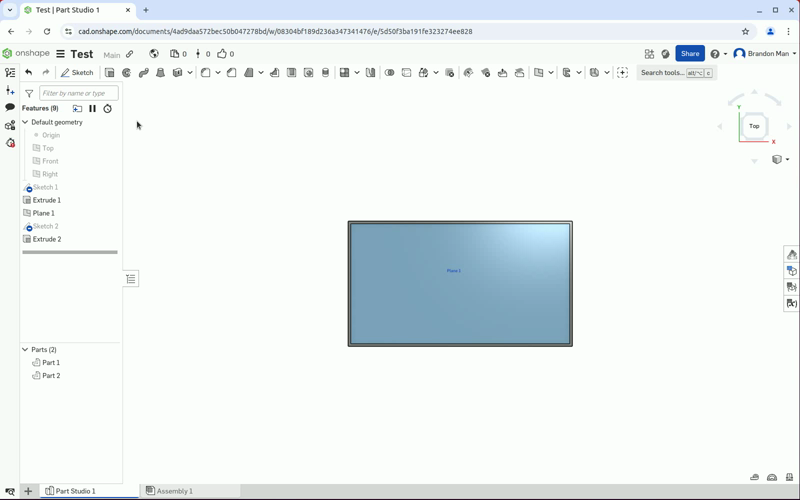
key(shift+h)
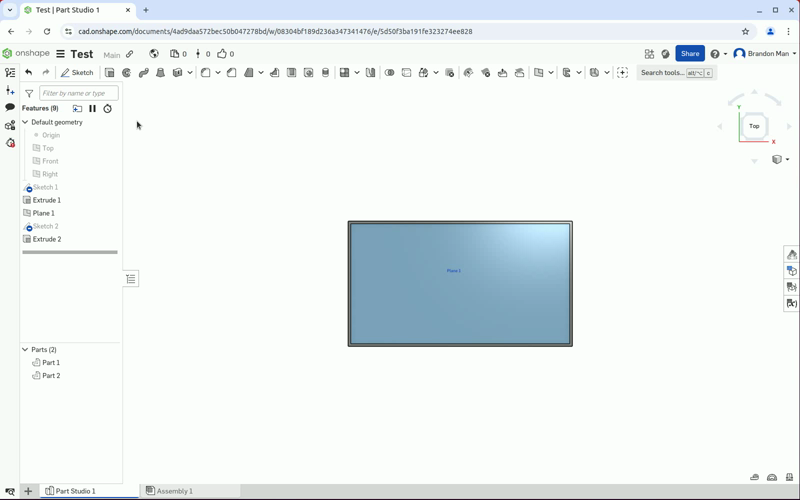
mouse_move(73, 189)
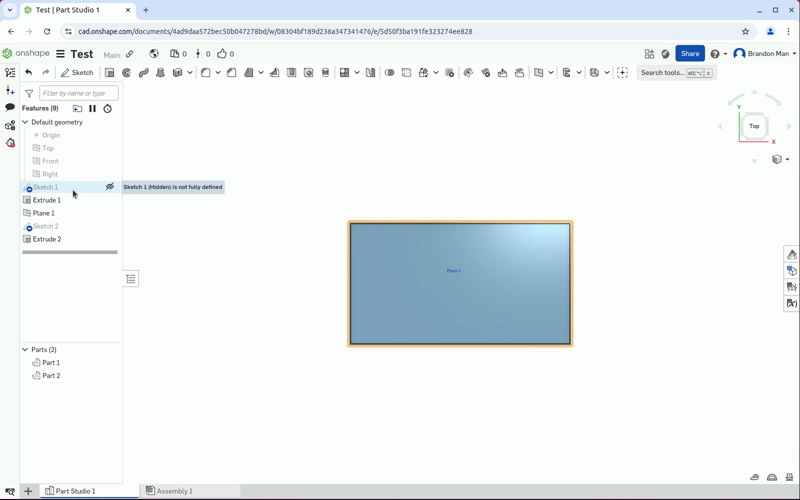
click(73, 189)
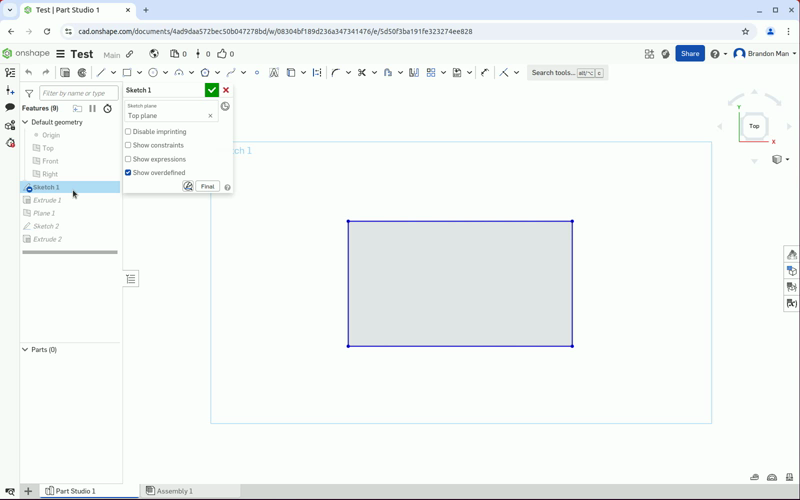
mouse_move(229, 92)
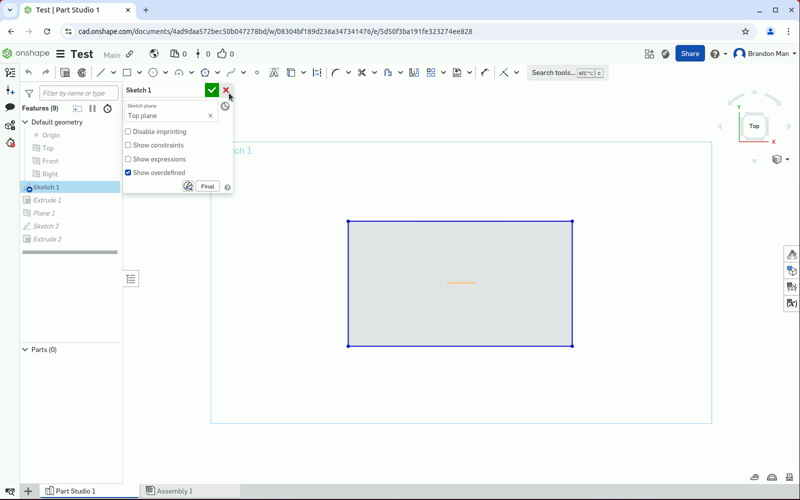
click(229, 92)
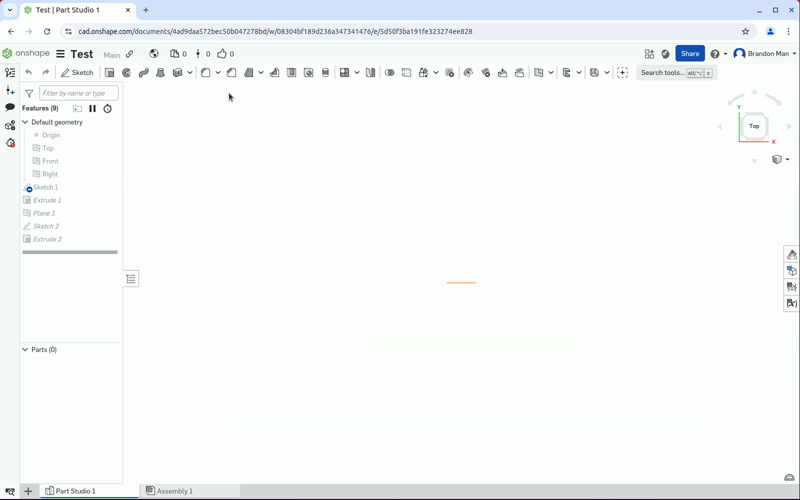
key(shift+s)
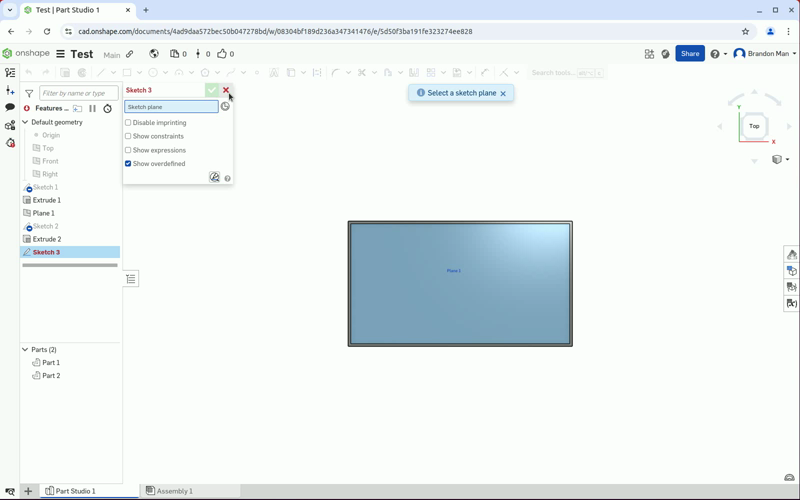
mouse_move(73, 215)
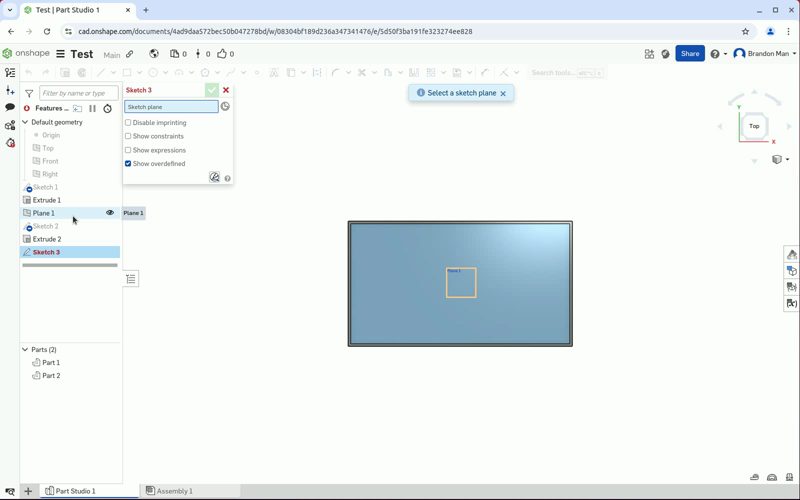
click(73, 215)
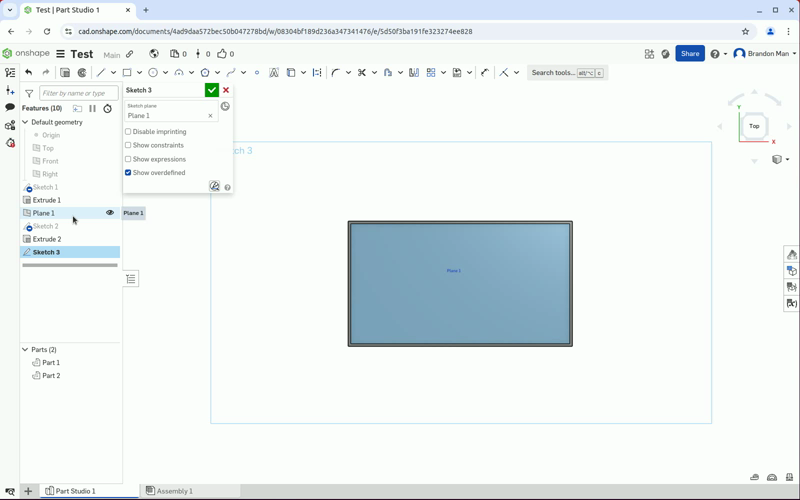
mouse_move(73, 352)
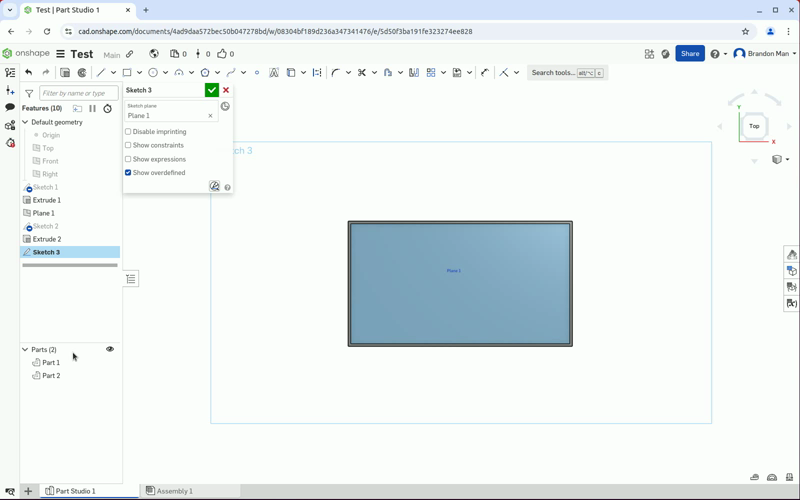
key(y)
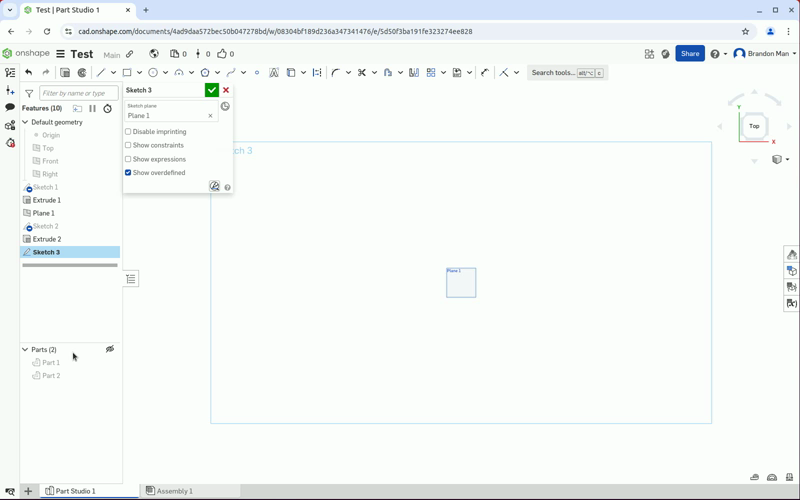
key(c)
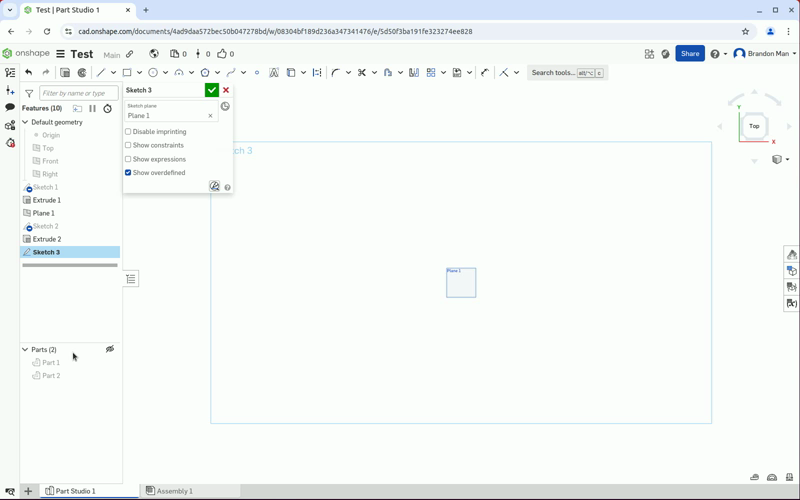
key_down(shift)
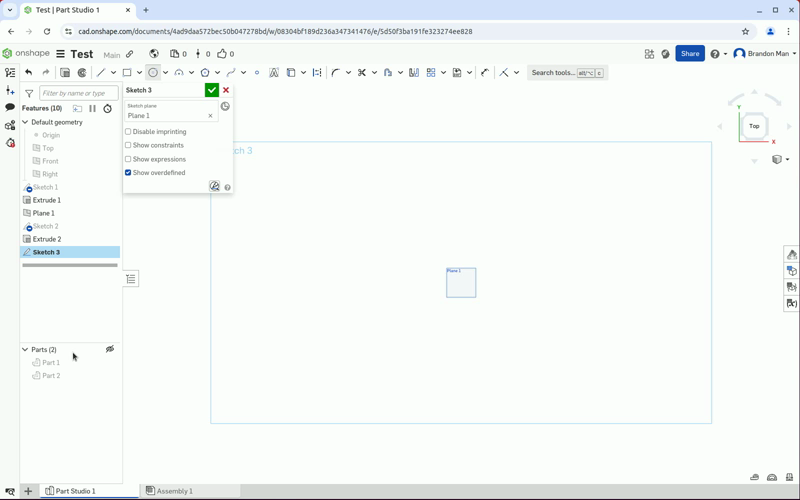
mouse_move(563, 230)
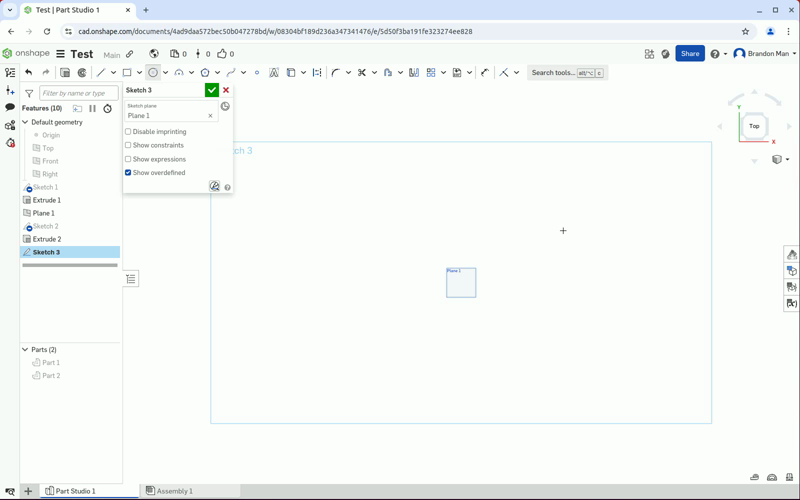
click(563, 230)
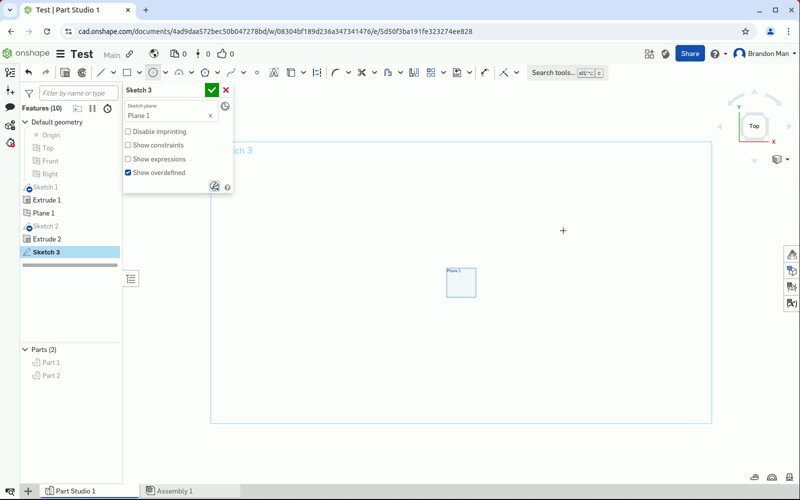
key_up(shift)
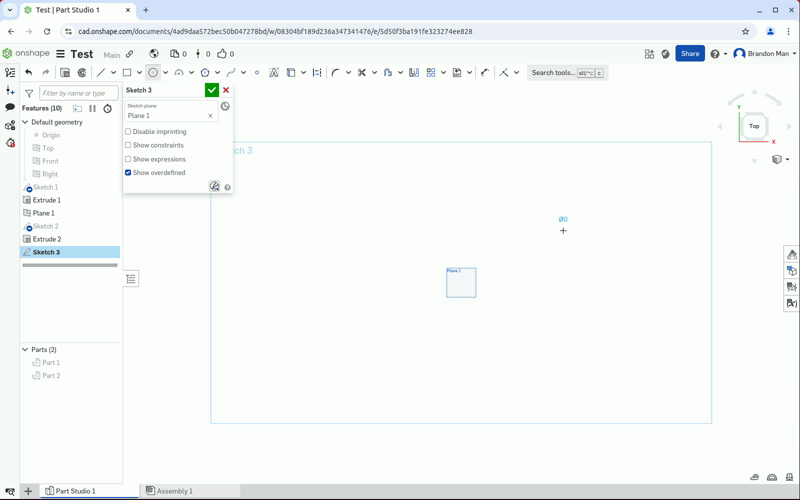
mouse_move(566, 230)
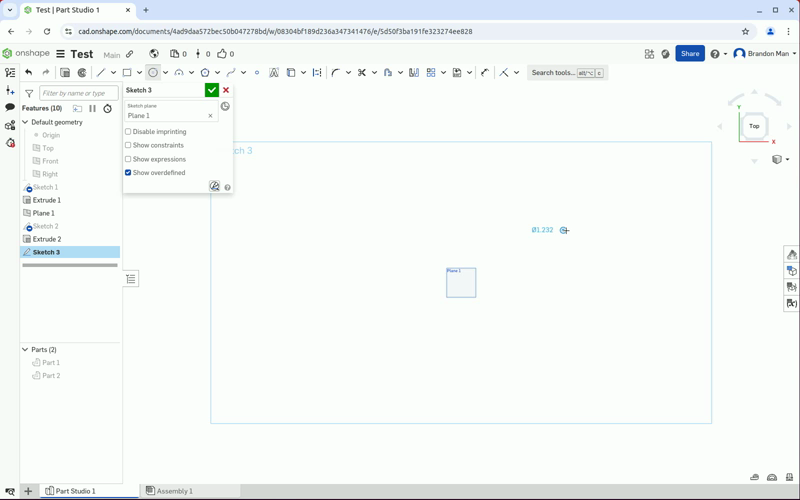
click(566, 230)
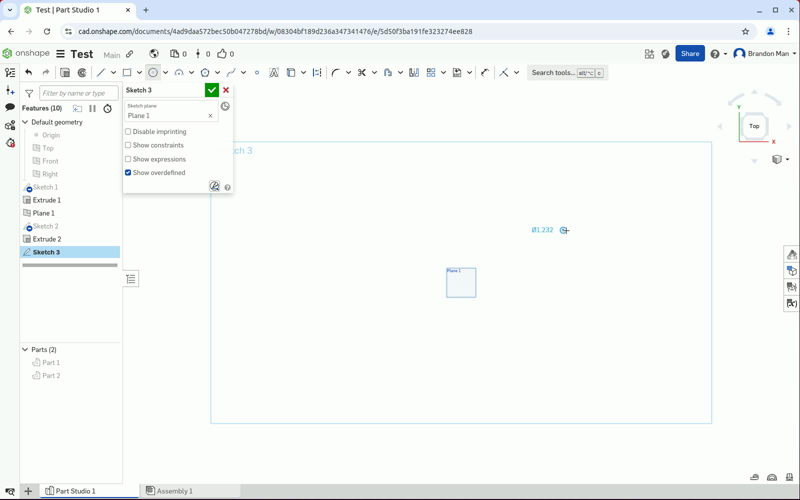
key(esc)
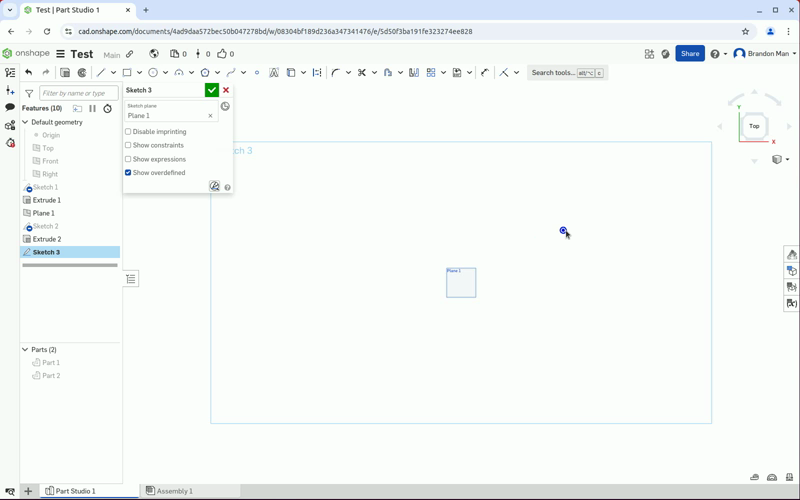
mouse_move(564, 230)
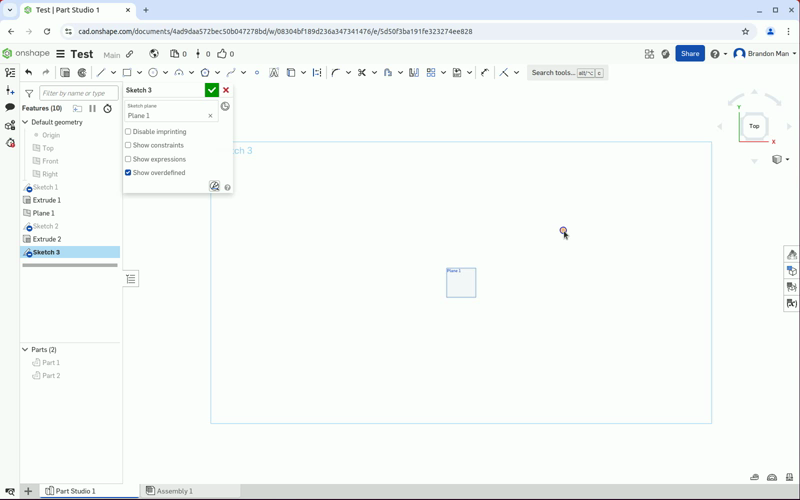
scroll(6)
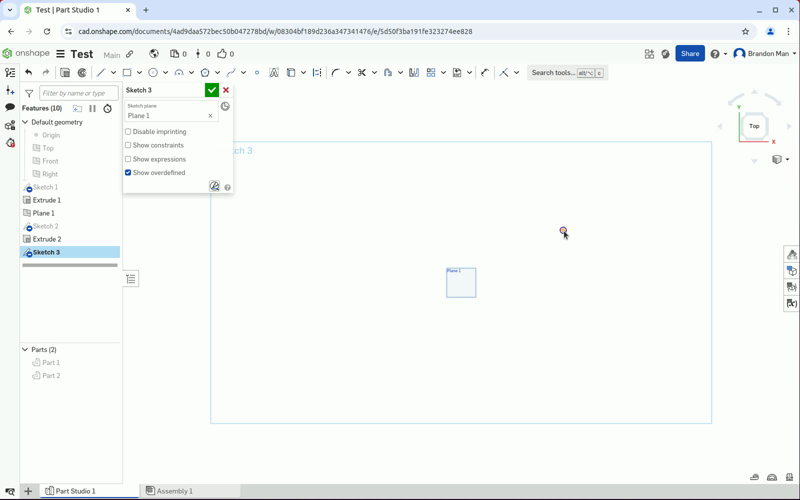
scroll(6)
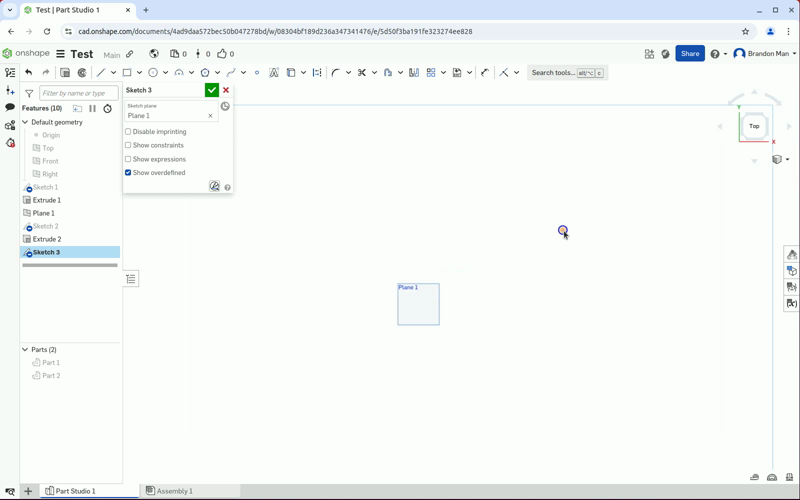
scroll(6)
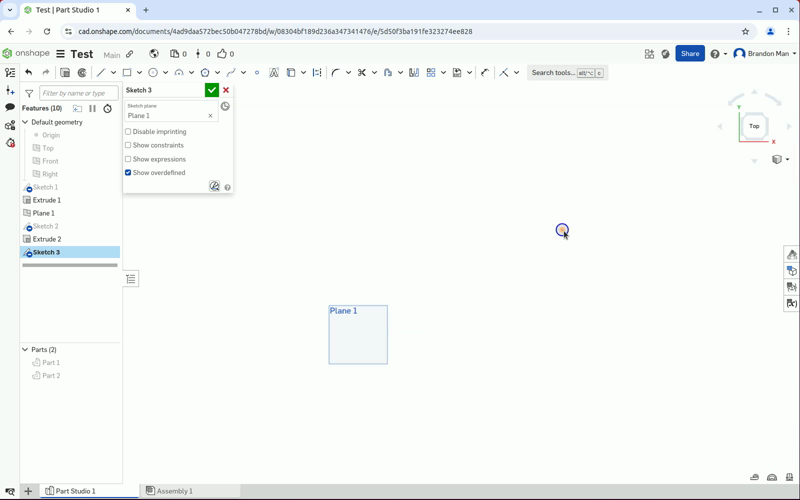
scroll(6)
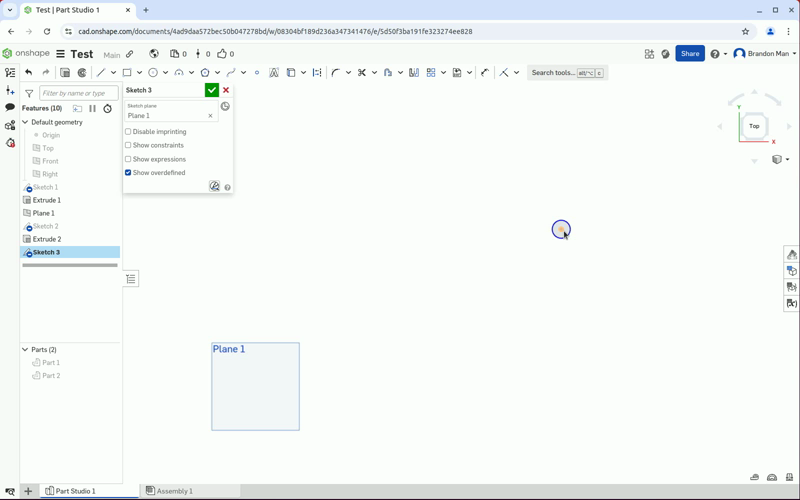
scroll(6)
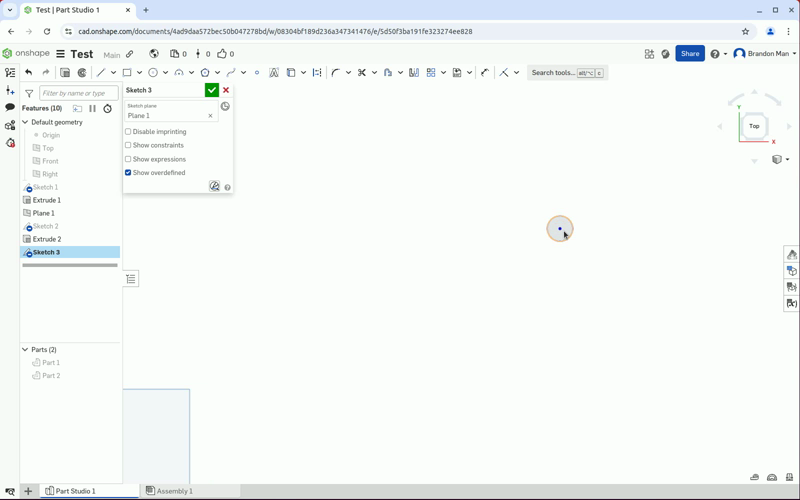
scroll(6)
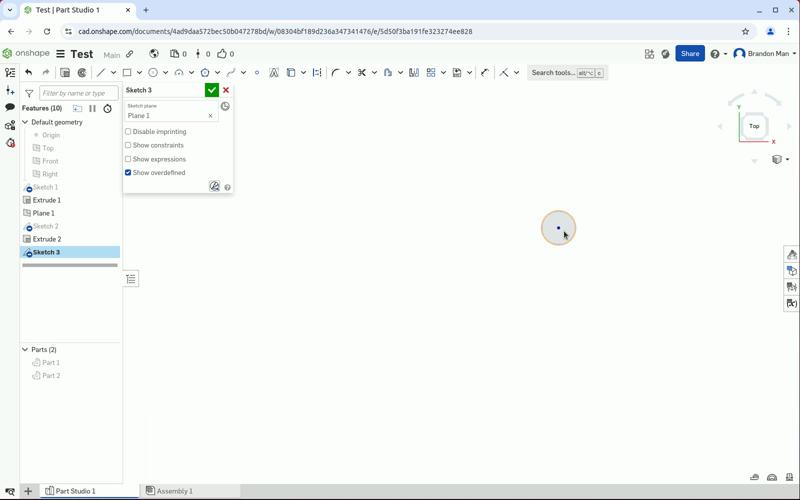
scroll(6)
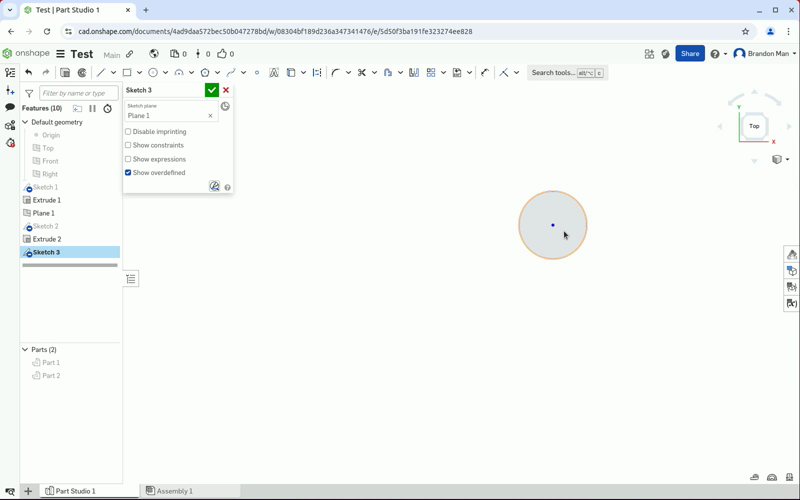
click(564, 230)
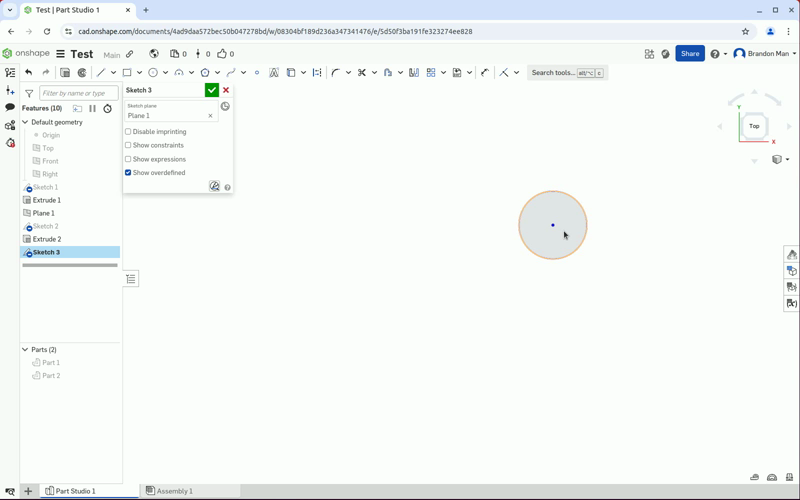
scroll(-6)
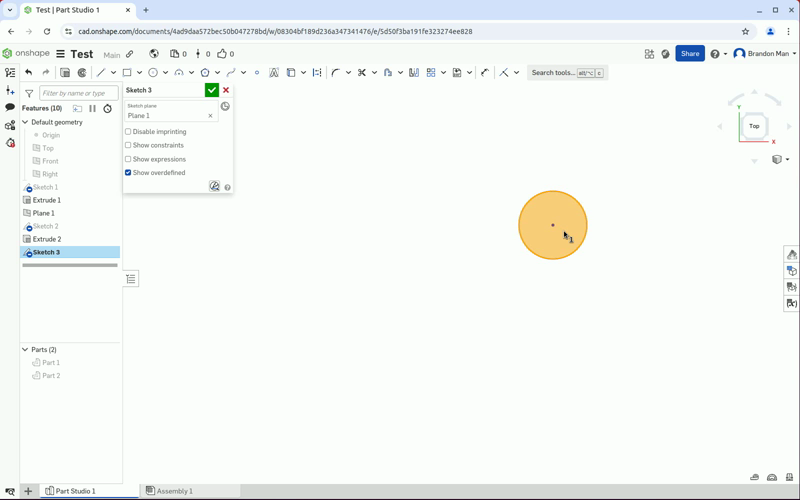
scroll(-6)
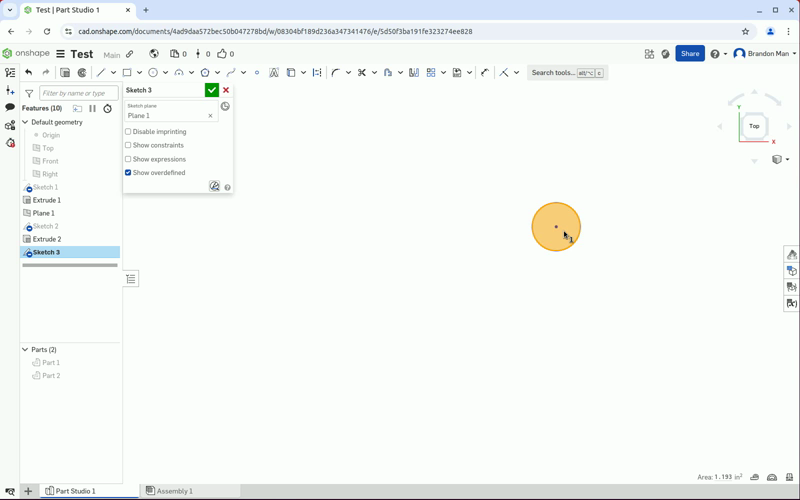
scroll(-6)
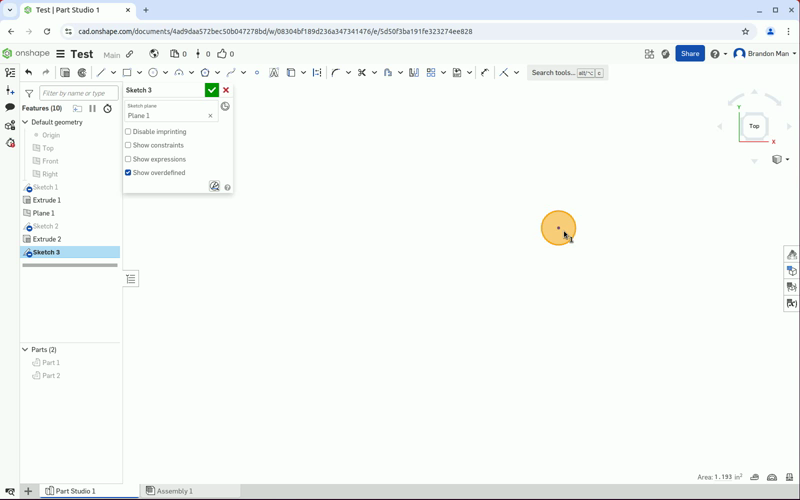
scroll(-6)
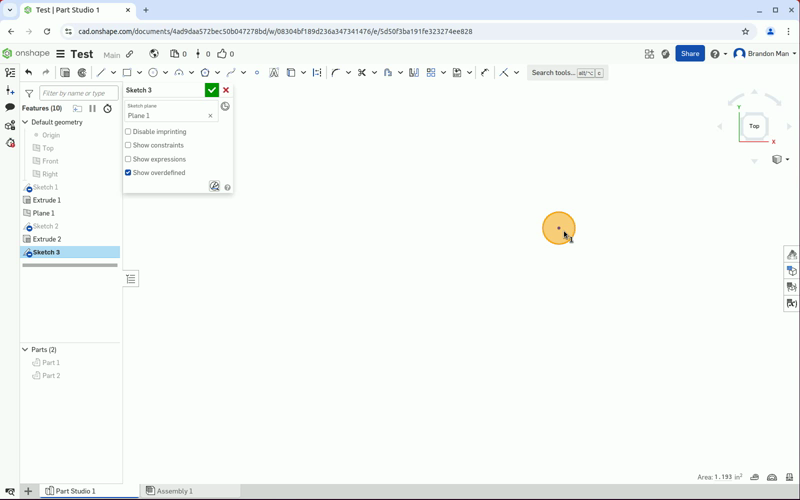
scroll(-6)
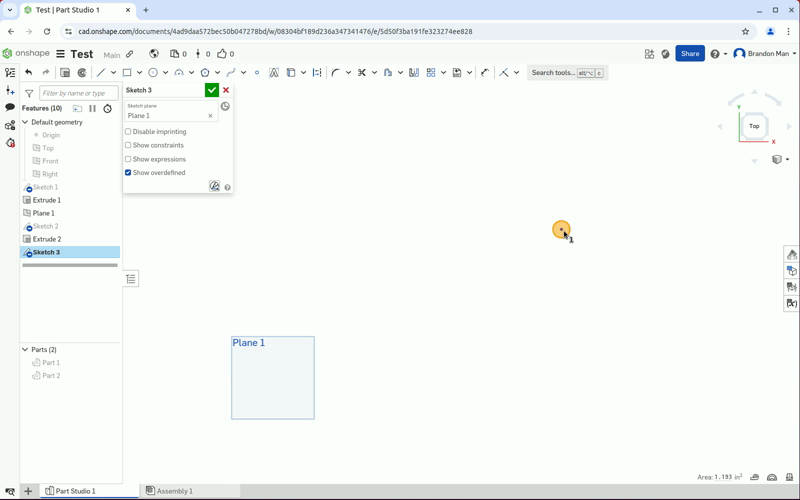
scroll(-6)
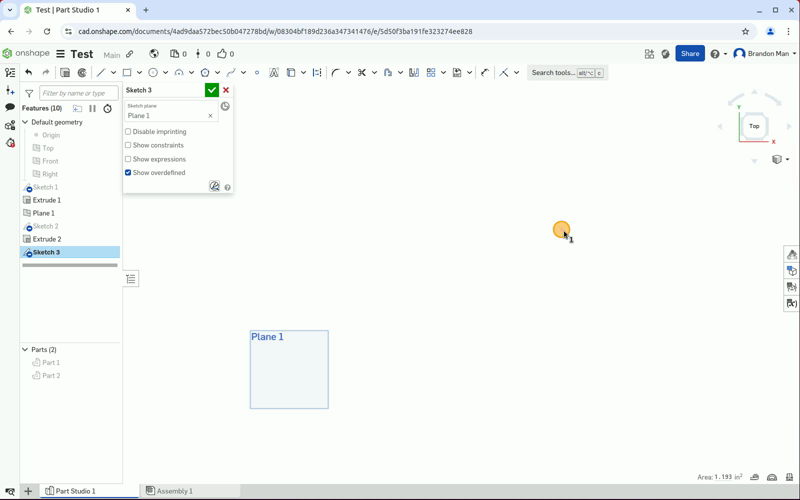
scroll(-6)
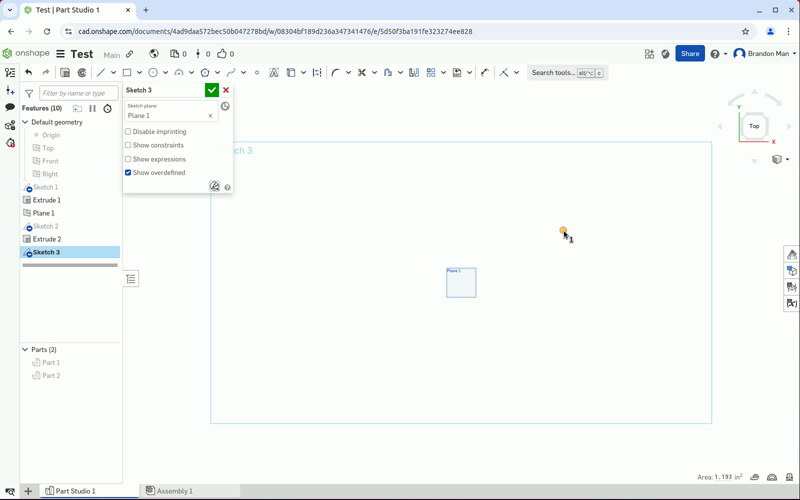
mouse_move(73, 352)
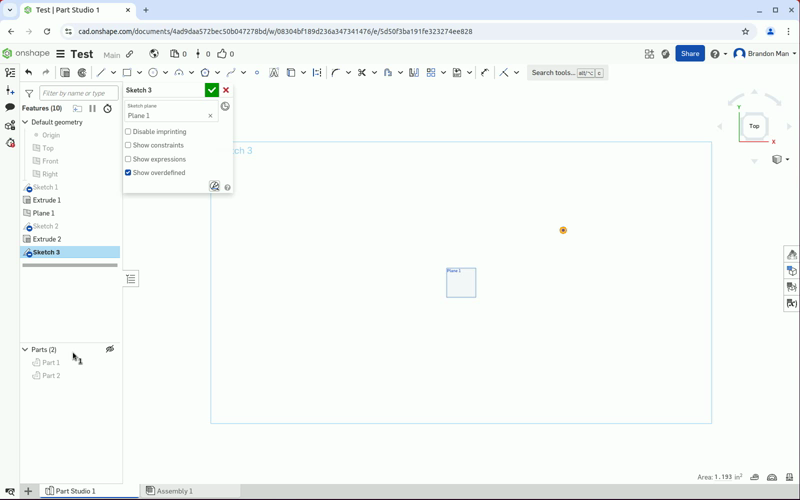
key(shift+y)
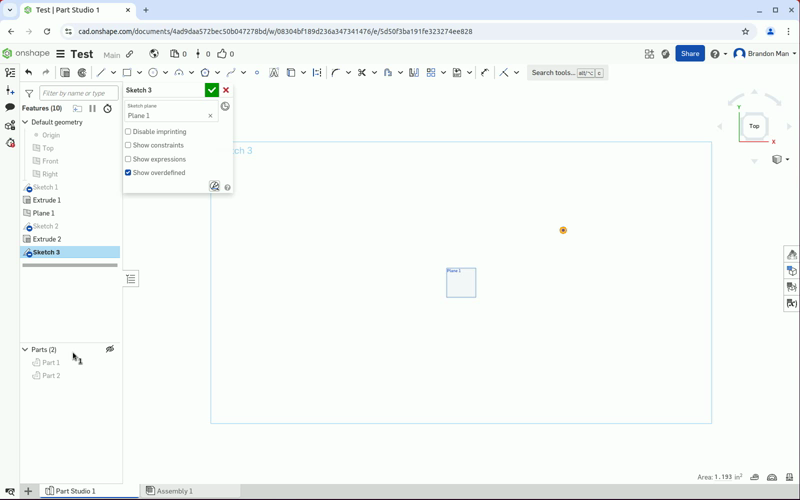
key(shift+e)
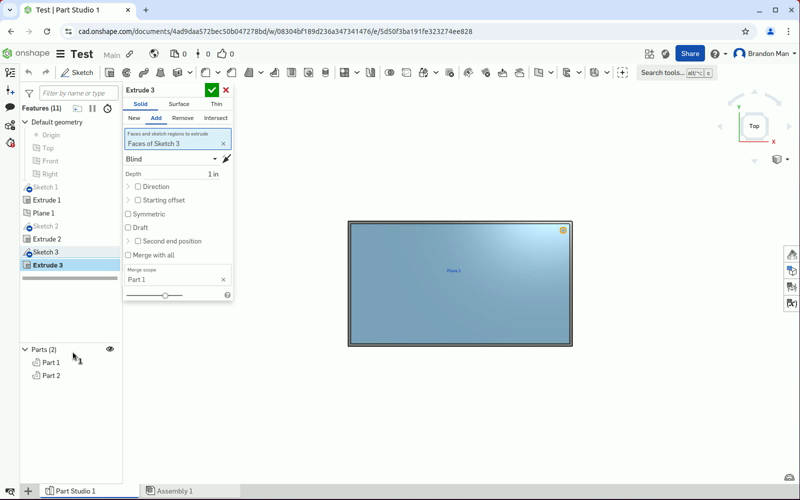
mouse_move(143, 106)
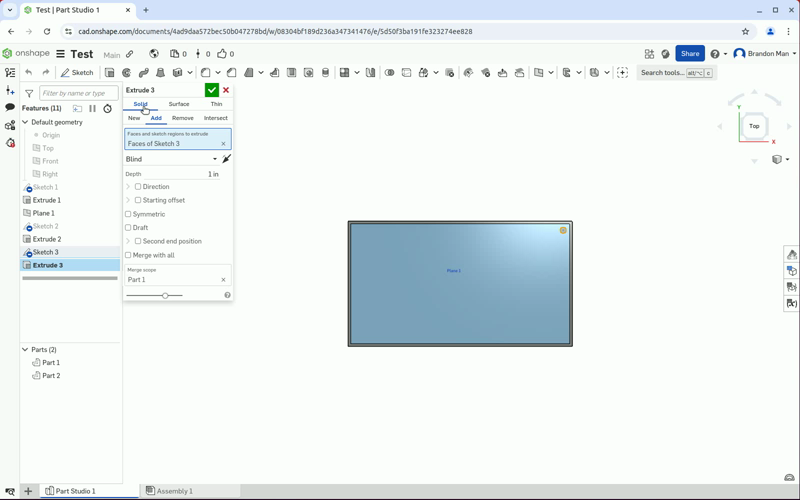
click(143, 106)
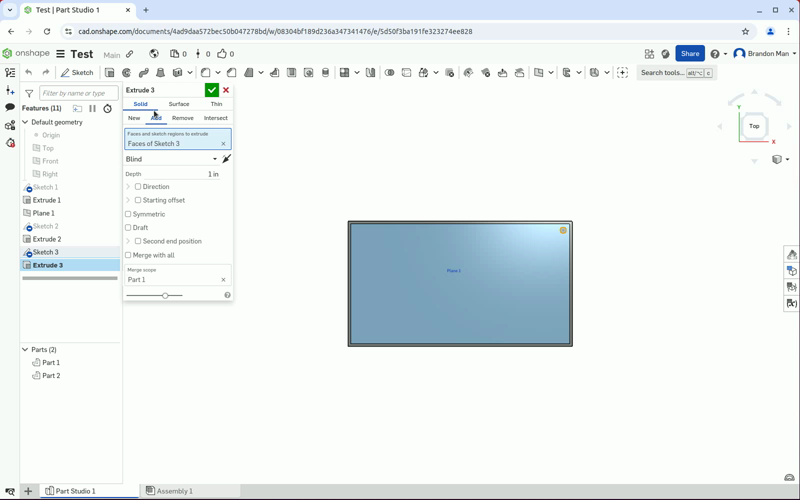
mouse_move(186, 120)
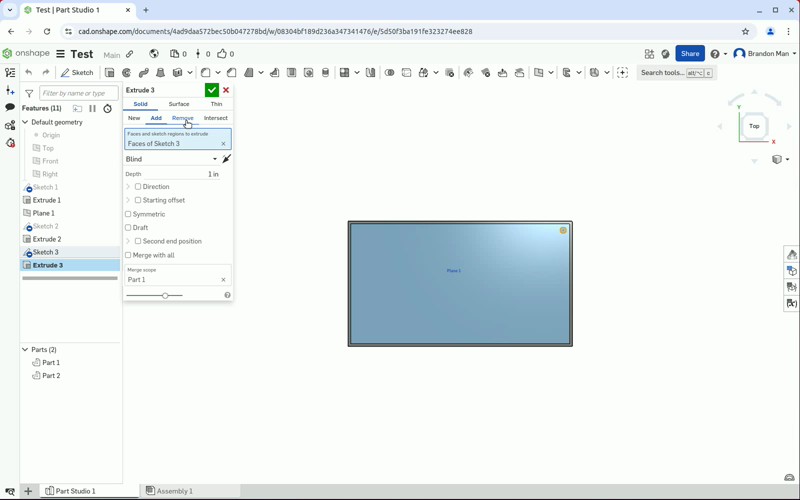
click(186, 120)
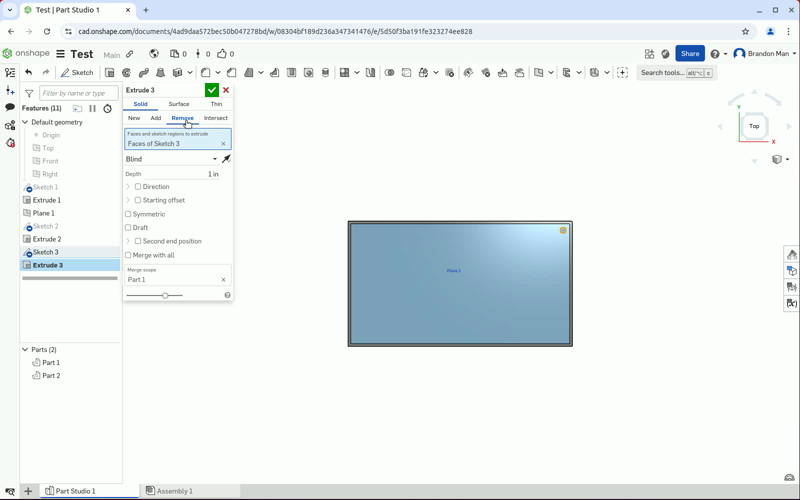
key(tab, 4)
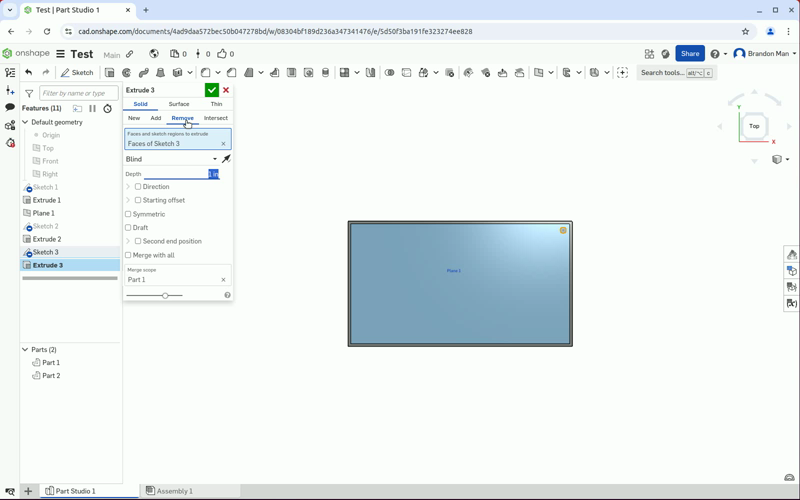
text(7.703)
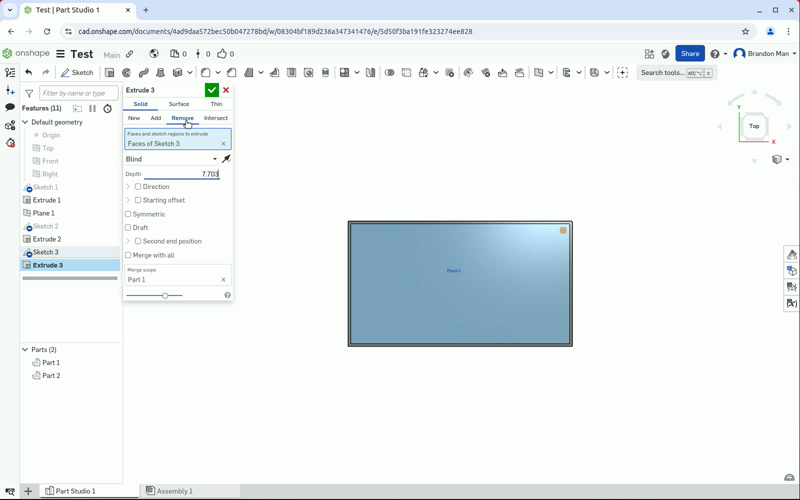
key(tab, 6)
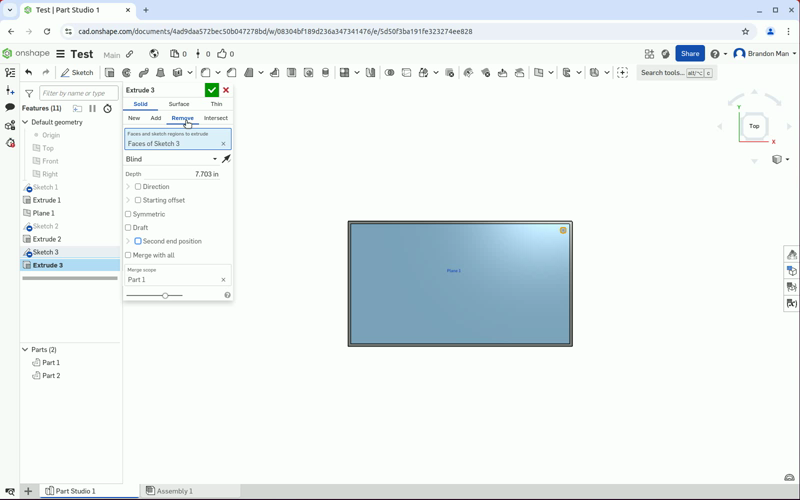
key(space)
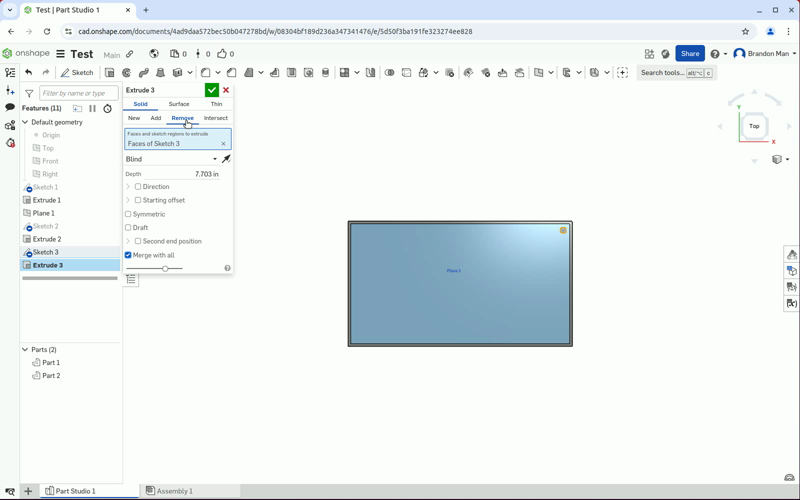
key(enter)
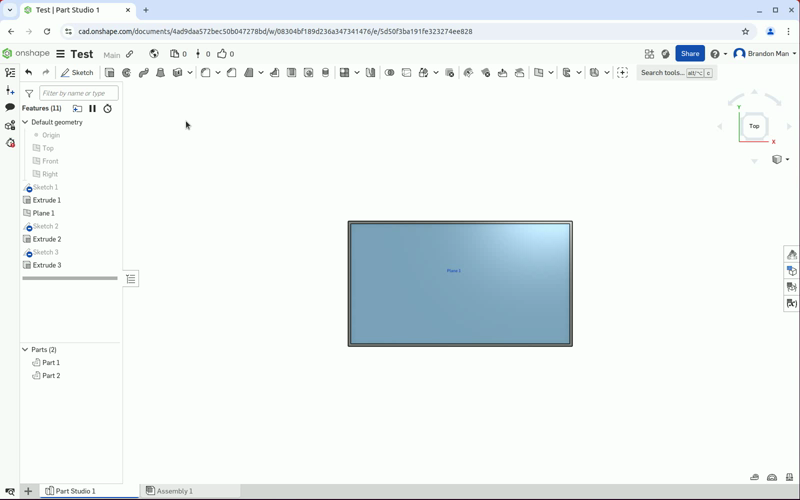
key(shift+h)
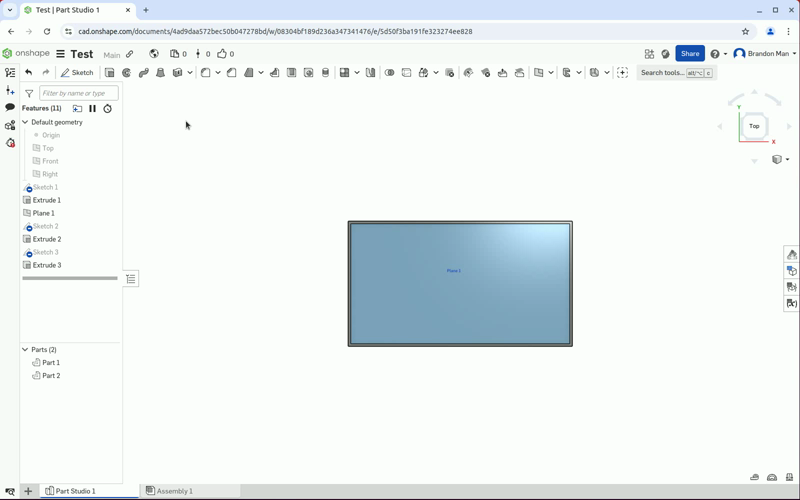
key(shift+h)
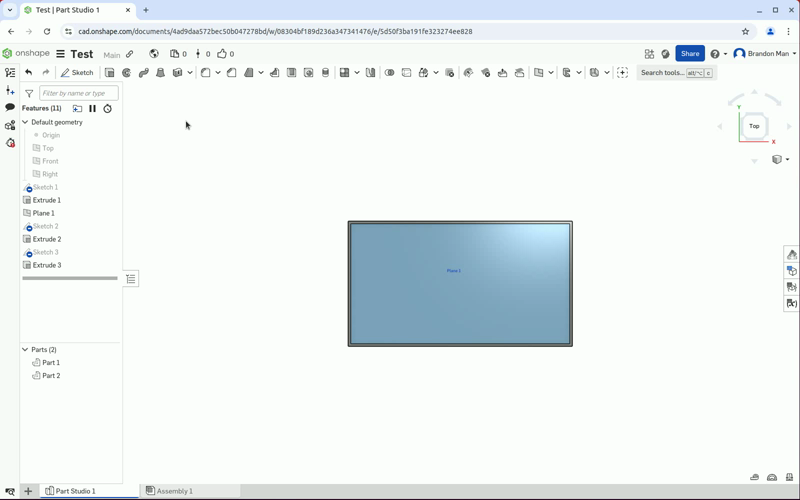
mouse_move(73, 189)
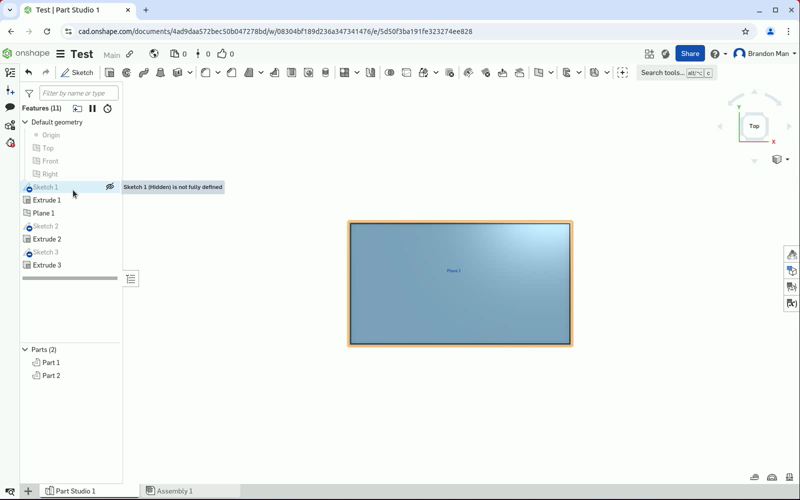
click(73, 189)
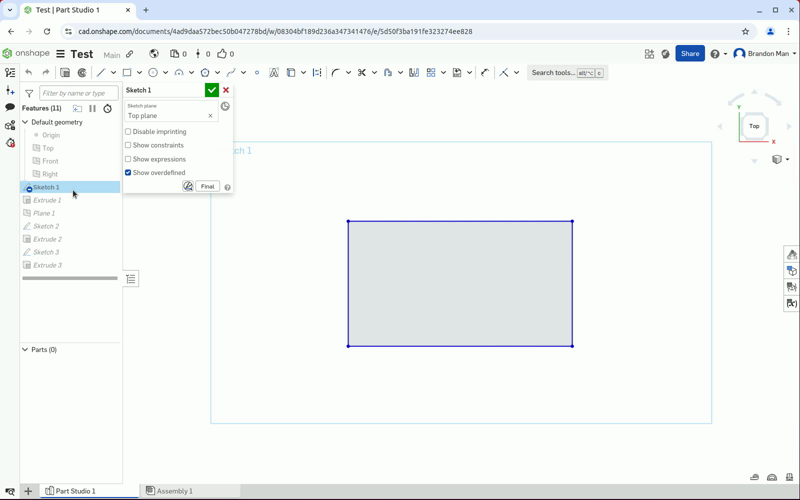
mouse_move(229, 92)
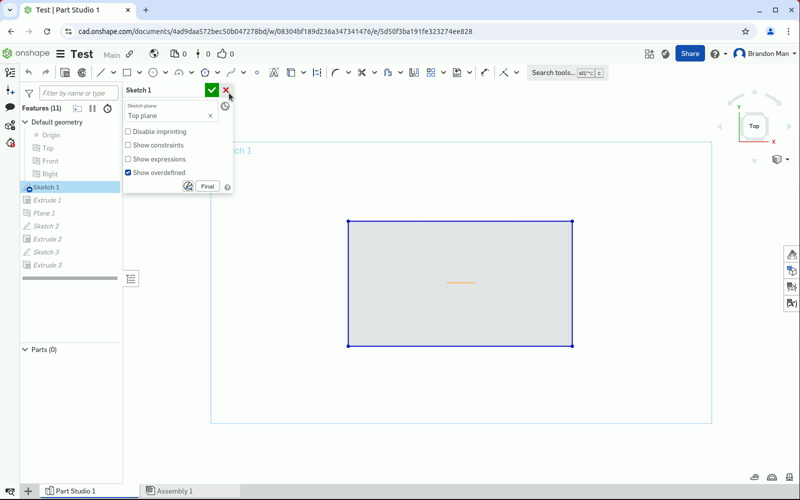
click(229, 92)
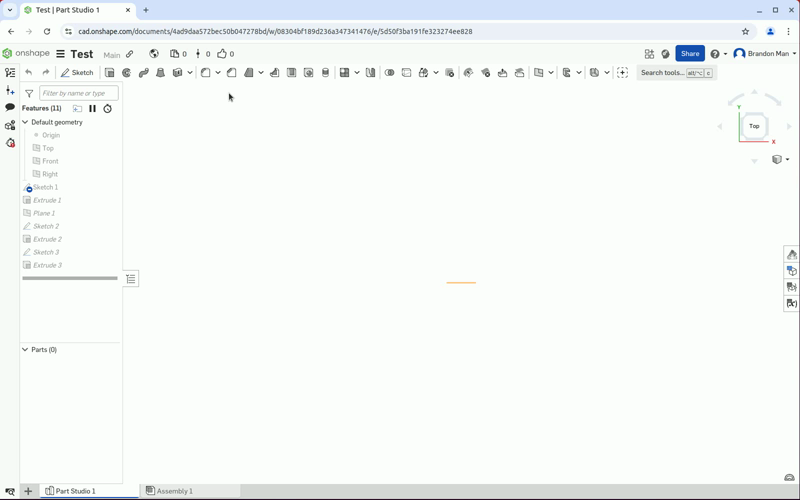
key(shift+s)
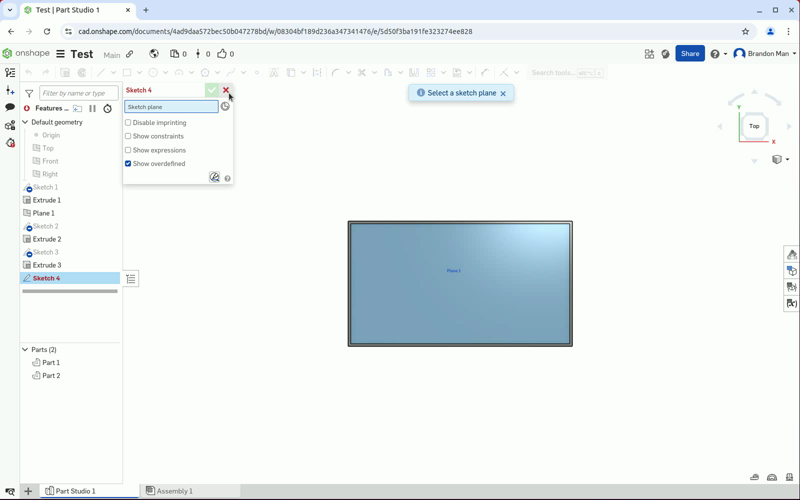
mouse_move(73, 215)
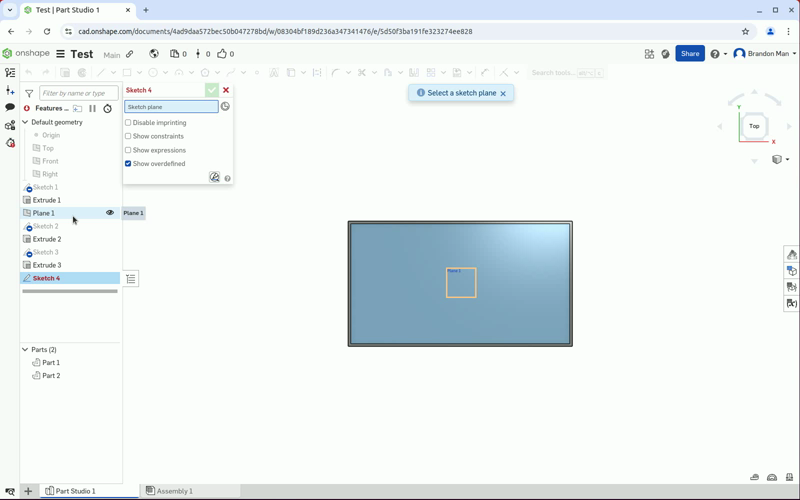
click(73, 215)
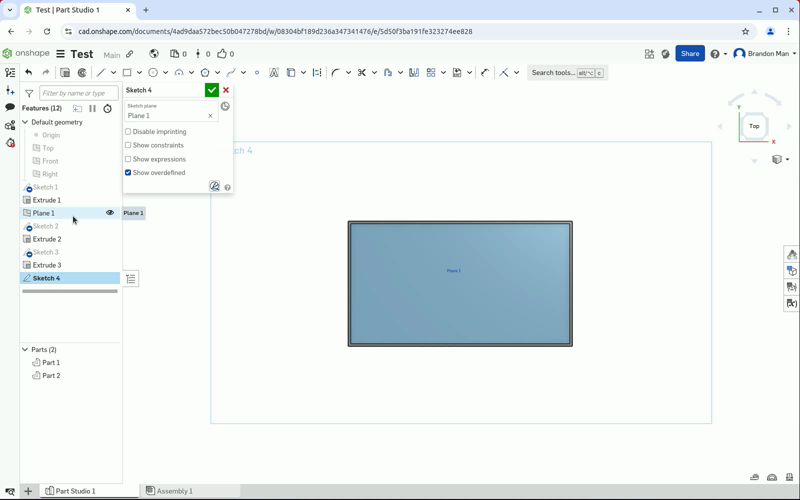
mouse_move(73, 352)
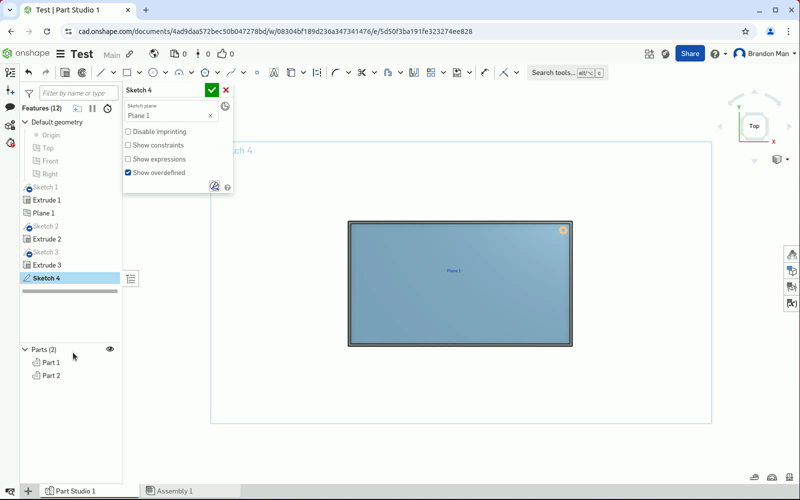
key(y)
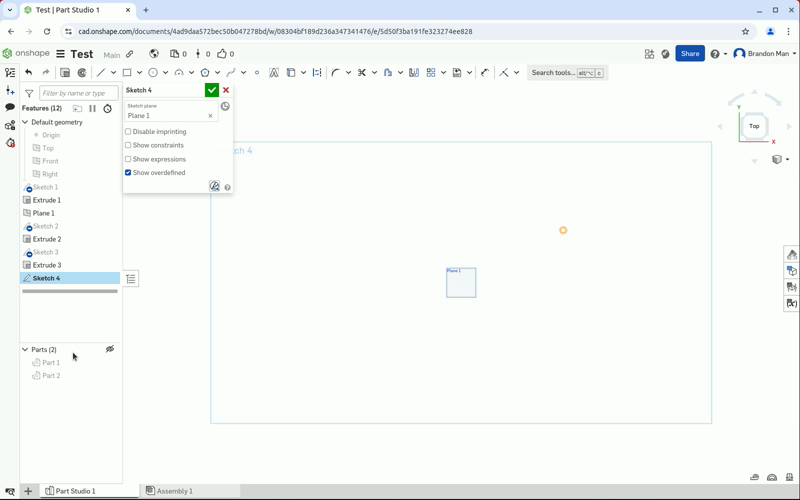
key(c)
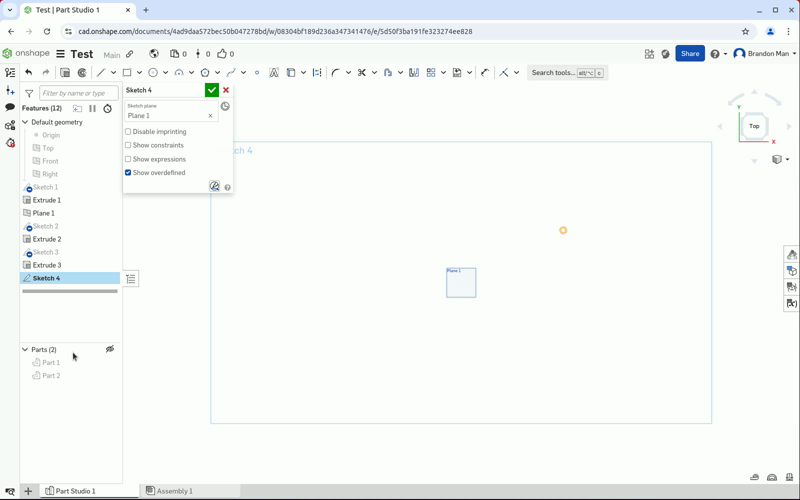
key_down(shift)
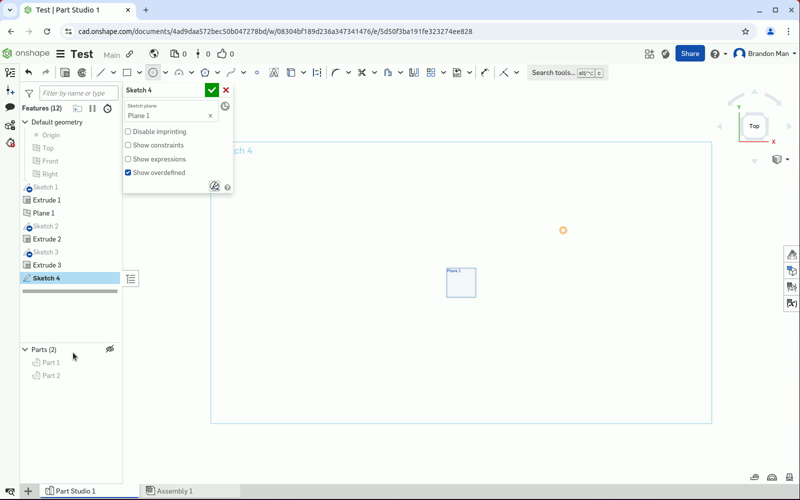
mouse_move(563, 335)
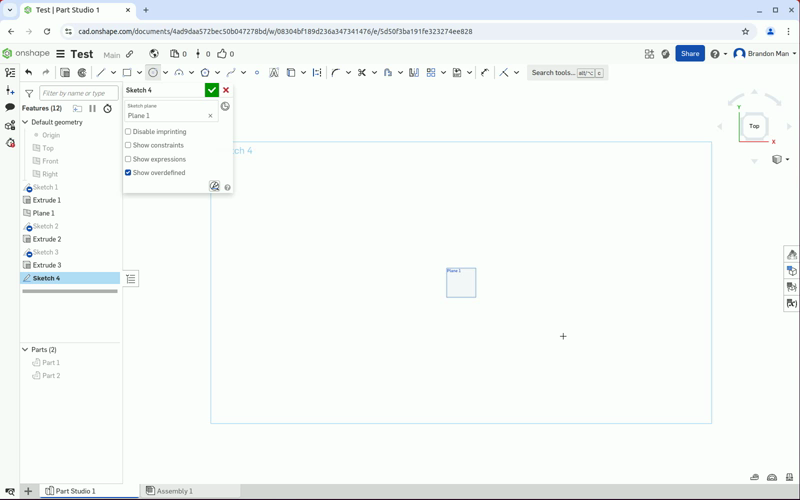
click(563, 335)
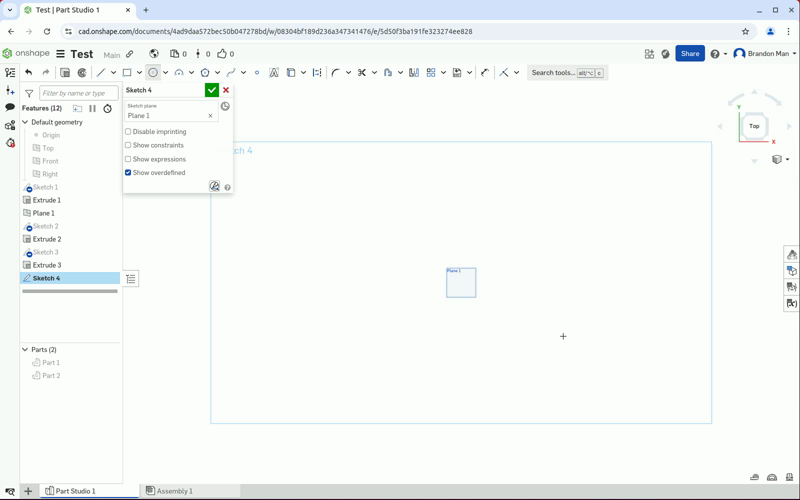
key_up(shift)
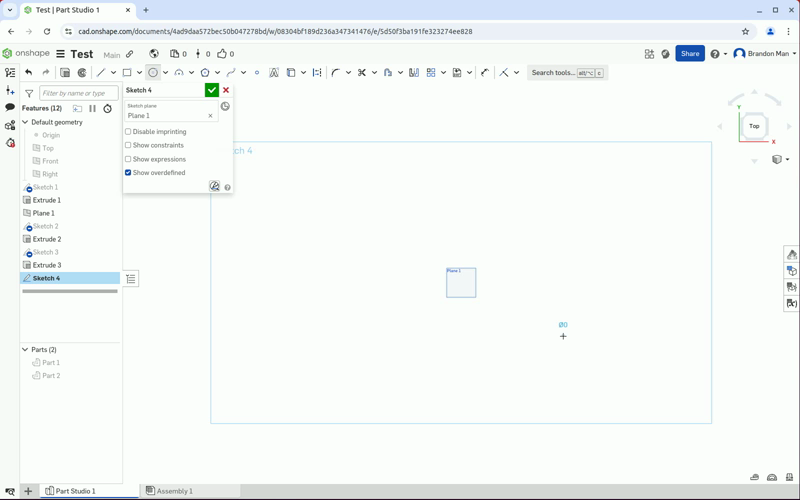
mouse_move(566, 335)
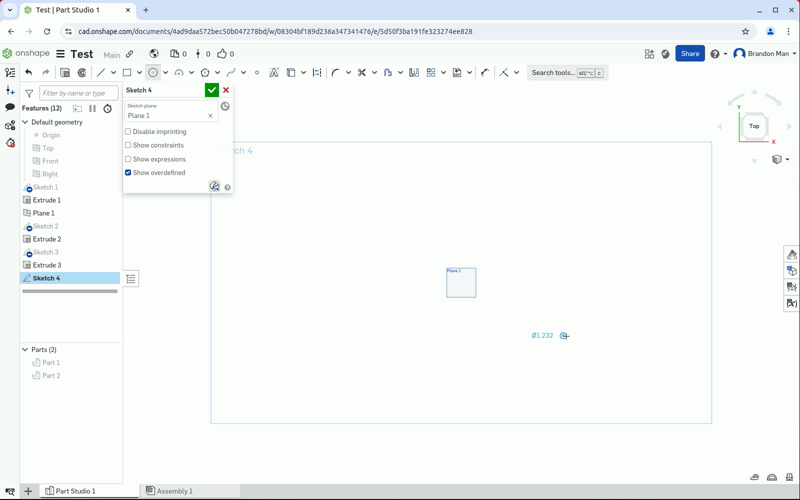
click(566, 335)
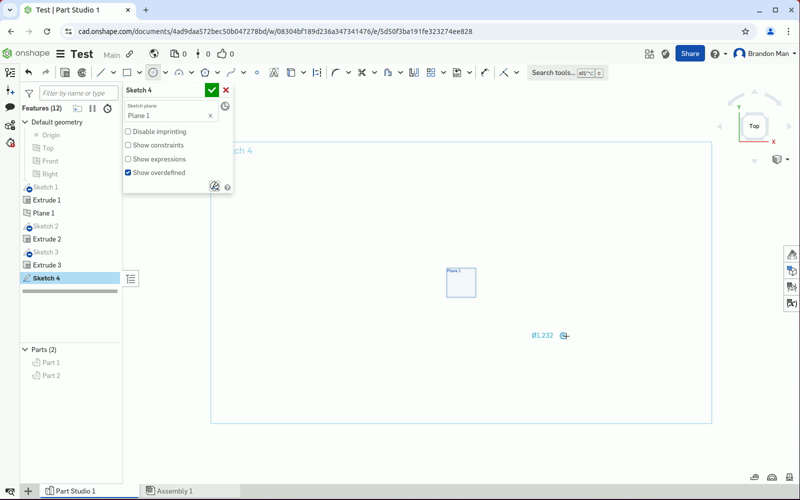
key(esc)
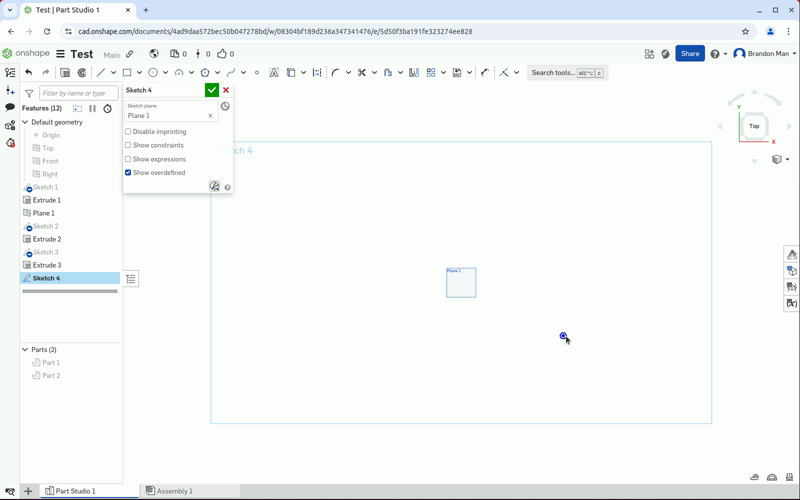
mouse_move(563, 337)
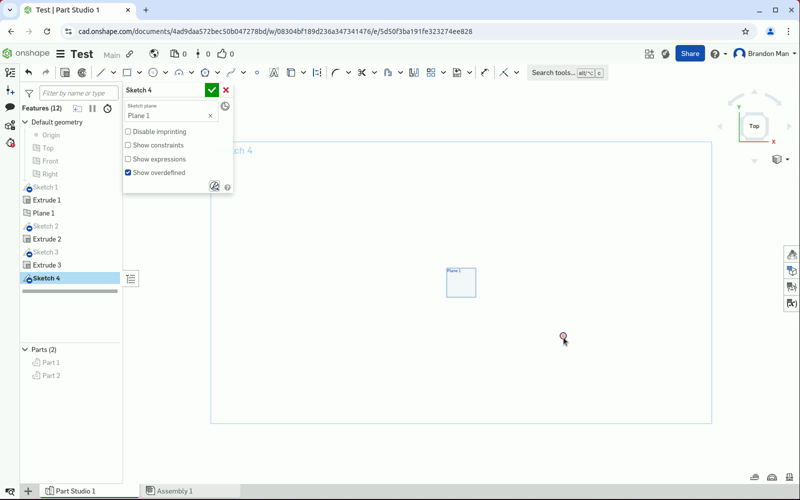
scroll(6)
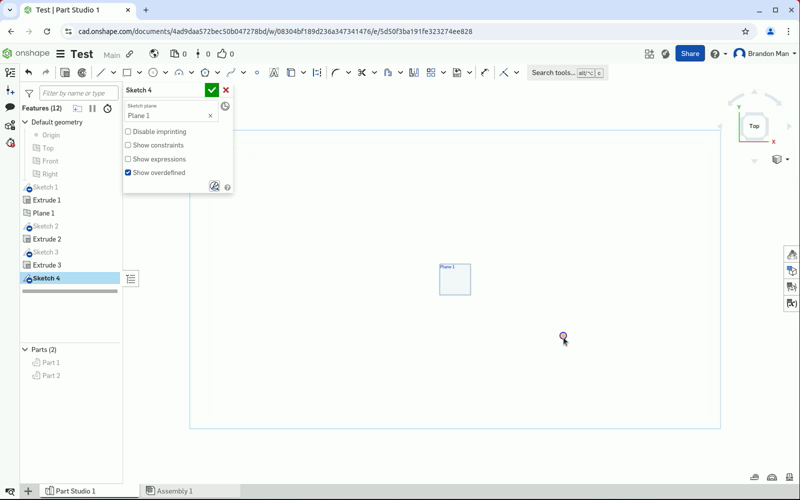
scroll(6)
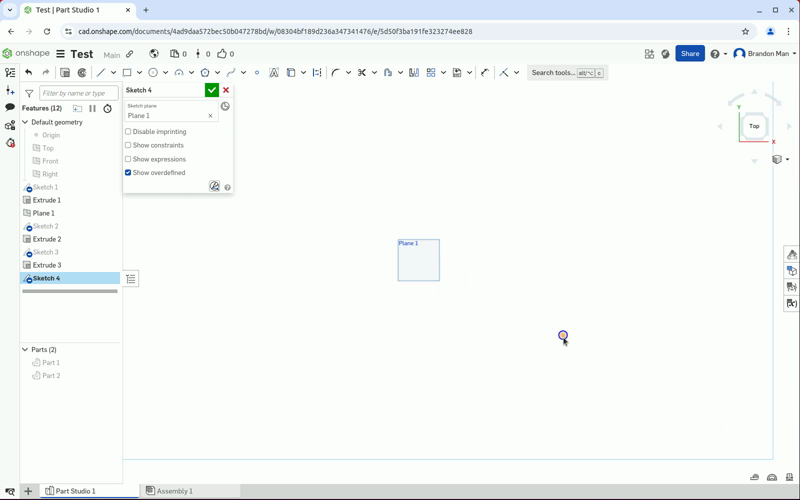
scroll(6)
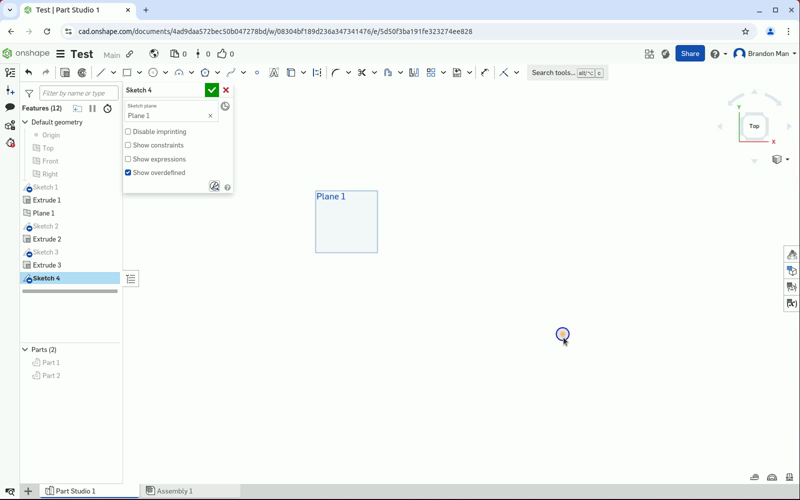
scroll(6)
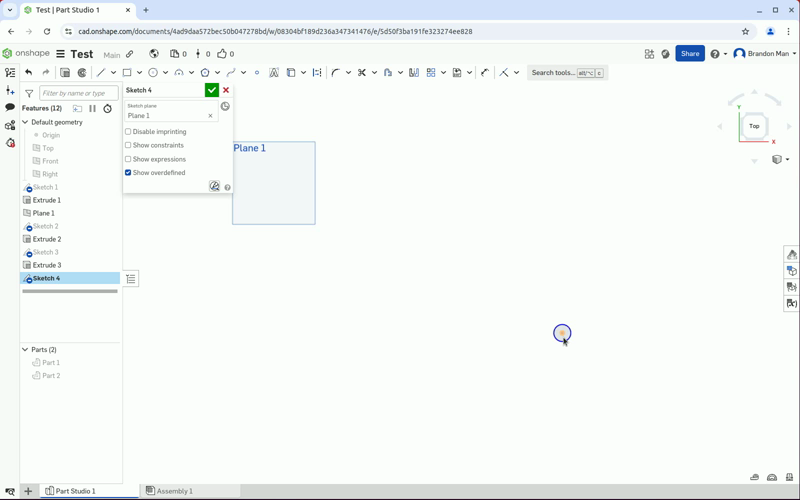
scroll(6)
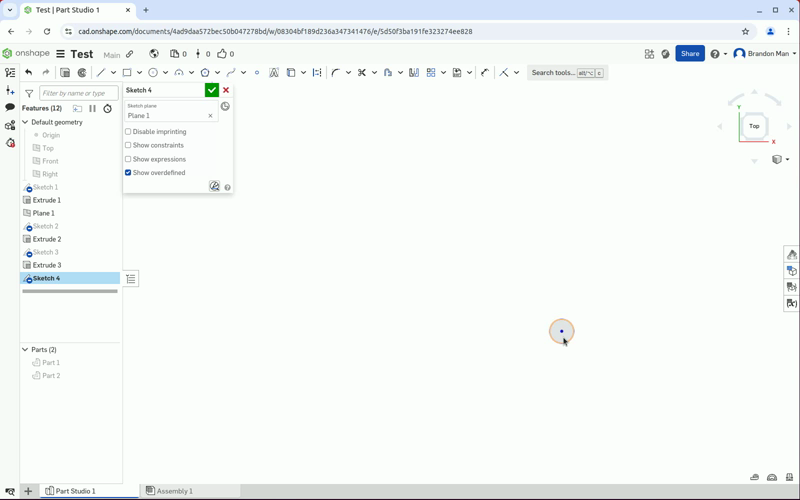
scroll(6)
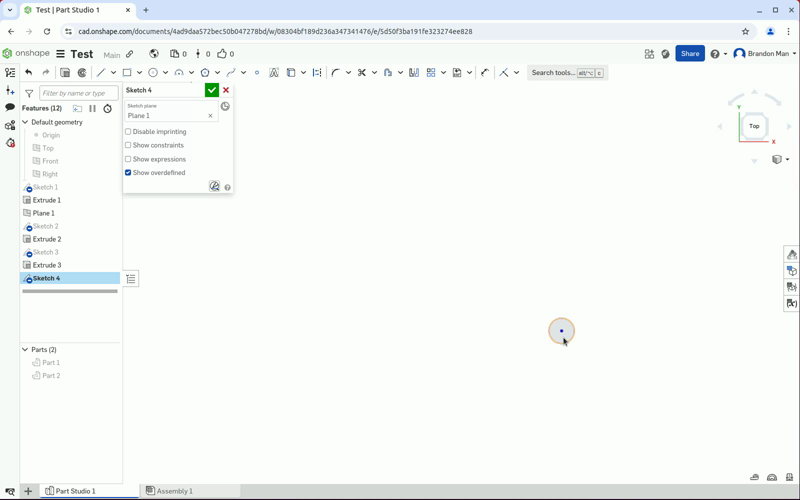
scroll(6)
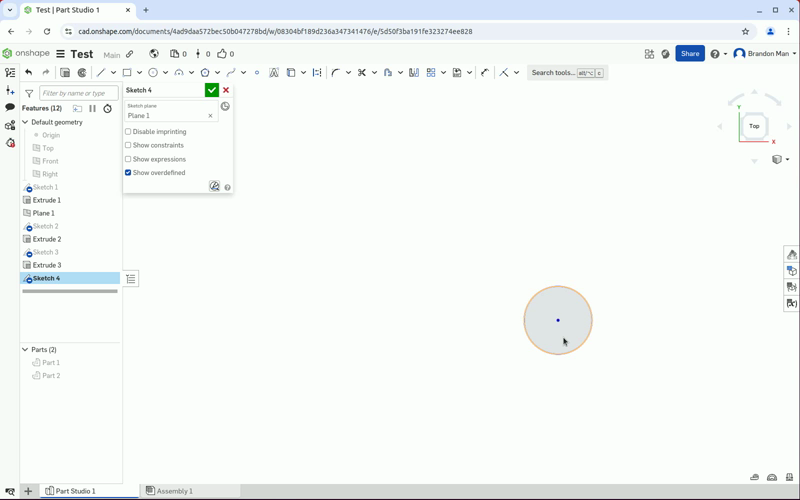
click(563, 337)
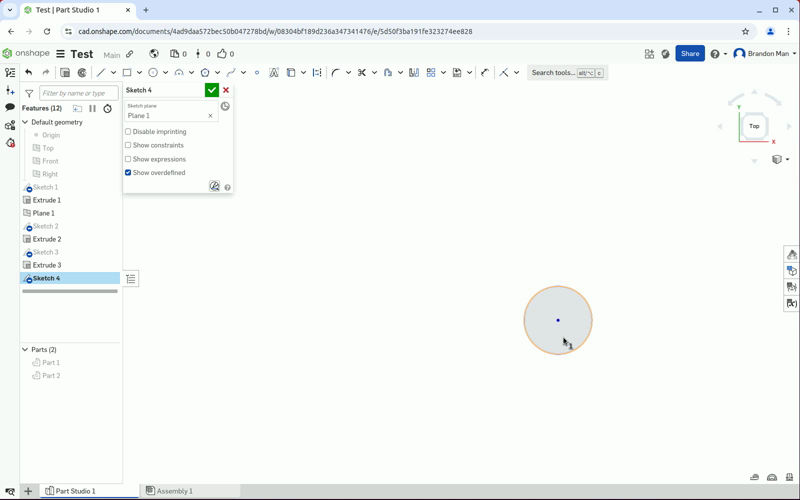
scroll(-6)
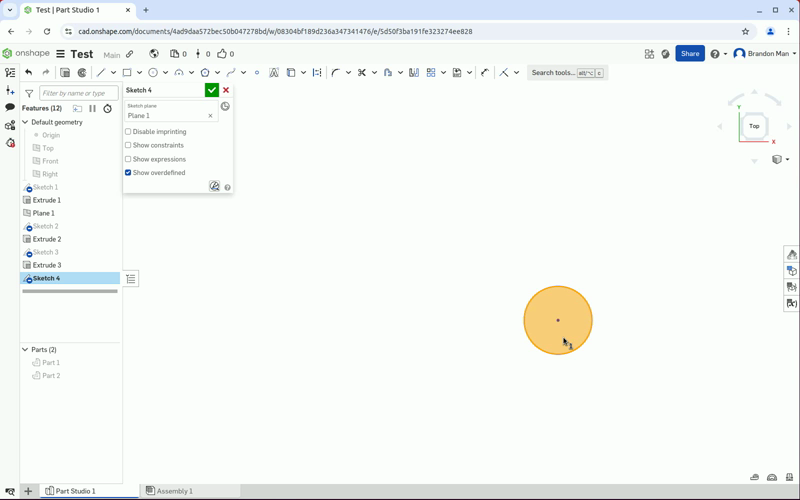
scroll(-6)
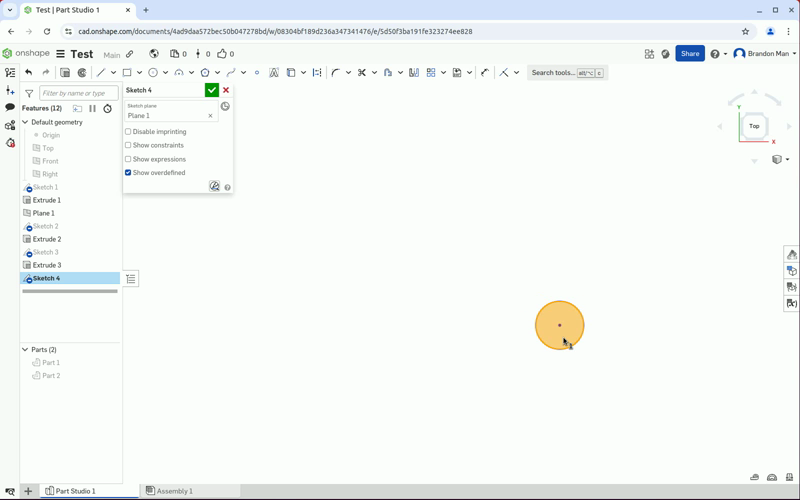
scroll(-6)
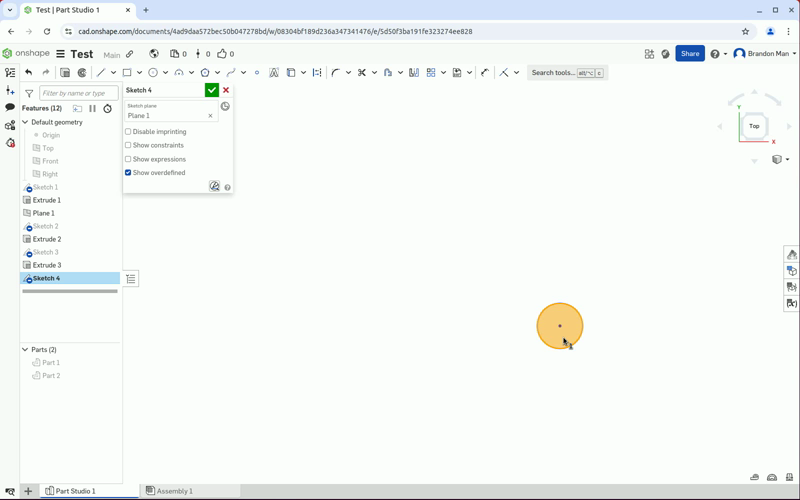
scroll(-6)
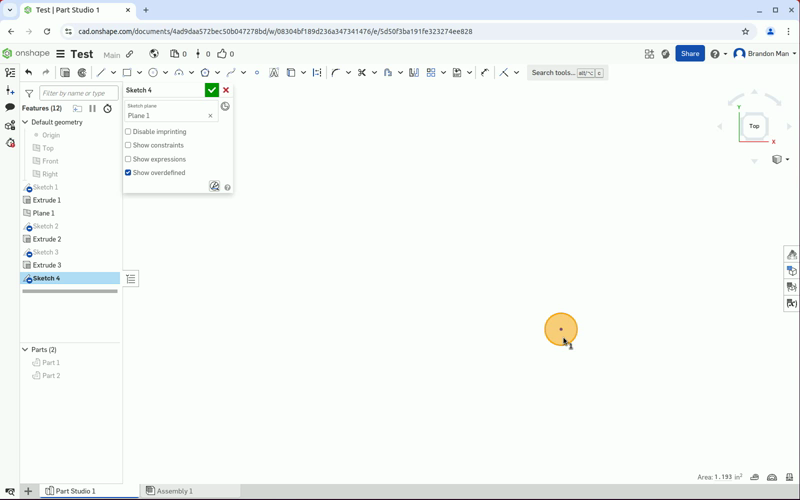
scroll(-6)
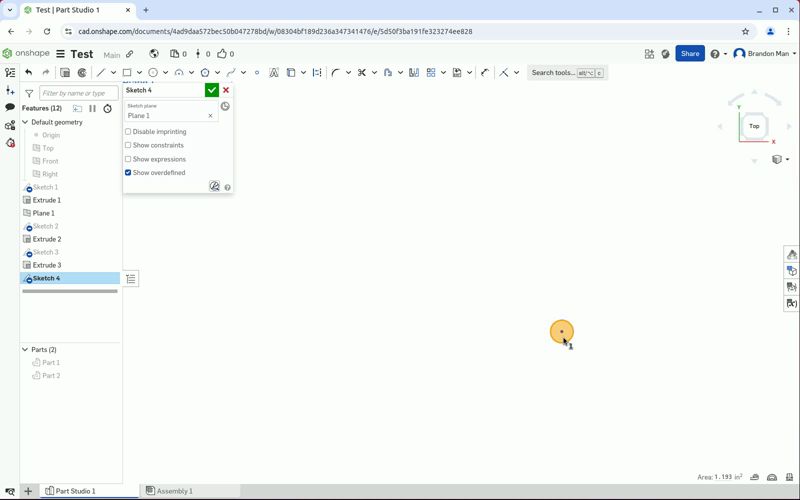
scroll(-6)
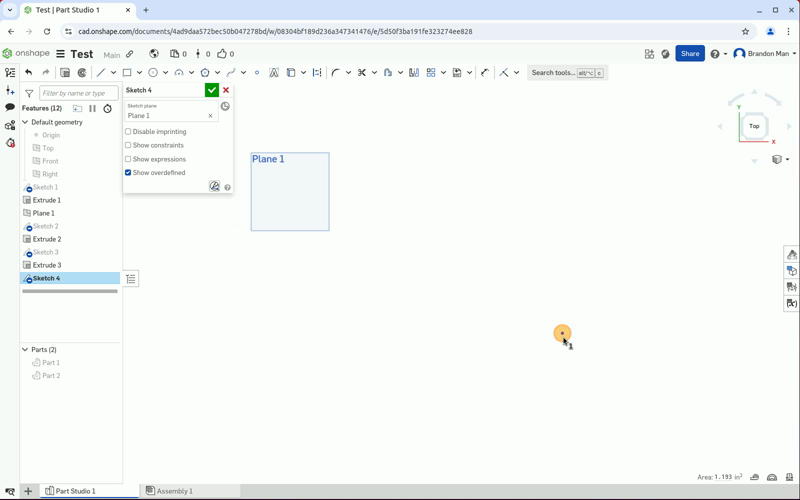
scroll(-6)
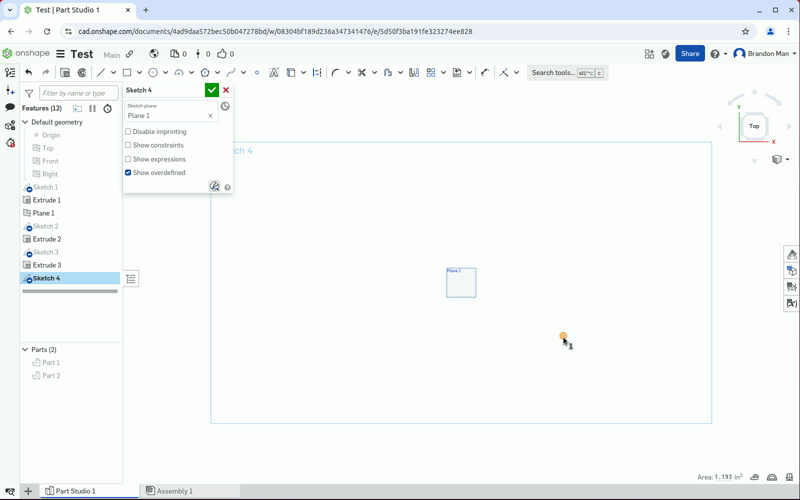
mouse_move(73, 352)
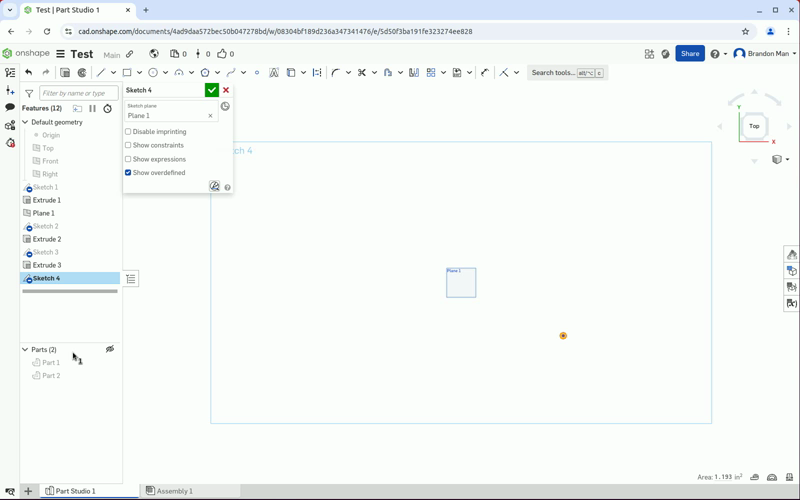
key(shift+y)
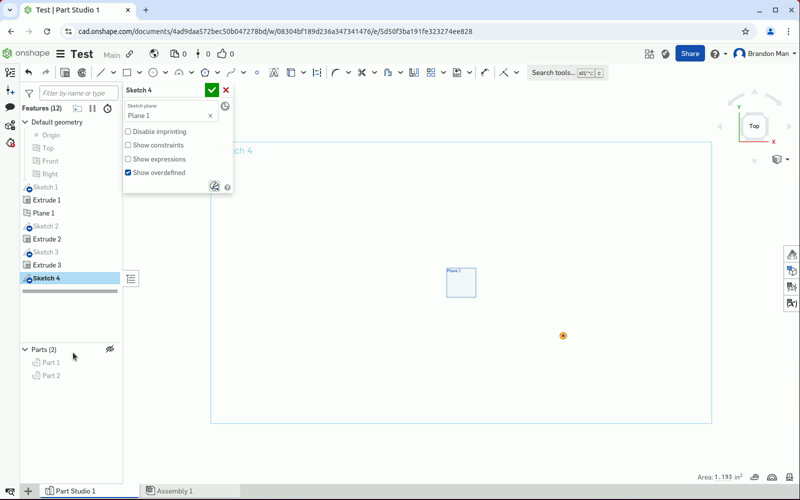
key(shift+e)
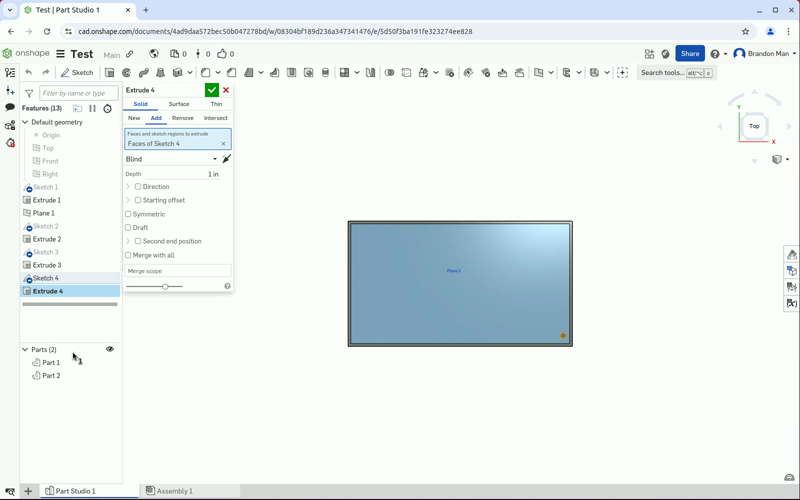
mouse_move(143, 106)
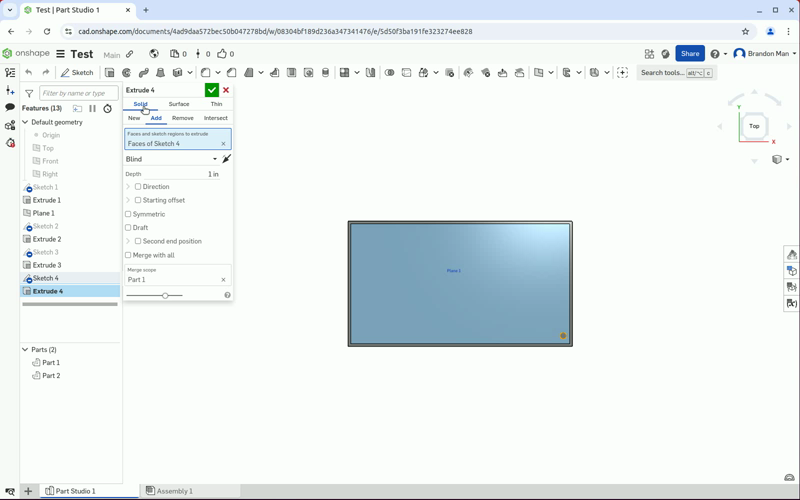
click(143, 106)
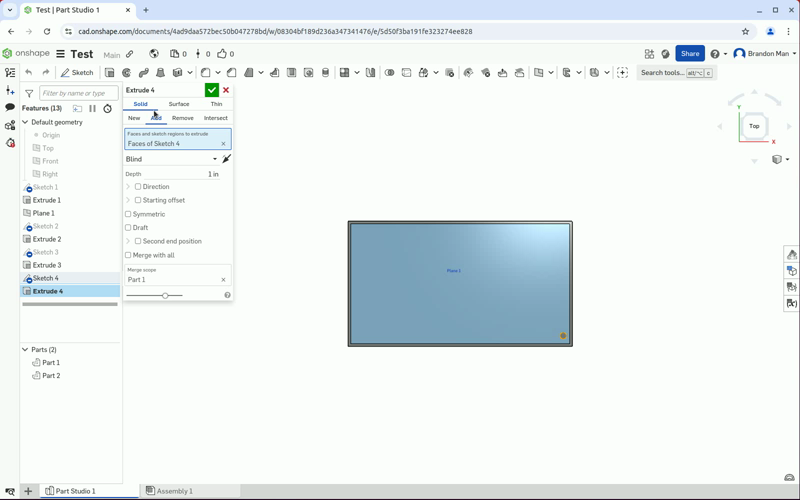
mouse_move(186, 120)
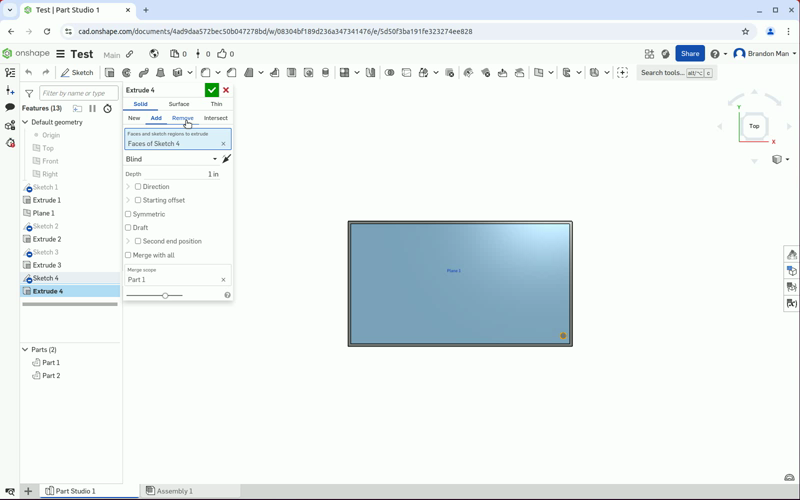
click(186, 120)
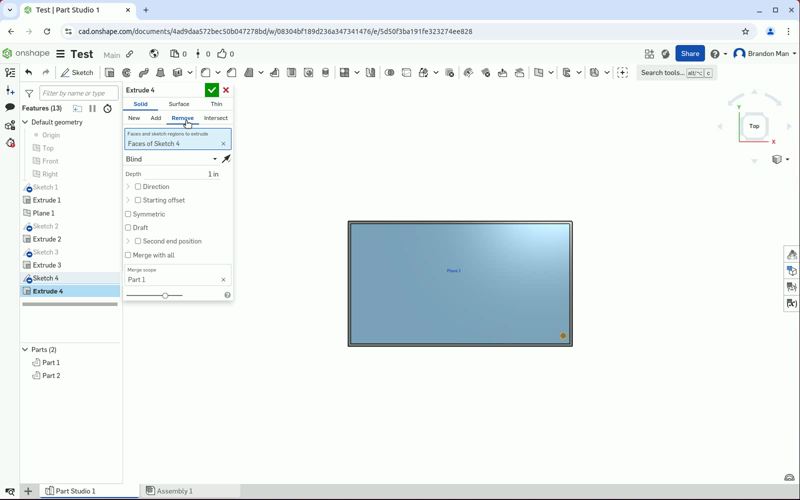
key(tab, 4)
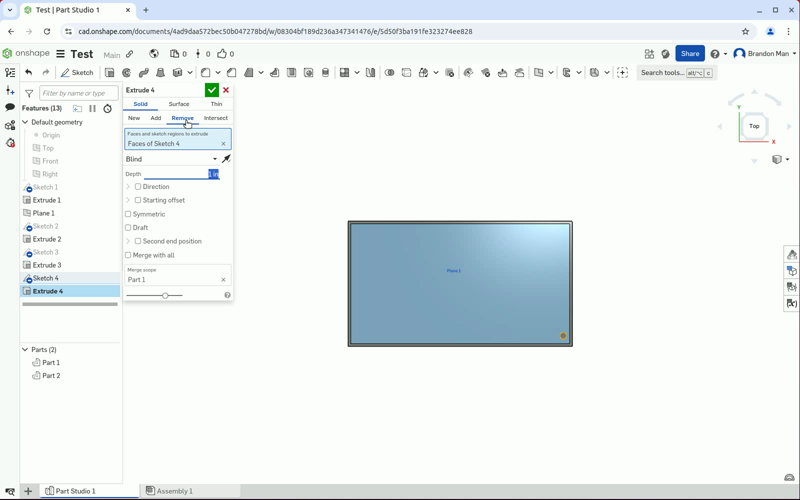
text(7.703)
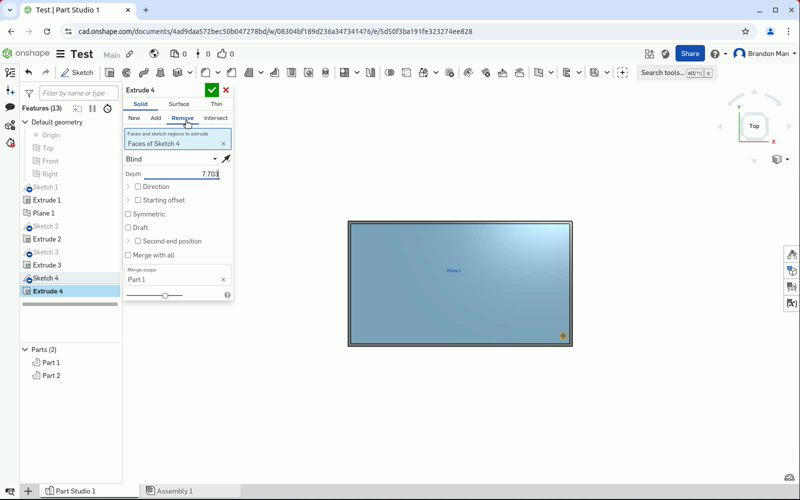
key(tab, 6)
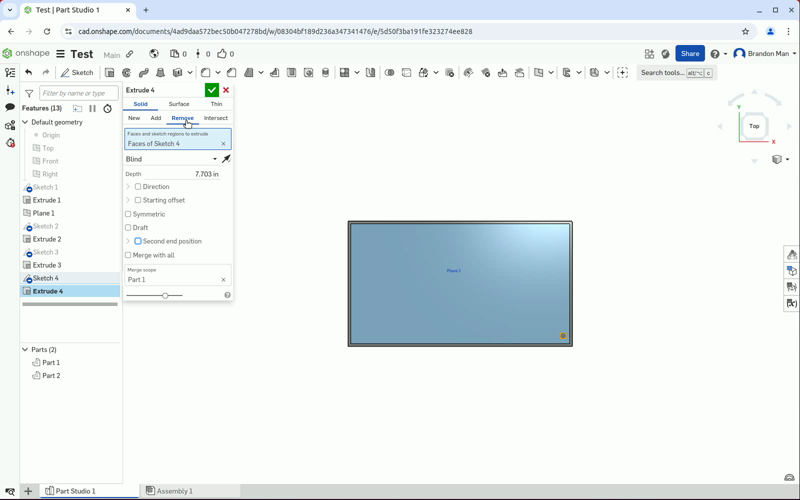
key(space)
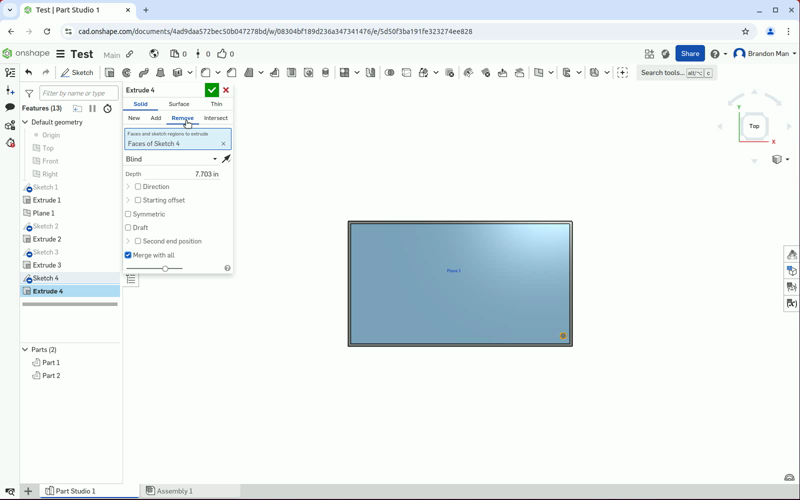
key(enter)
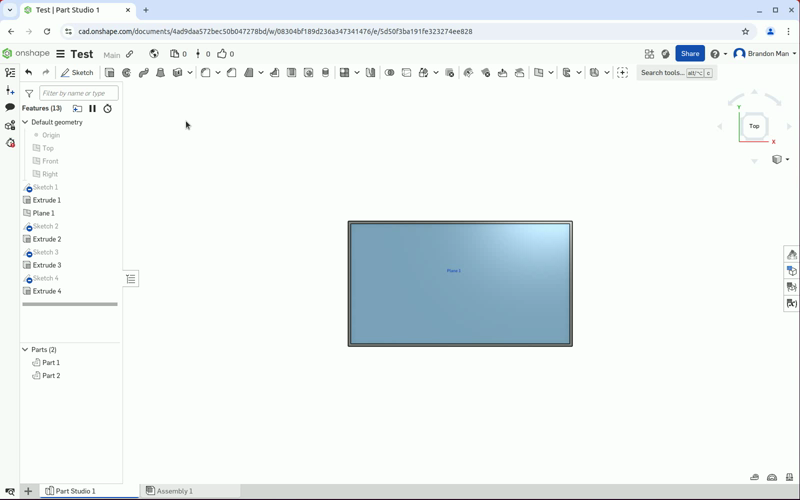
key(shift+h)
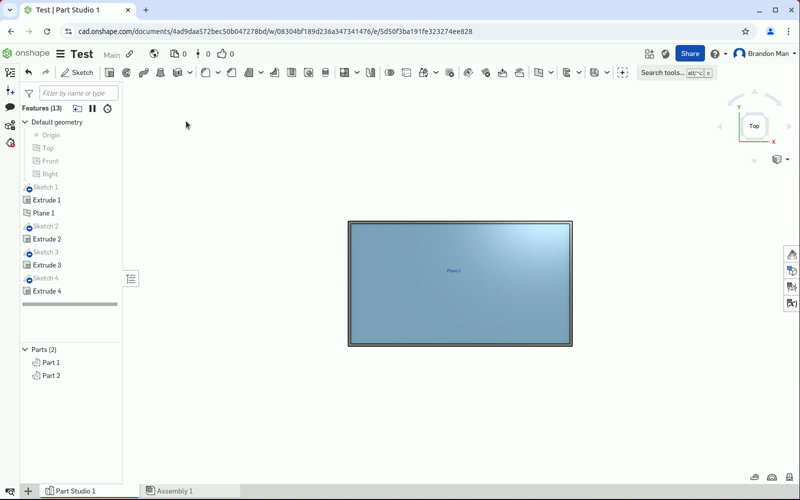
key(shift+h)
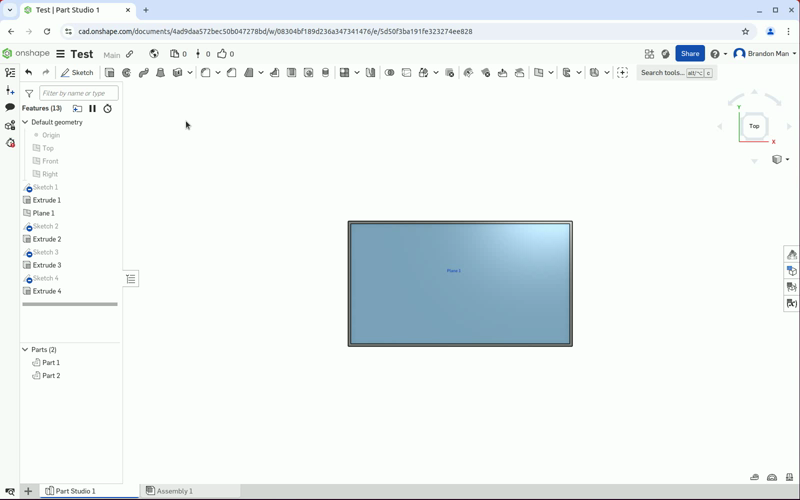
mouse_move(73, 189)
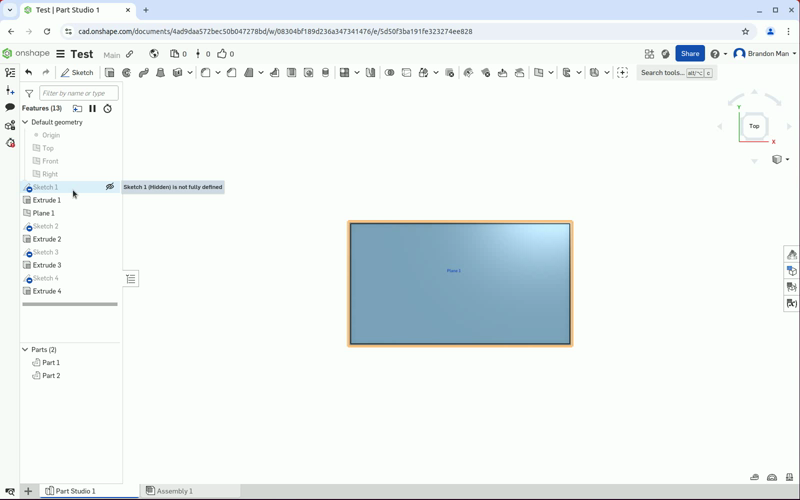
click(73, 189)
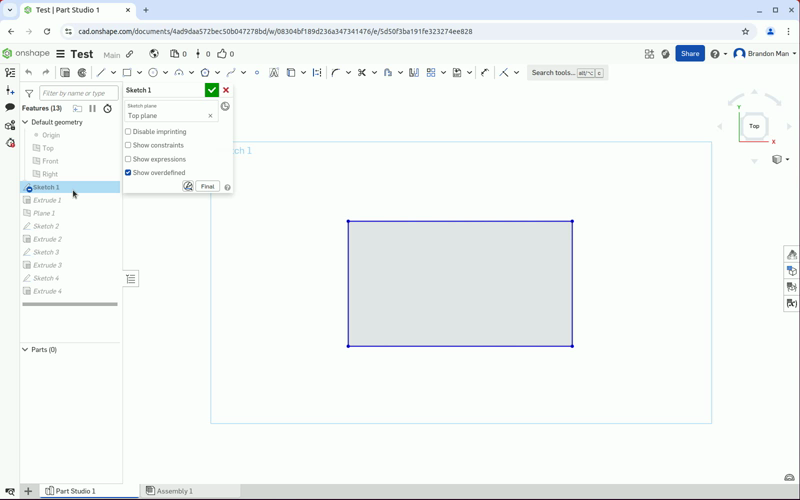
mouse_move(229, 92)
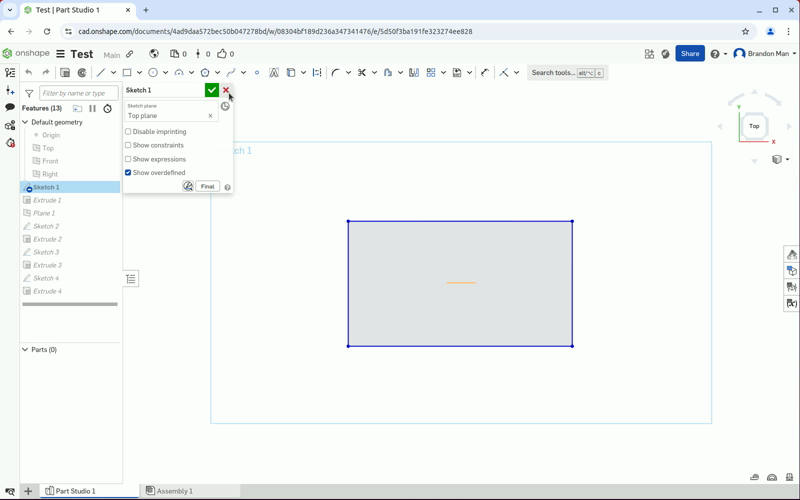
click(229, 92)
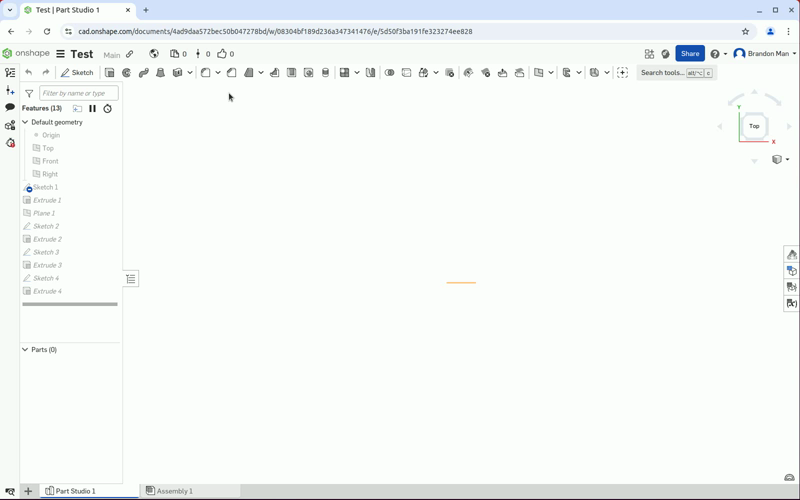
key(shift+s)
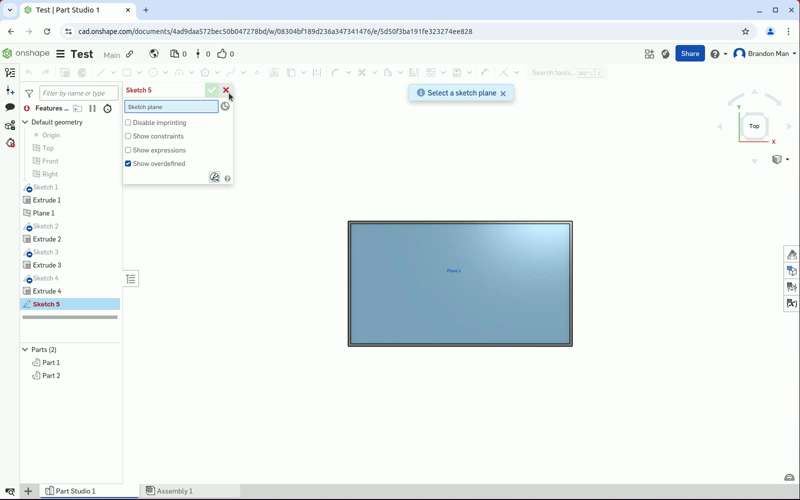
mouse_move(73, 215)
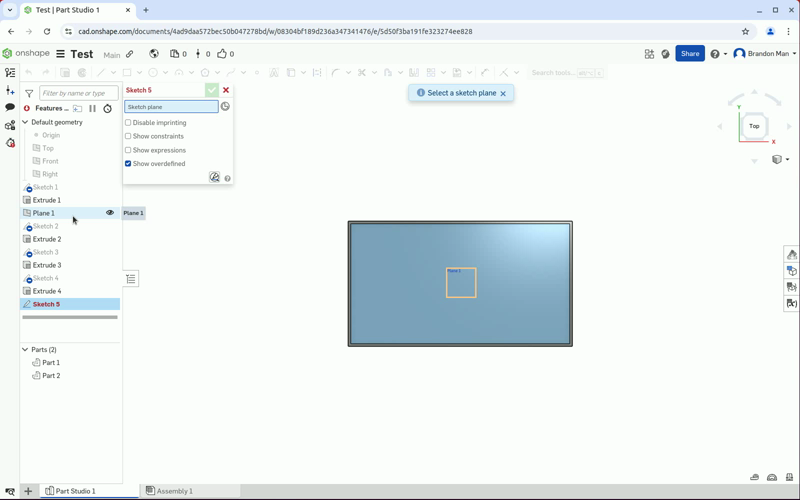
click(73, 215)
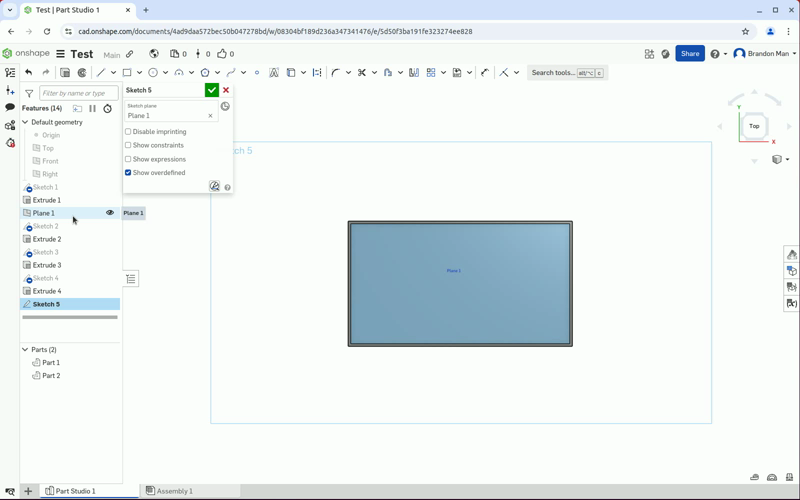
mouse_move(73, 352)
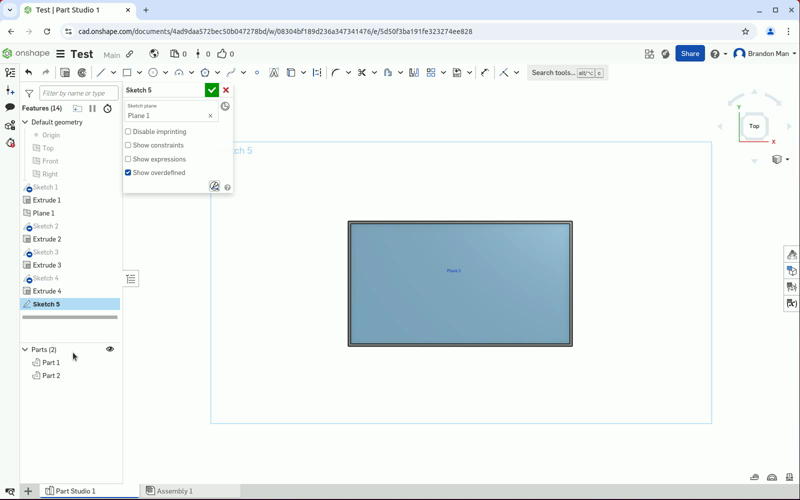
key(y)
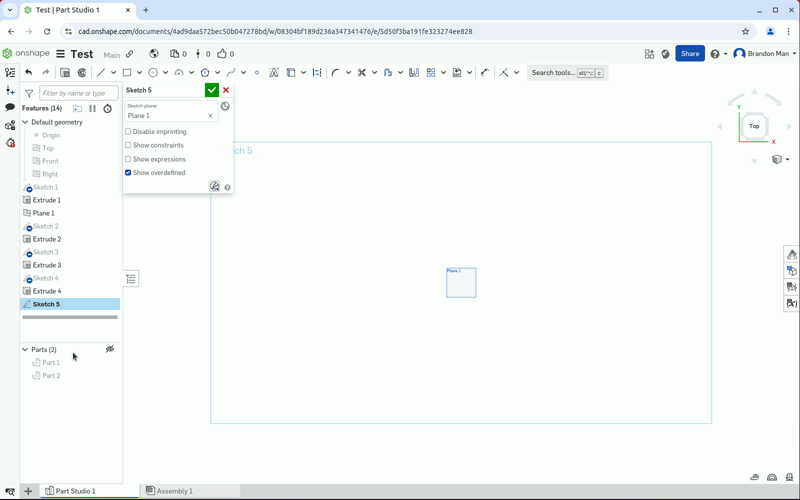
key(c)
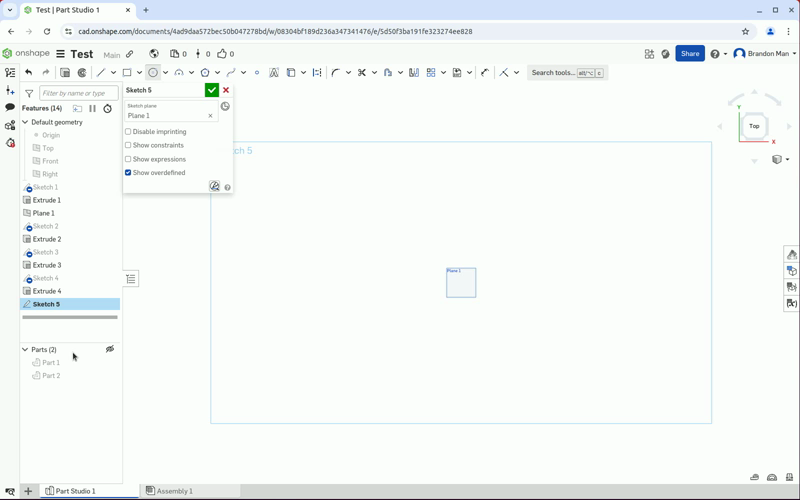
key_down(shift)
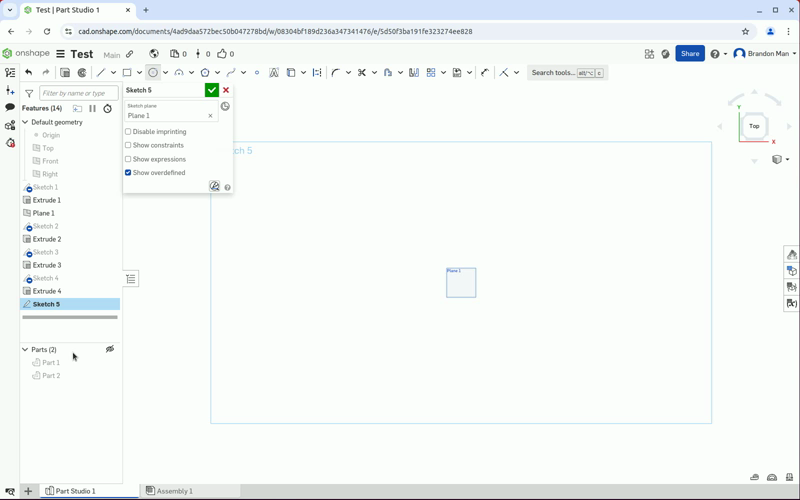
mouse_move(359, 230)
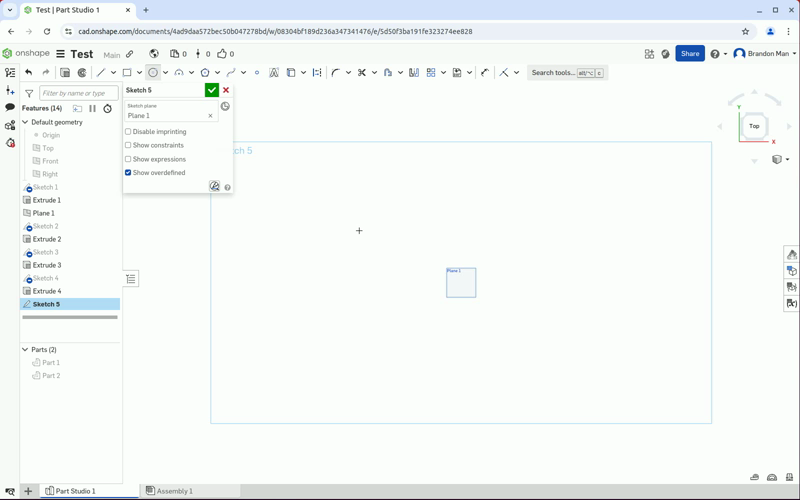
click(359, 230)
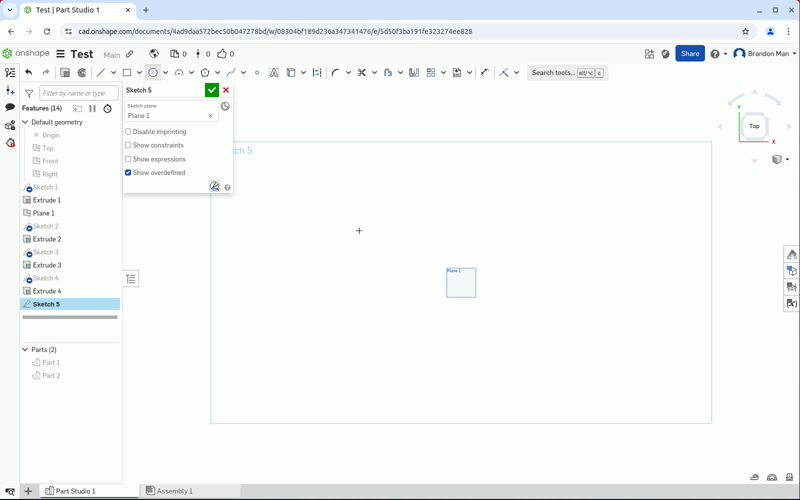
key_up(shift)
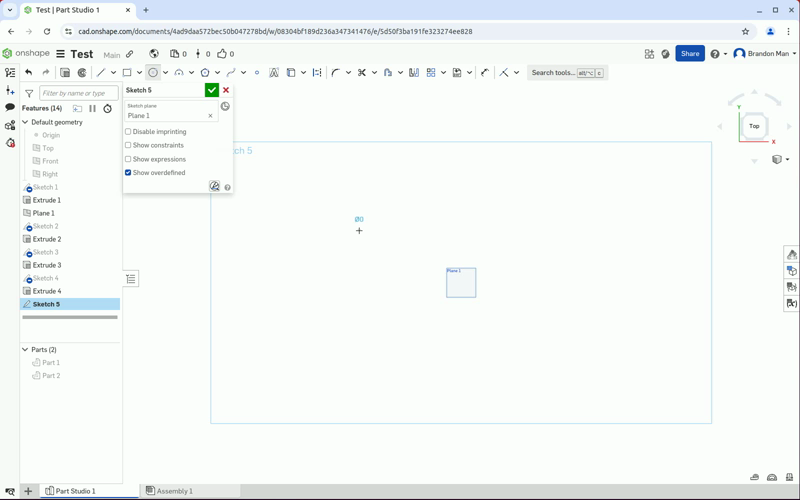
mouse_move(362, 230)
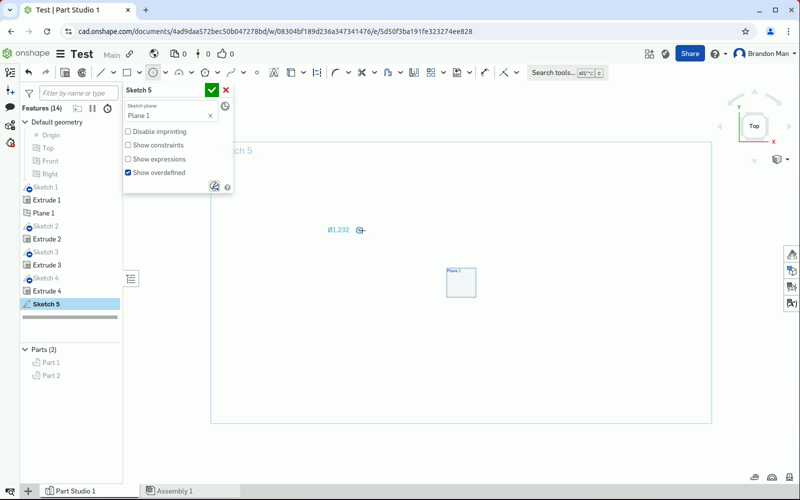
click(362, 230)
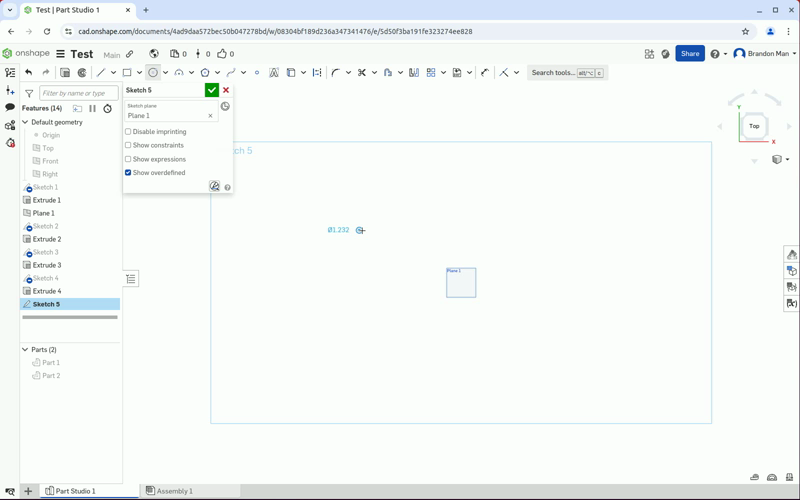
key(esc)
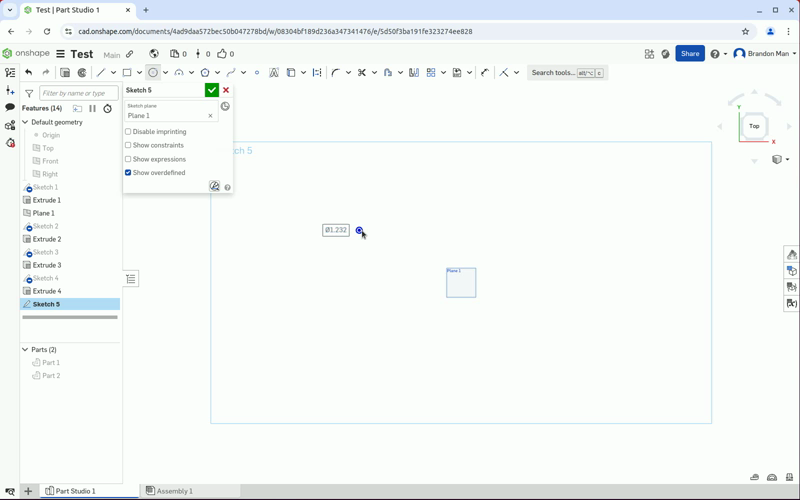
mouse_move(360, 230)
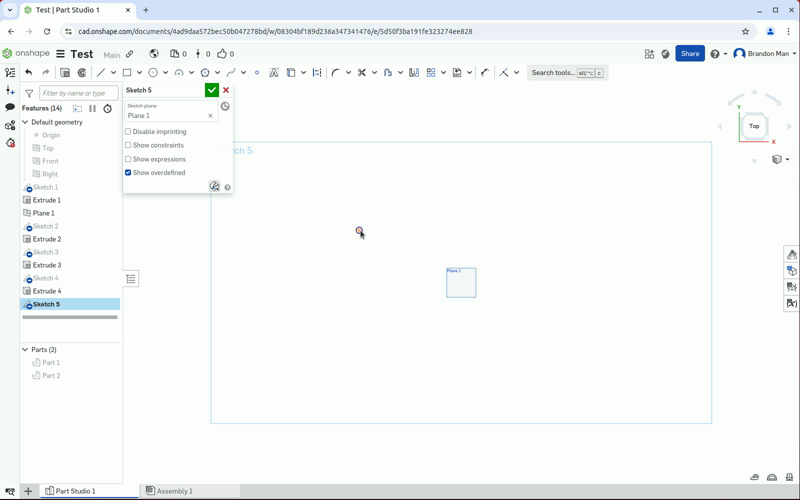
scroll(6)
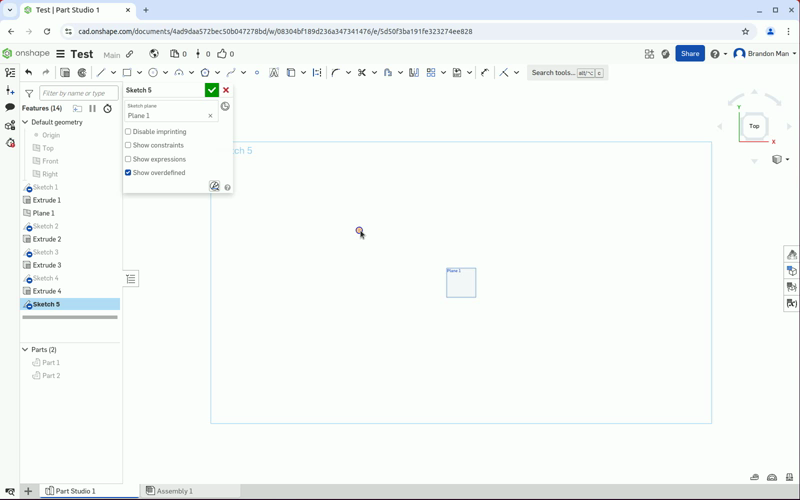
scroll(6)
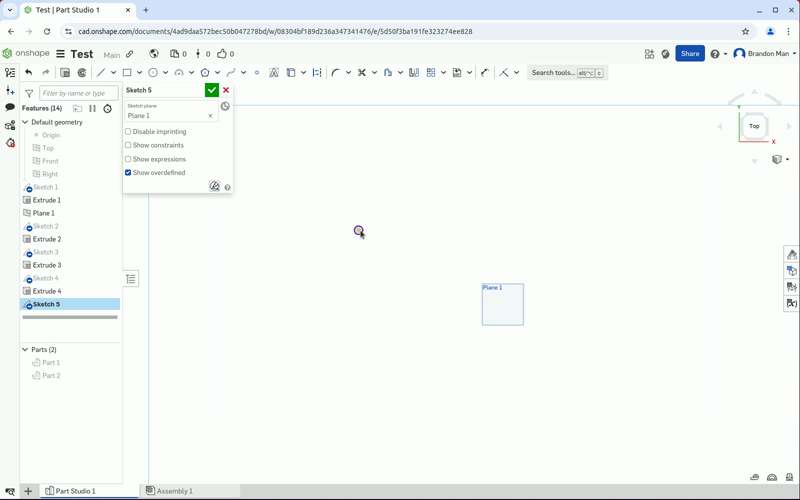
scroll(6)
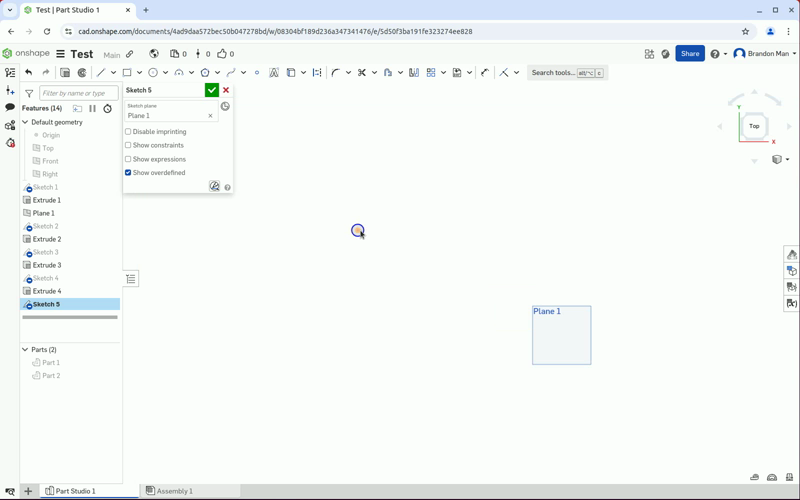
scroll(6)
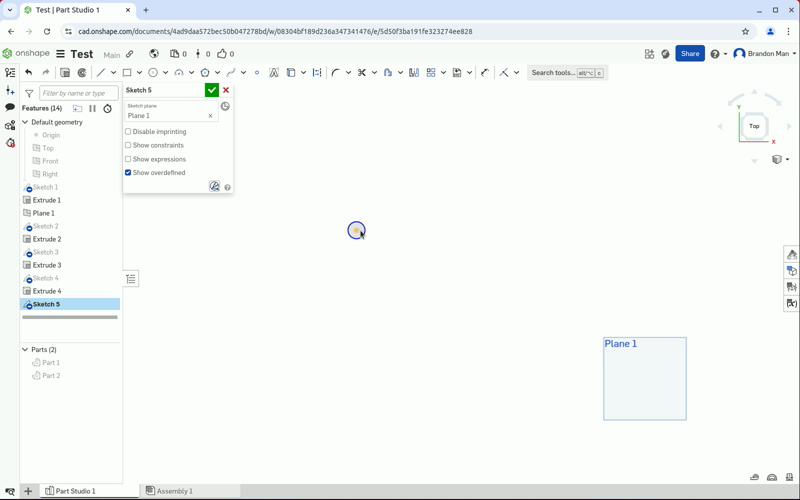
scroll(6)
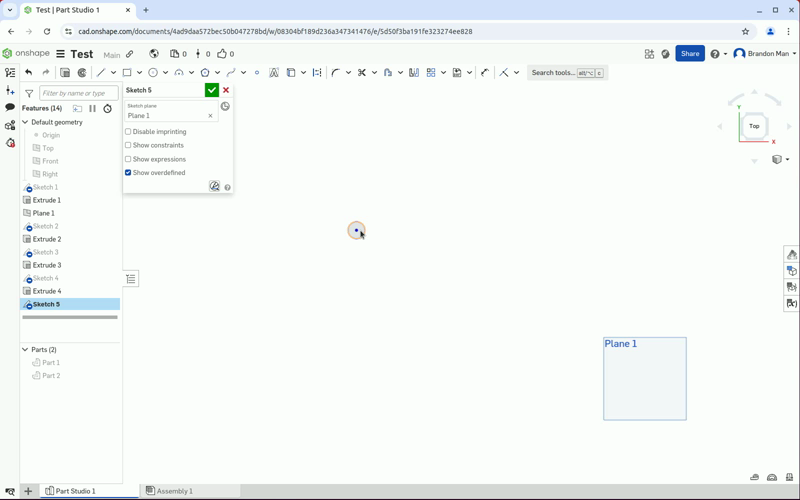
scroll(6)
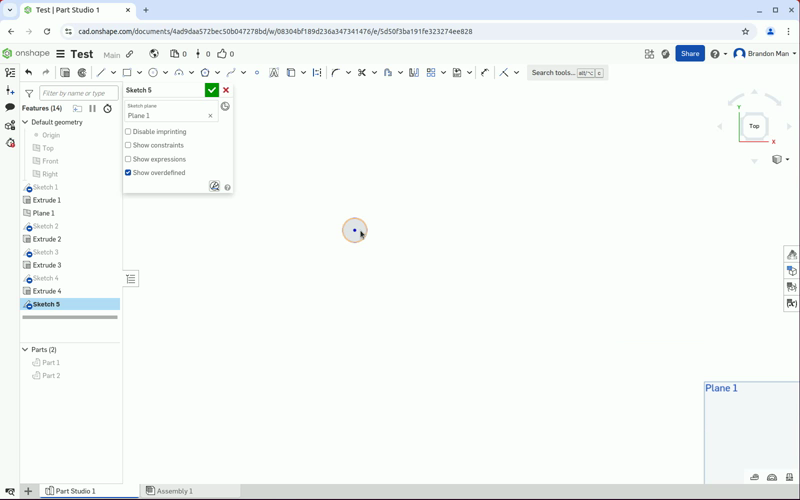
scroll(6)
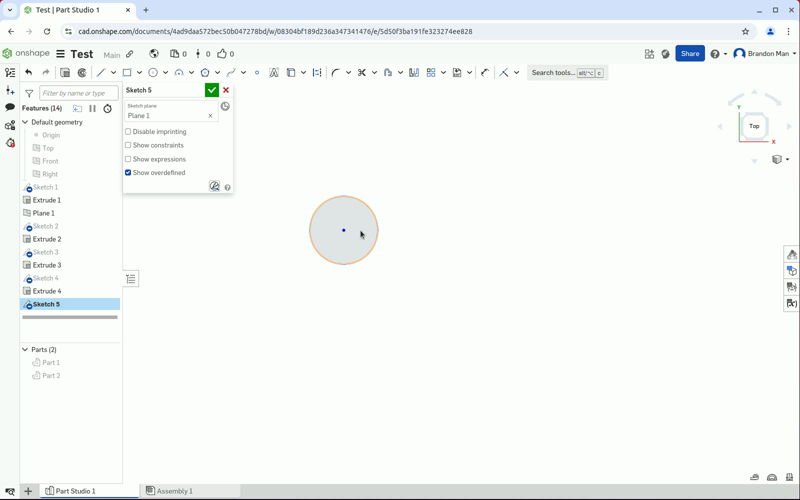
click(360, 230)
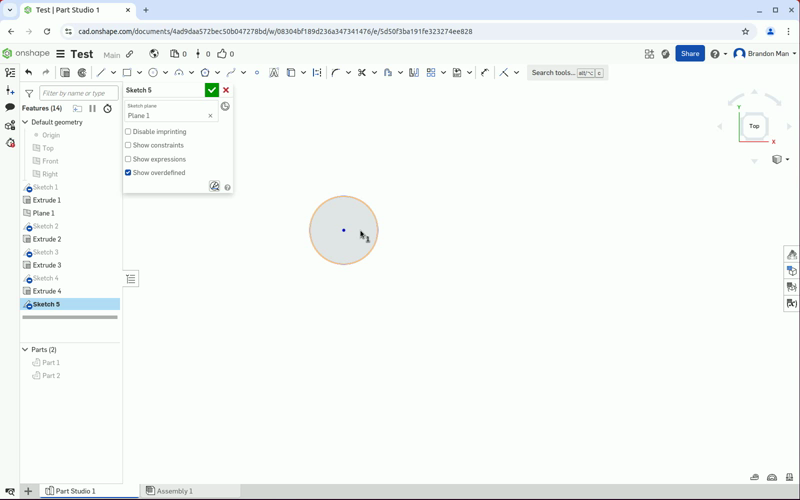
scroll(-6)
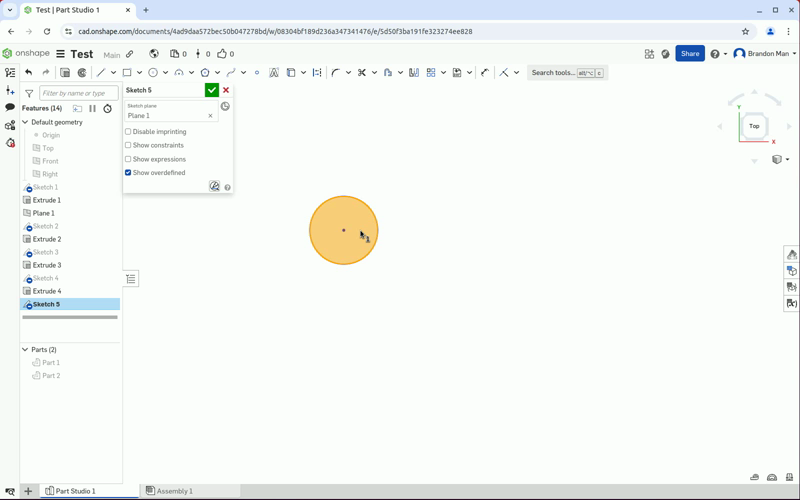
scroll(-6)
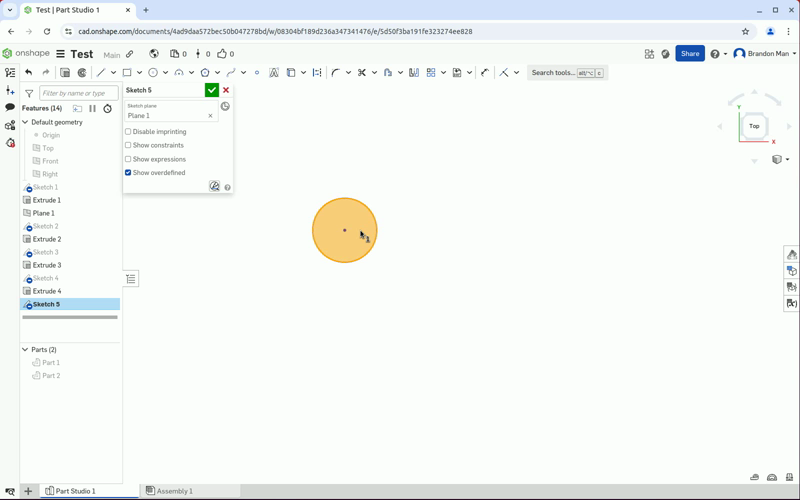
scroll(-6)
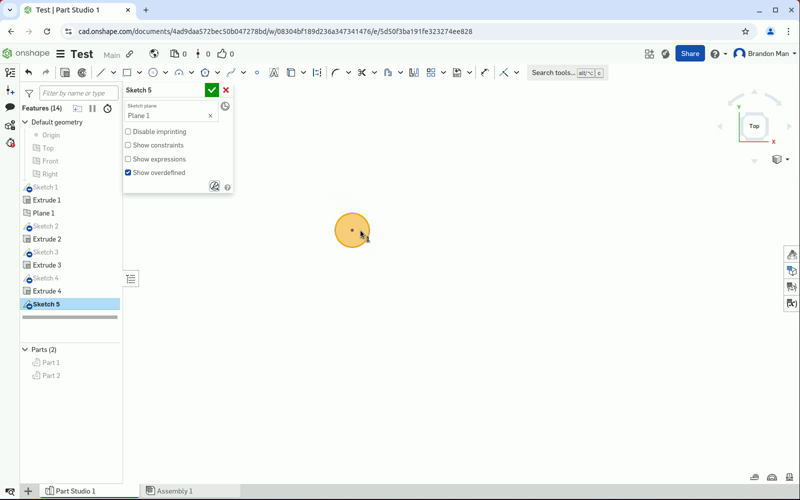
scroll(-6)
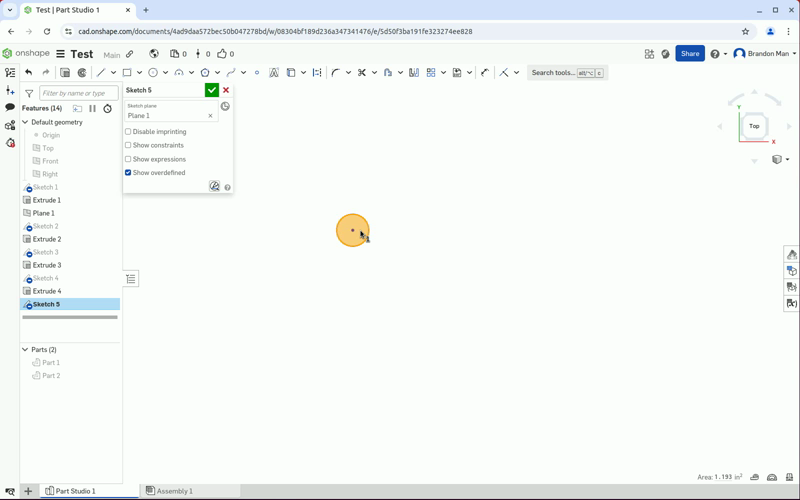
scroll(-6)
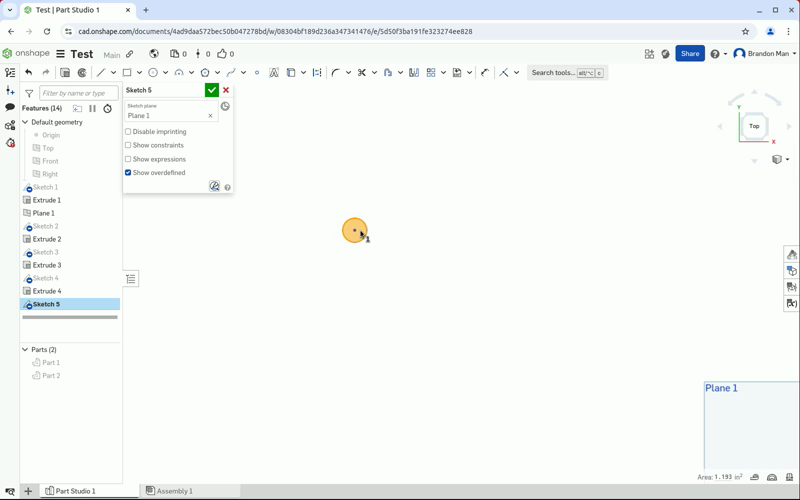
scroll(-6)
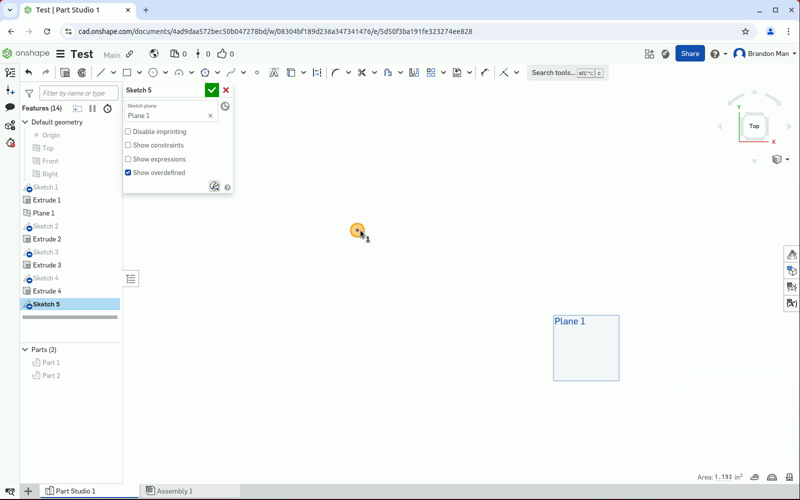
scroll(-6)
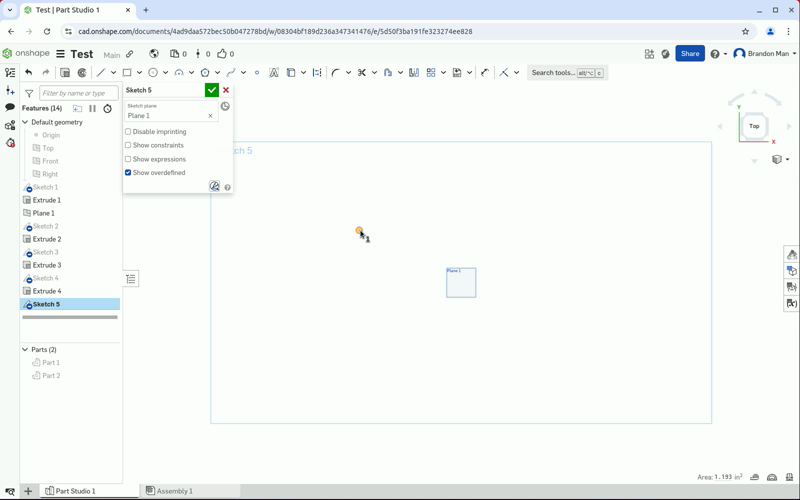
mouse_move(73, 352)
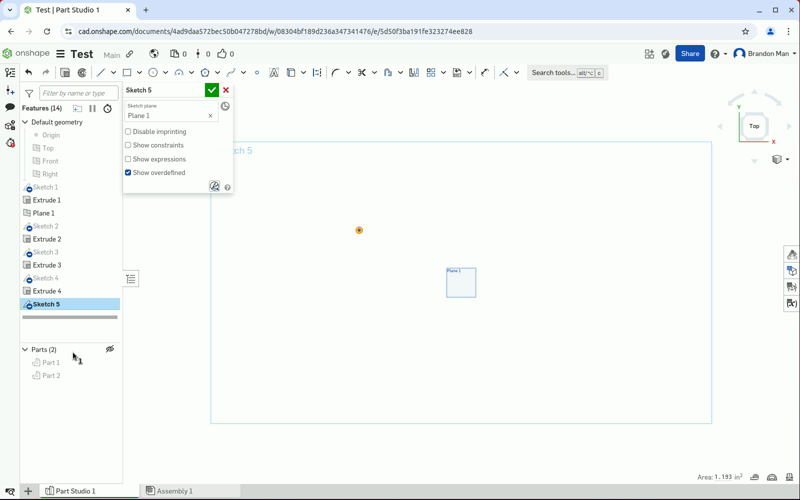
key(shift+y)
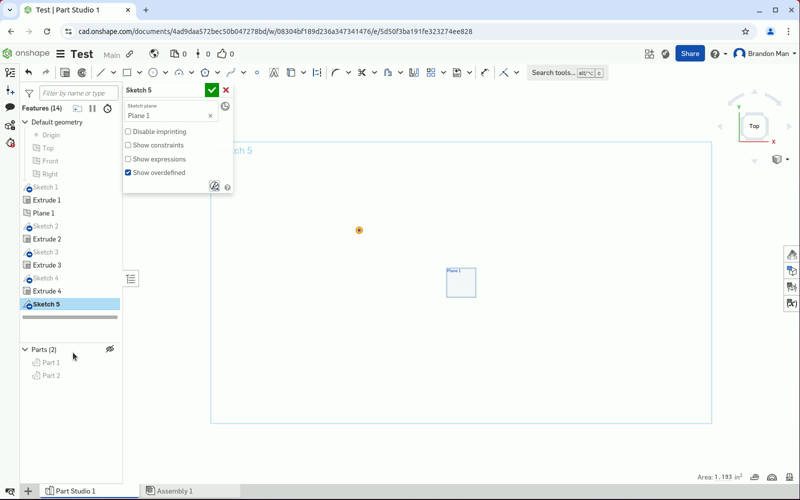
key(shift+e)
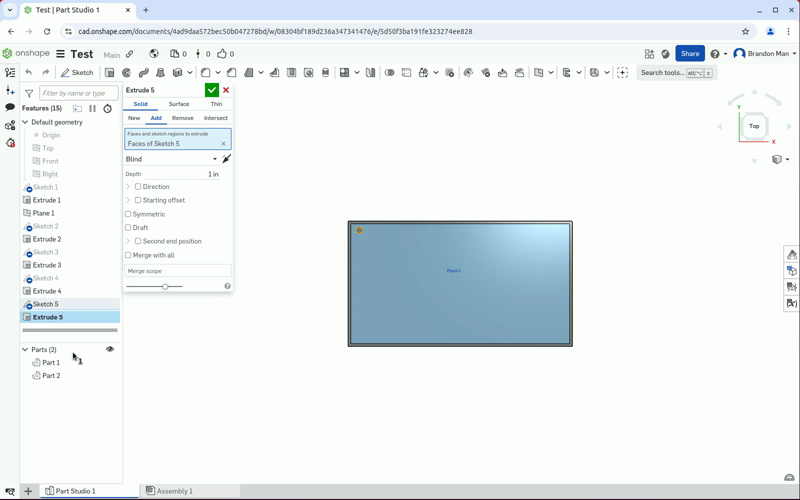
mouse_move(143, 106)
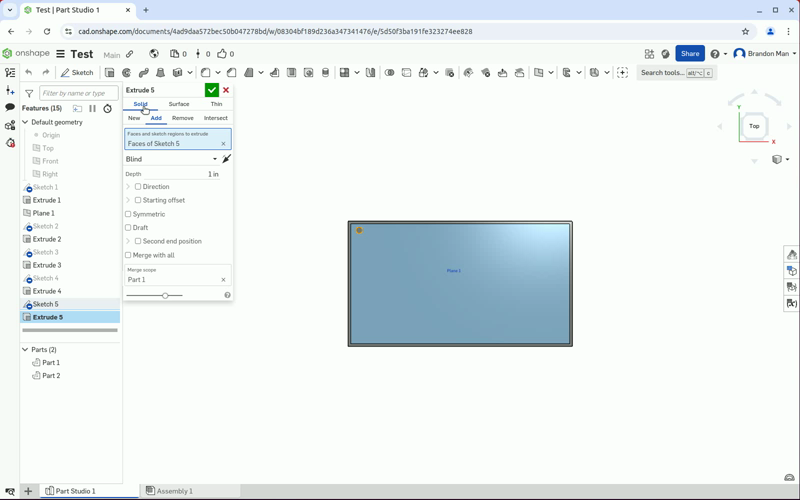
click(143, 106)
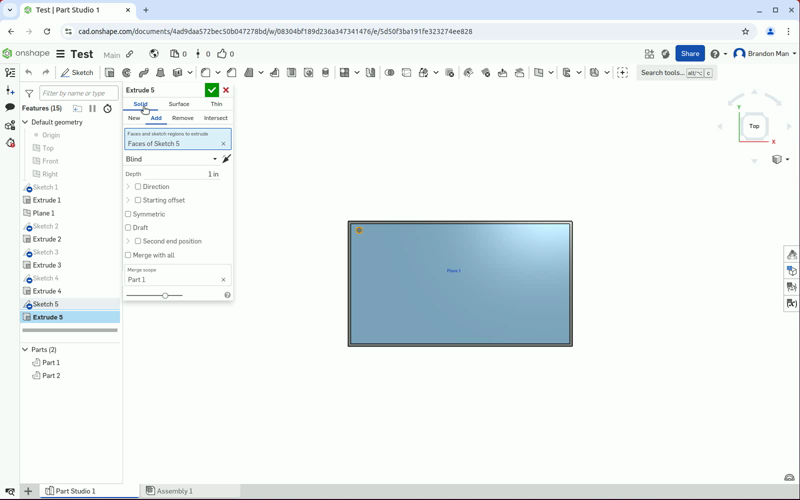
mouse_move(186, 120)
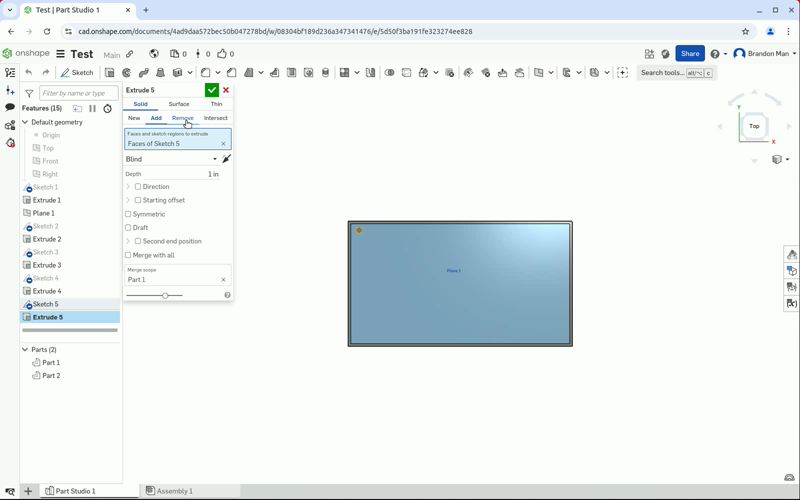
click(186, 120)
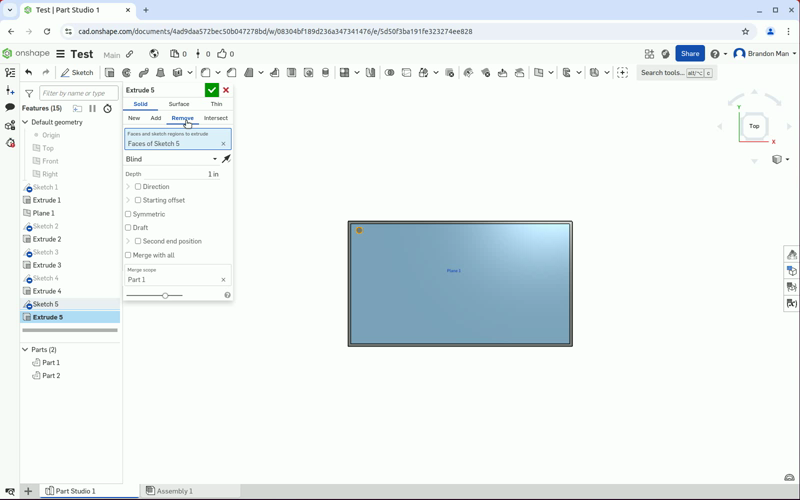
key(tab, 4)
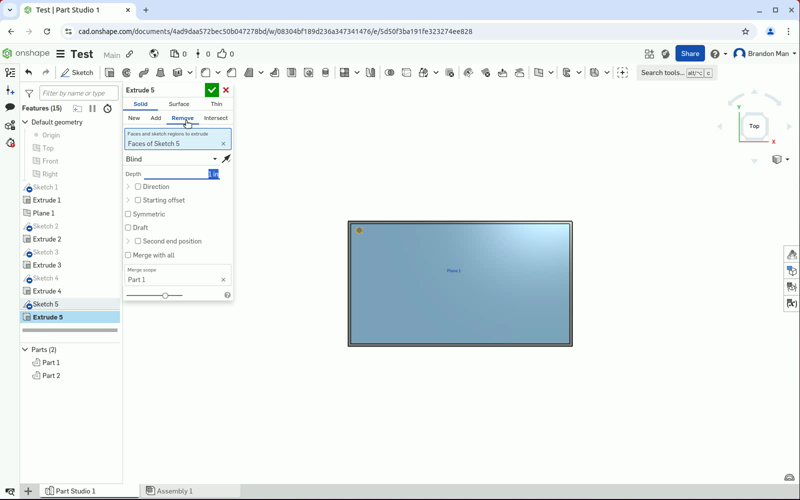
text(7.703)
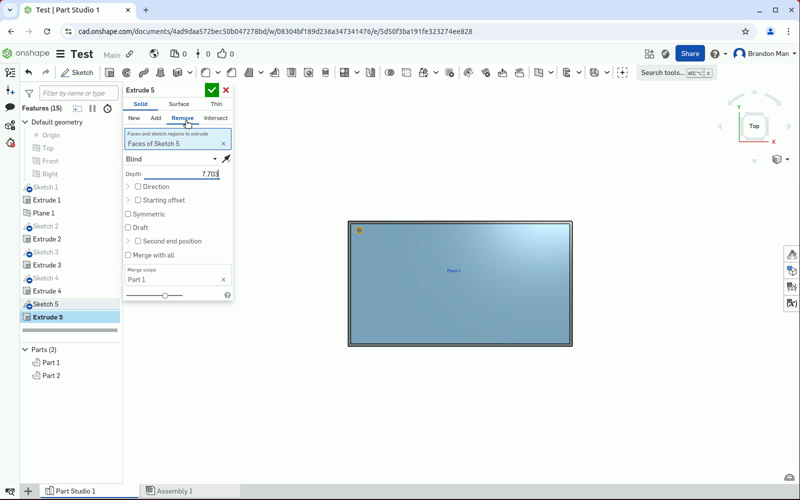
key(tab, 6)
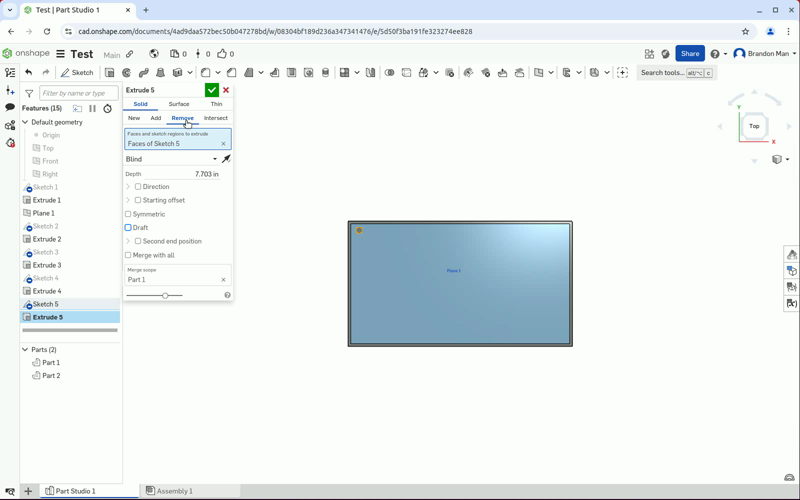
key(space)
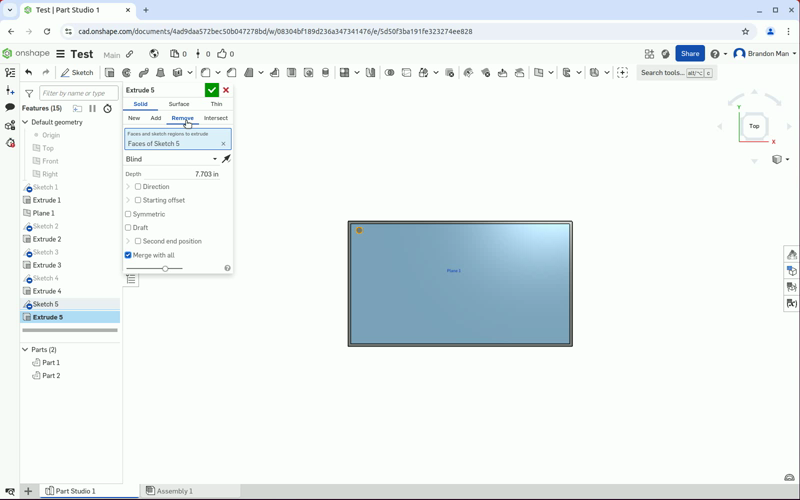
key(enter)
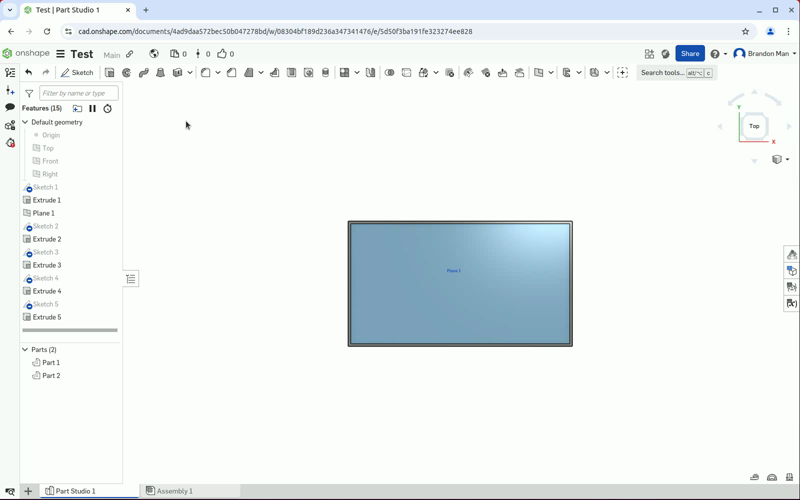
key(shift+h)
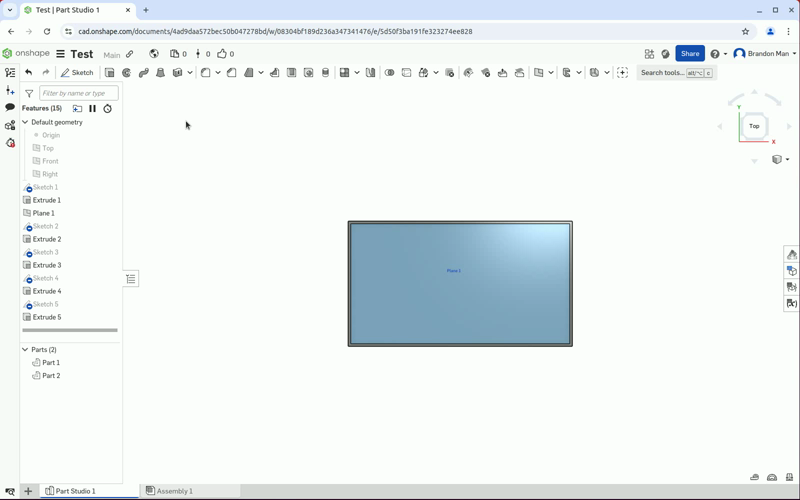
key(shift+h)
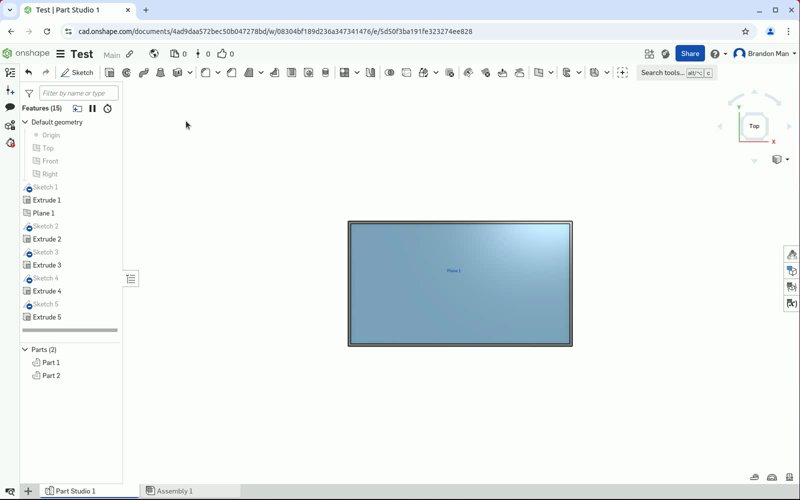
mouse_move(73, 189)
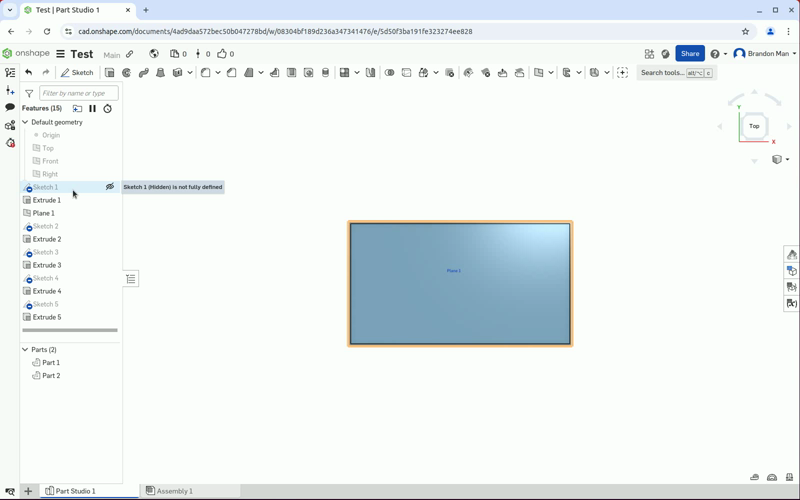
click(73, 189)
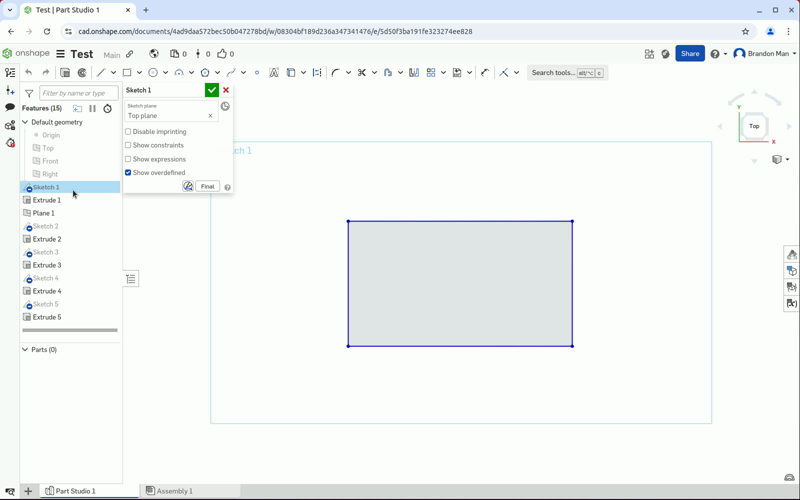
mouse_move(229, 92)
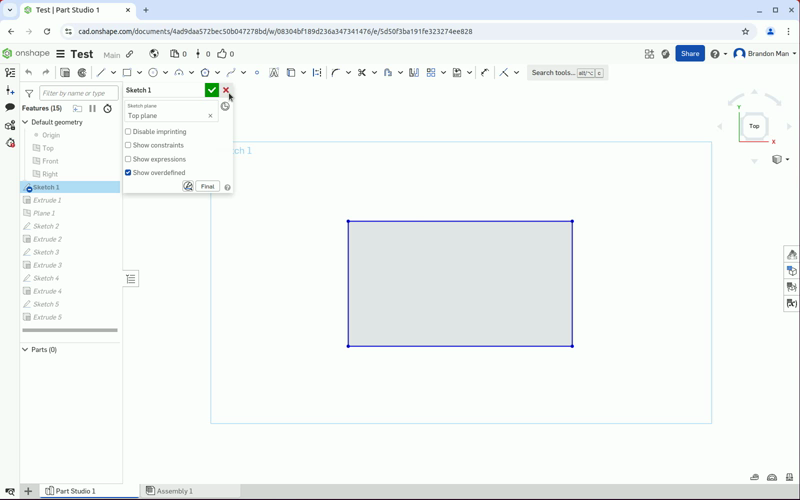
click(229, 92)
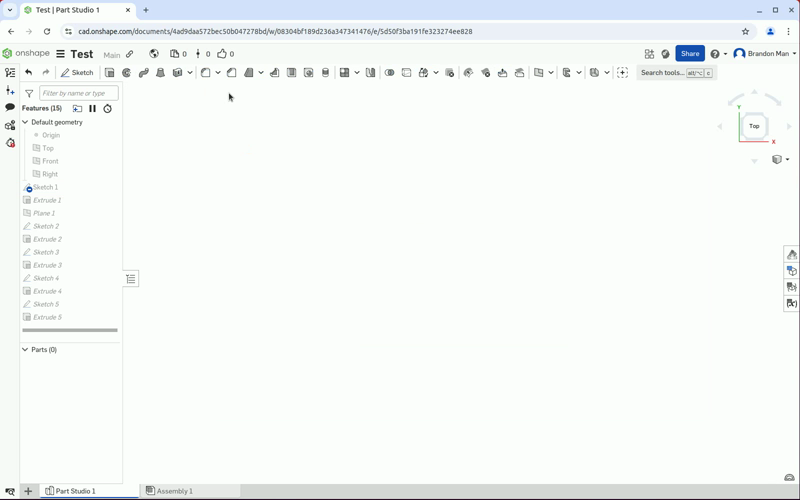
key(shift+s)
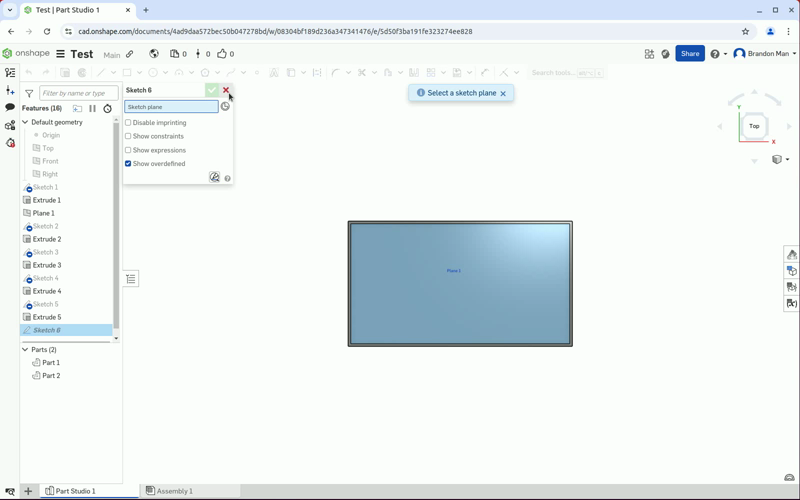
mouse_move(69, 215)
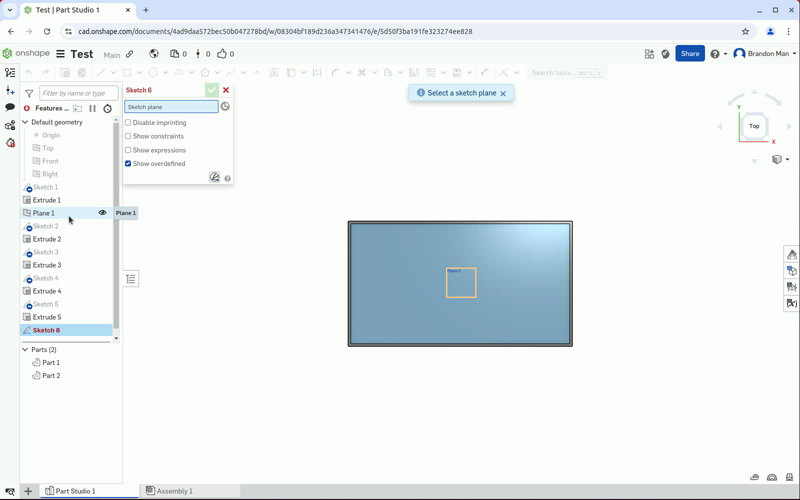
click(69, 215)
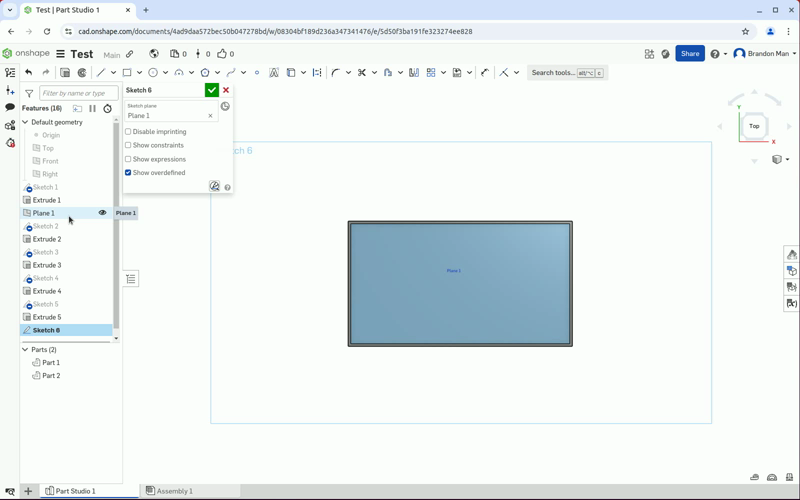
mouse_move(73, 352)
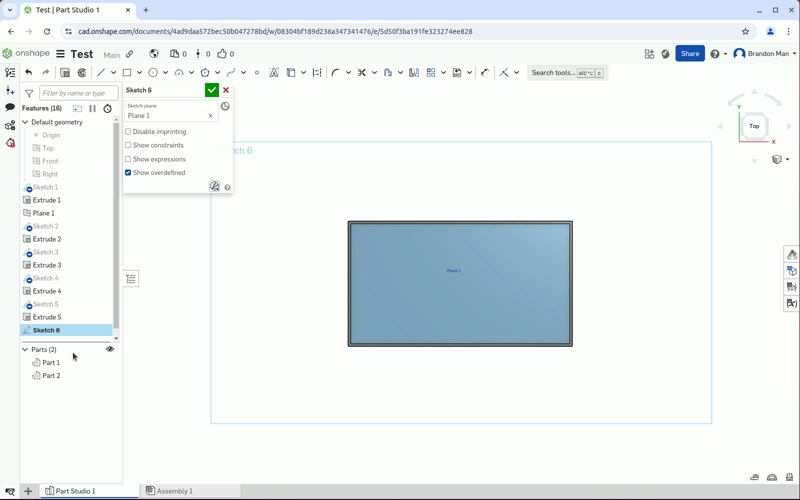
key(y)
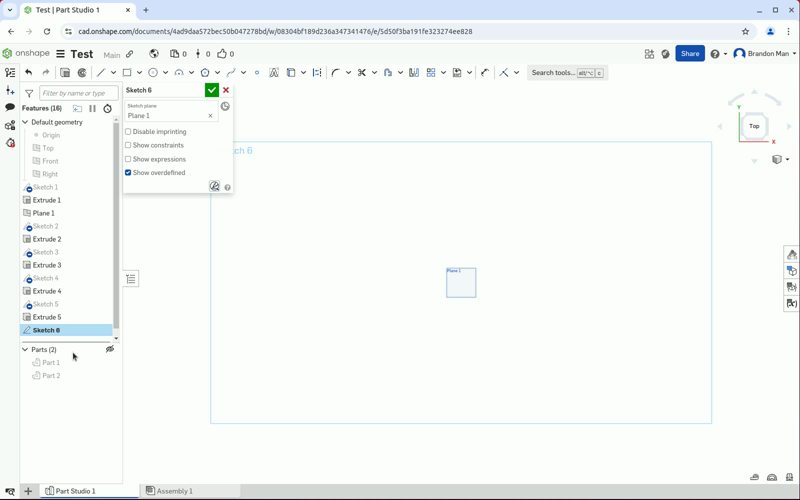
key(c)
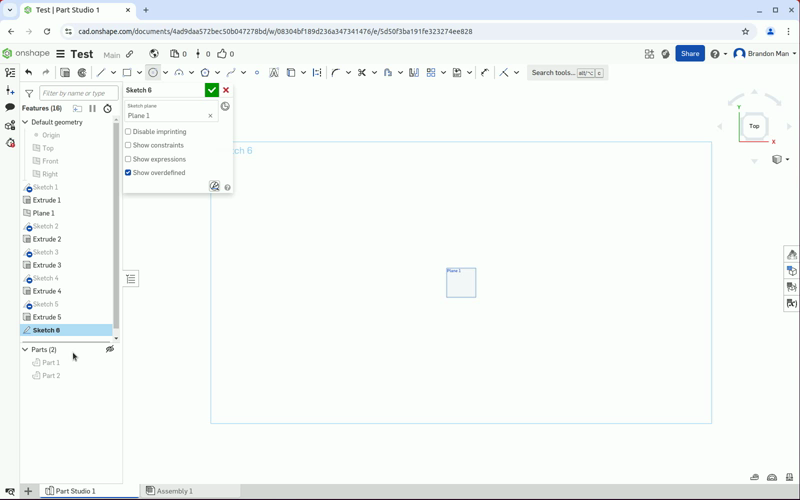
key_down(shift)
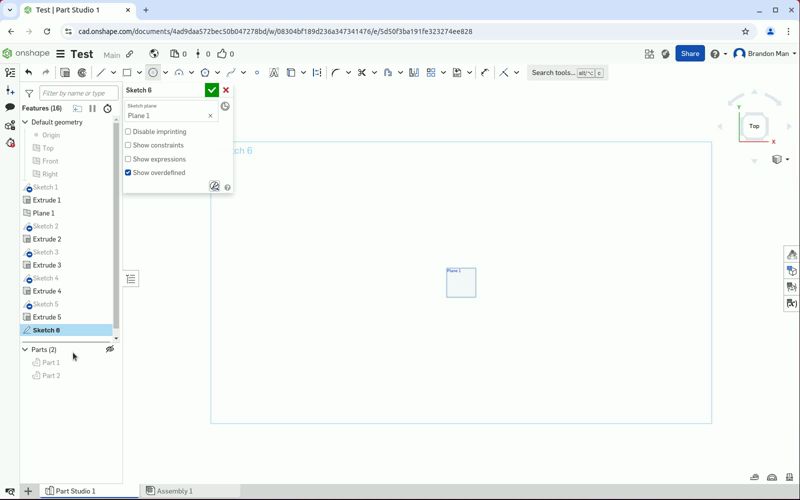
mouse_move(359, 335)
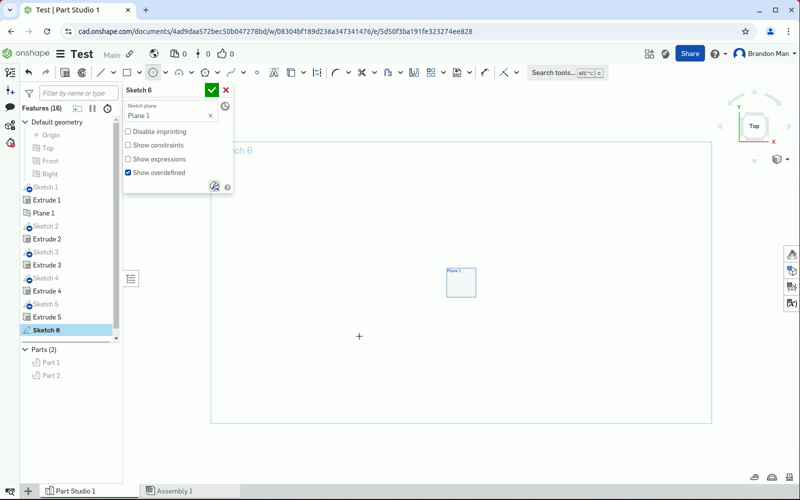
click(359, 335)
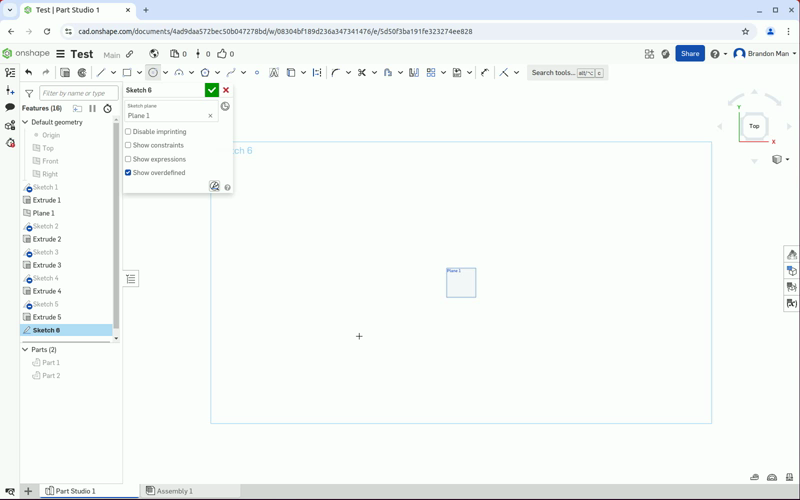
key_up(shift)
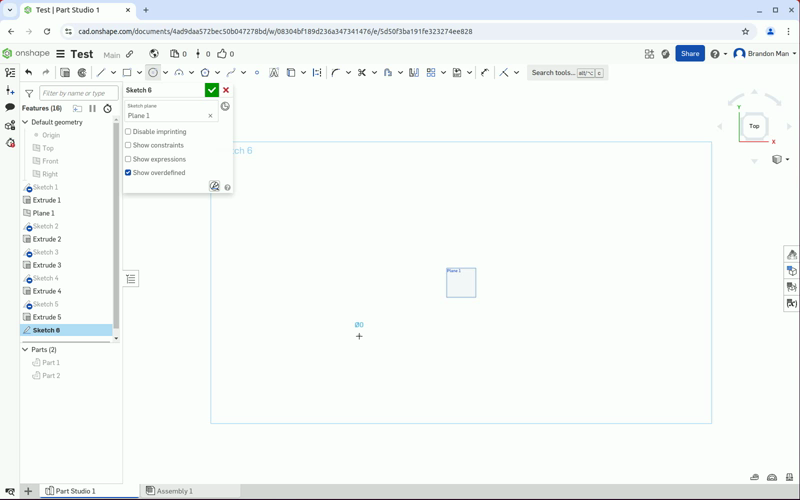
mouse_move(362, 335)
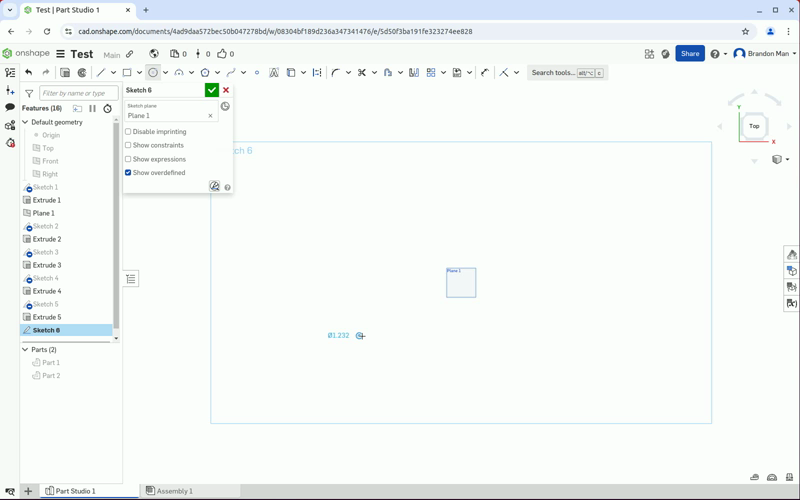
click(362, 335)
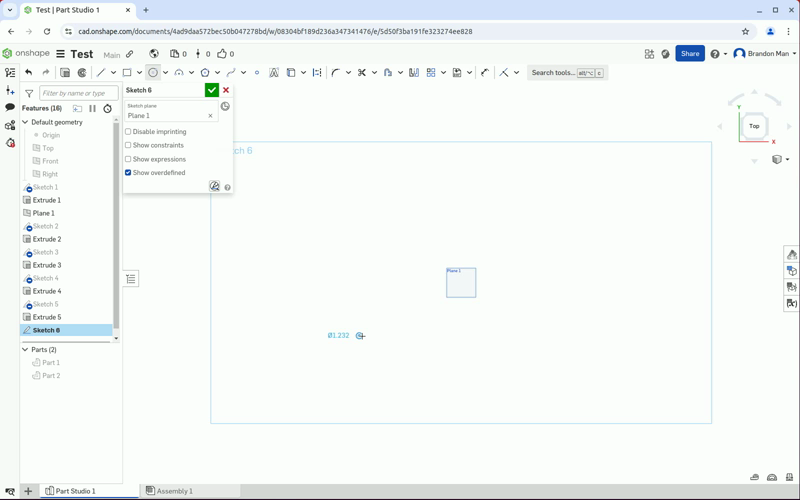
key(esc)
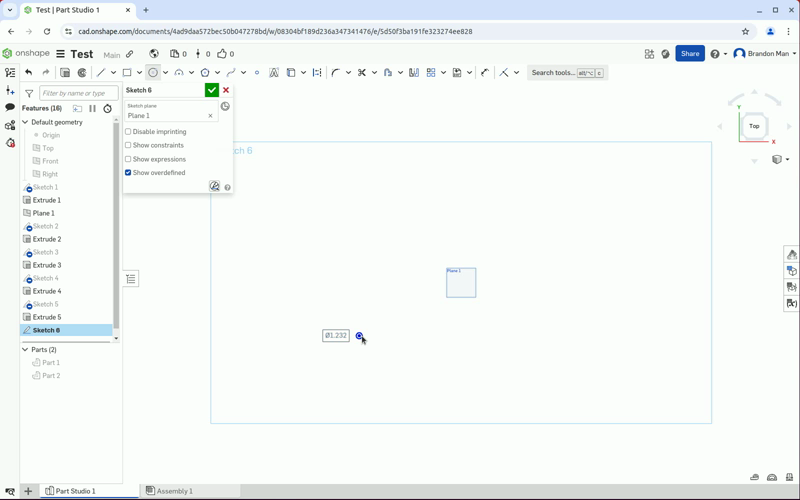
mouse_move(361, 333)
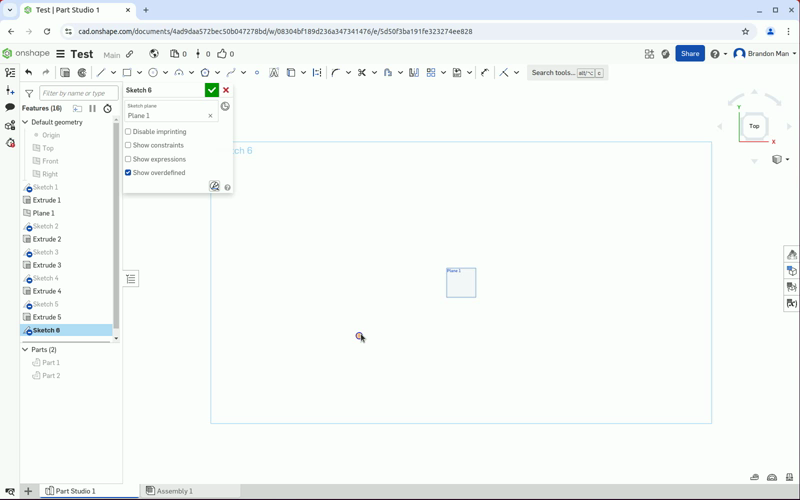
scroll(6)
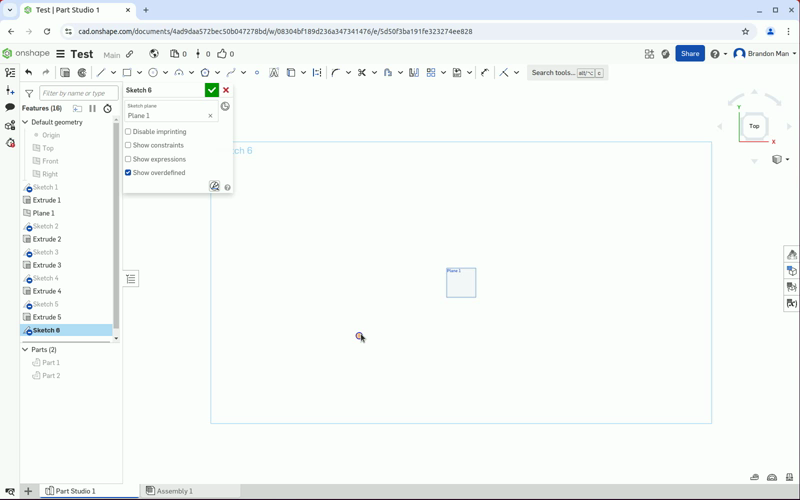
scroll(6)
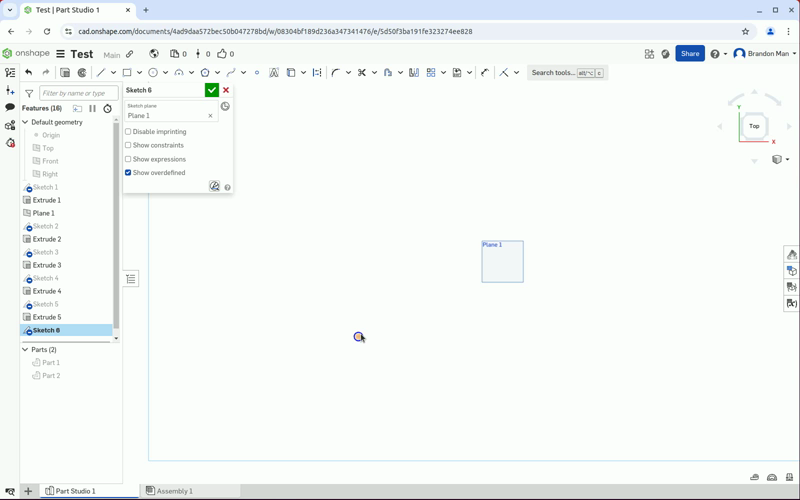
scroll(6)
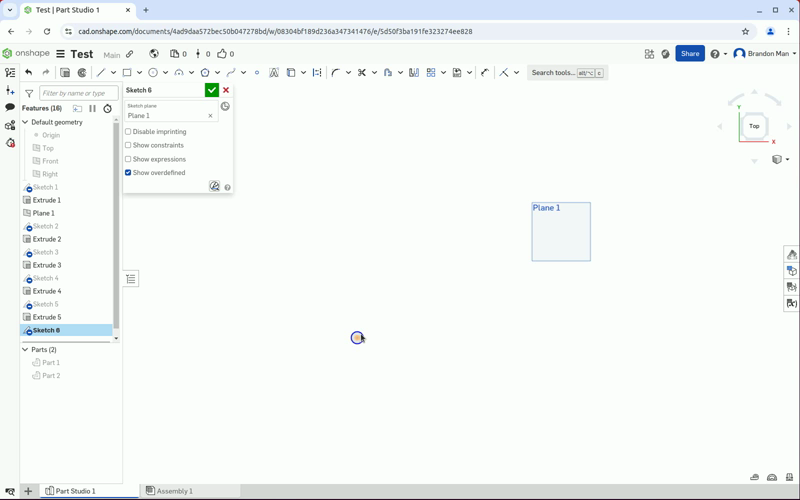
scroll(6)
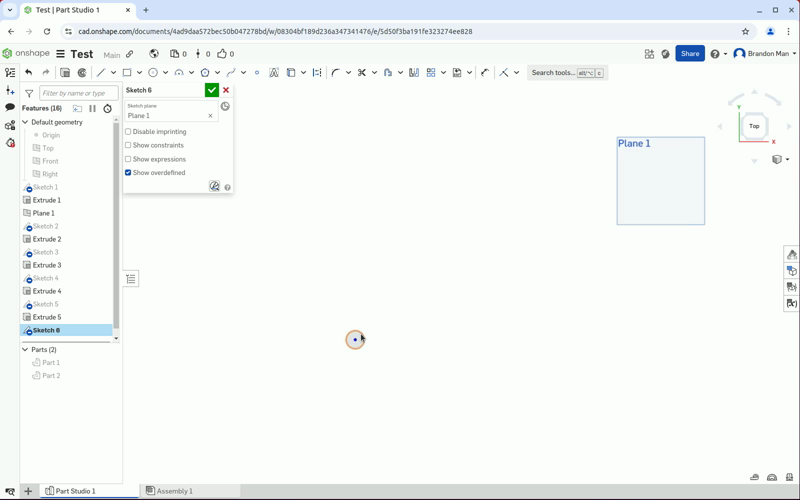
scroll(6)
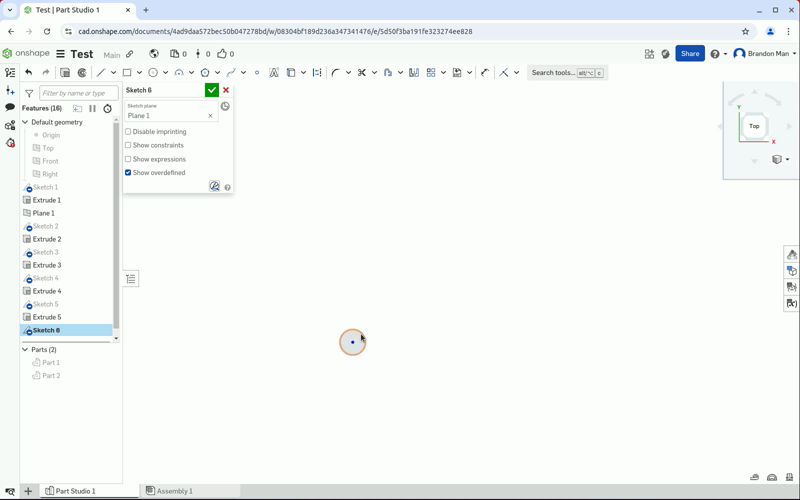
scroll(6)
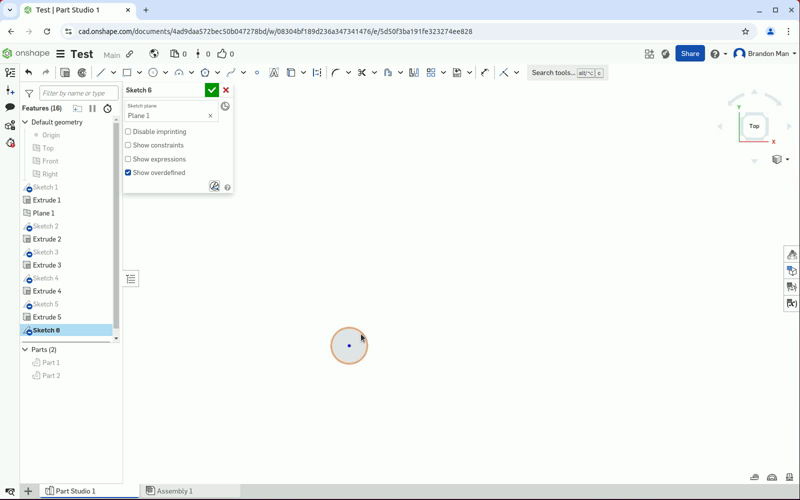
scroll(6)
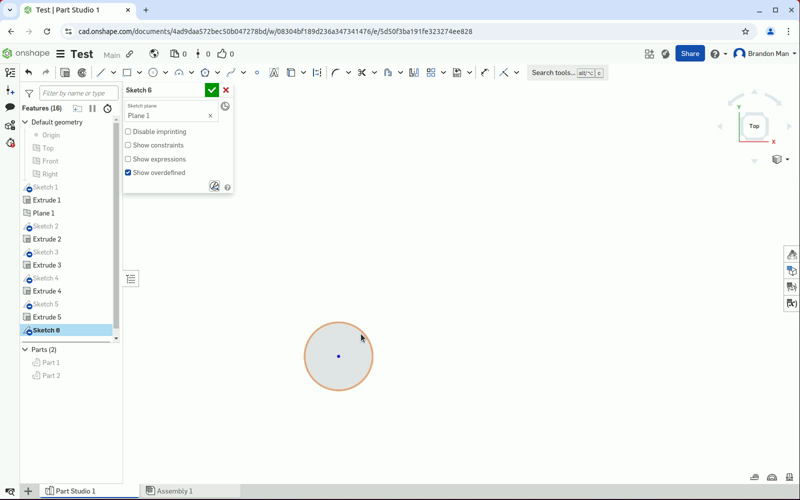
click(361, 333)
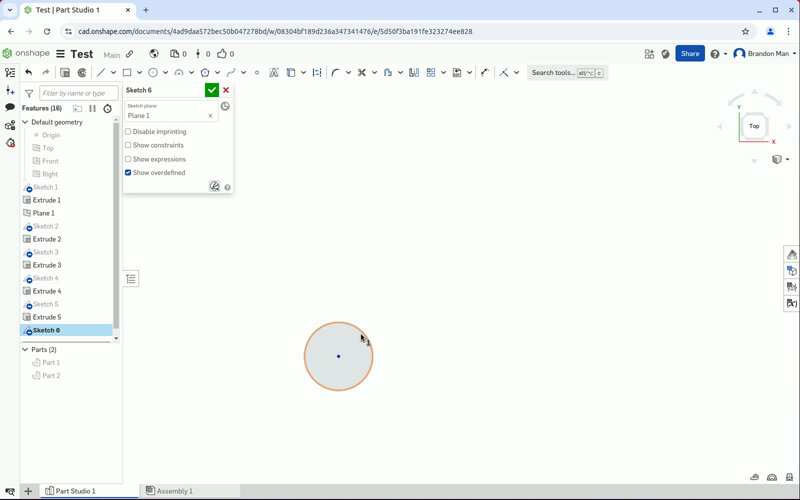
scroll(-6)
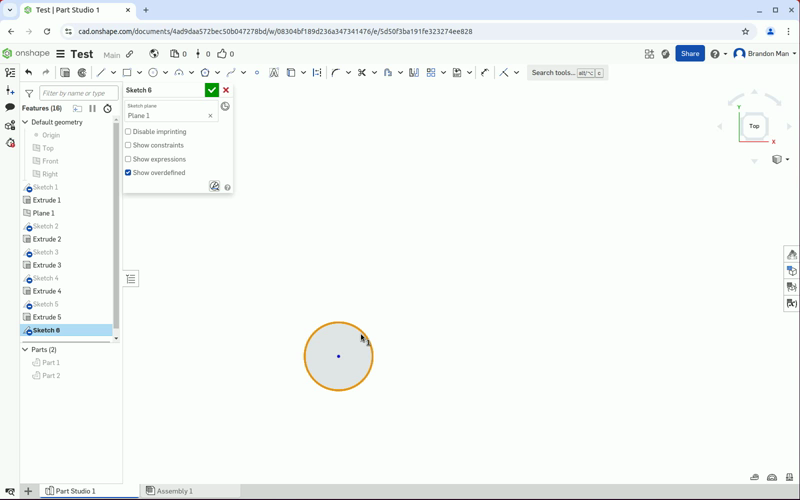
scroll(-6)
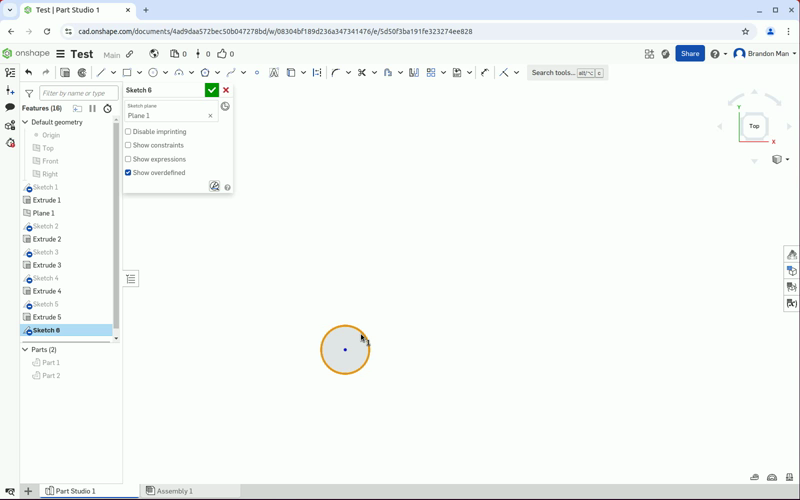
scroll(-6)
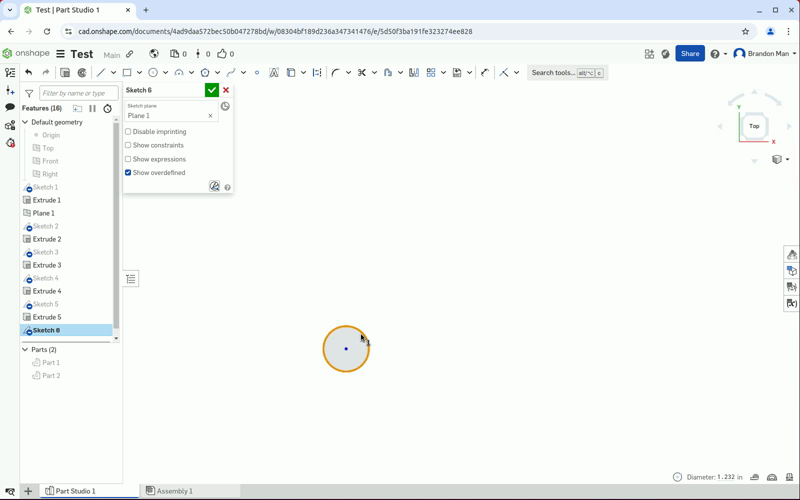
scroll(-6)
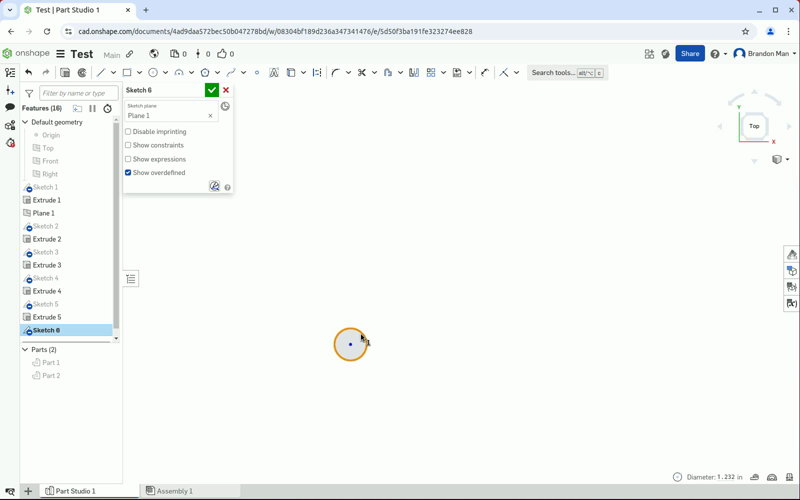
scroll(-6)
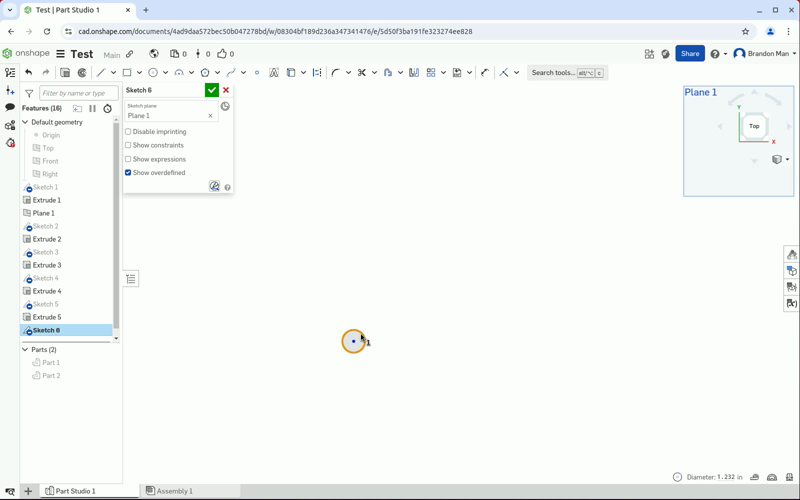
scroll(-6)
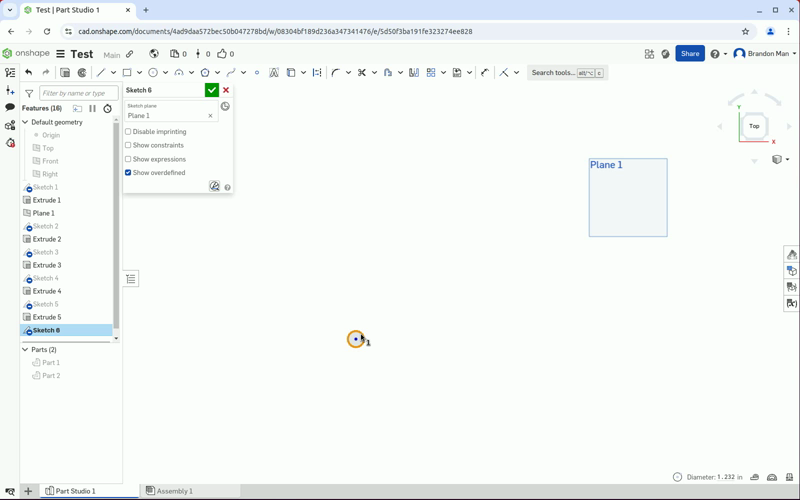
scroll(-6)
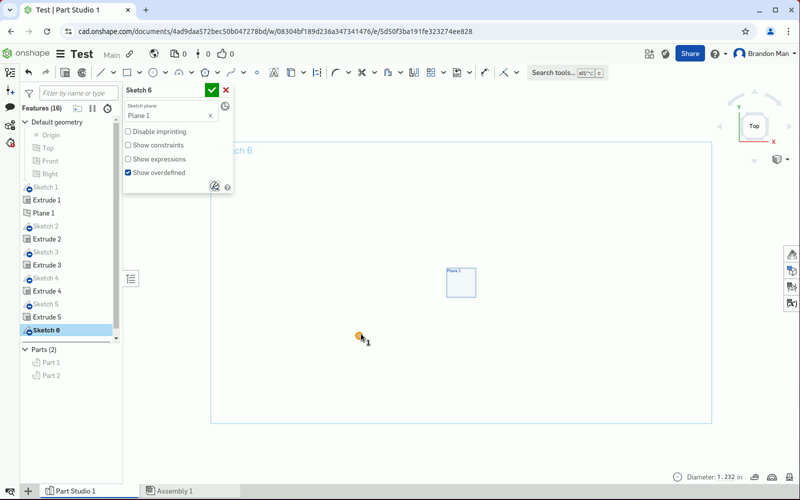
mouse_move(73, 352)
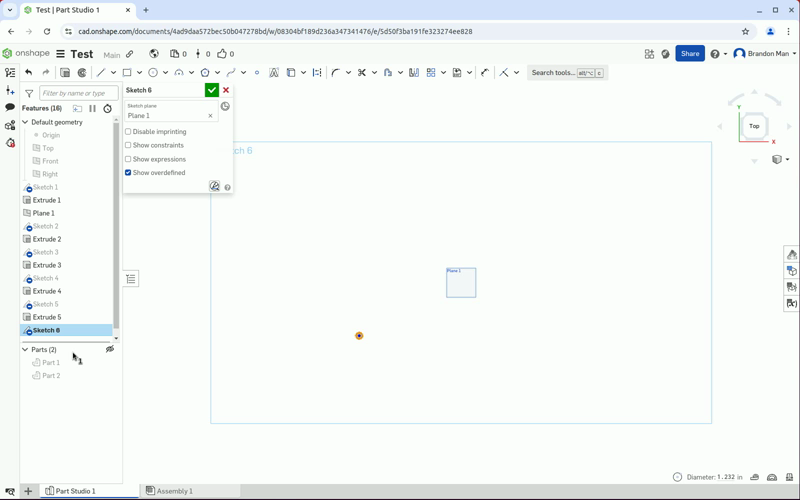
key(shift+y)
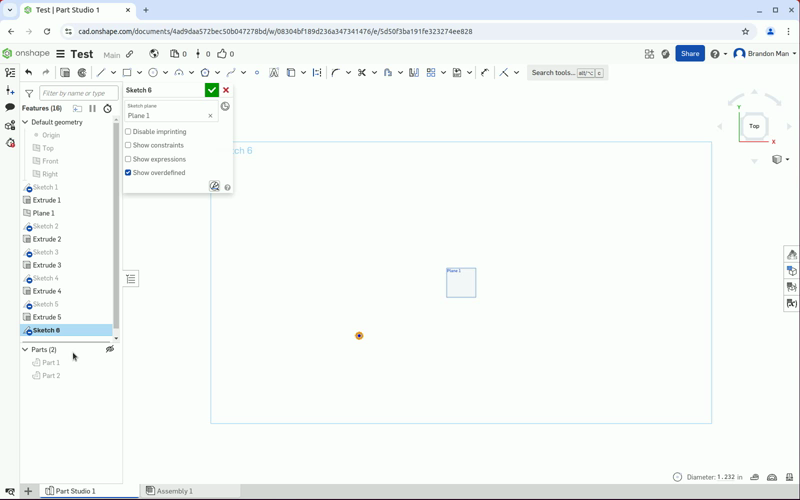
key(shift+e)
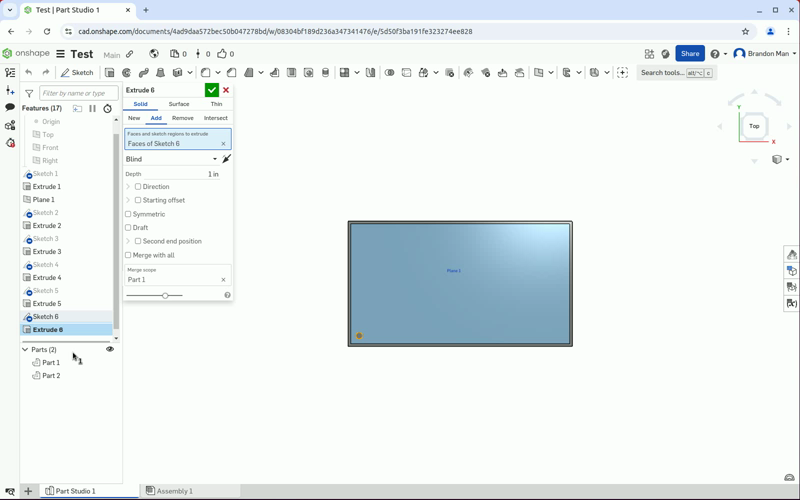
mouse_move(143, 106)
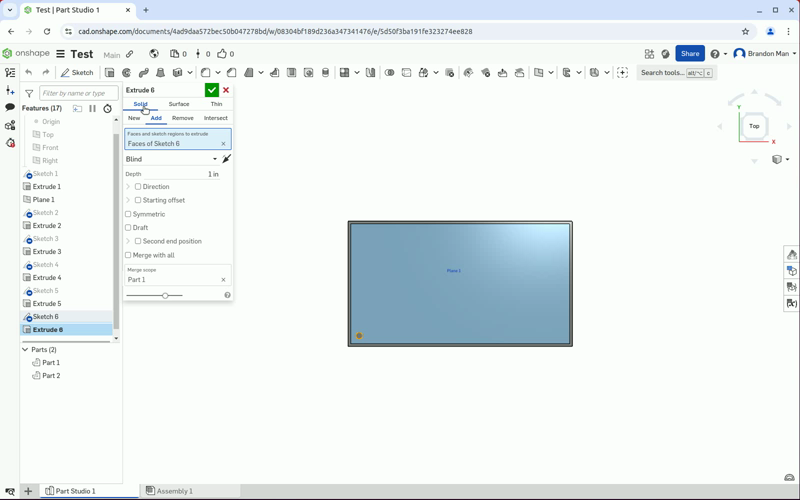
click(143, 106)
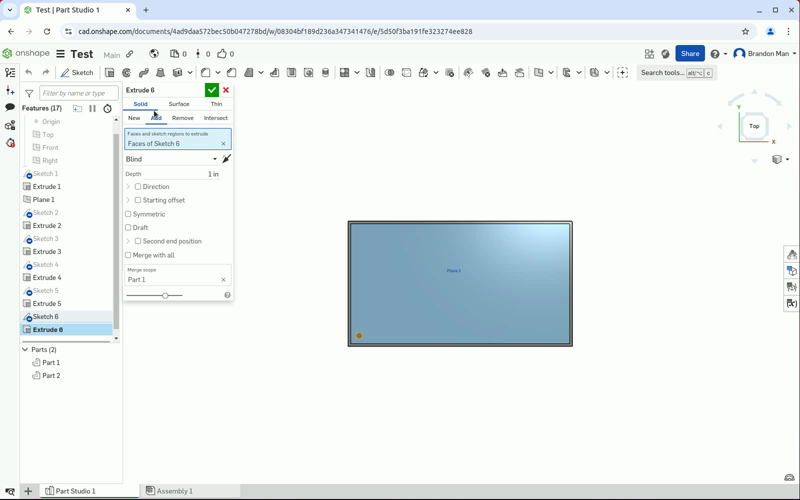
mouse_move(186, 120)
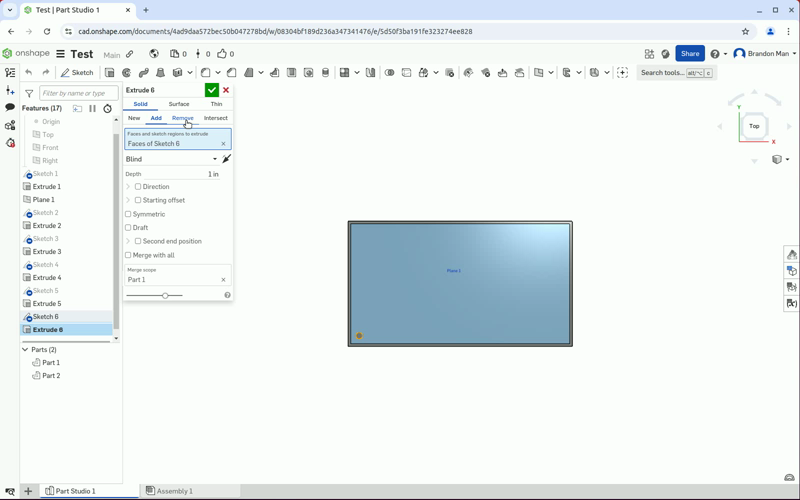
click(186, 120)
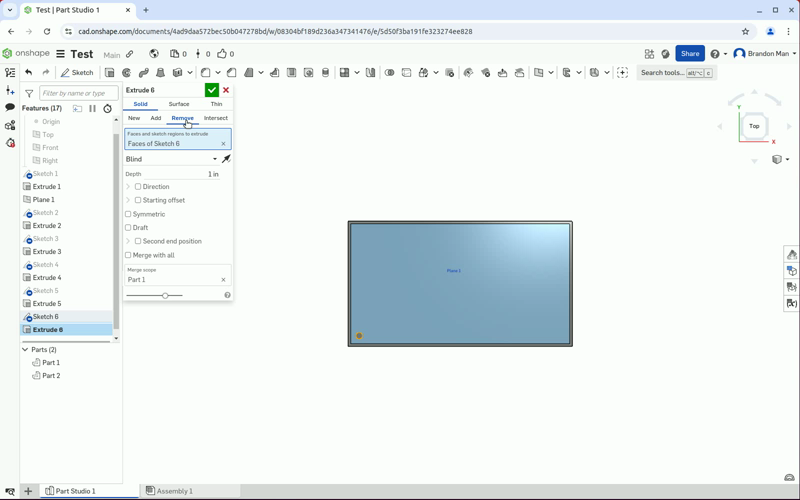
key(tab, 4)
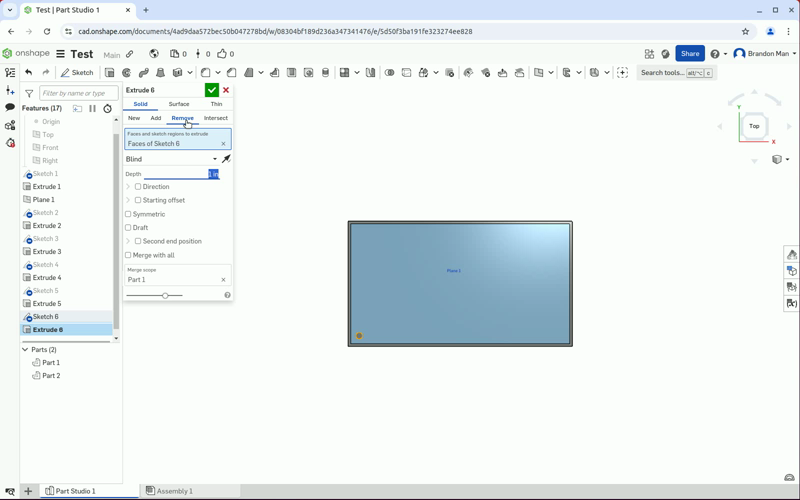
text(7.703)
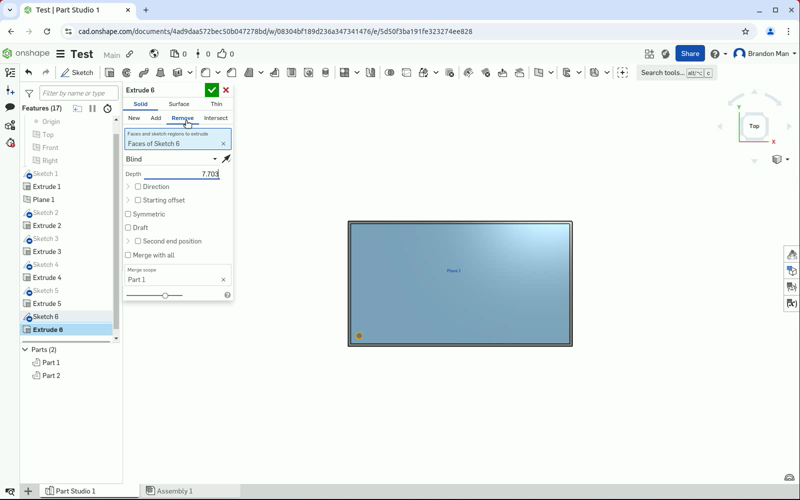
key(tab, 6)
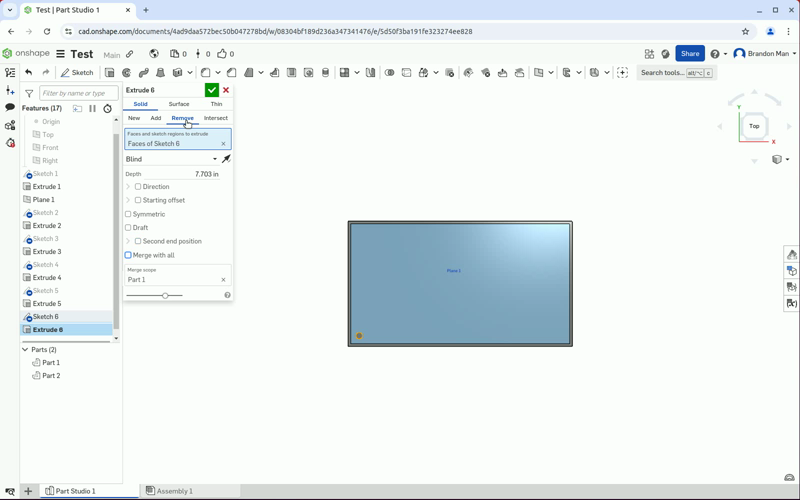
key(space)
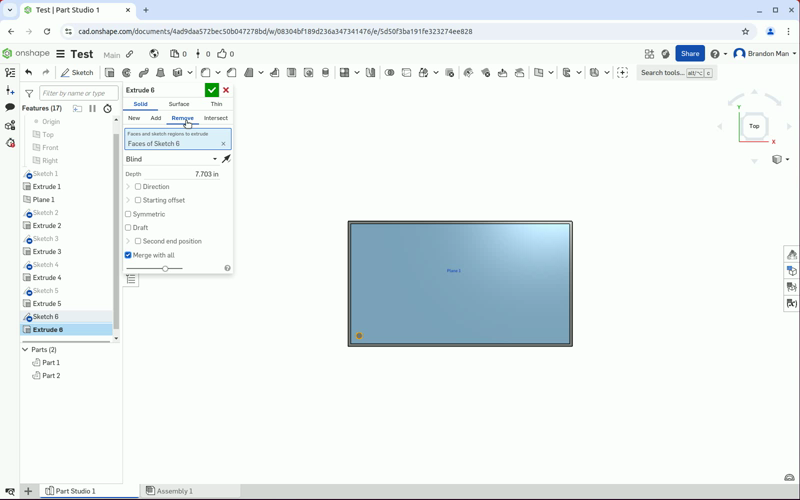
key(enter)
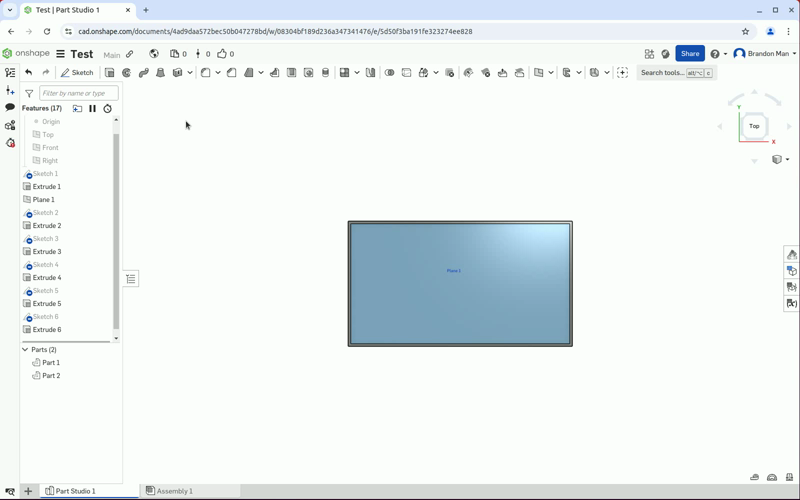
key(shift+h)
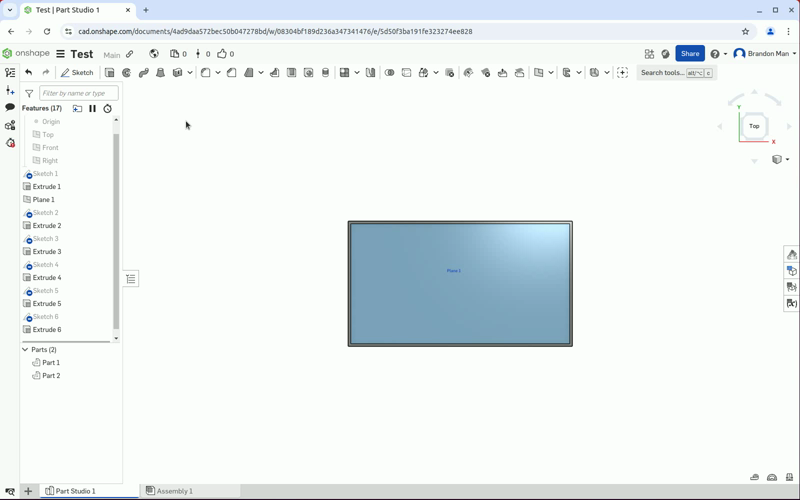
key(shift+h)
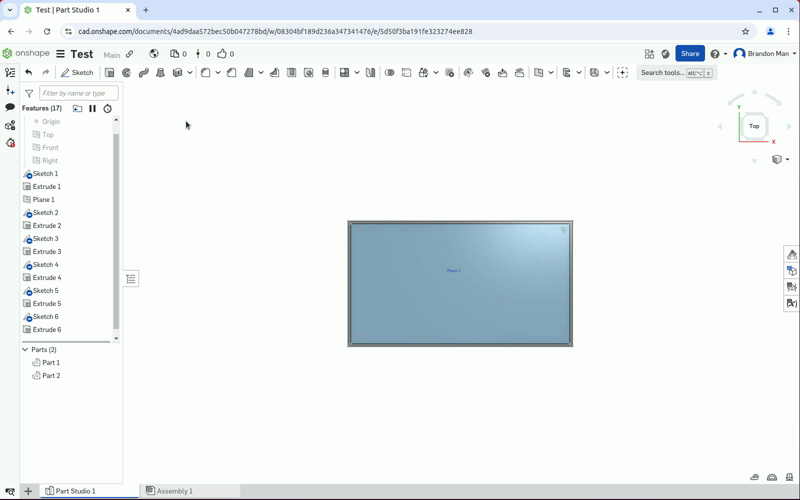
key(shift+7)
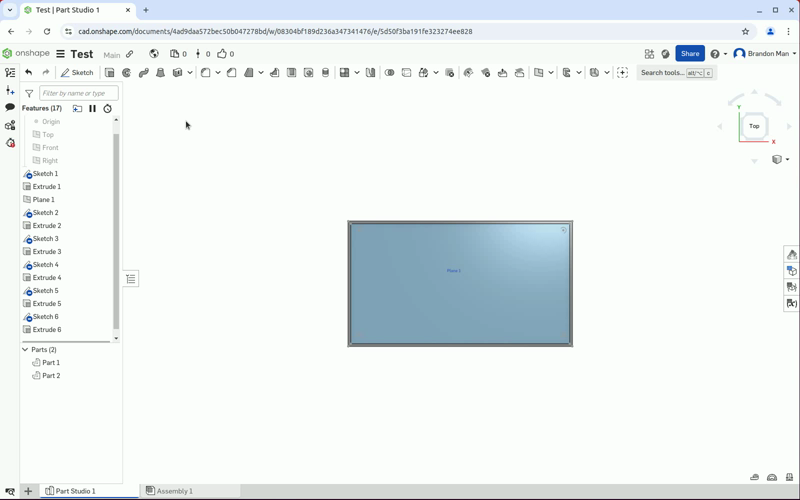
key(up, 3)
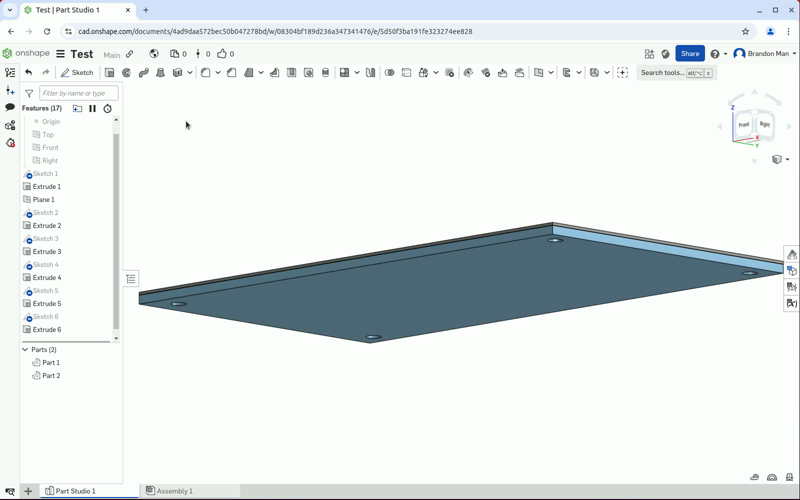
key(left, 3)
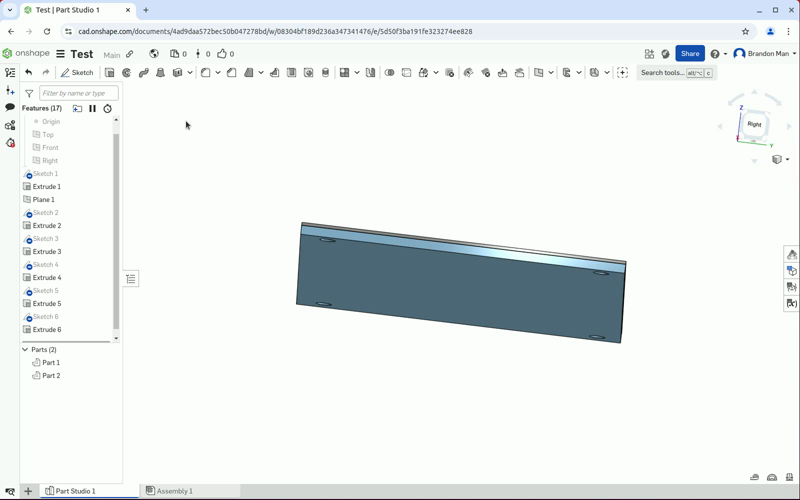
key(right, 3)
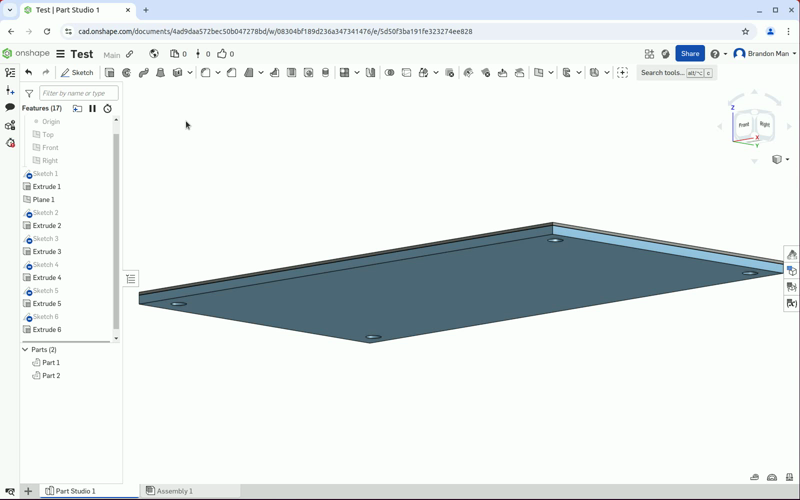
key(down, 3)
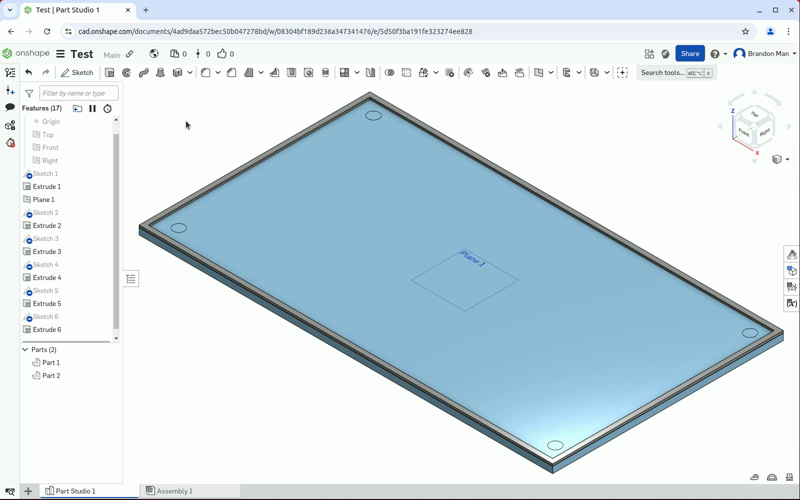
mouse_move(69, 176)
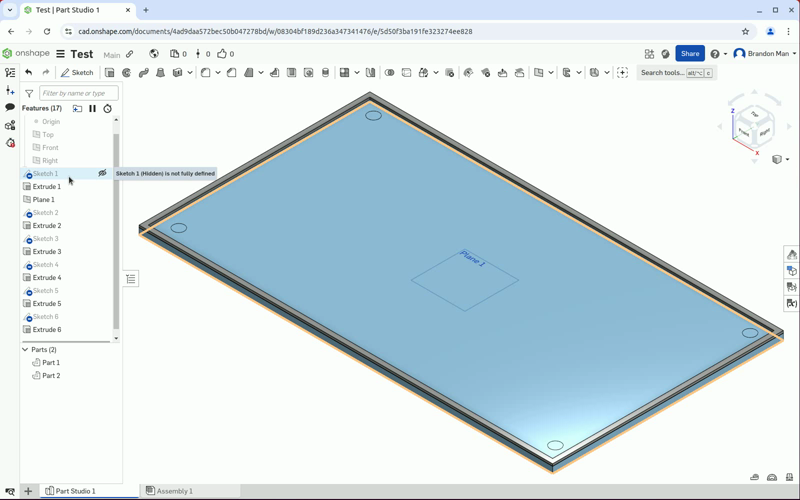
click(69, 176)